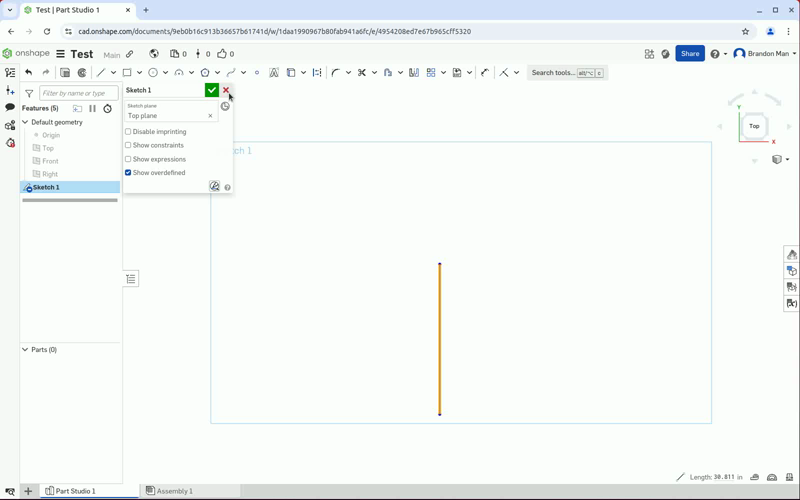
key(shift+h)
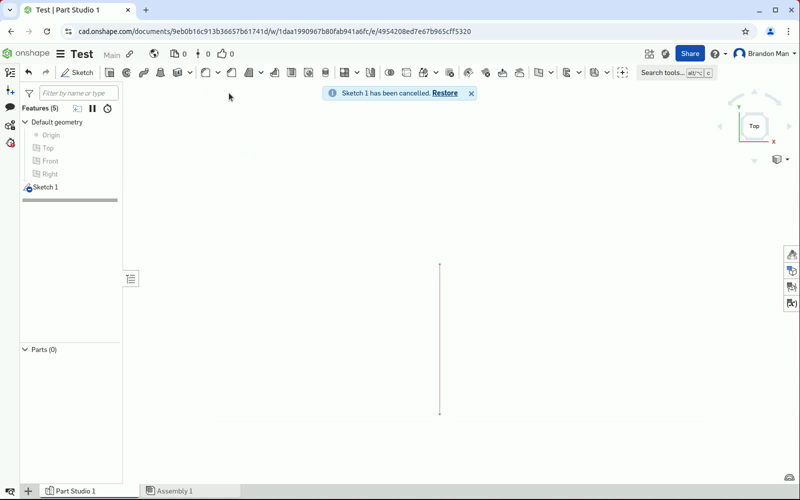
key(shift+s)
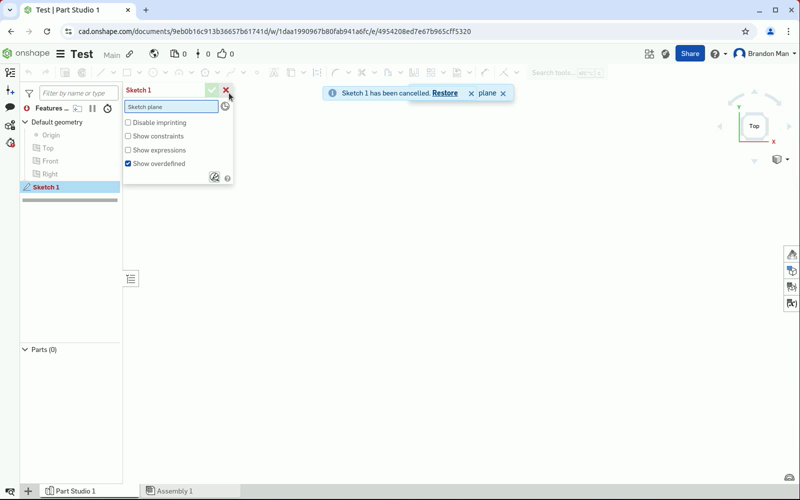
mouse_move(73, 150)
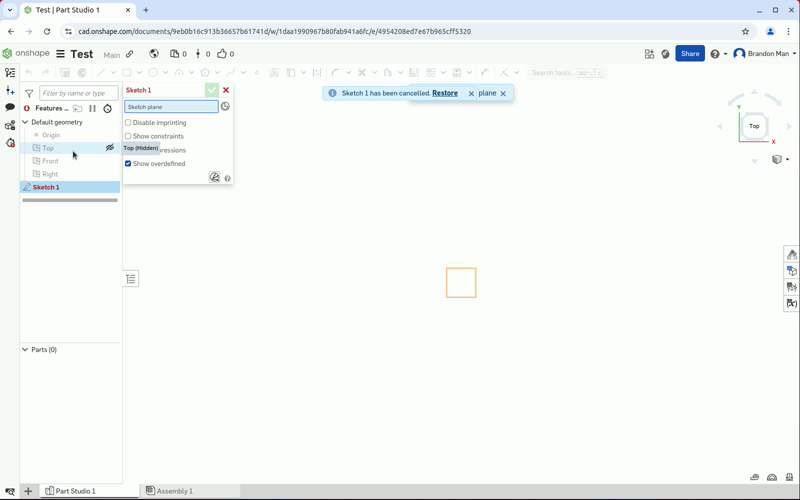
click(73, 150)
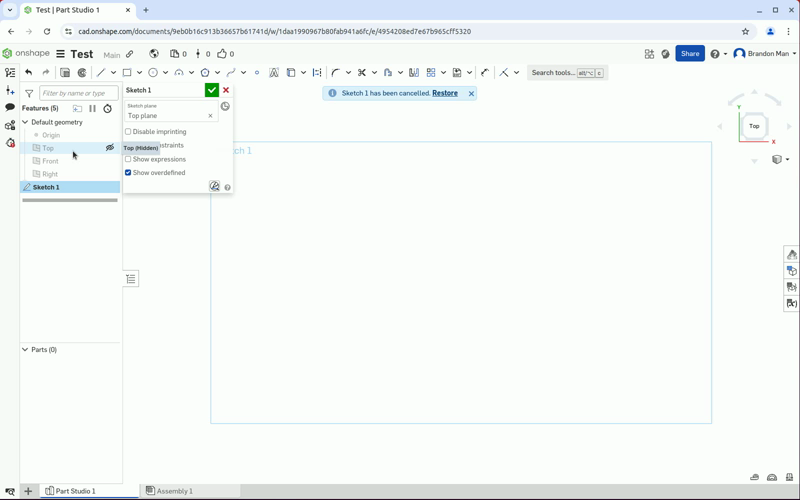
mouse_move(73, 352)
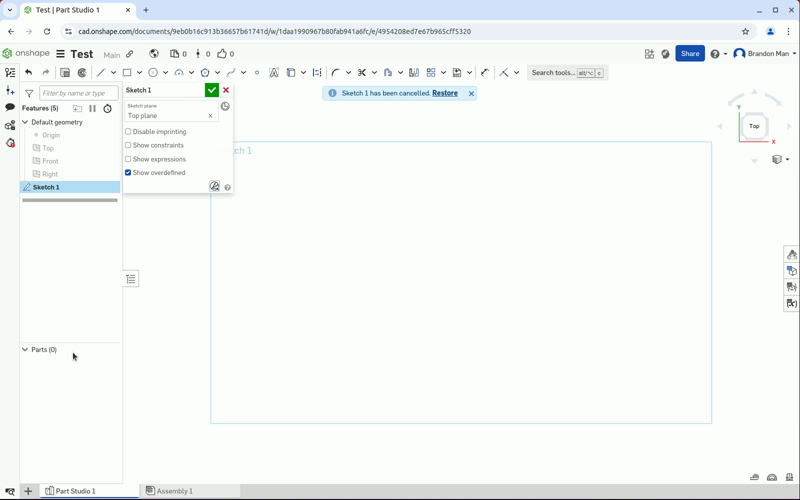
key(y)
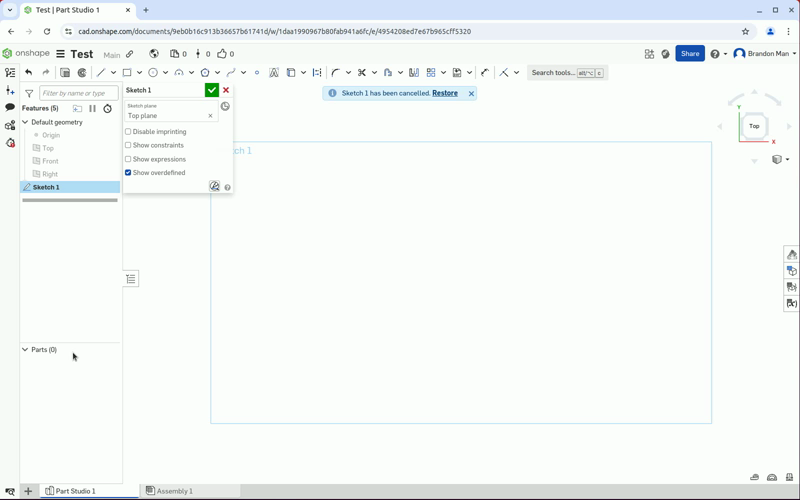
key(a)
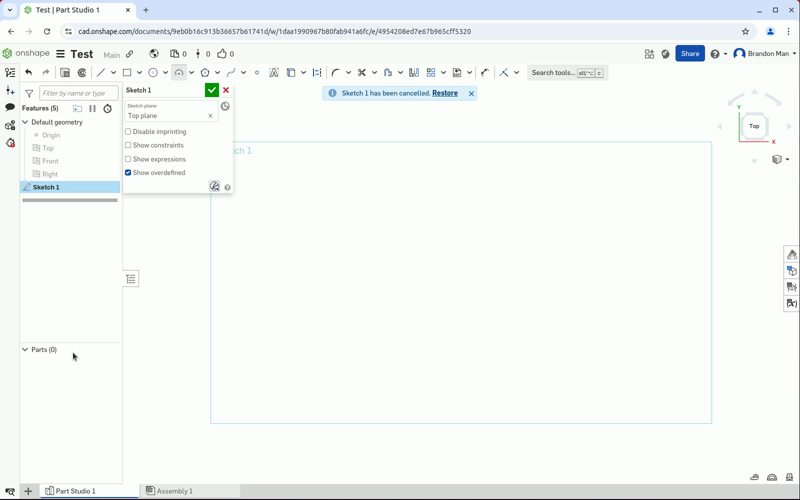
key_down(shift)
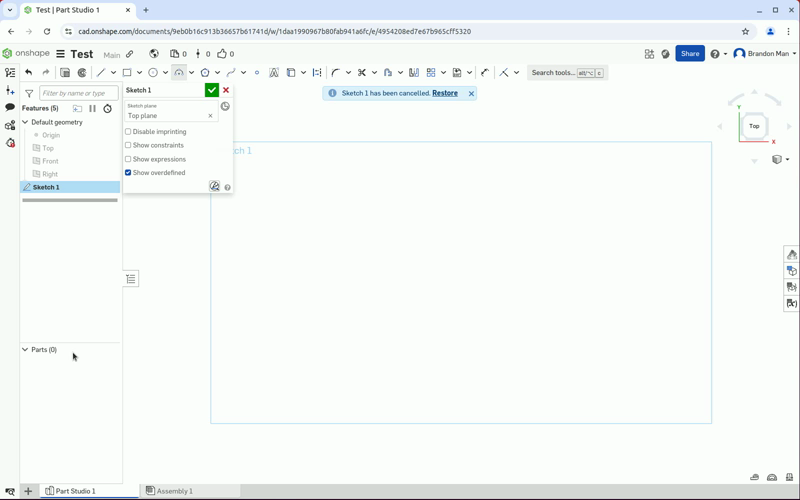
mouse_move(350, 282)
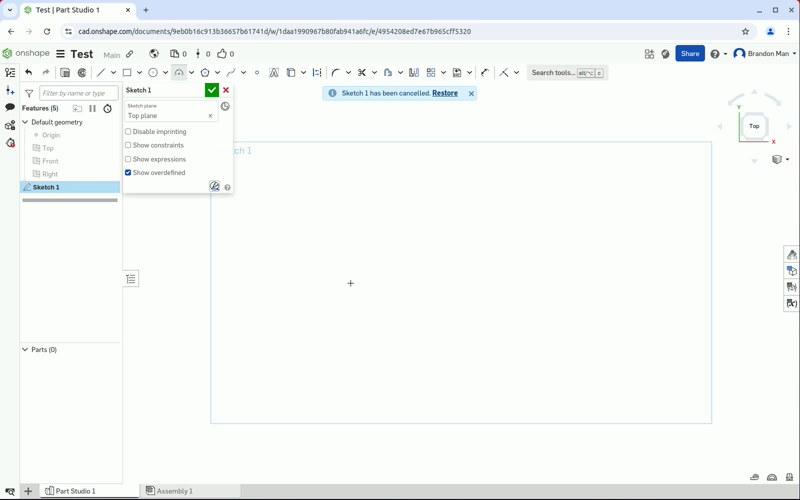
click(350, 282)
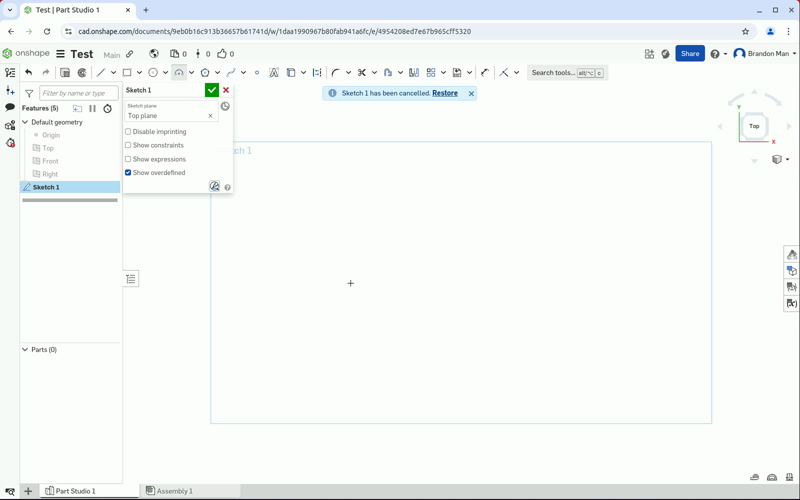
key_up(shift)
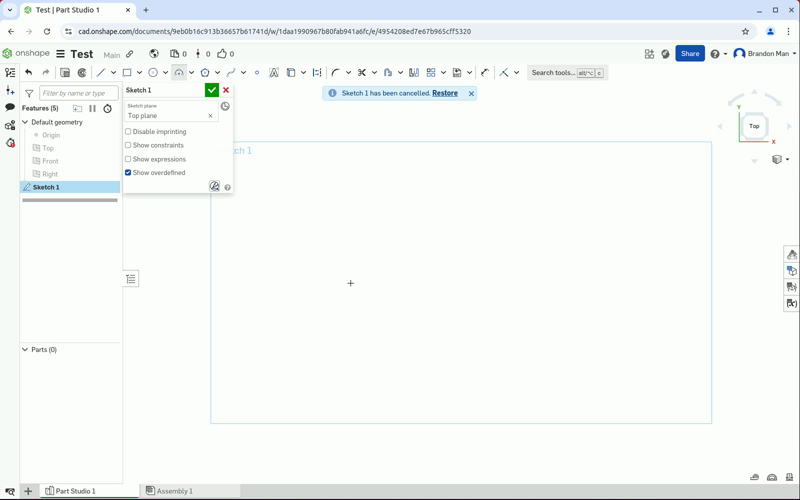
key_down(shift)
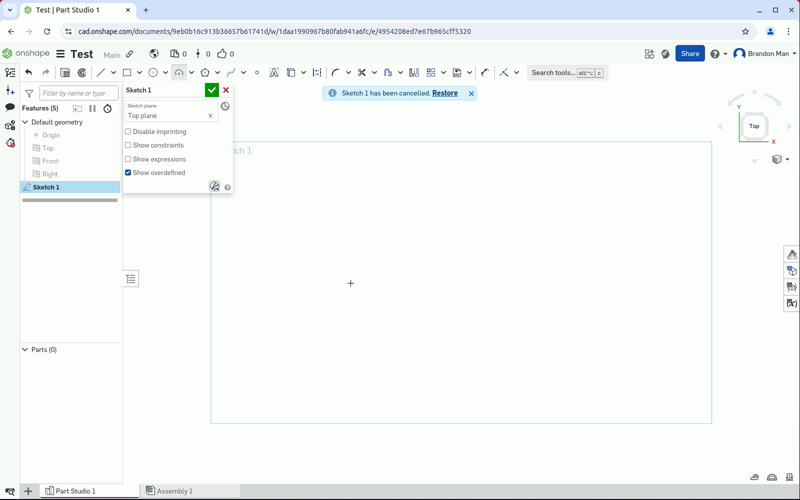
mouse_move(423, 386)
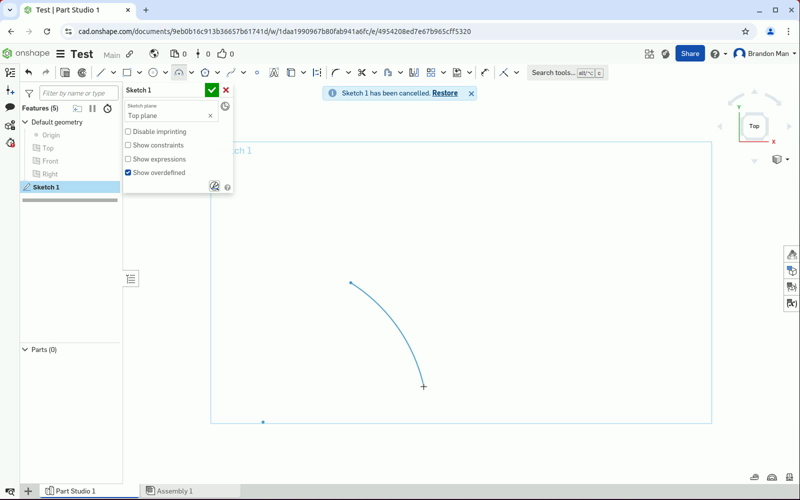
click(423, 386)
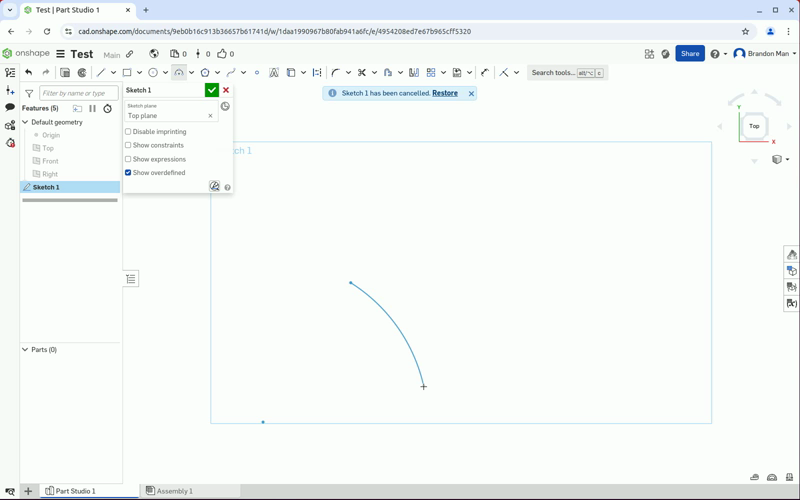
mouse_move(370, 345)
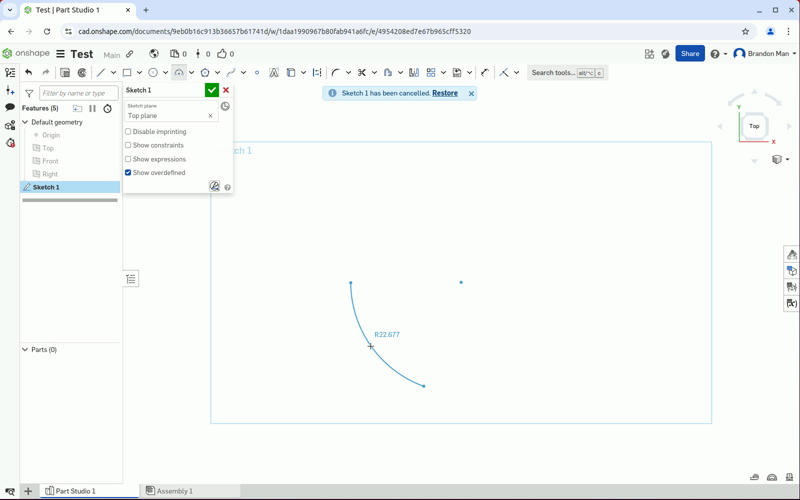
click(370, 345)
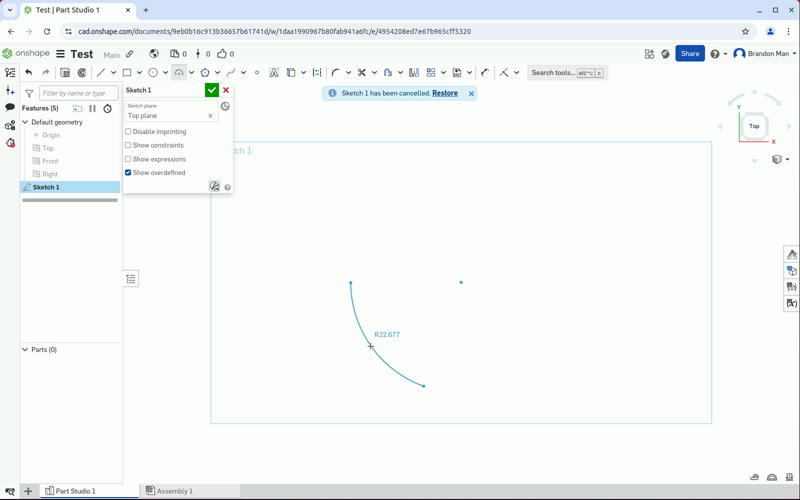
key_up(shift)
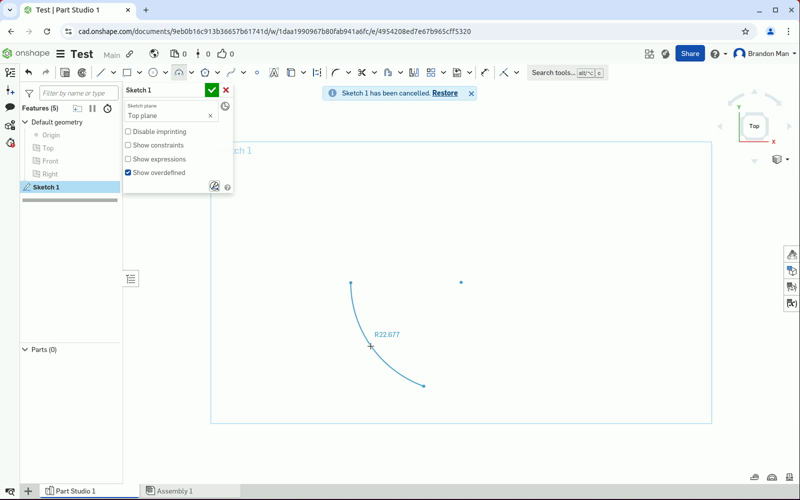
key(esc)
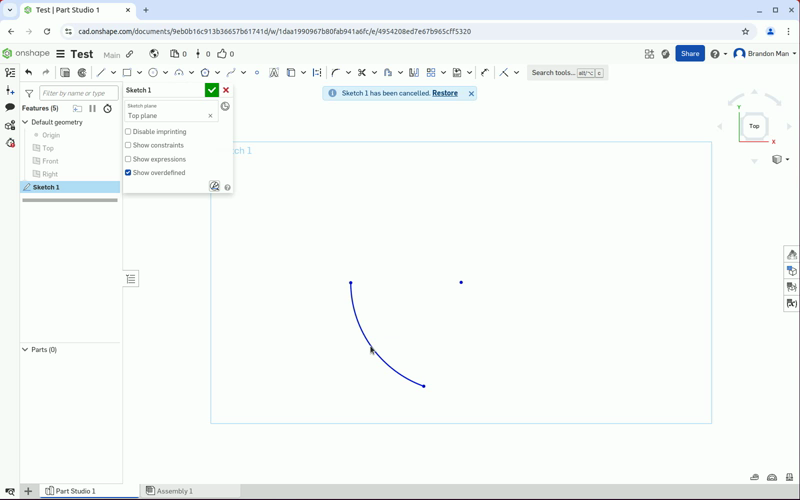
key(l)
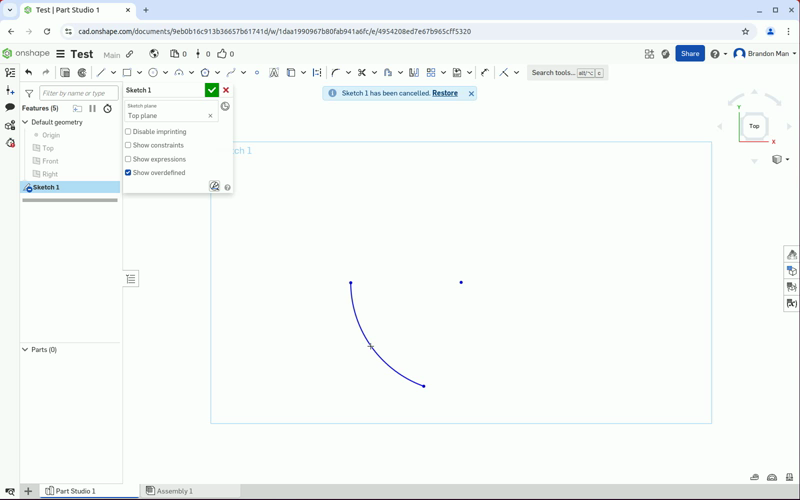
mouse_move(423, 386)
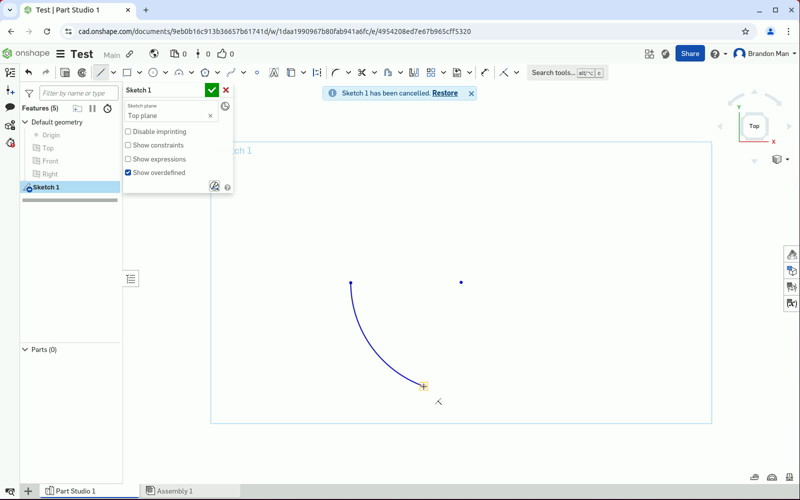
click(423, 386)
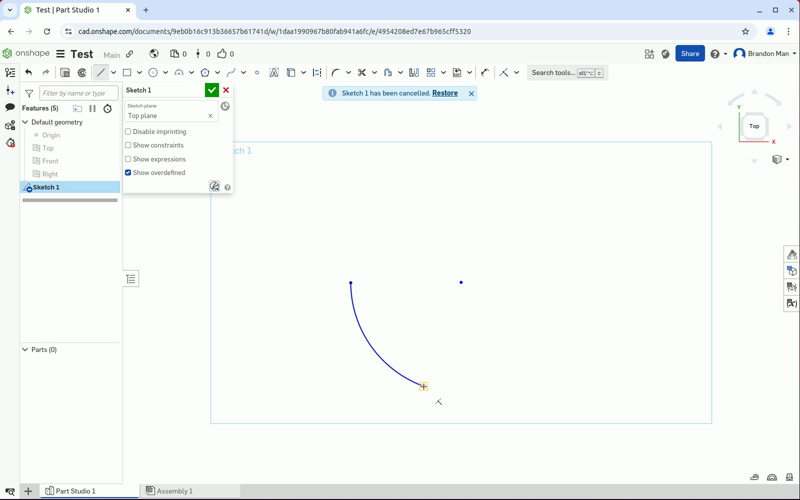
key_down(shift)
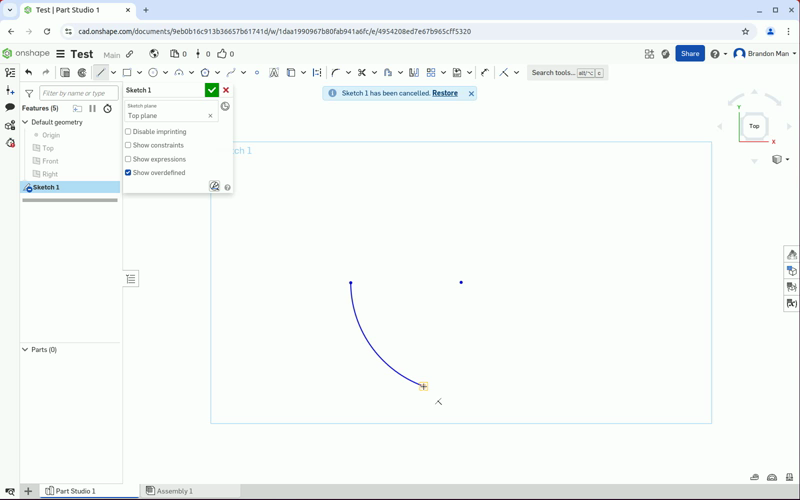
mouse_move(453, 386)
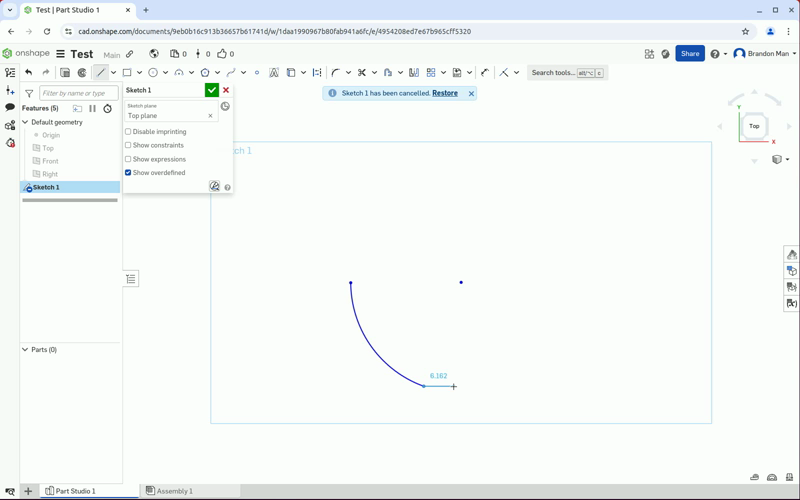
mouse_move(423, 384)
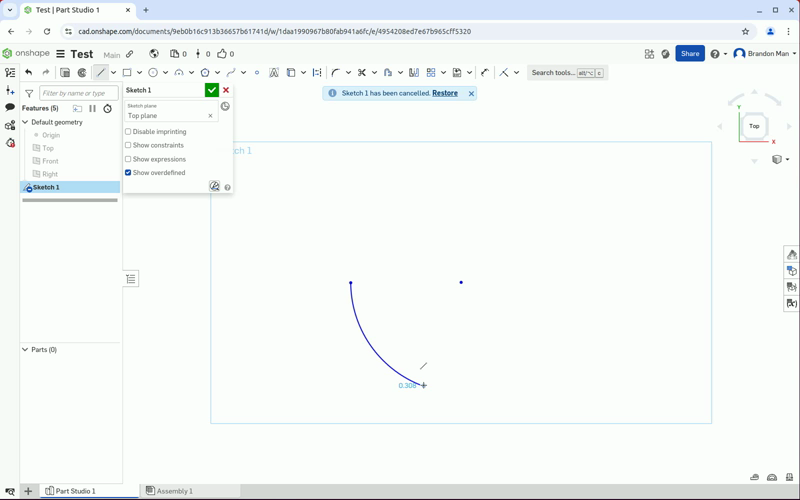
scroll(6)
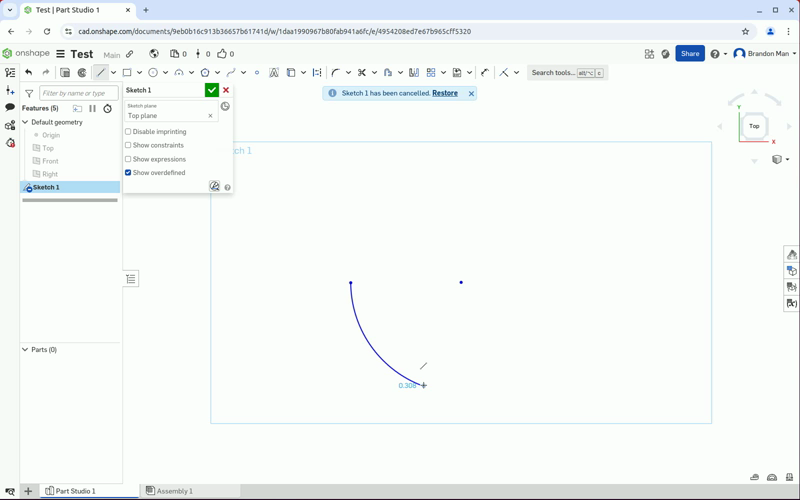
scroll(6)
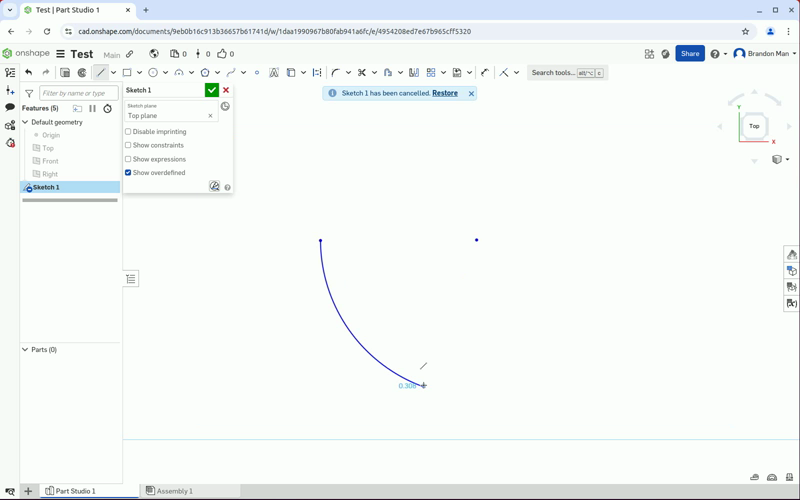
scroll(6)
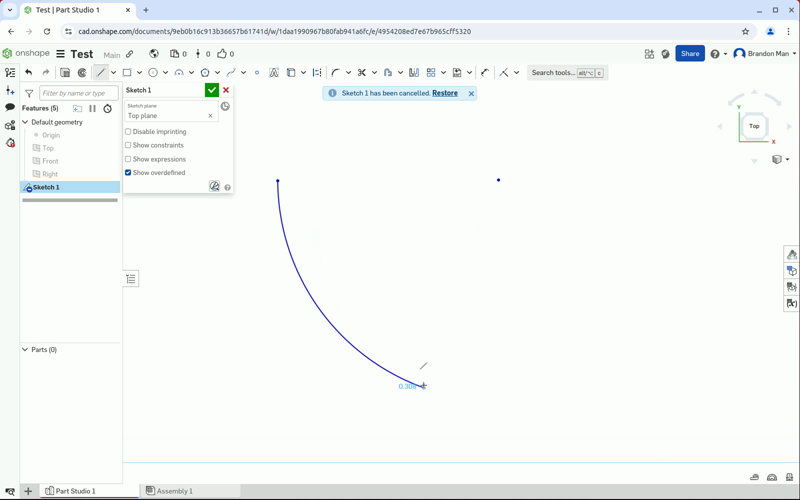
scroll(6)
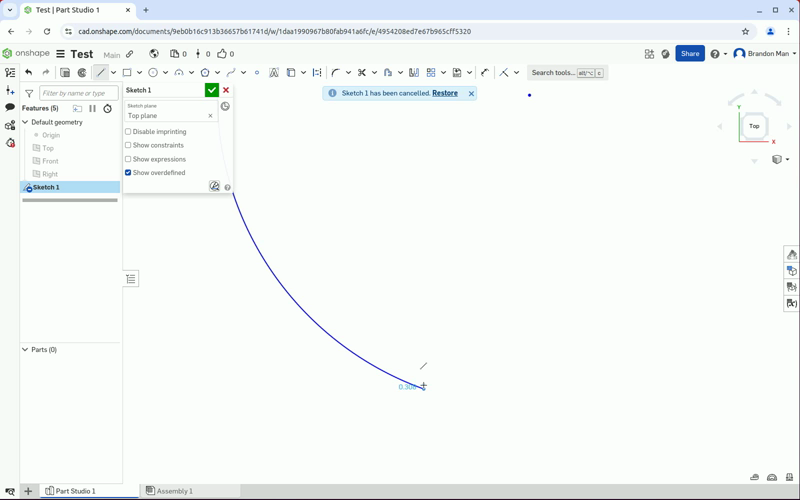
scroll(6)
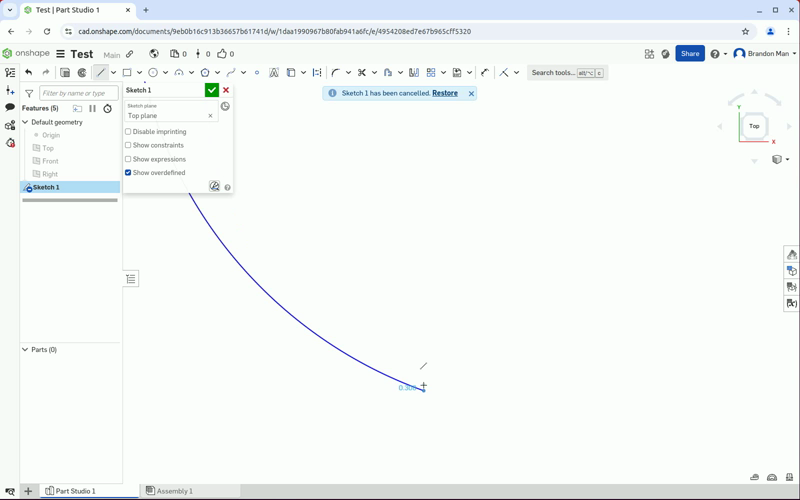
scroll(6)
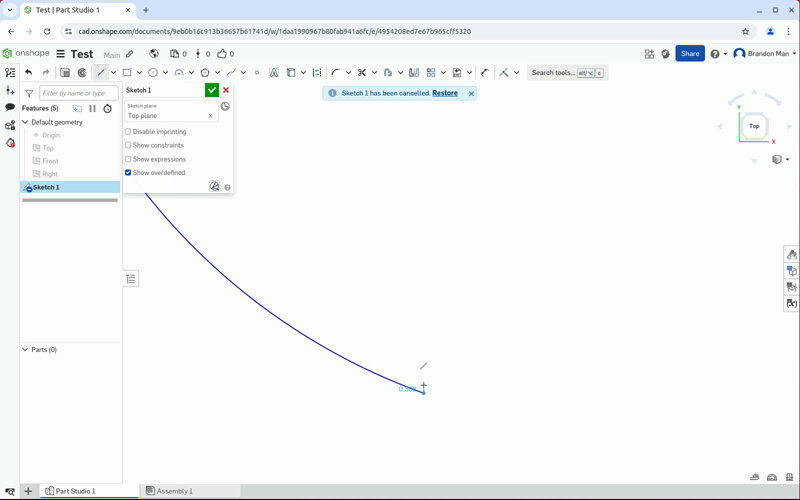
scroll(6)
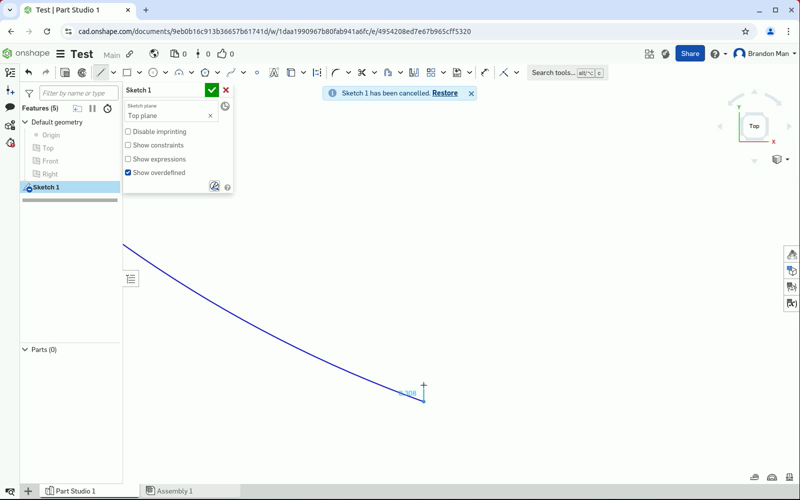
click(423, 384)
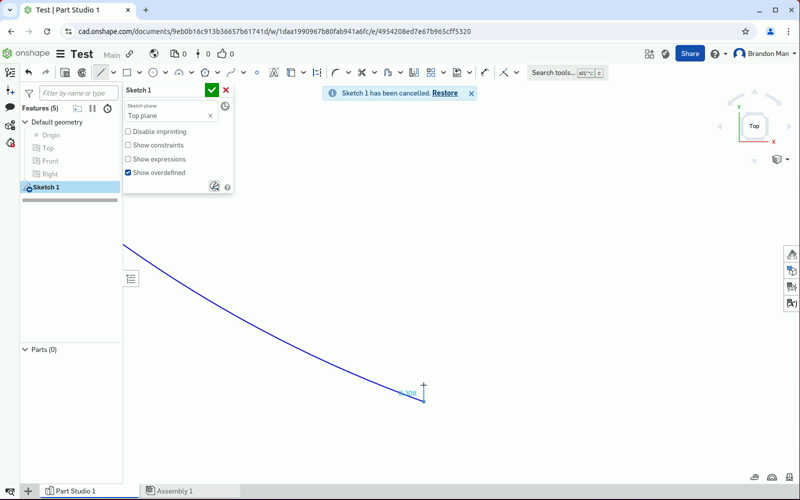
scroll(-6)
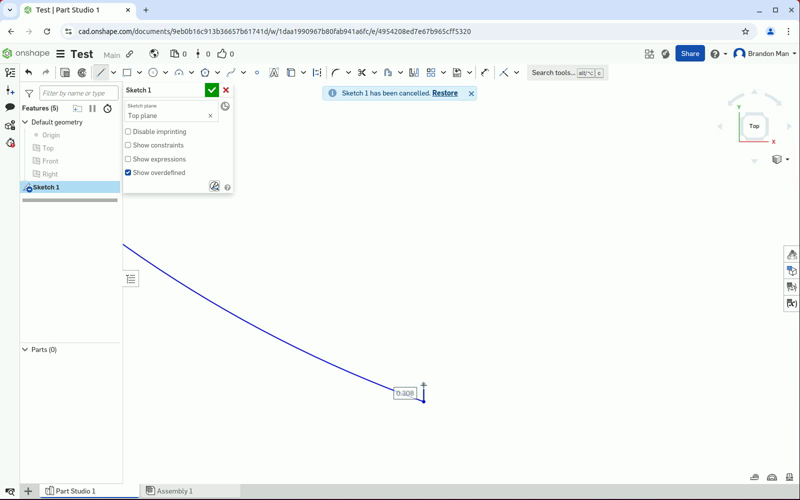
scroll(-6)
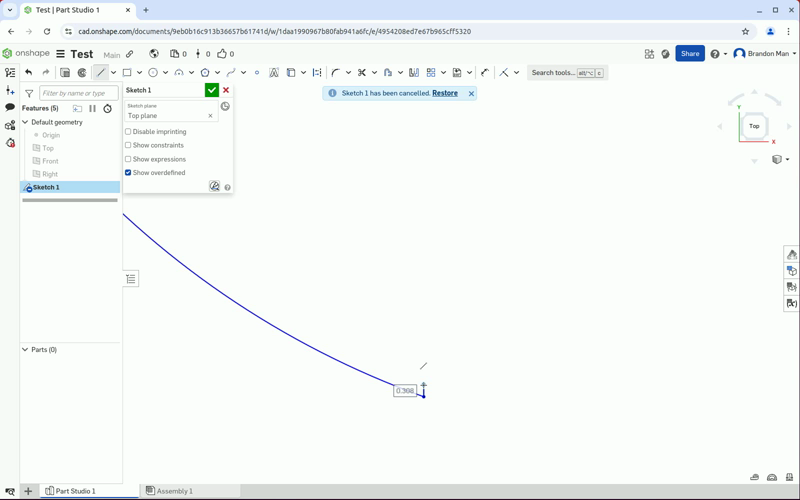
scroll(-6)
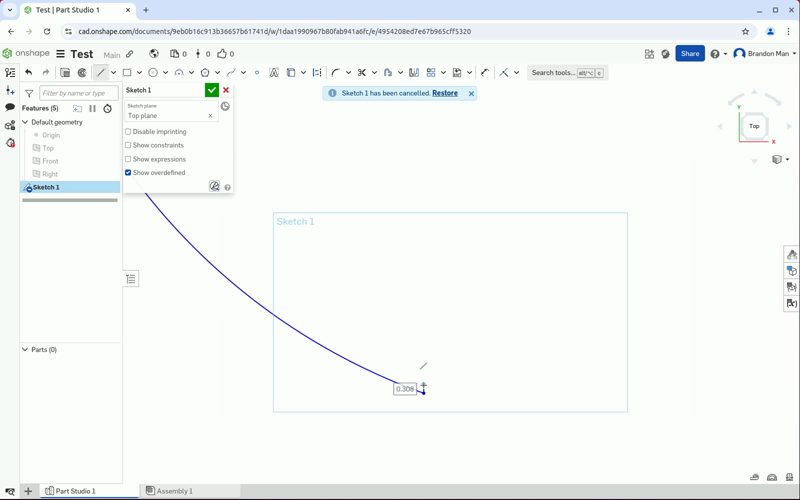
scroll(-6)
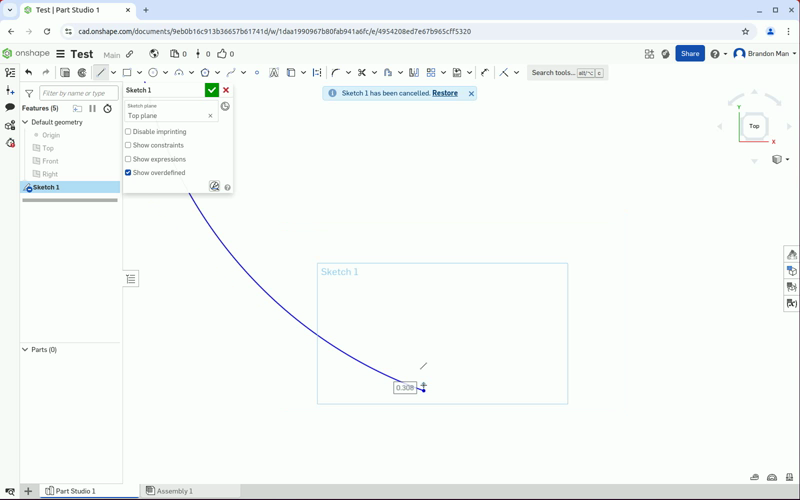
scroll(-6)
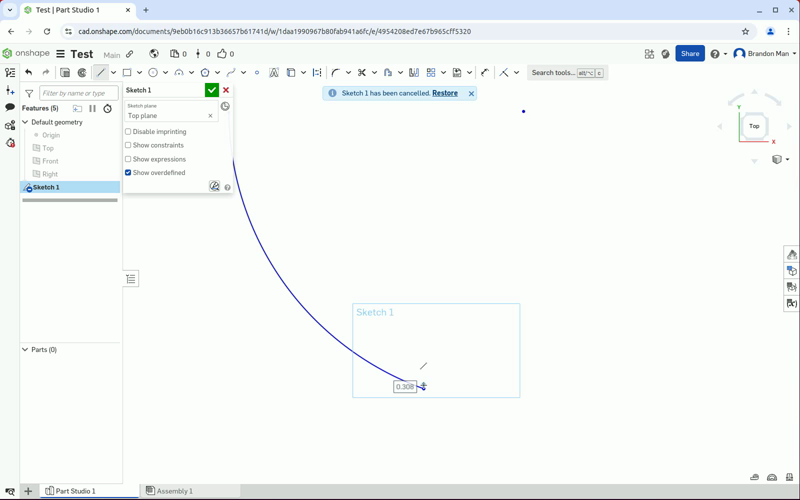
scroll(-6)
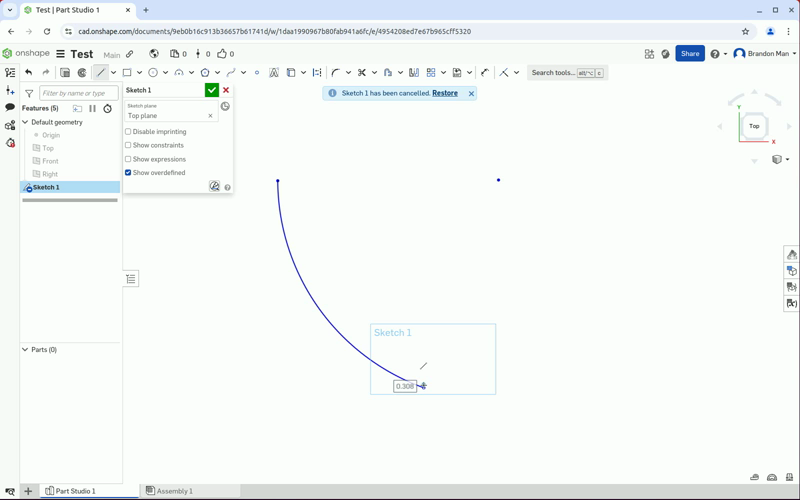
scroll(-6)
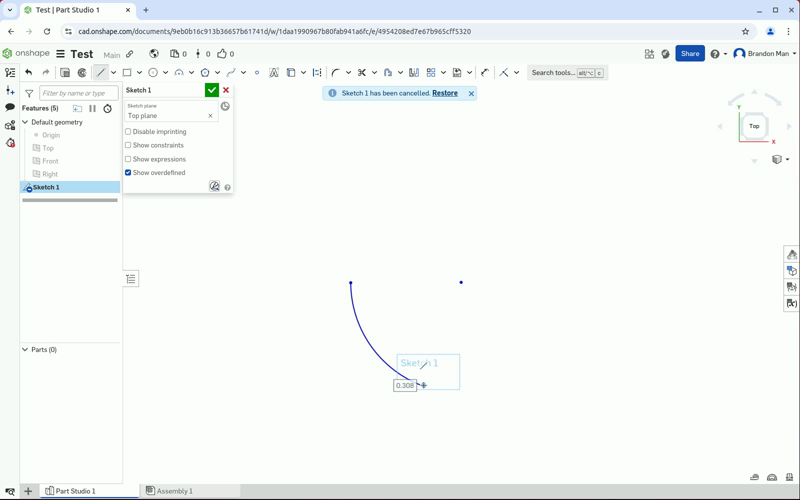
key_up(shift)
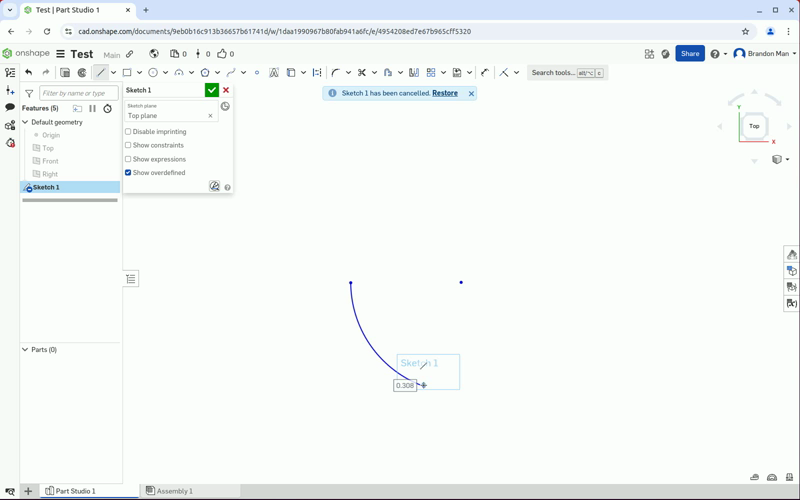
key(esc)
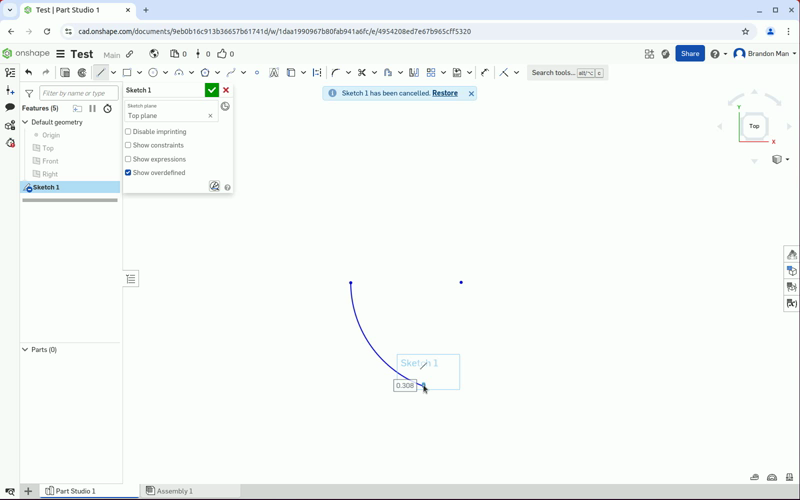
key(a)
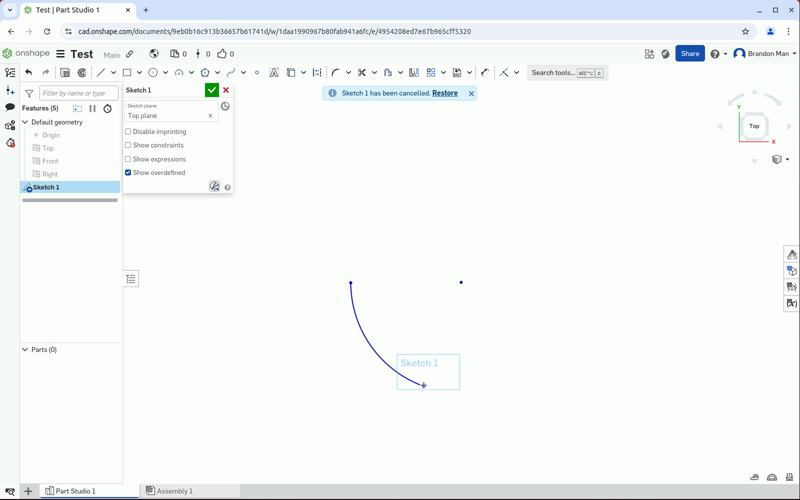
mouse_move(423, 384)
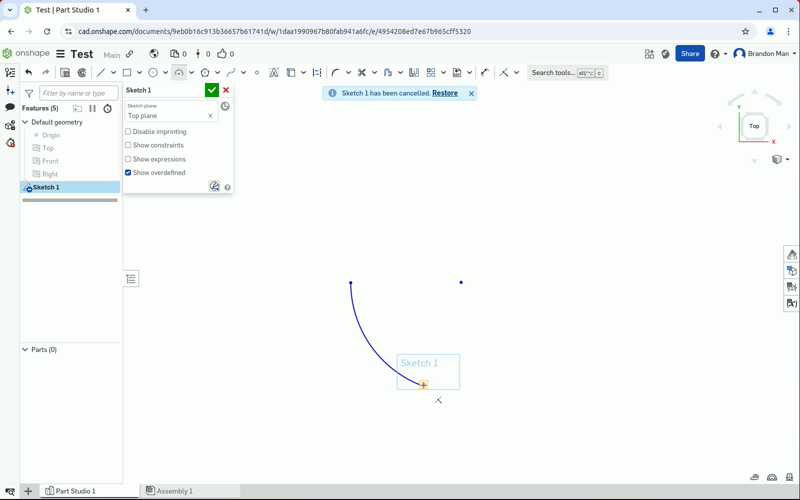
scroll(6)
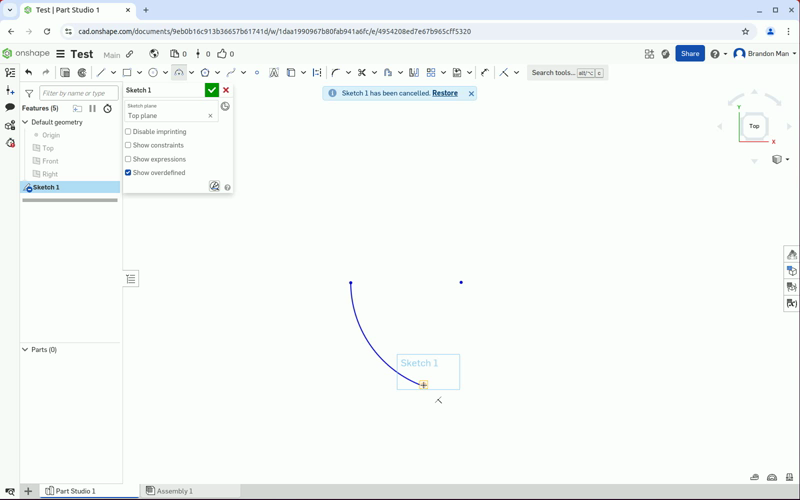
scroll(6)
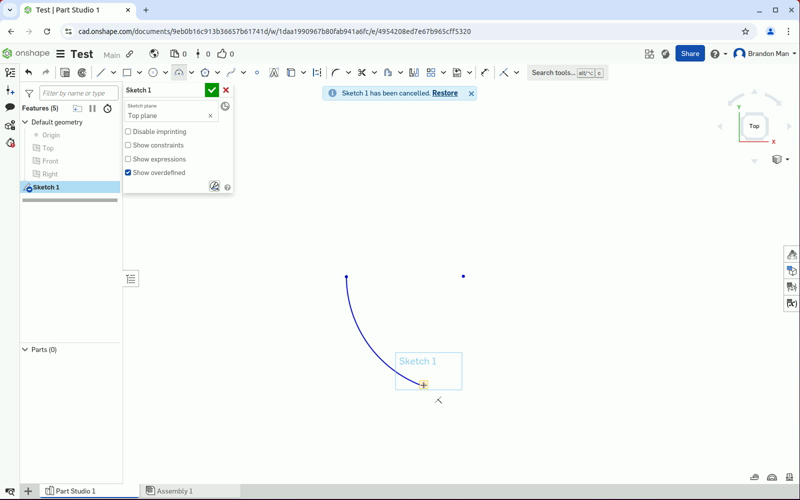
scroll(6)
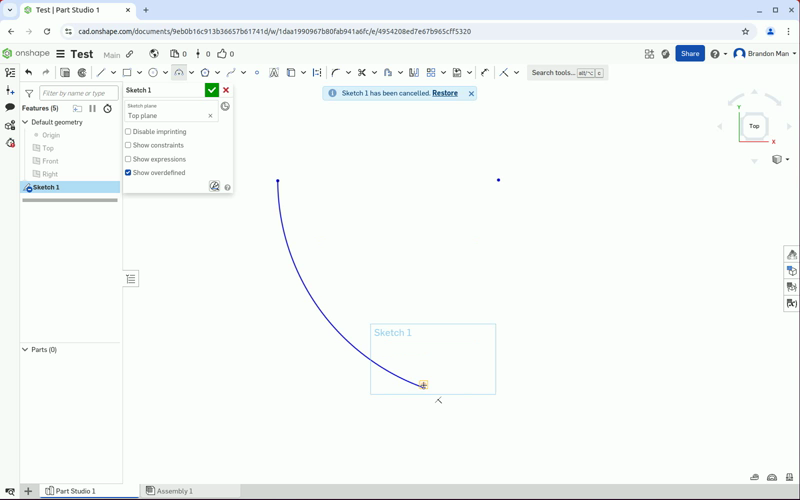
scroll(6)
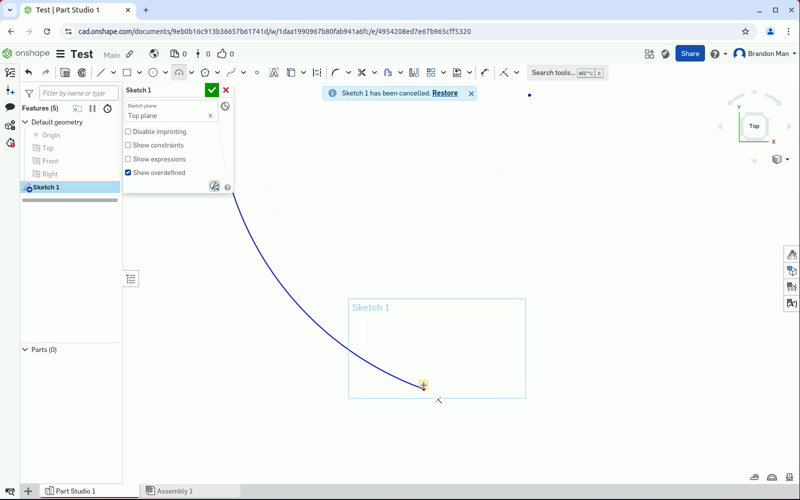
scroll(6)
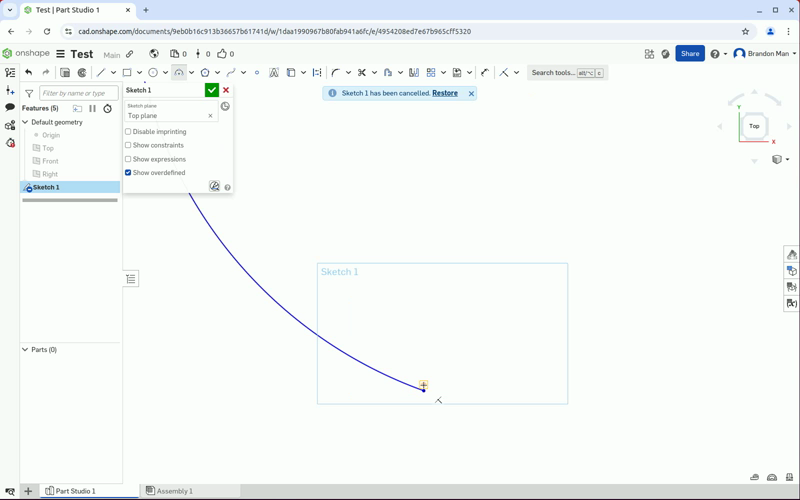
scroll(6)
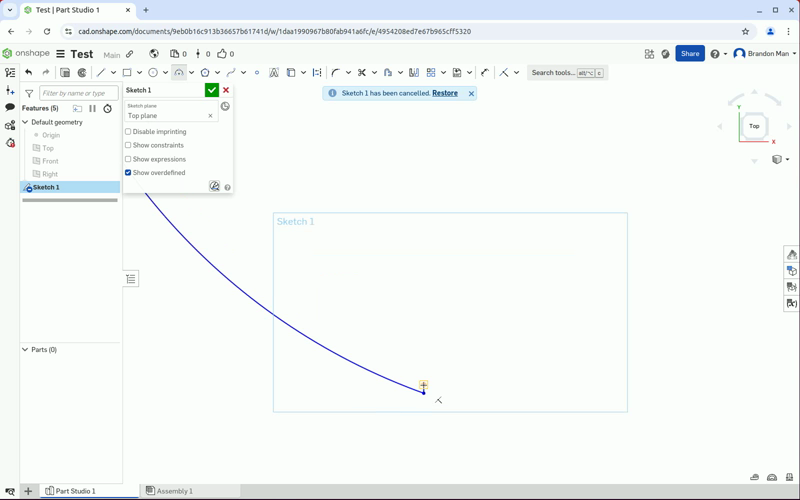
scroll(6)
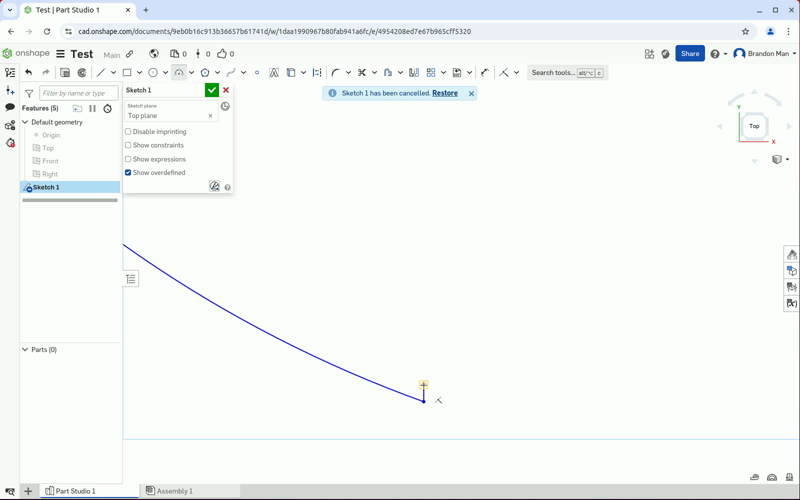
click(423, 384)
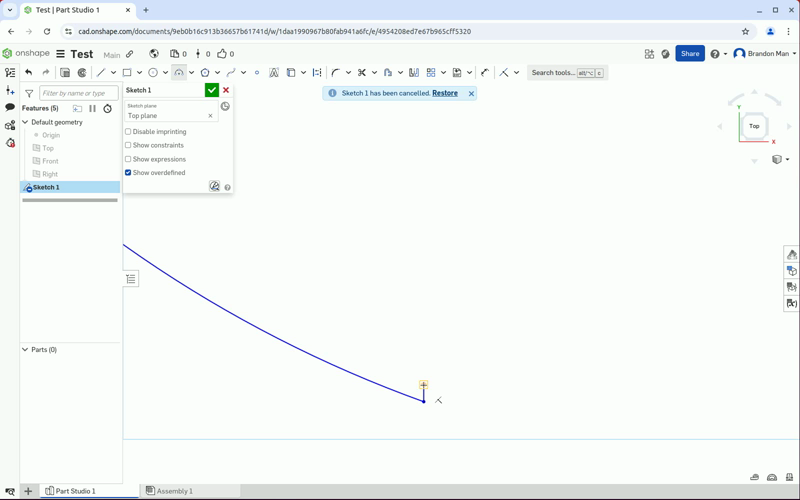
scroll(-6)
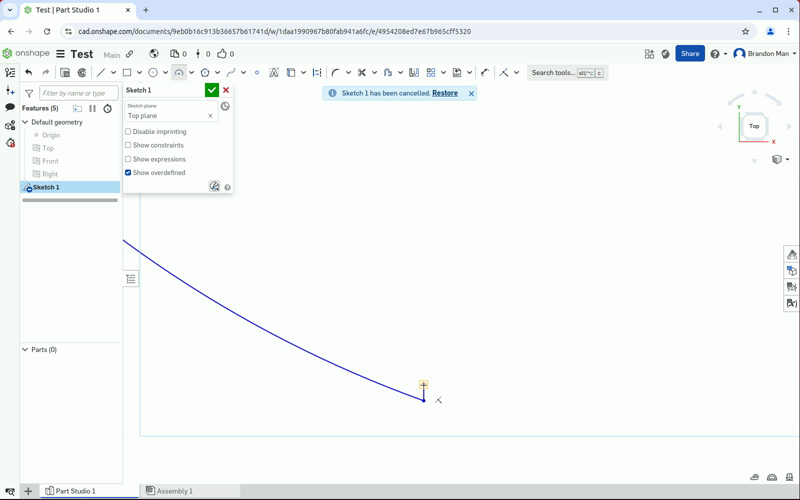
scroll(-6)
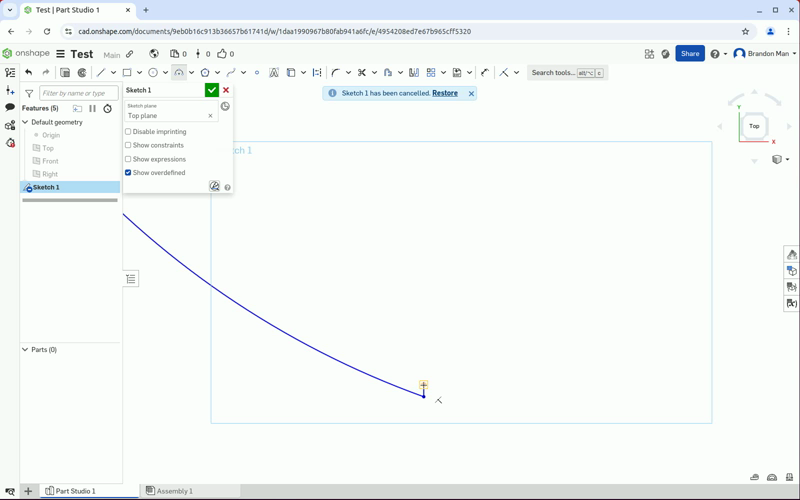
scroll(-6)
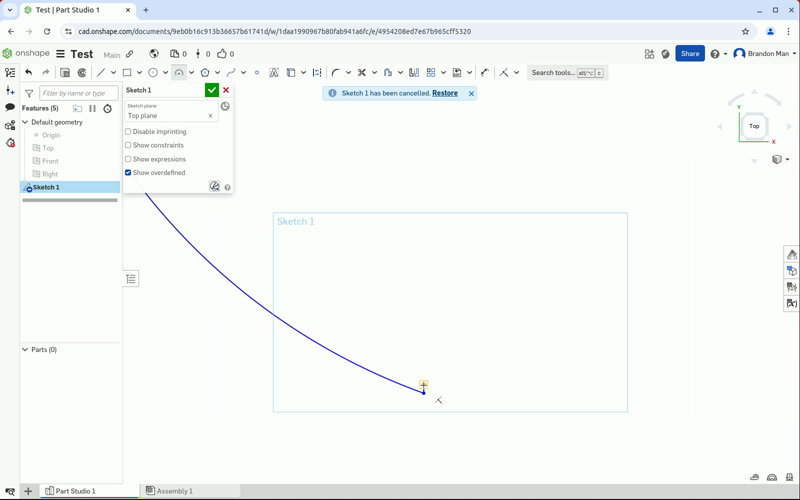
scroll(-6)
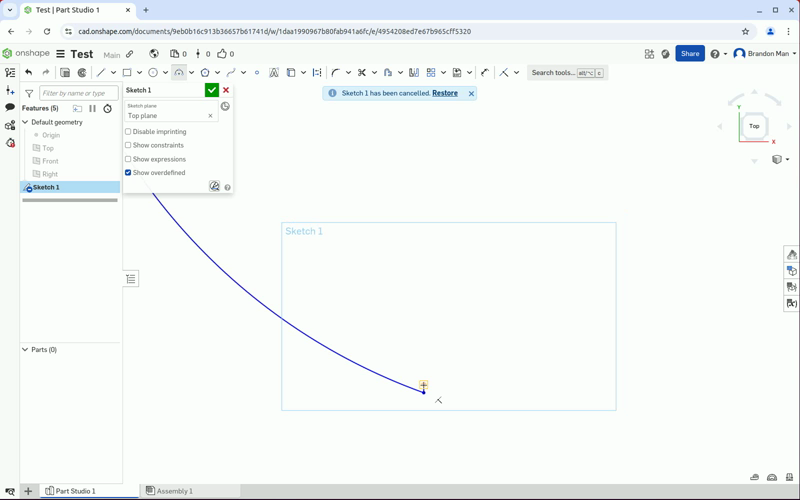
scroll(-6)
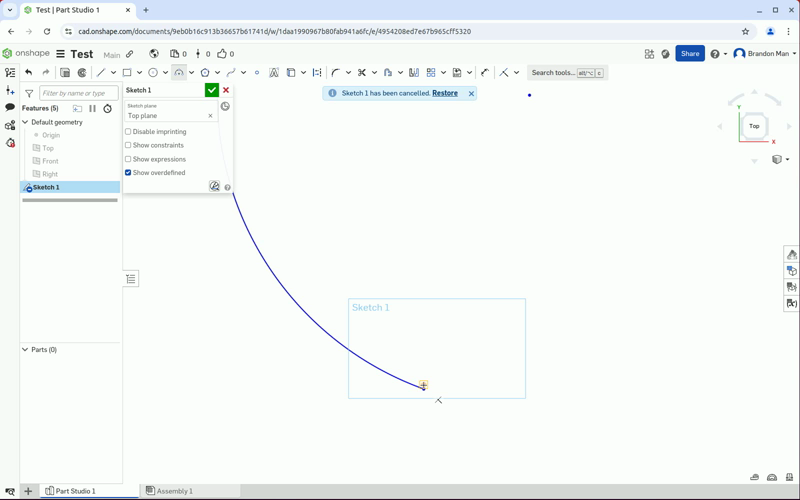
scroll(-6)
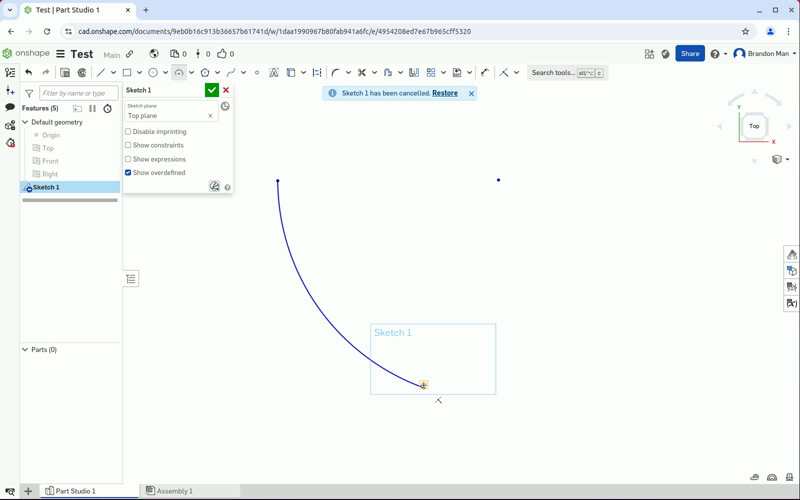
scroll(-6)
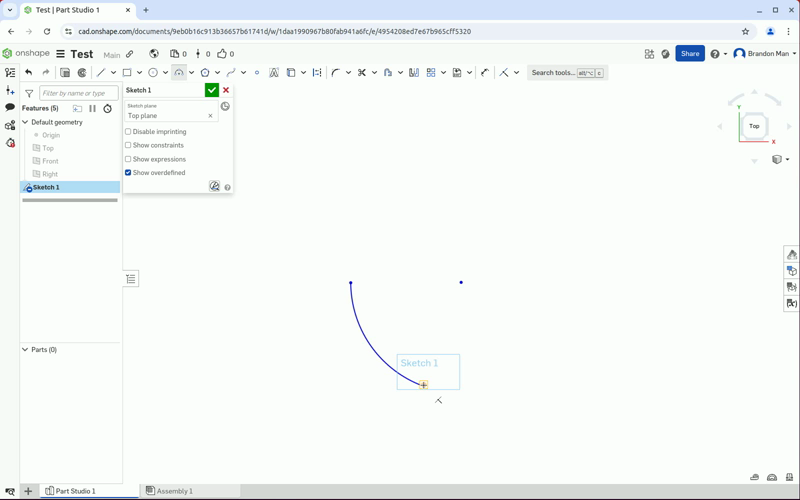
key_down(shift)
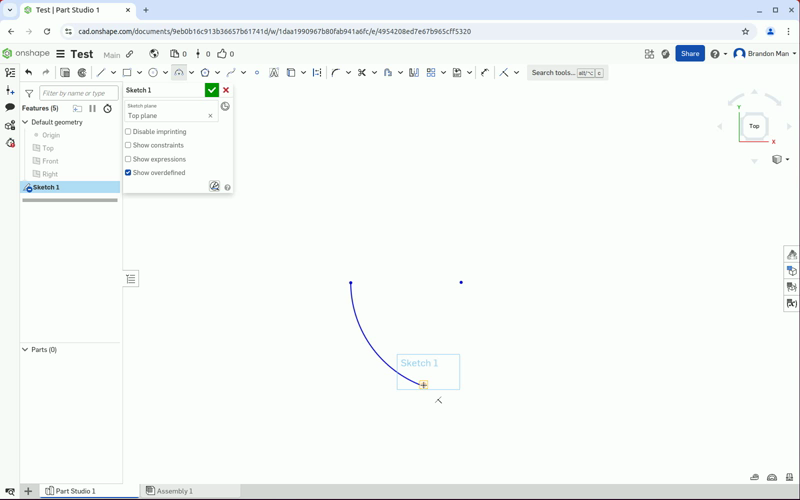
mouse_move(351, 282)
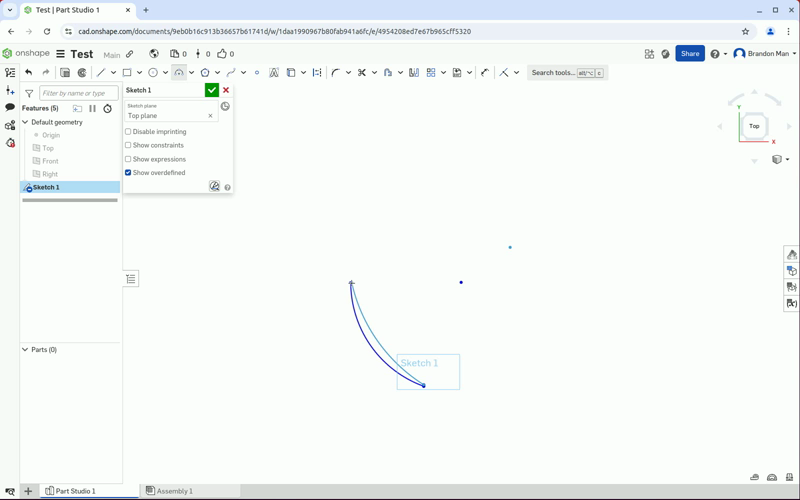
scroll(6)
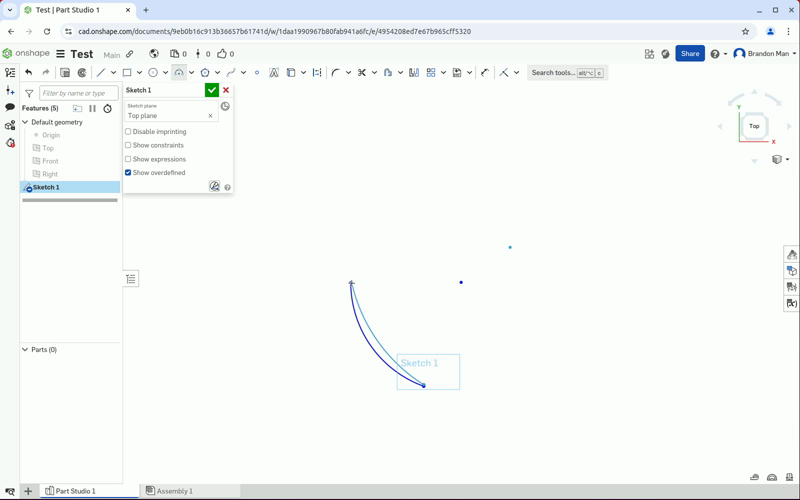
scroll(6)
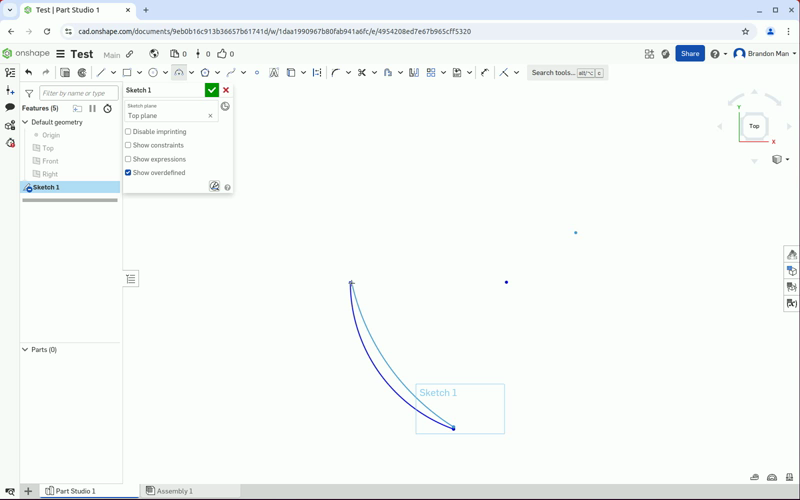
scroll(6)
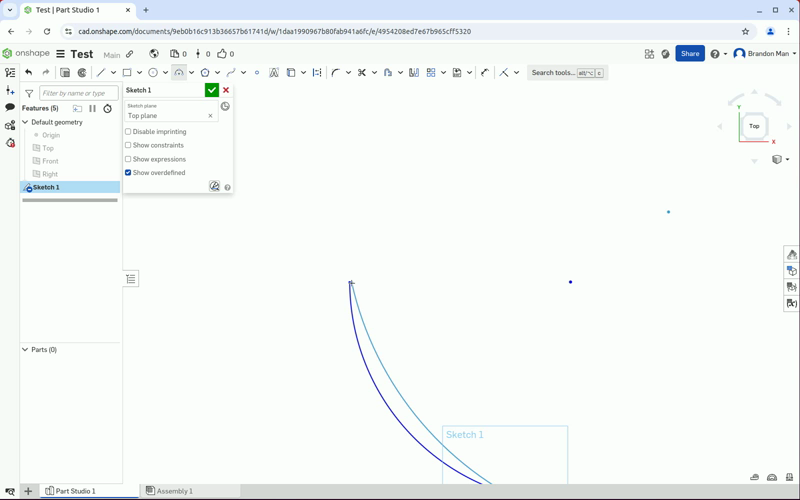
scroll(6)
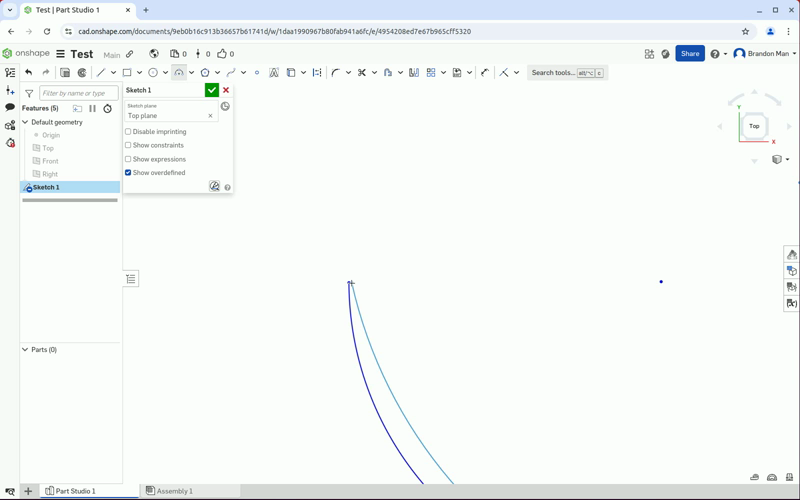
scroll(6)
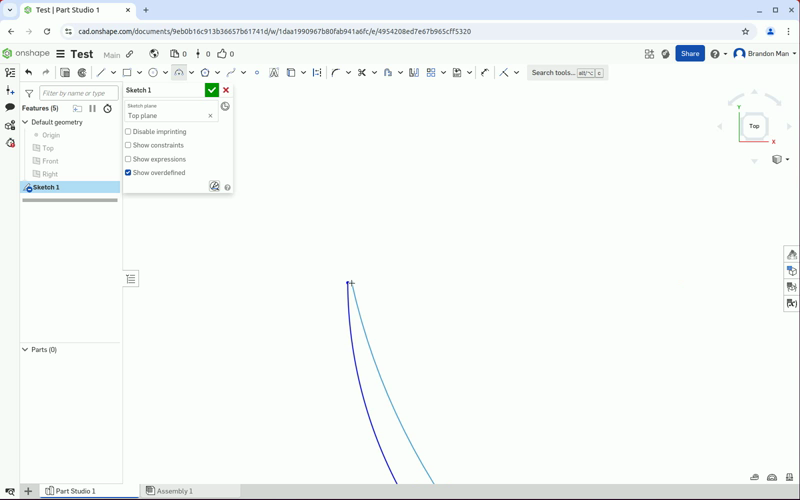
scroll(6)
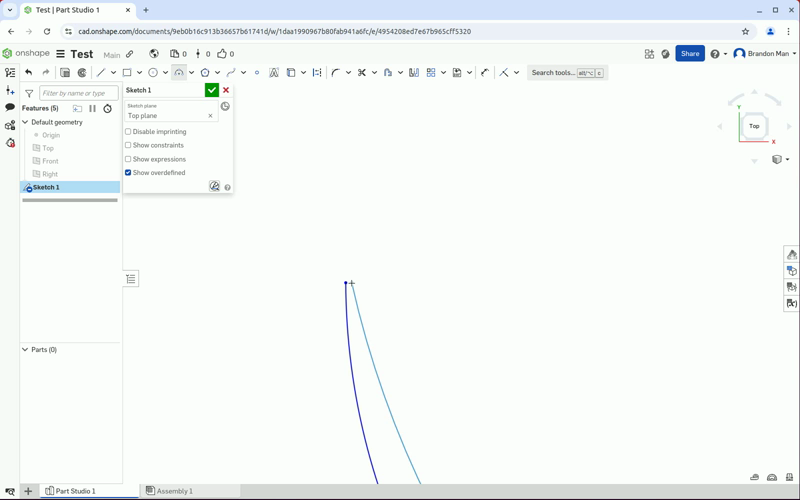
scroll(6)
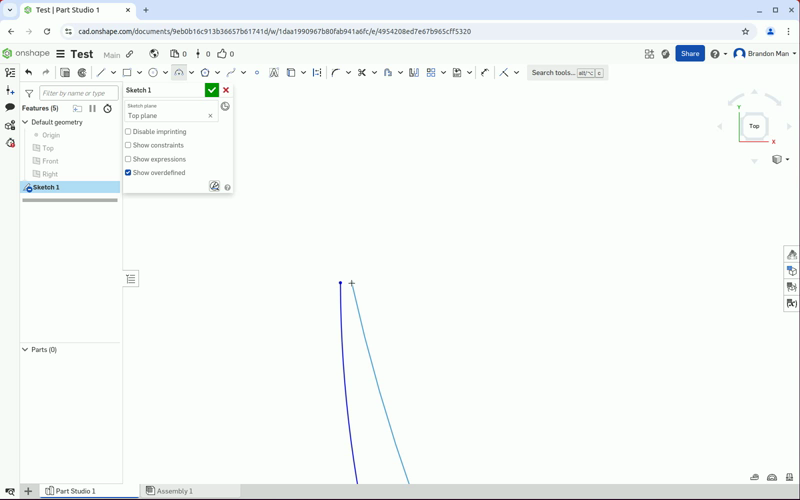
click(351, 282)
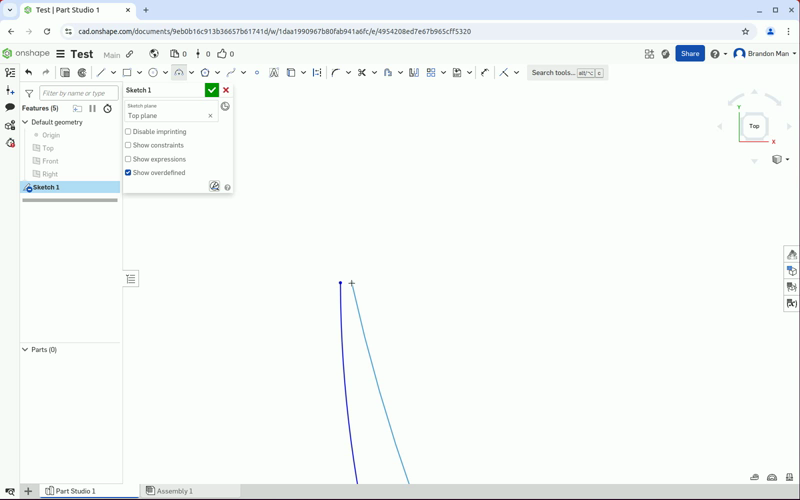
scroll(-6)
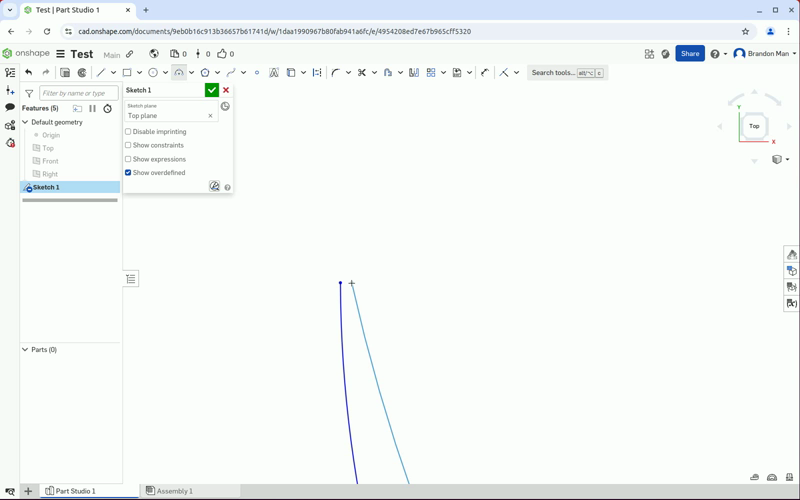
scroll(-6)
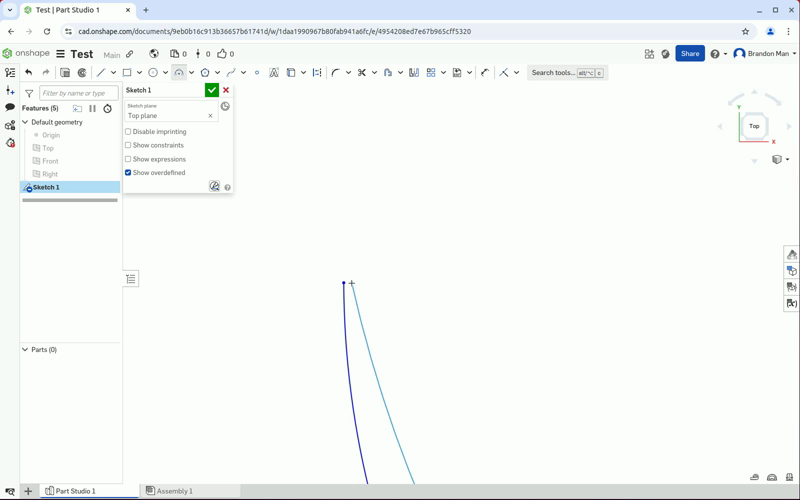
scroll(-6)
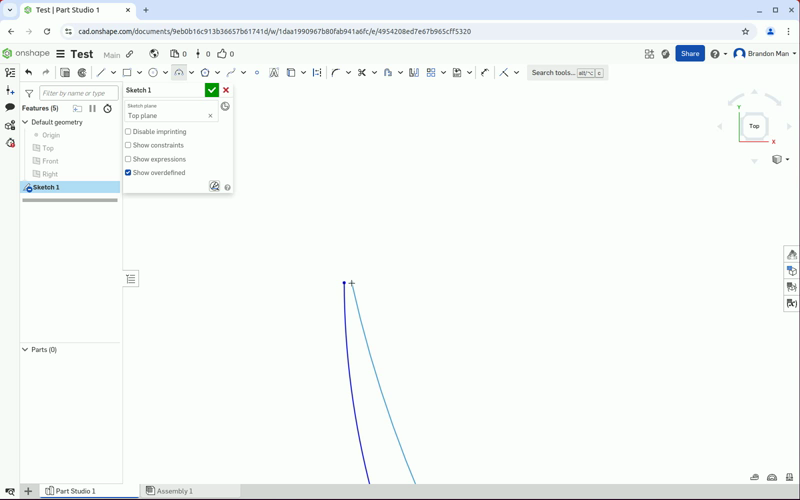
scroll(-6)
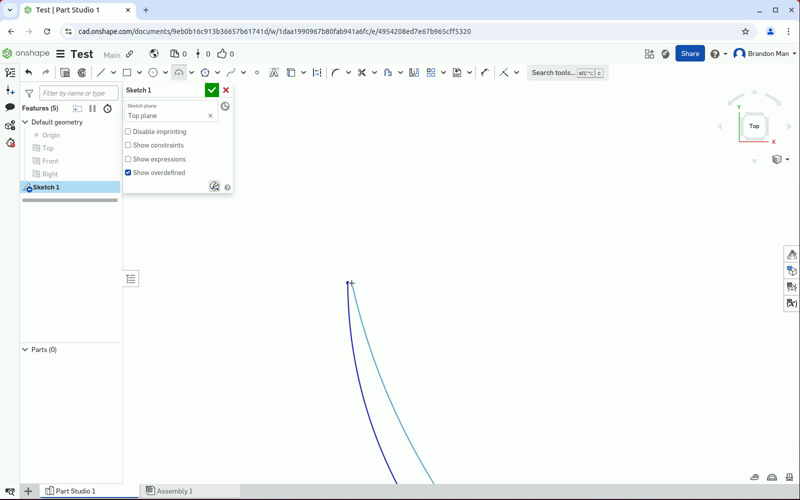
scroll(-6)
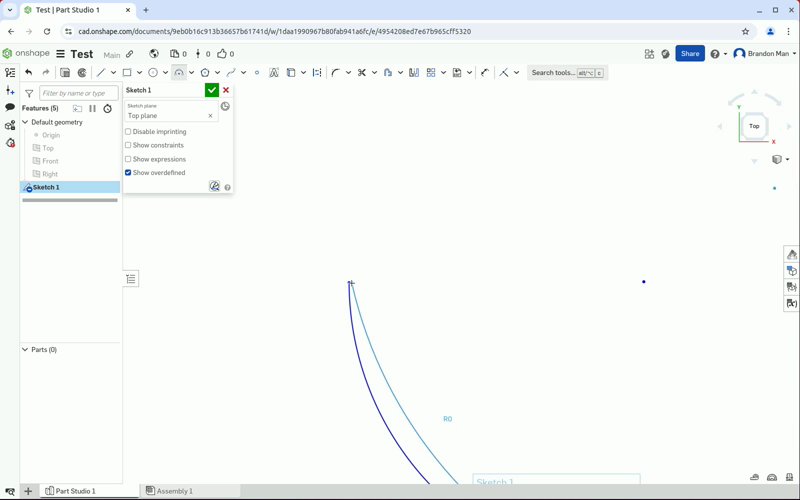
scroll(-6)
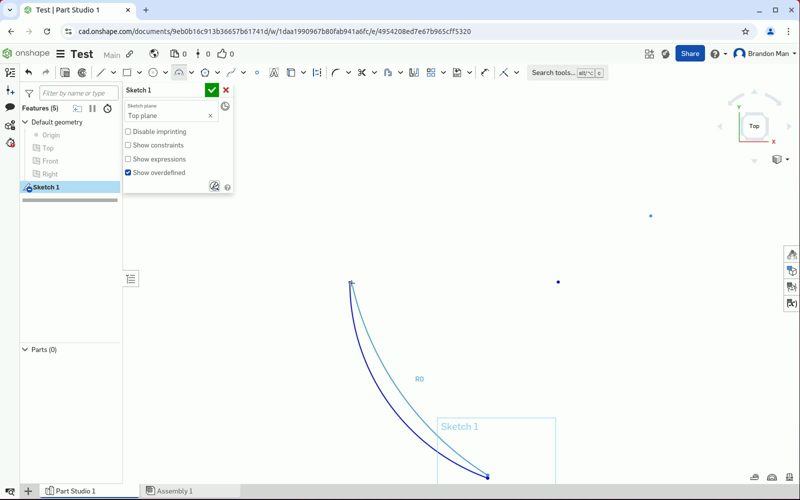
scroll(-6)
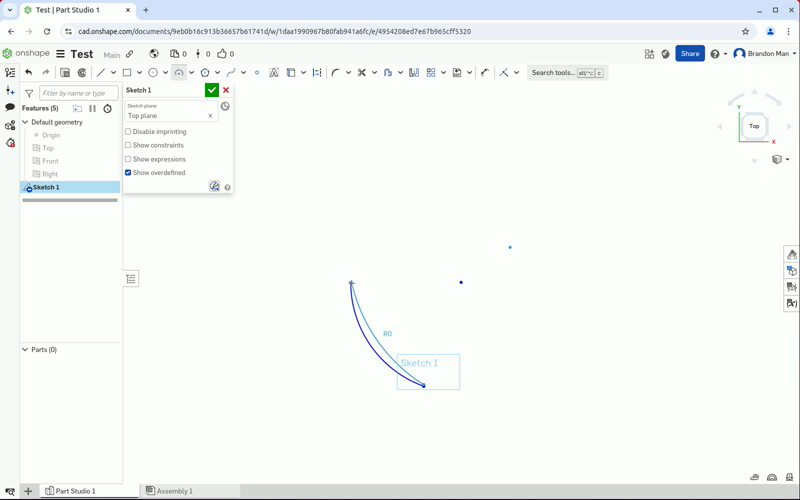
mouse_move(371, 345)
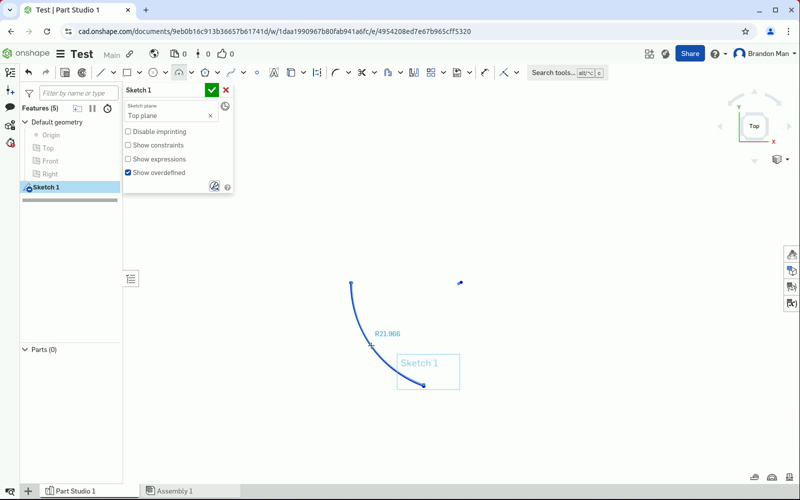
scroll(6)
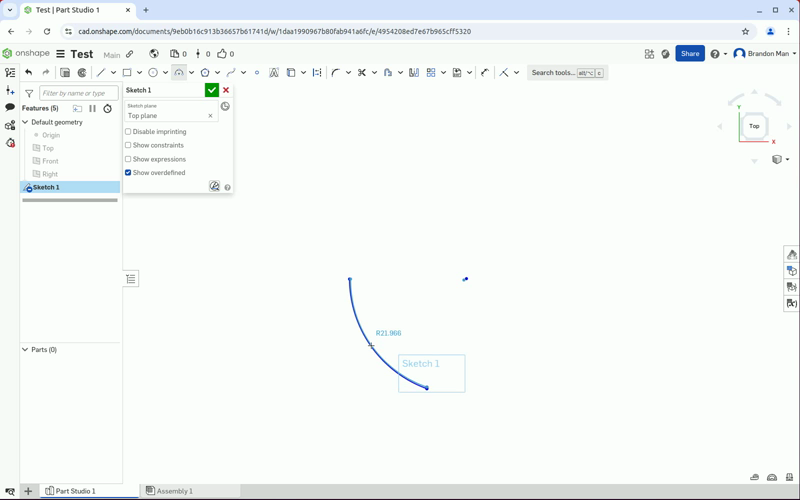
scroll(6)
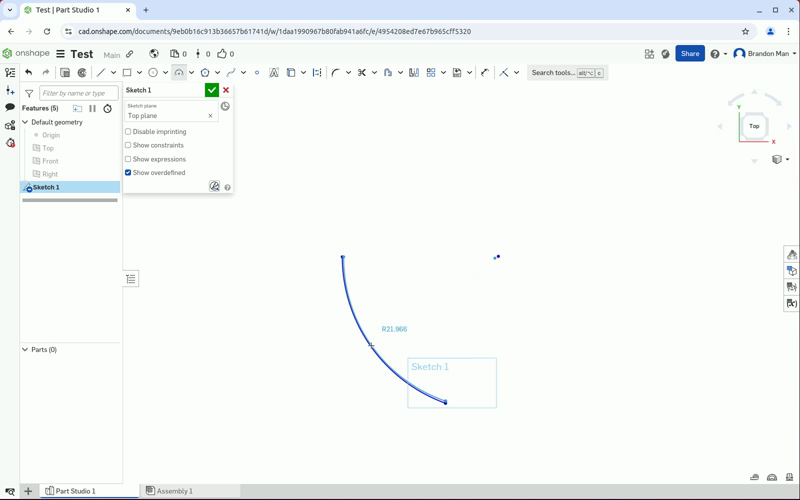
scroll(6)
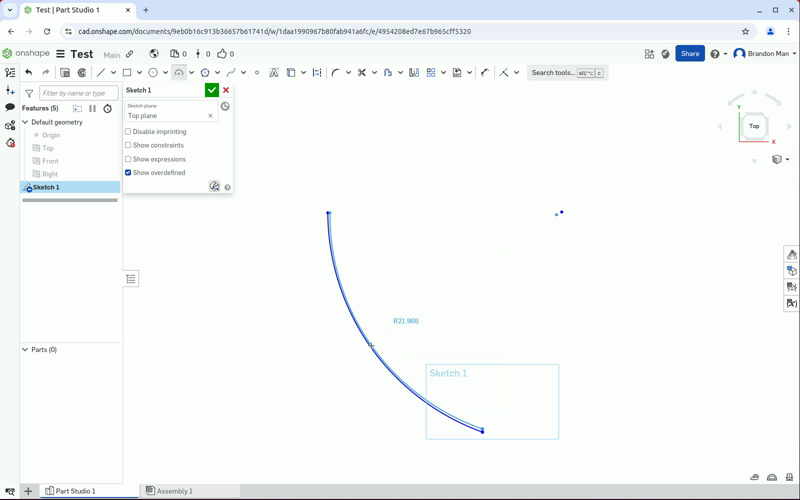
scroll(6)
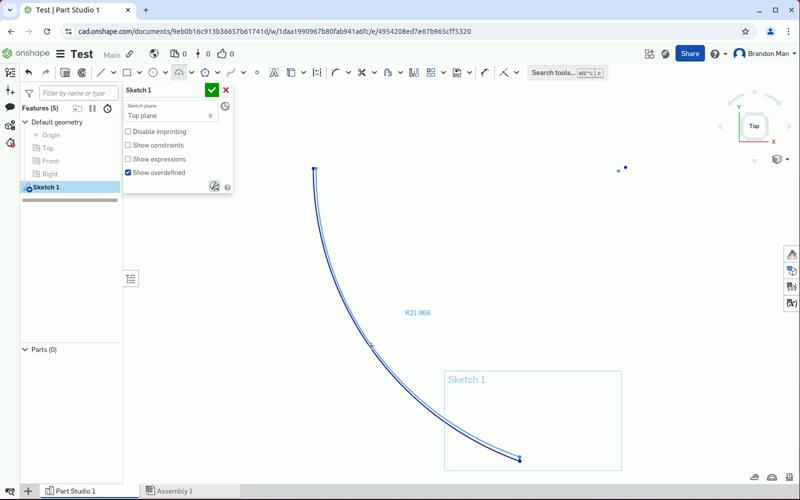
scroll(6)
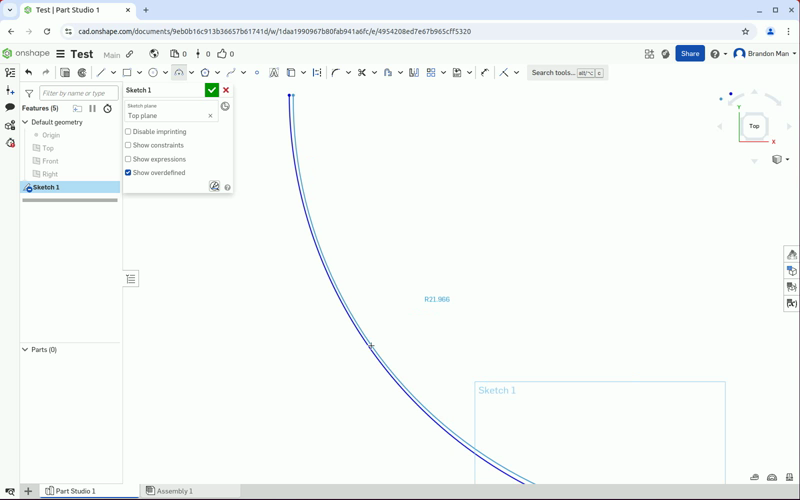
scroll(6)
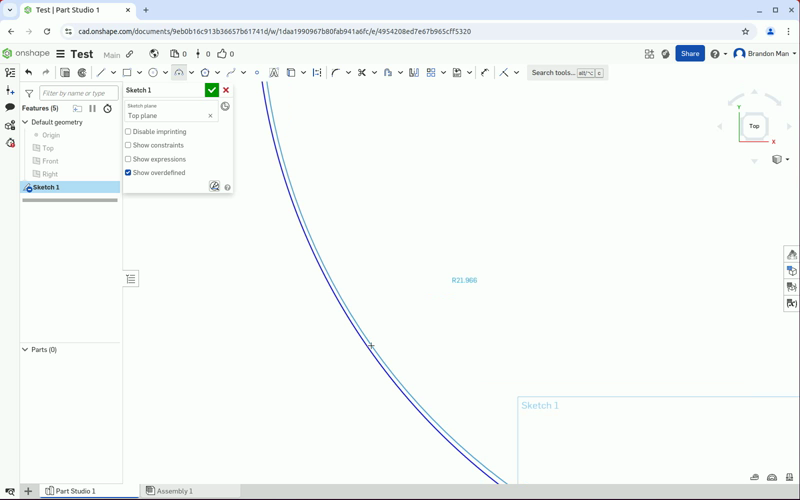
scroll(6)
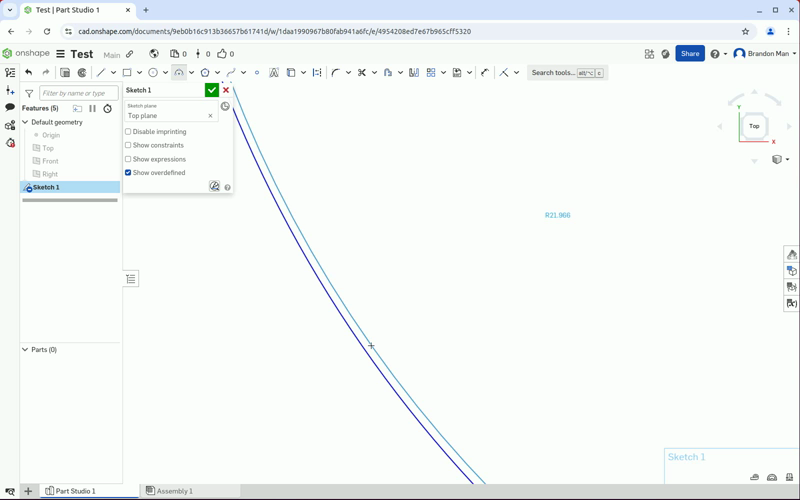
click(371, 345)
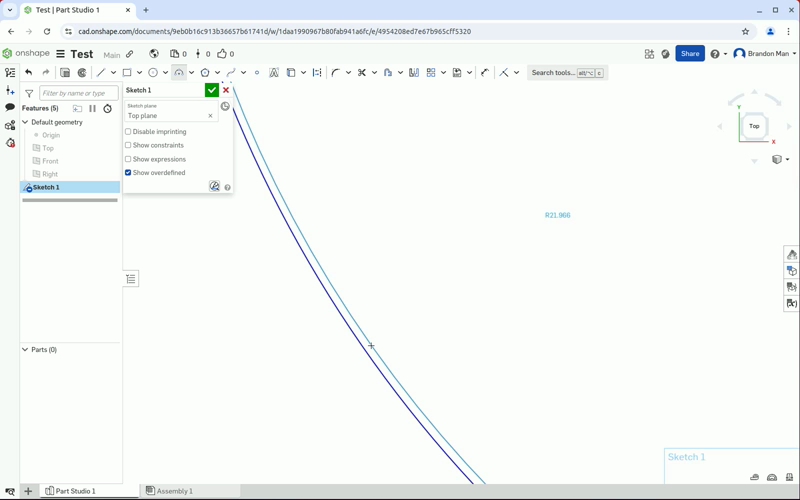
scroll(-6)
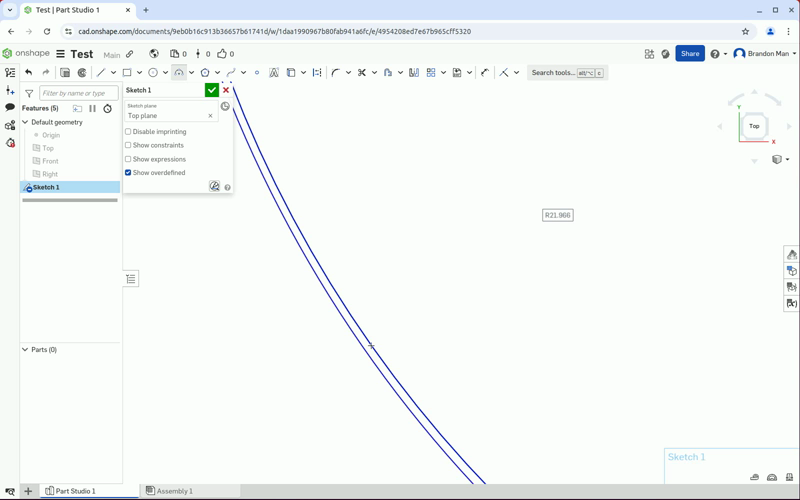
scroll(-6)
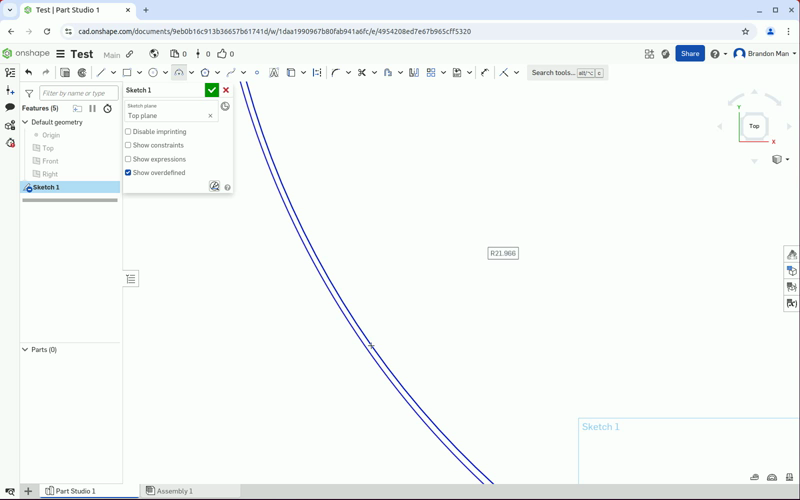
scroll(-6)
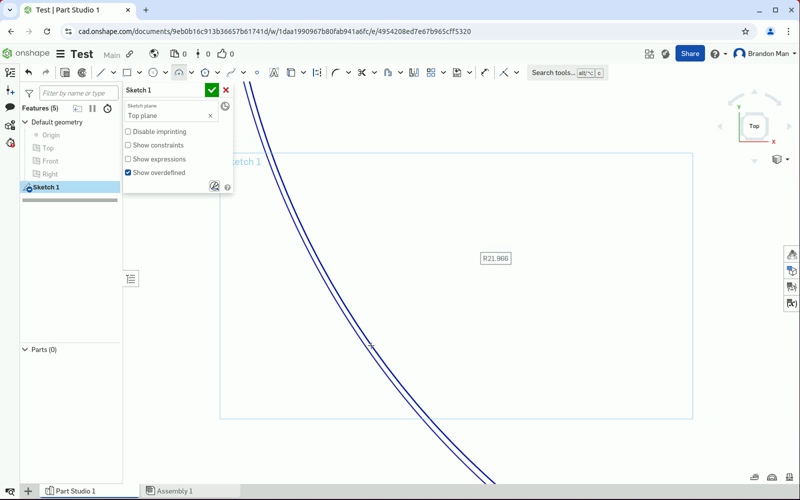
scroll(-6)
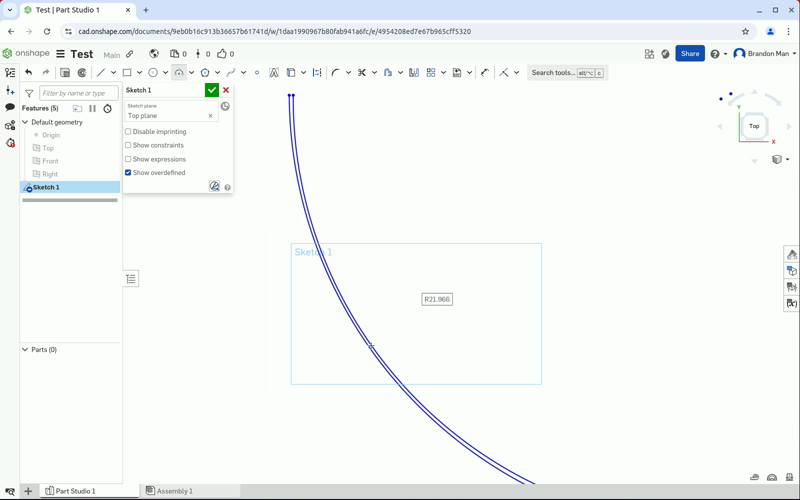
scroll(-6)
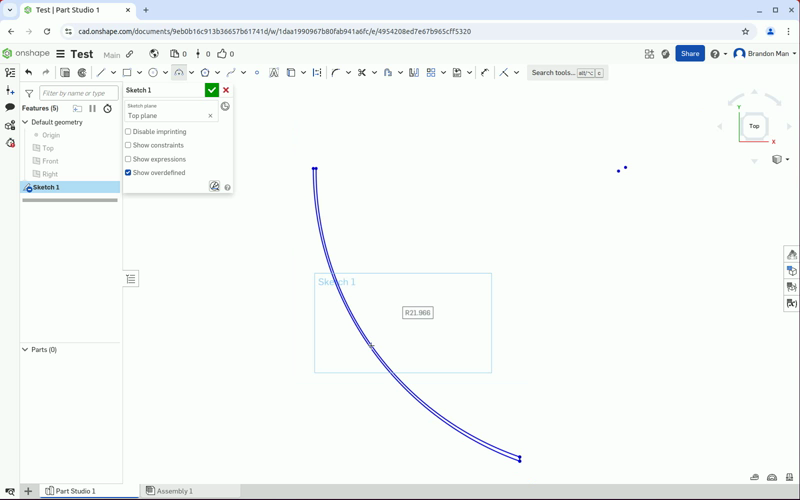
scroll(-6)
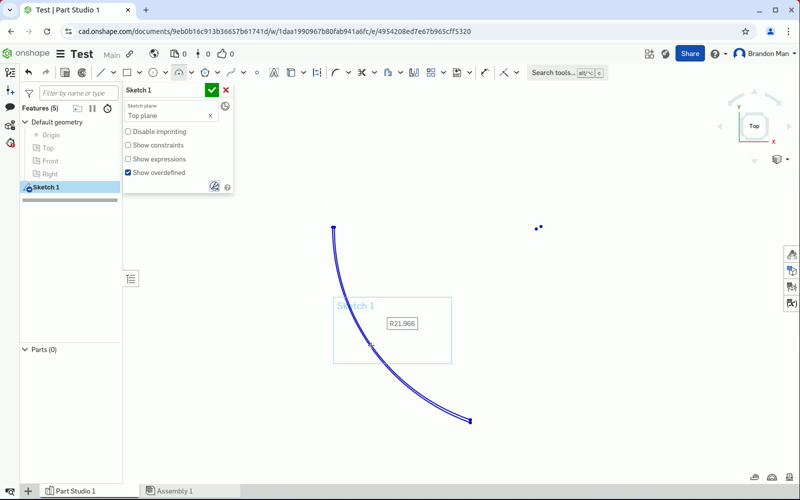
scroll(-6)
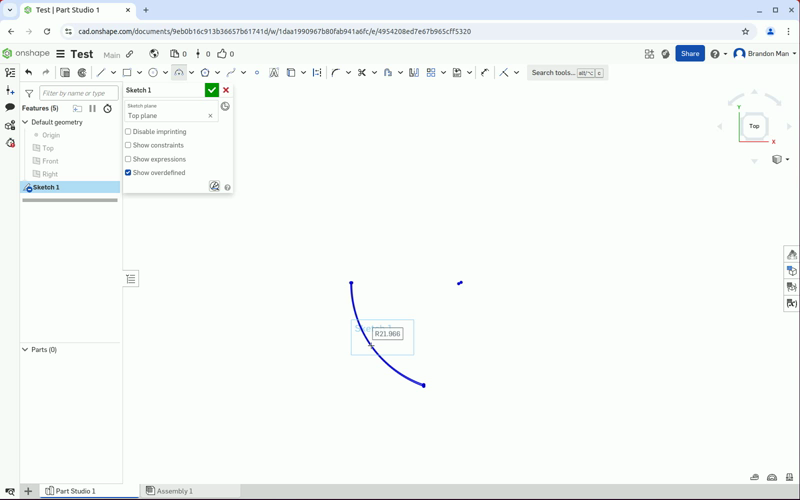
key_up(shift)
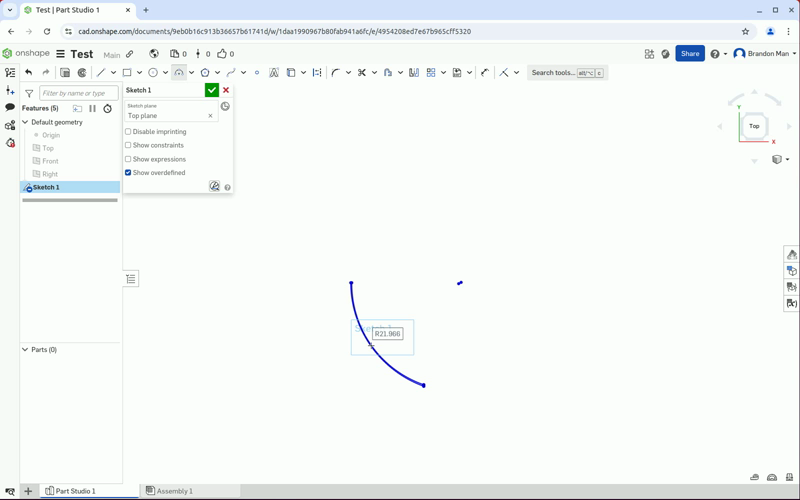
key(esc)
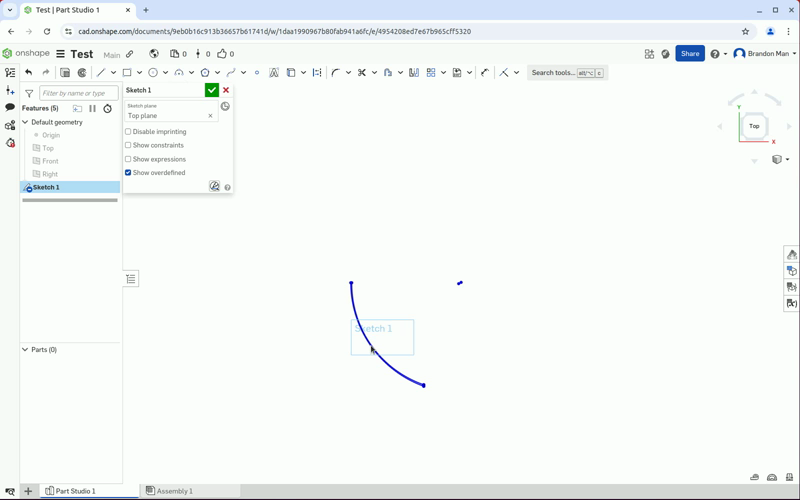
key(l)
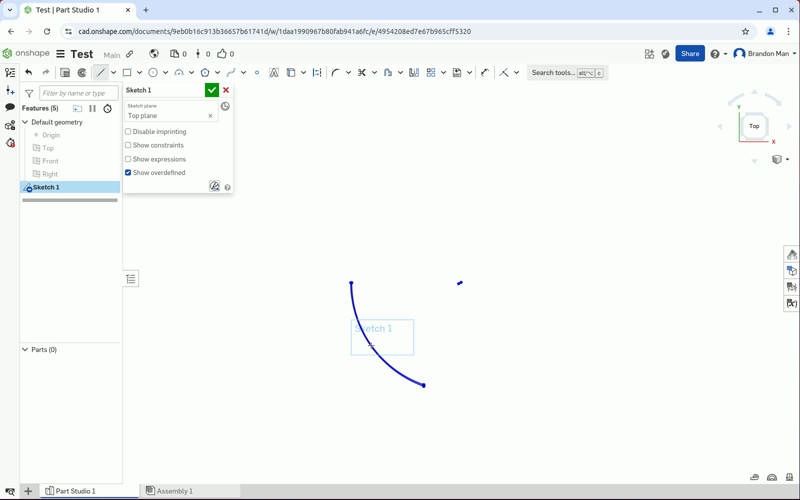
mouse_move(351, 282)
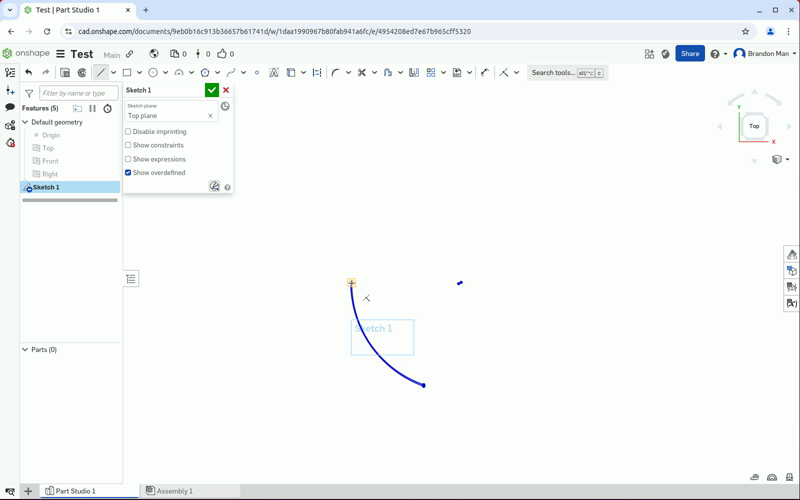
scroll(6)
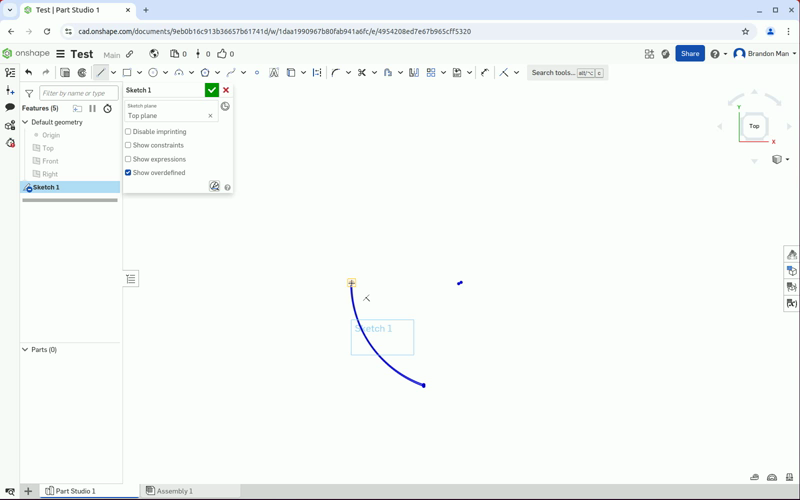
scroll(6)
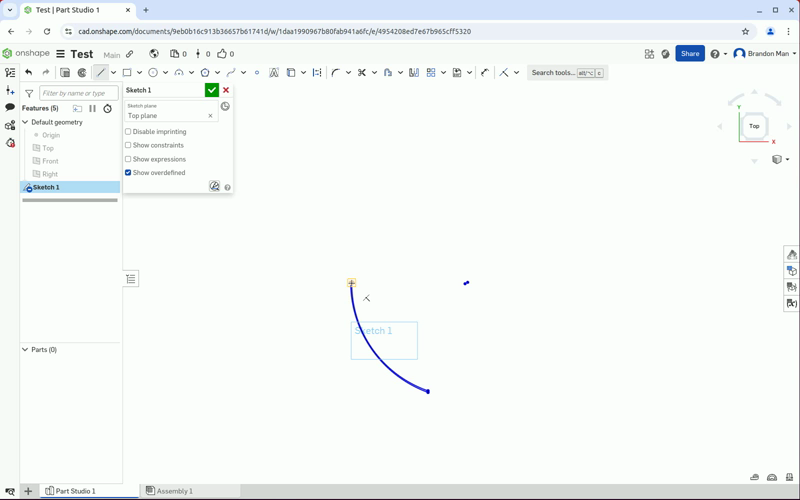
scroll(6)
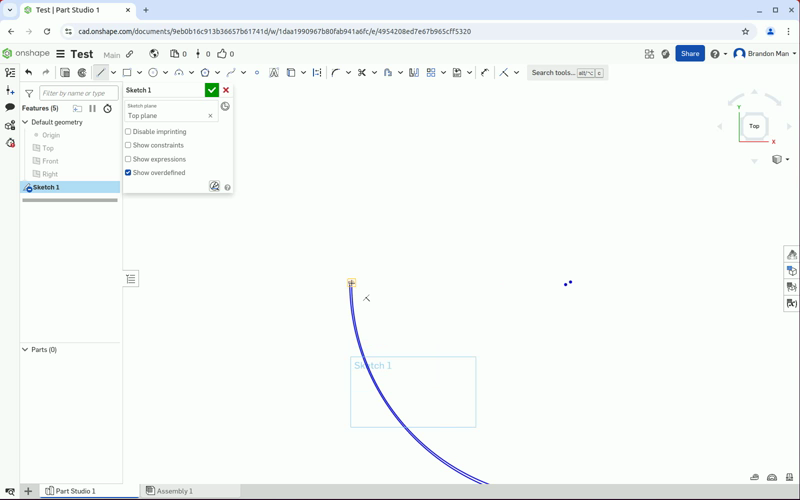
scroll(6)
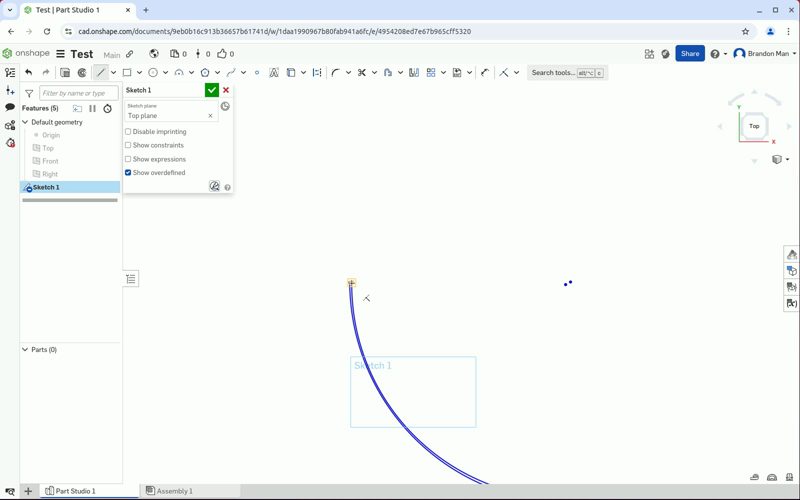
scroll(6)
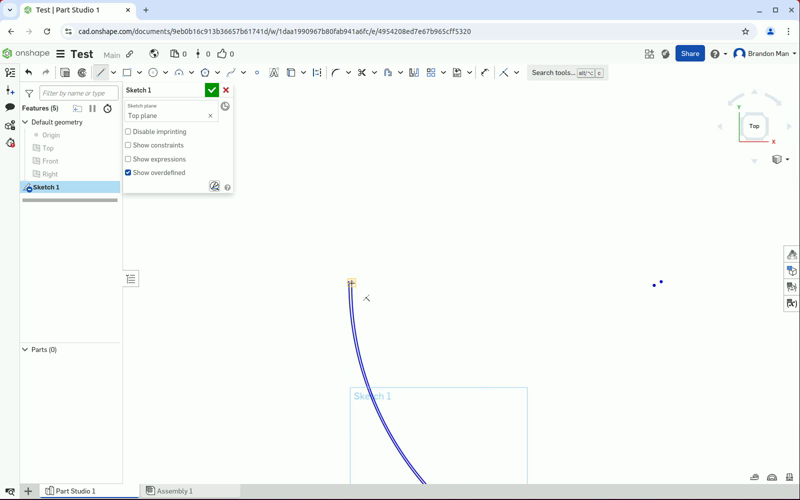
scroll(6)
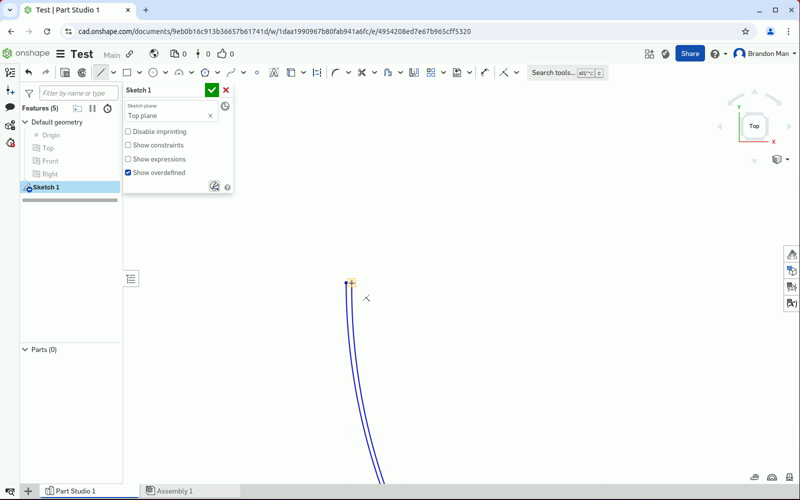
scroll(6)
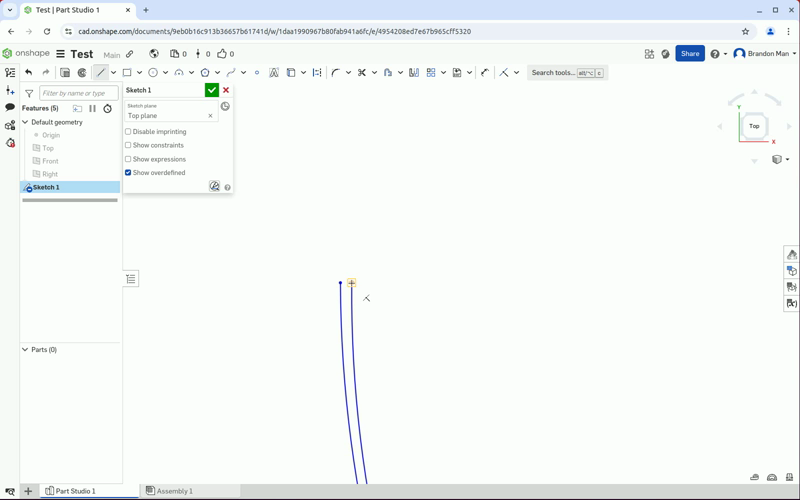
click(351, 282)
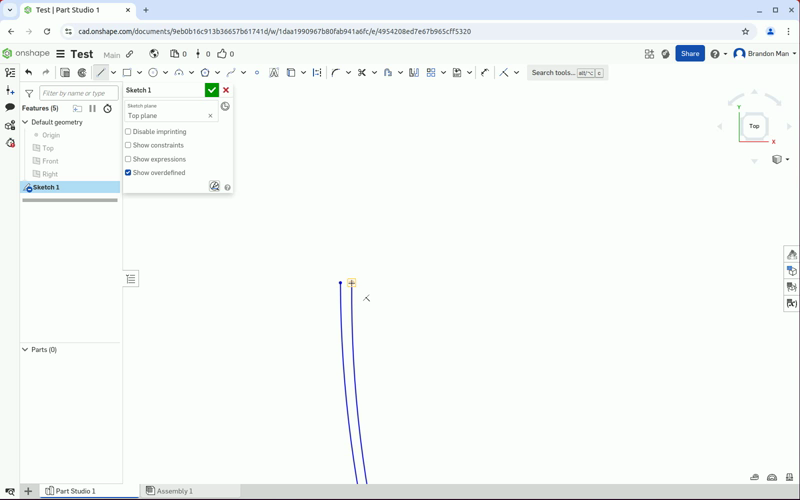
scroll(-6)
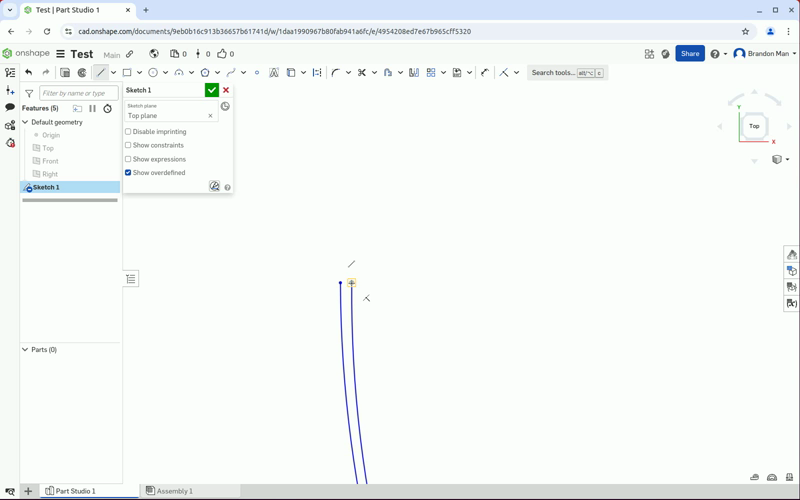
scroll(-6)
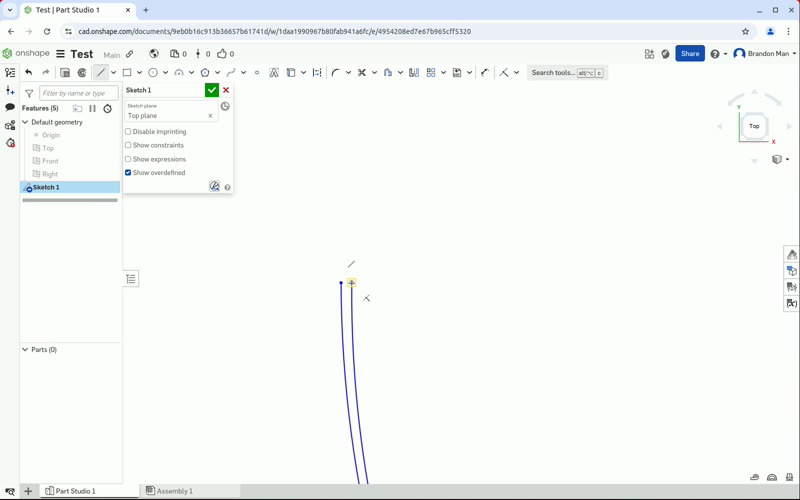
scroll(-6)
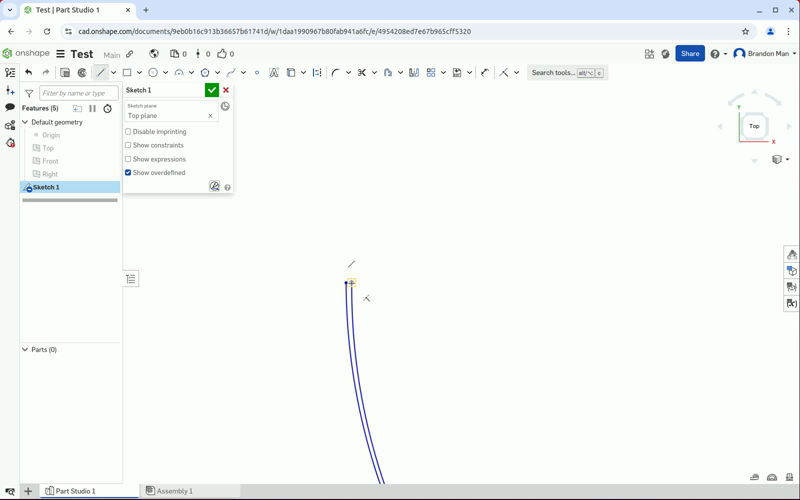
scroll(-6)
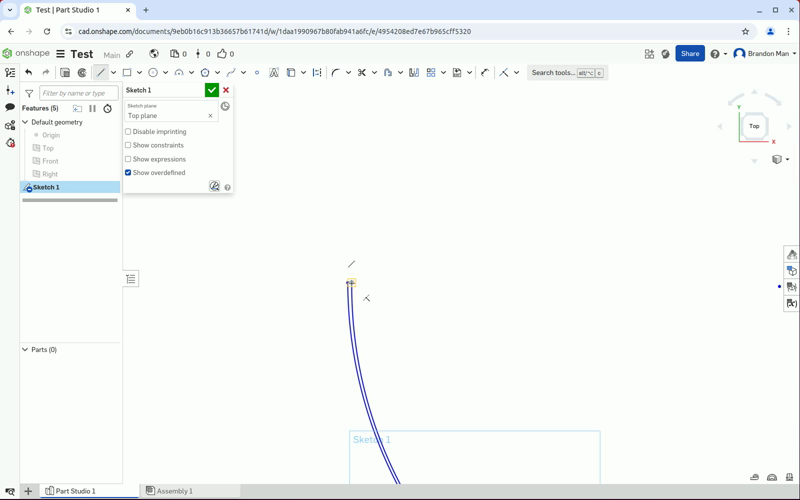
scroll(-6)
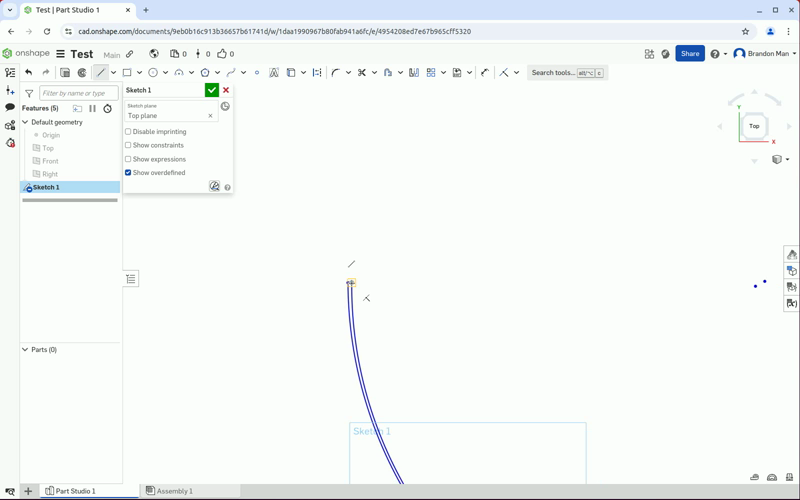
scroll(-6)
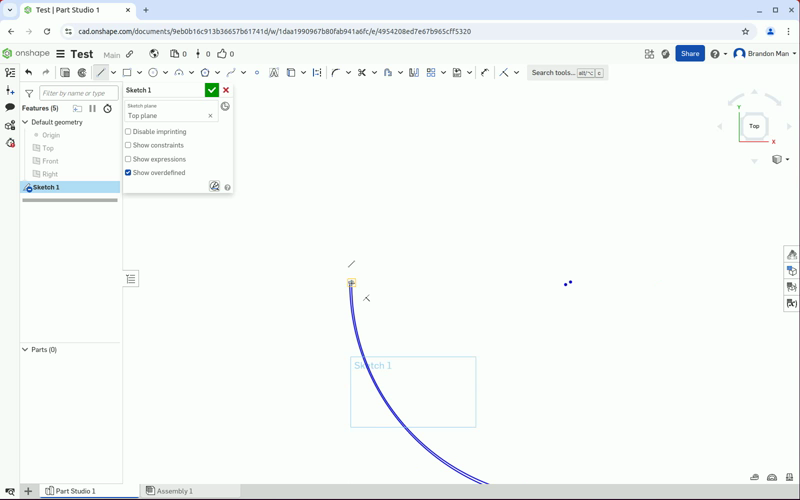
scroll(-6)
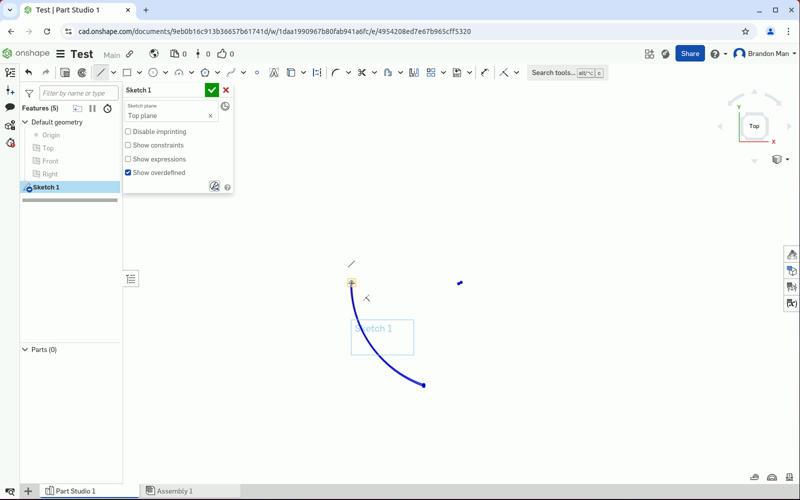
mouse_move(381, 282)
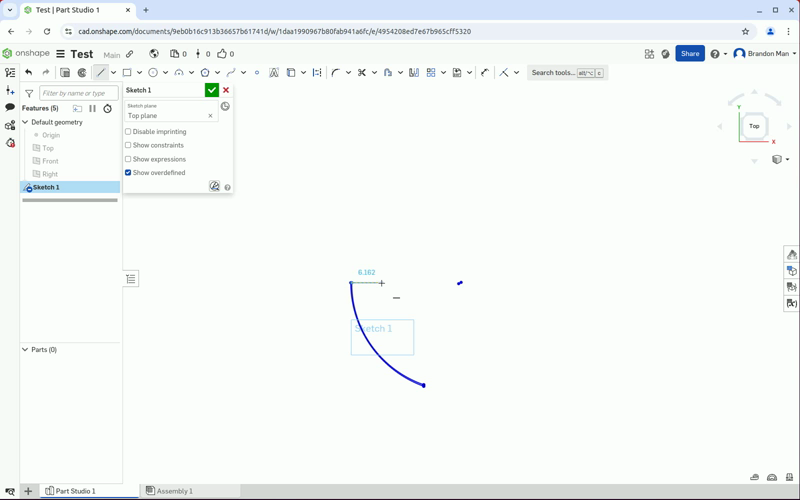
key_down(shift)
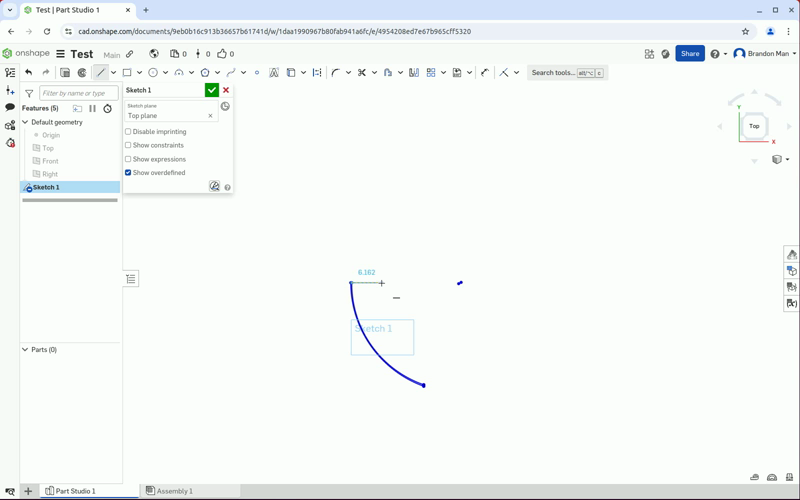
mouse_move(350, 282)
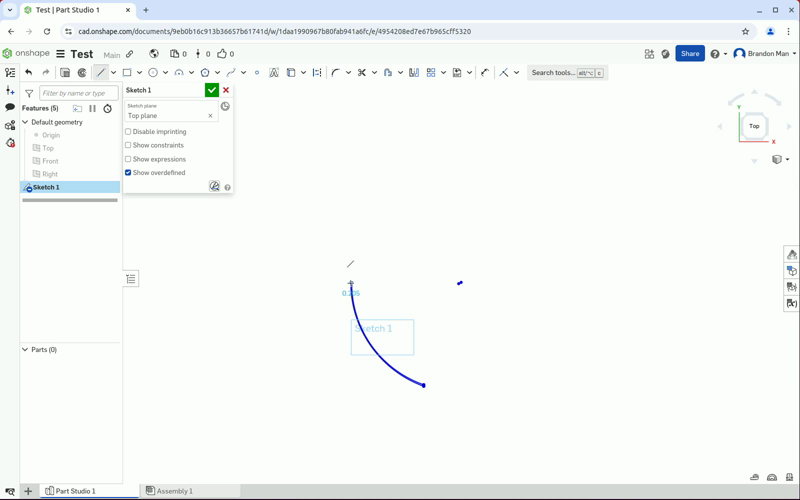
scroll(6)
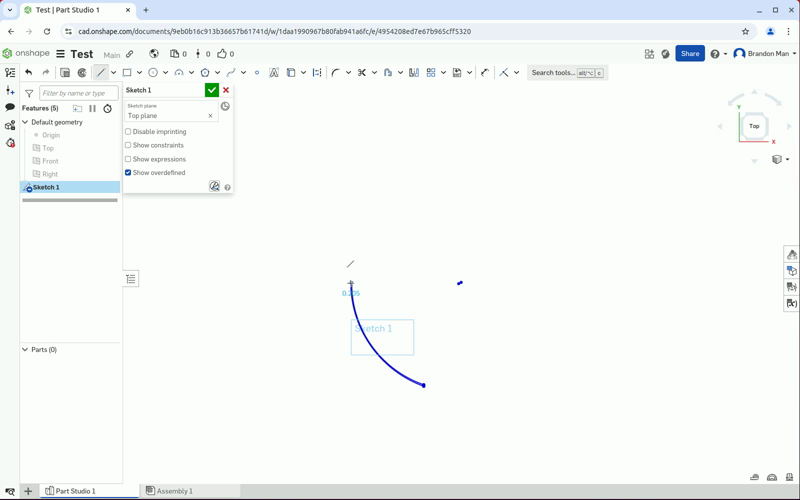
scroll(6)
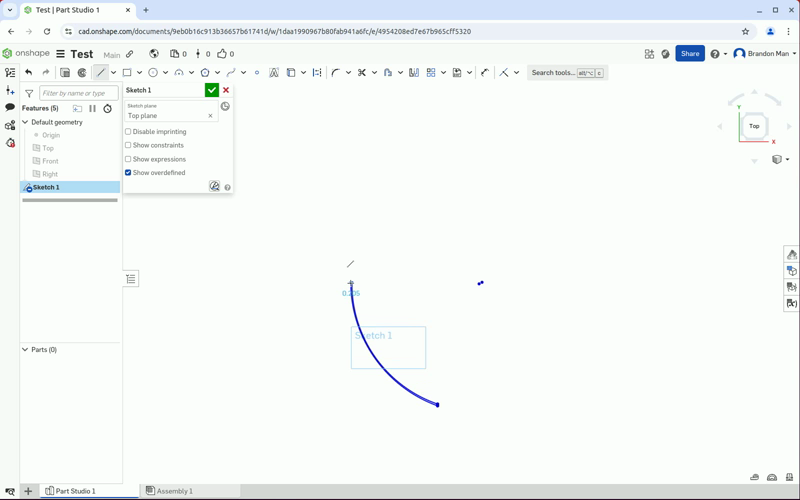
scroll(6)
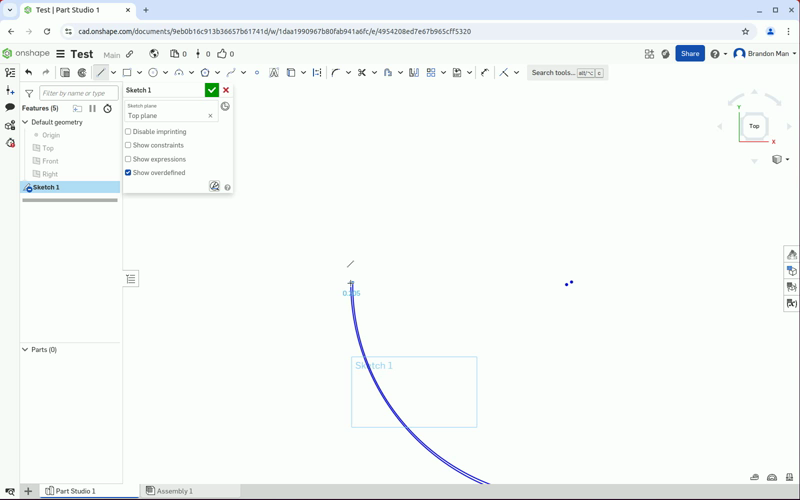
scroll(6)
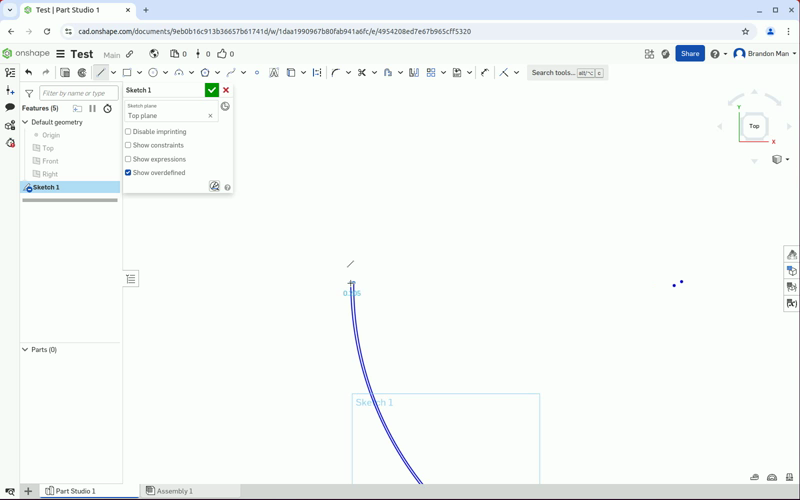
scroll(6)
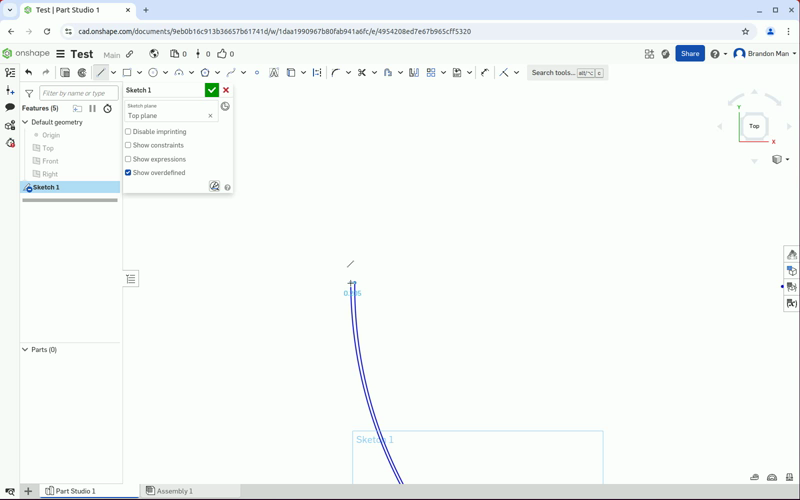
scroll(6)
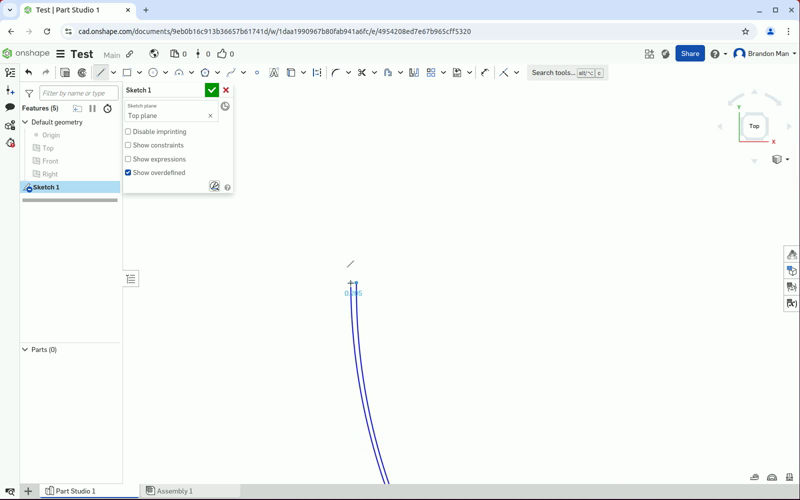
scroll(6)
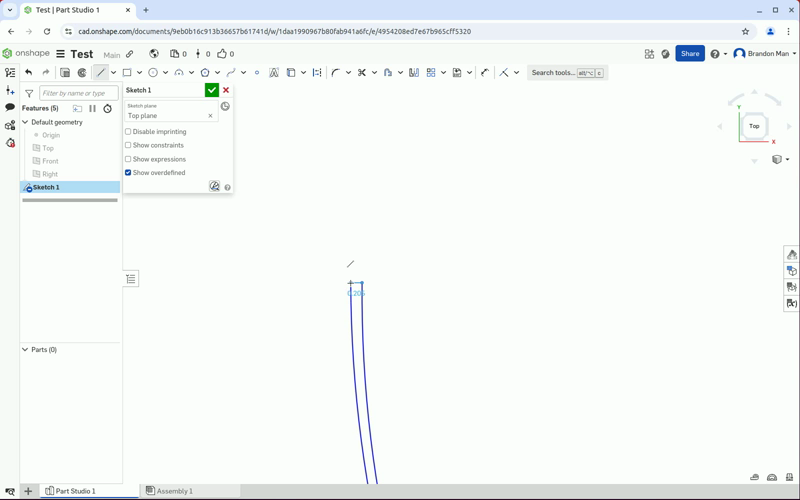
key_up(shift)
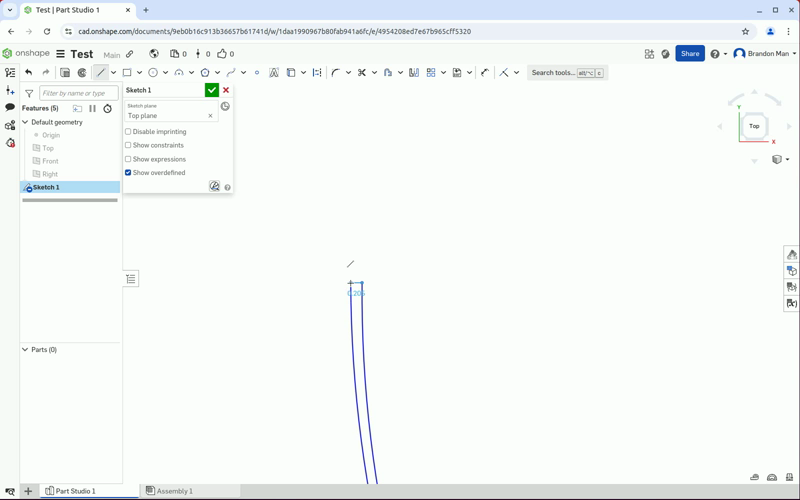
click(350, 282)
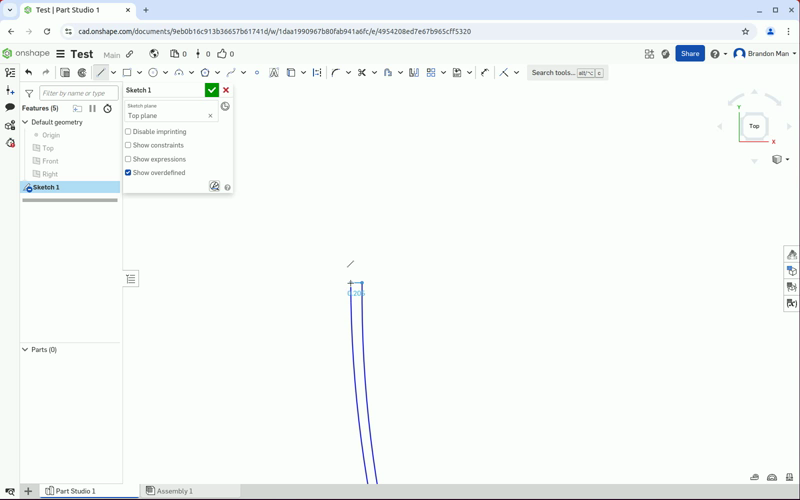
scroll(-6)
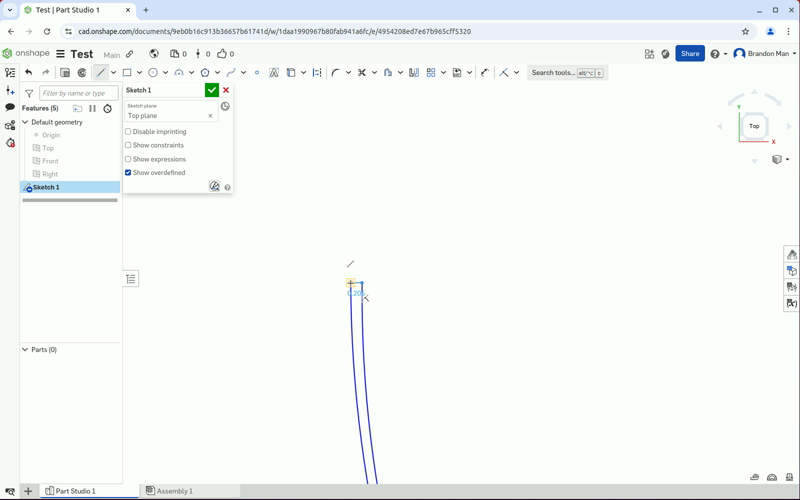
scroll(-6)
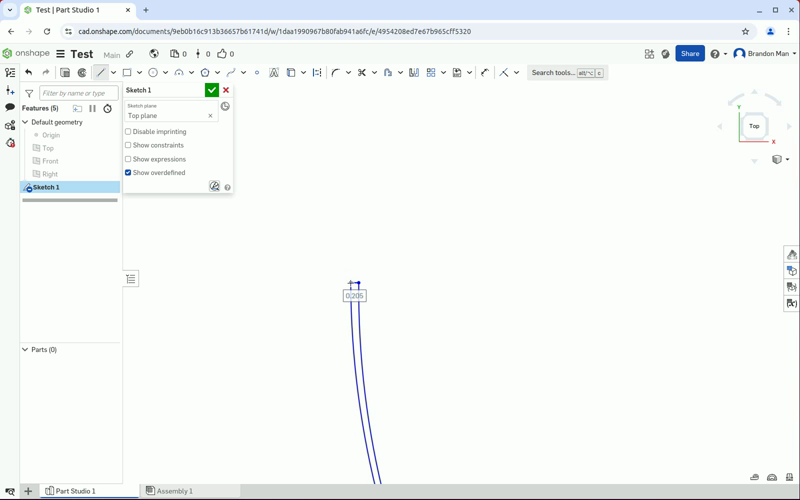
scroll(-6)
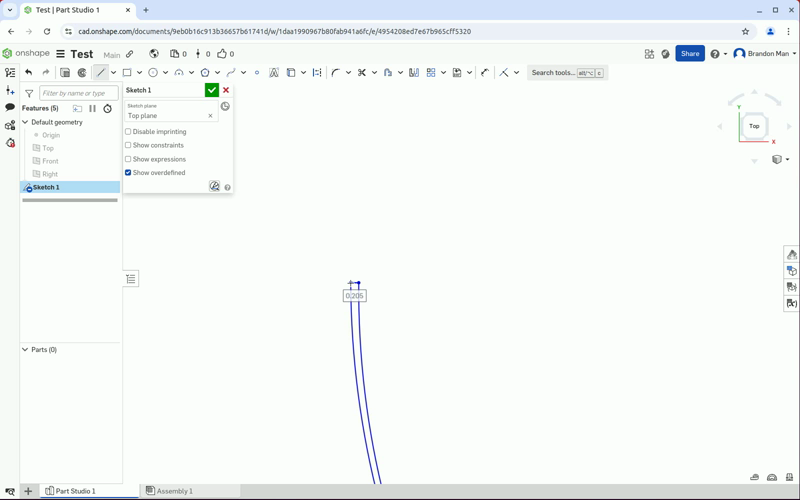
scroll(-6)
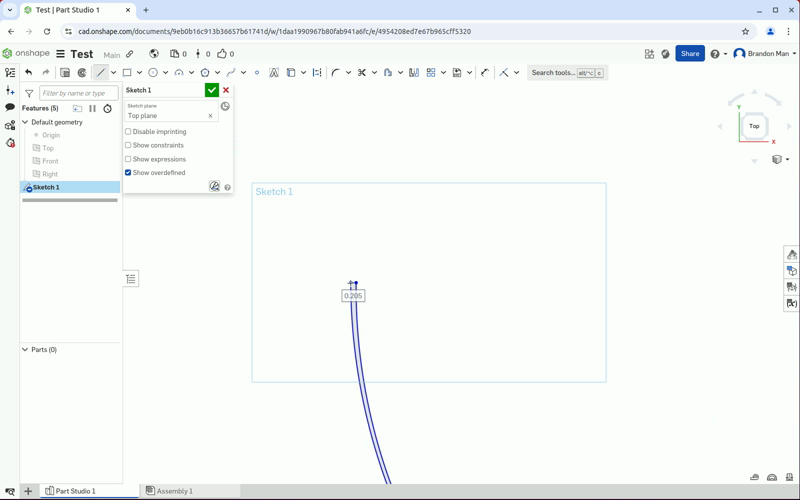
scroll(-6)
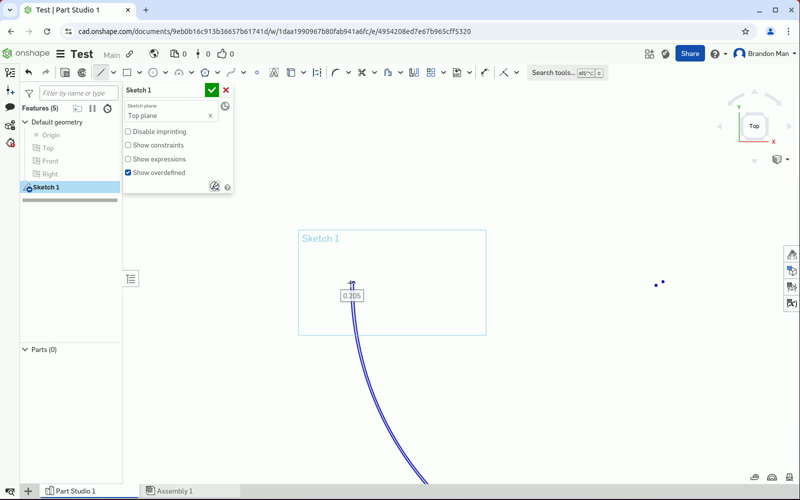
scroll(-6)
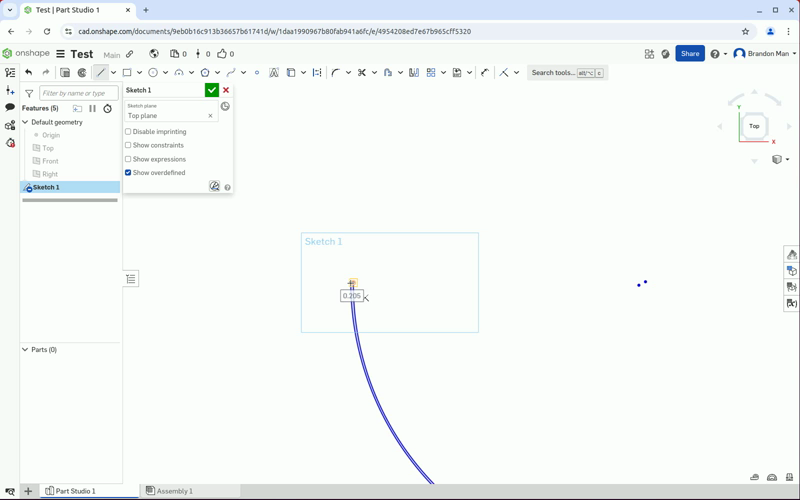
scroll(-6)
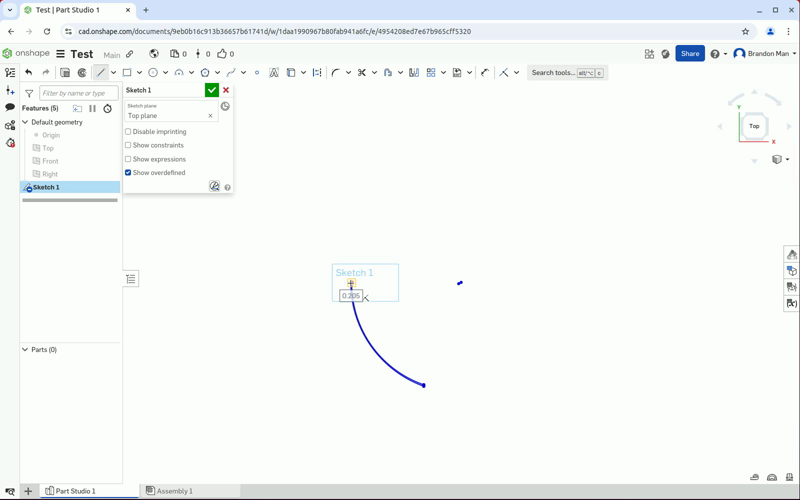
key(esc)
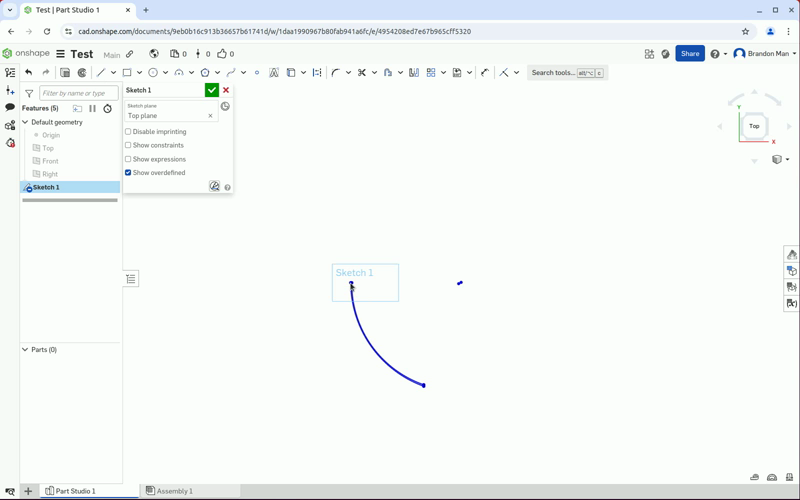
mouse_move(352, 296)
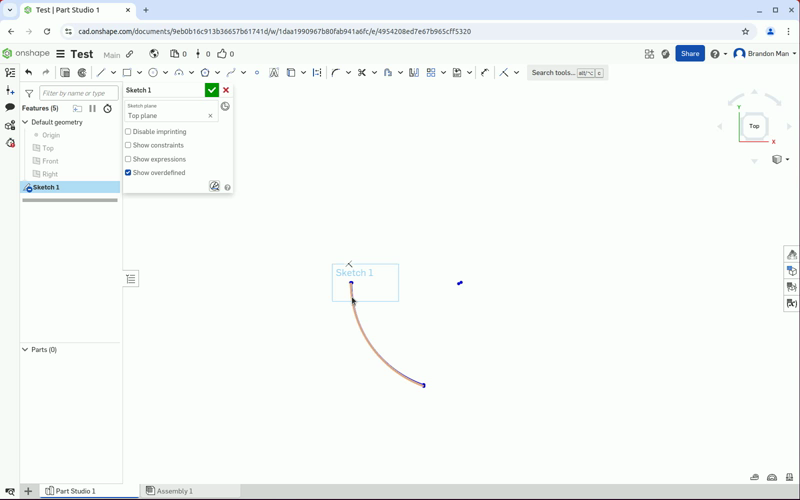
scroll(6)
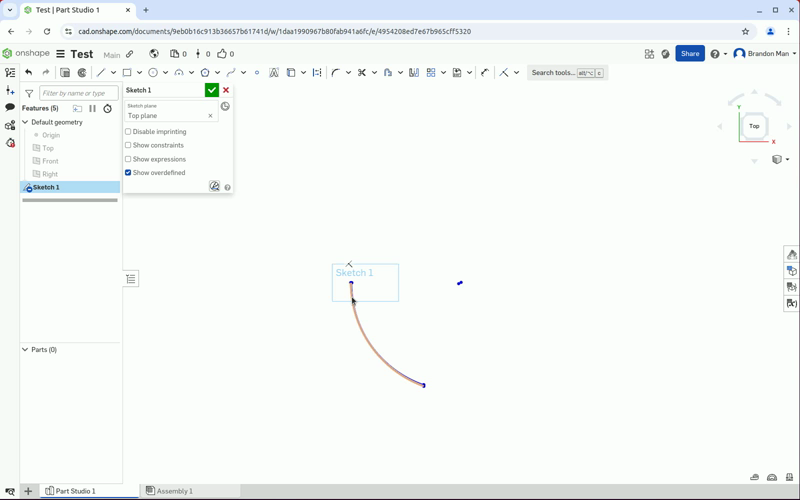
scroll(6)
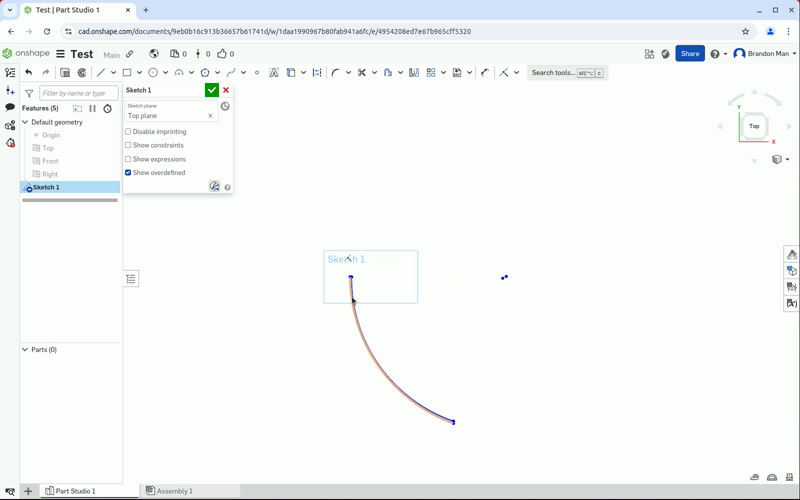
scroll(6)
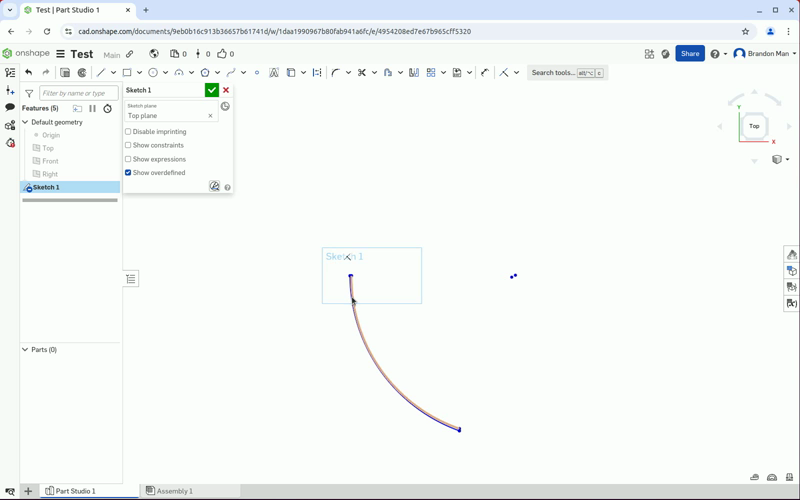
scroll(6)
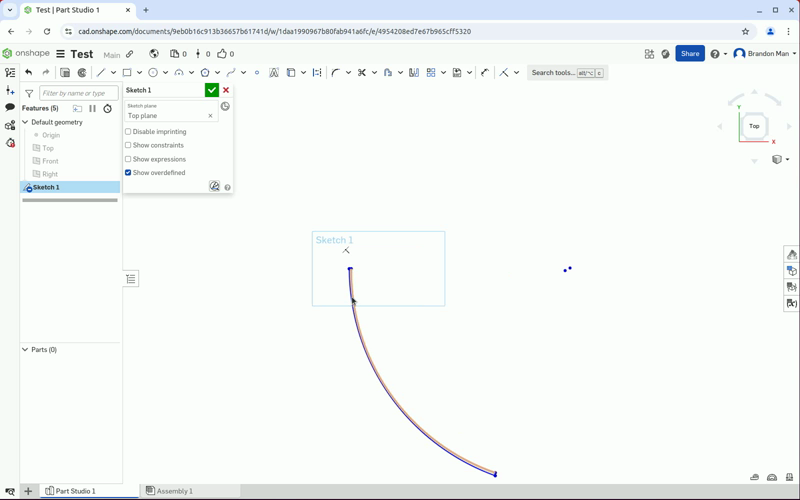
scroll(6)
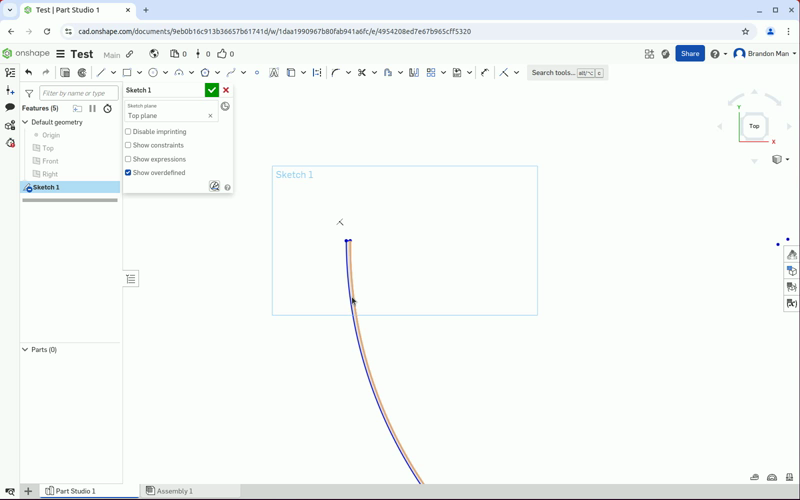
scroll(6)
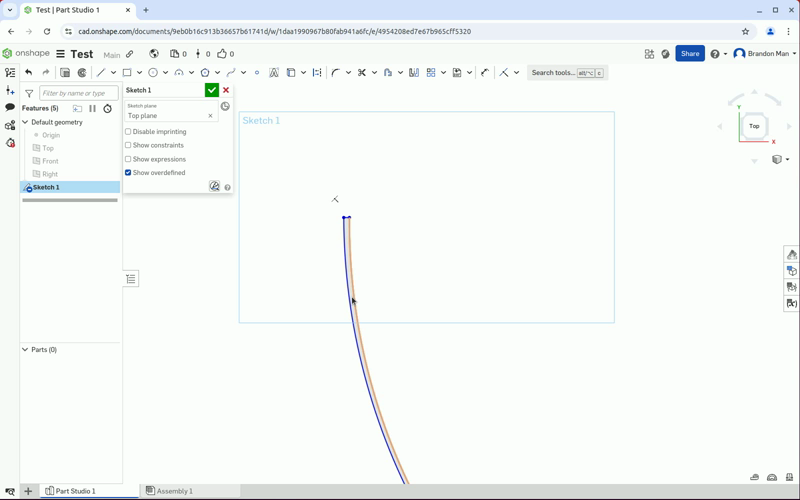
scroll(6)
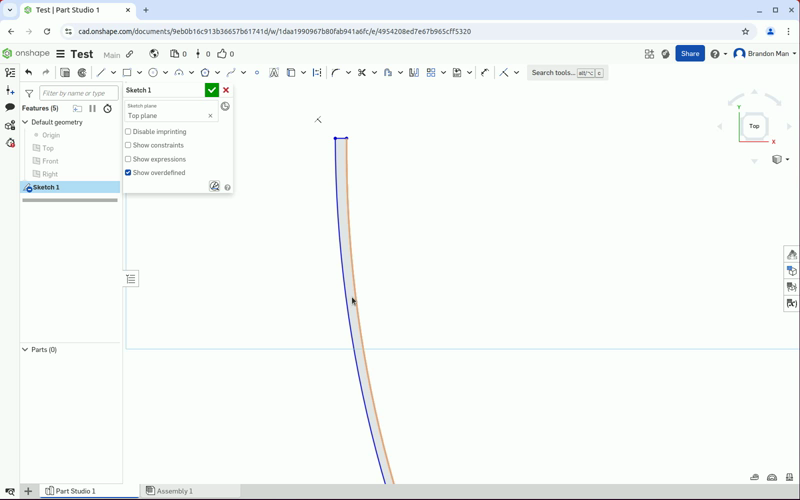
click(352, 296)
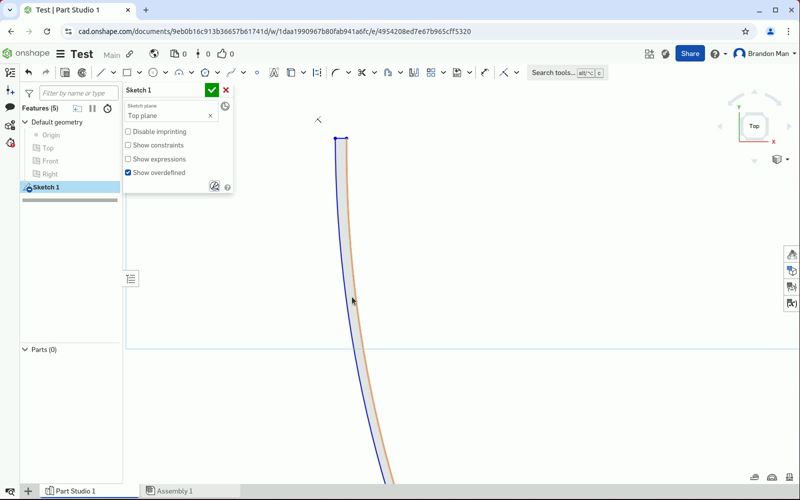
scroll(-6)
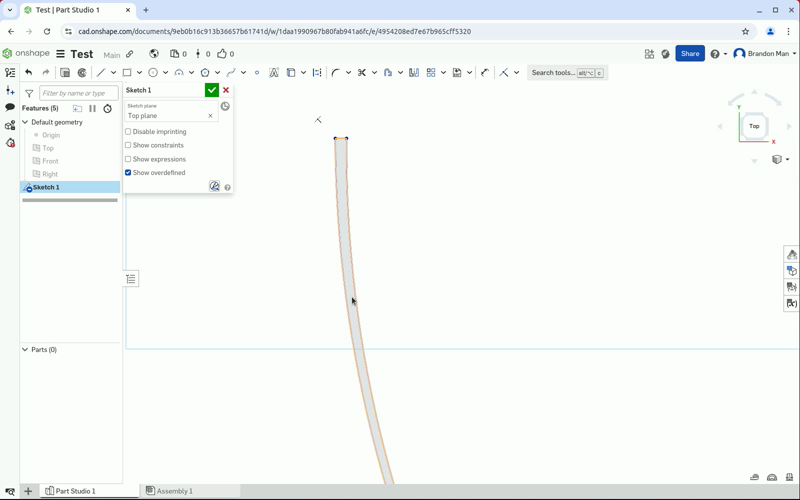
scroll(-6)
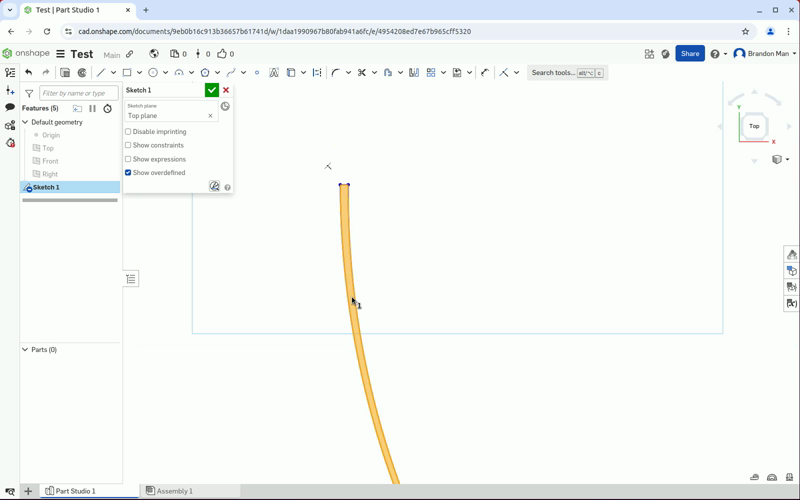
scroll(-6)
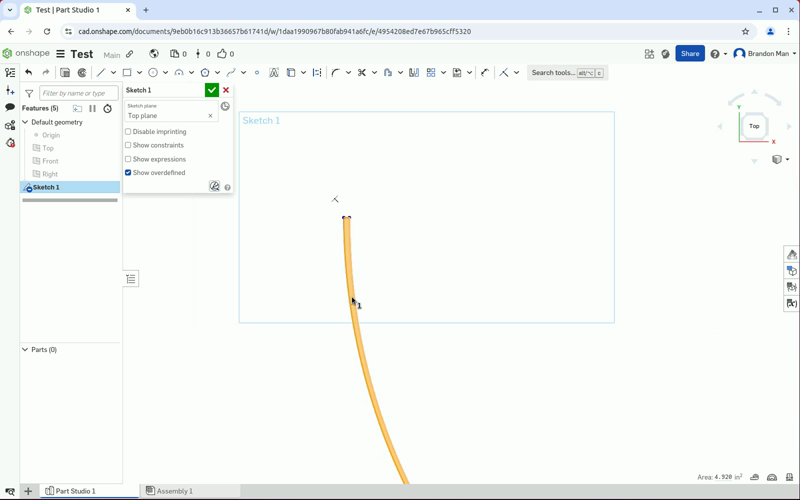
scroll(-6)
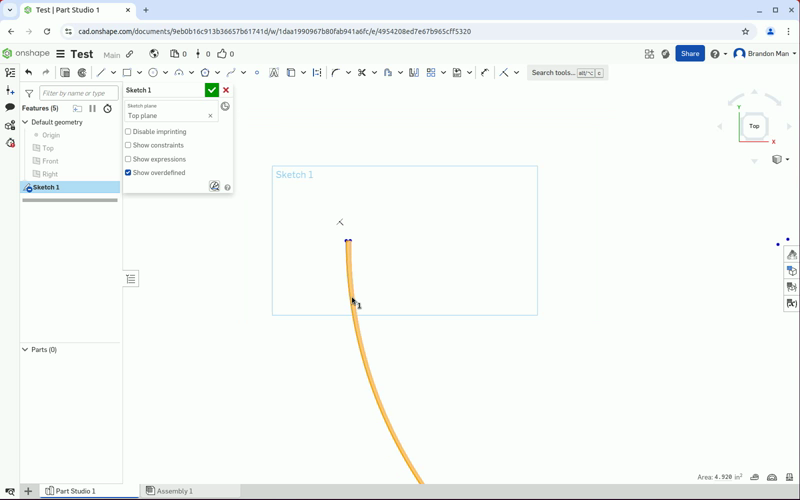
scroll(-6)
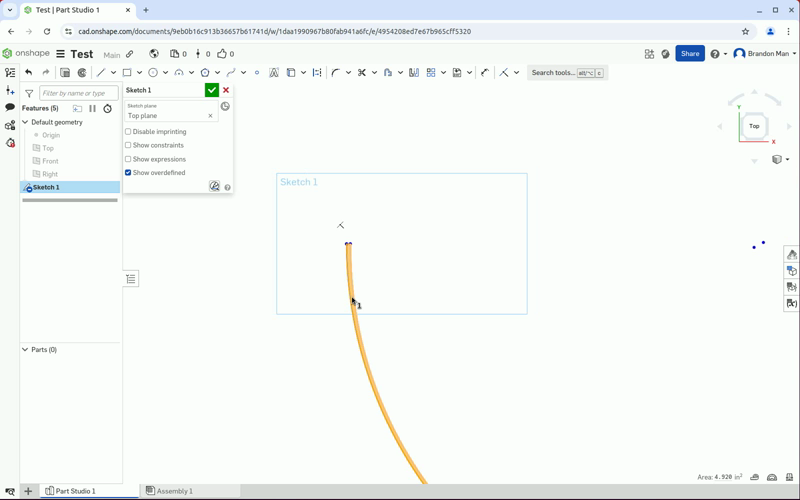
scroll(-6)
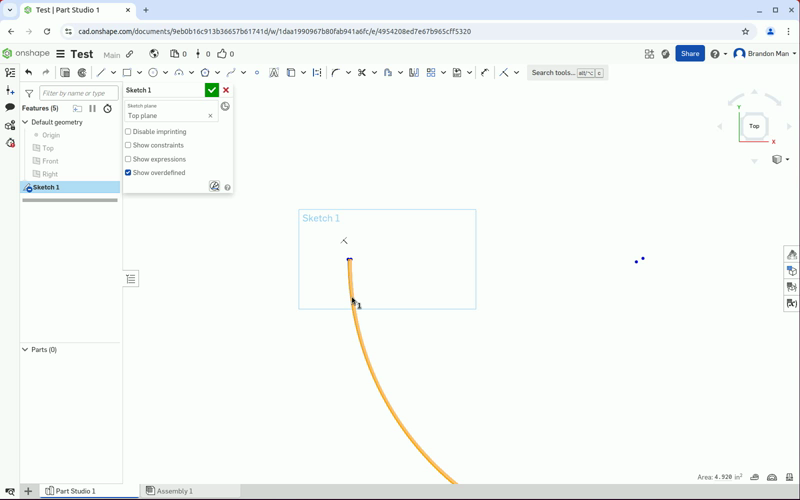
scroll(-6)
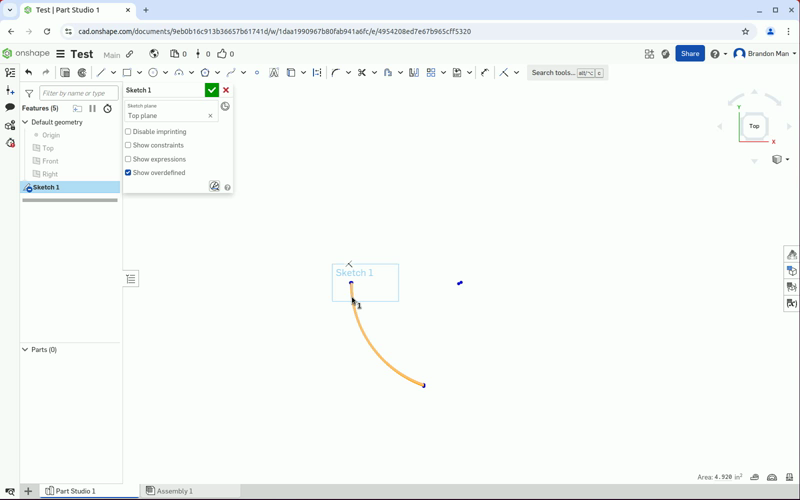
mouse_move(73, 352)
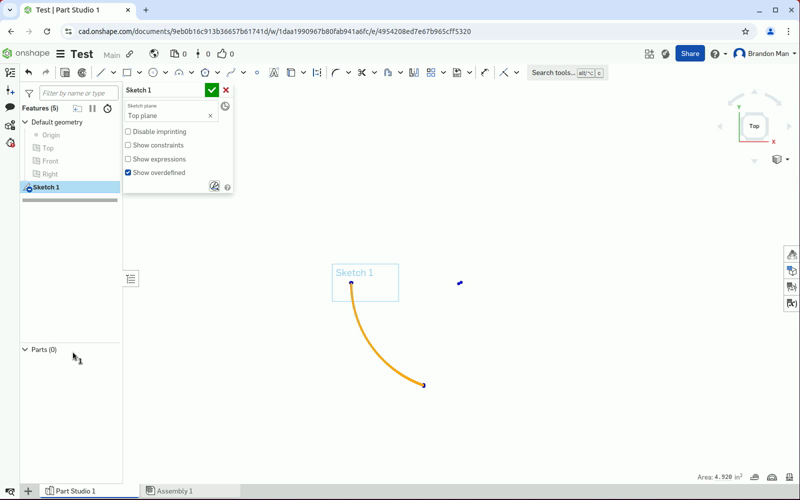
key(shift+y)
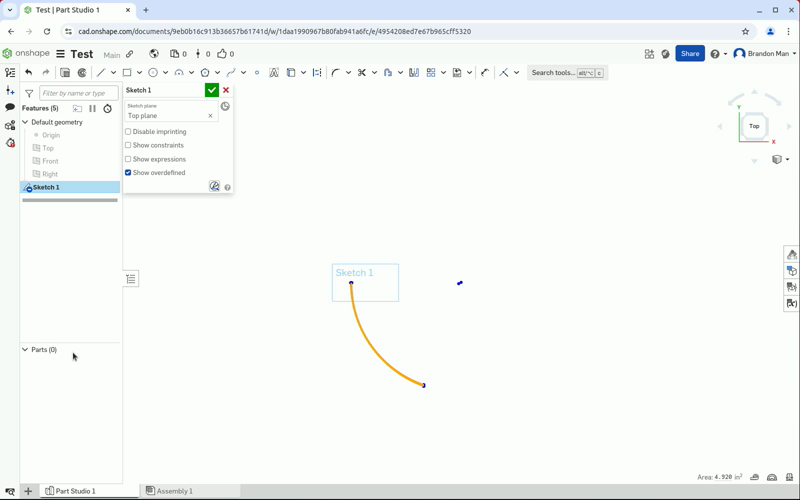
key(shift+e)
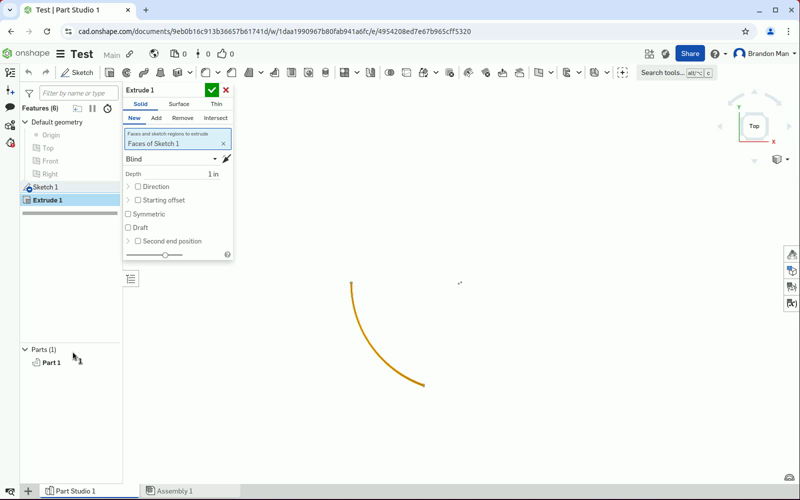
mouse_move(143, 106)
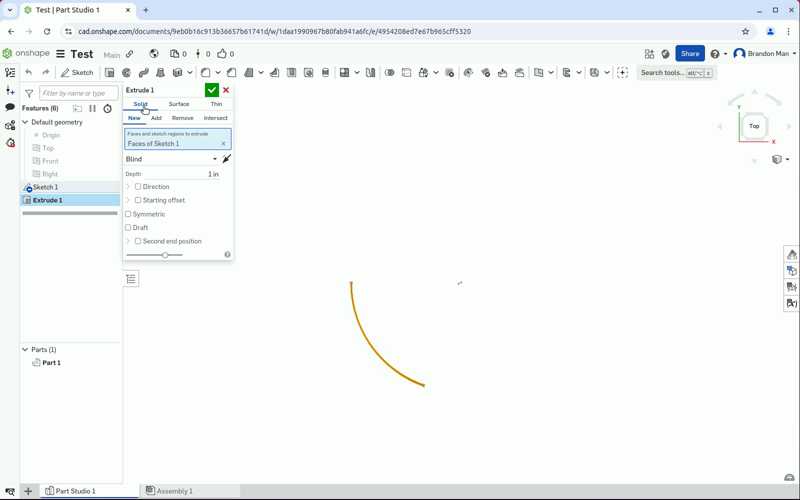
click(143, 106)
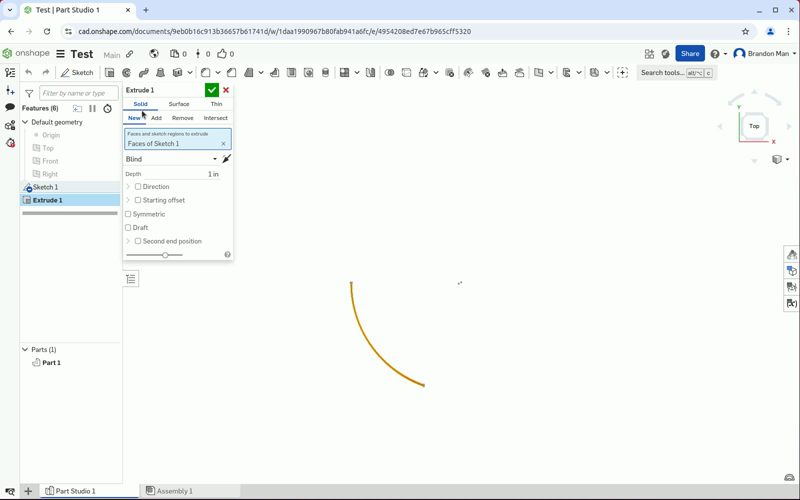
mouse_move(137, 120)
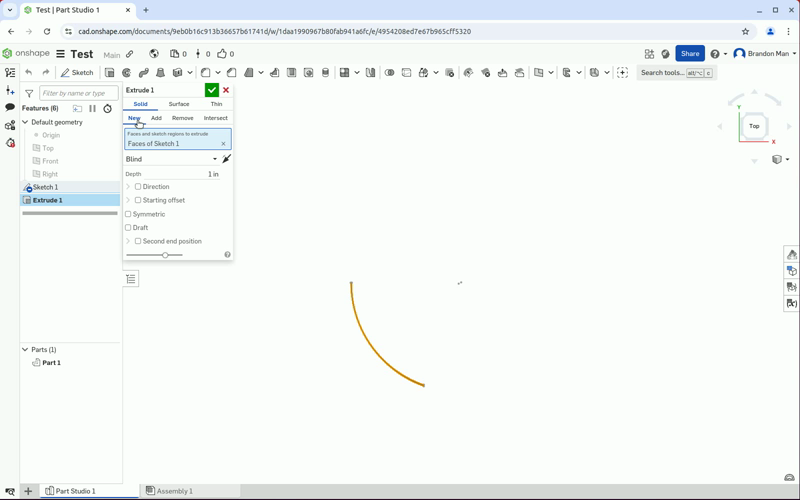
click(137, 120)
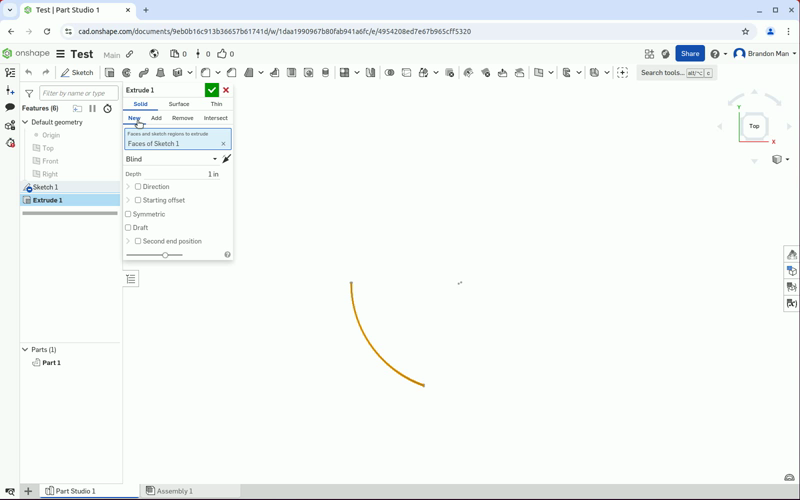
key(tab, 4)
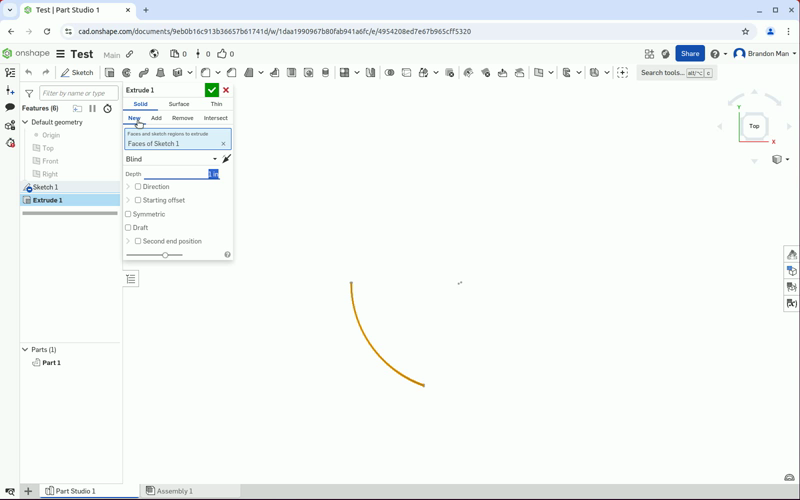
text(5.536)
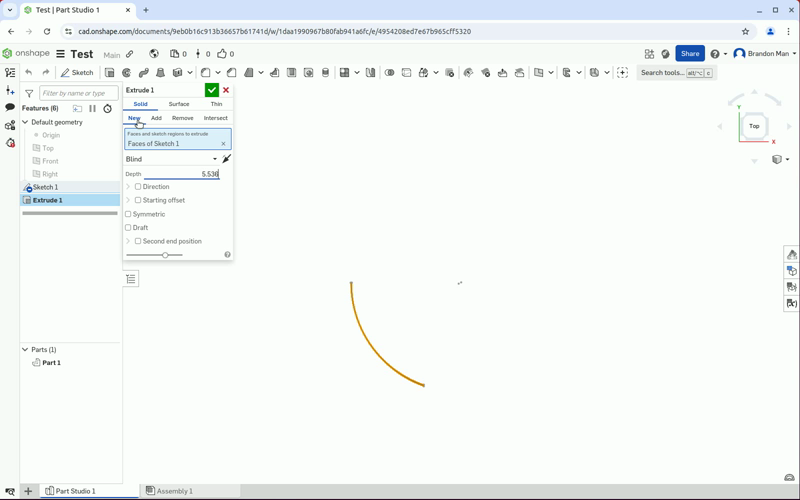
key(enter)
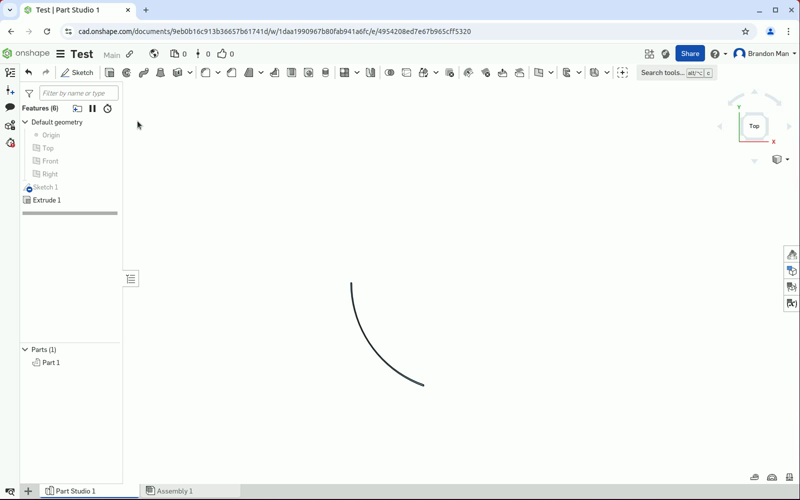
key(shift+h)
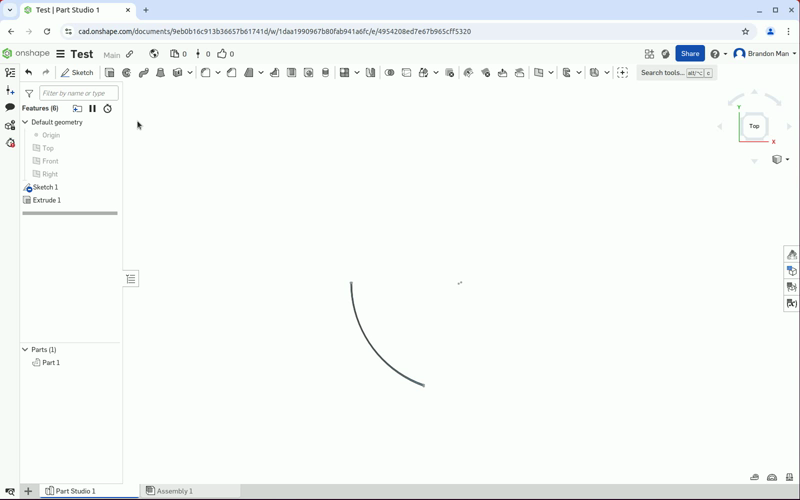
key(shift+h)
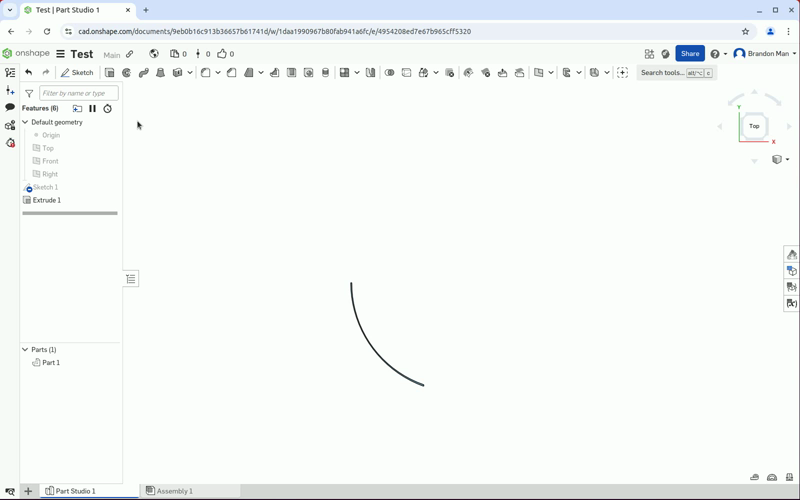
mouse_move(73, 189)
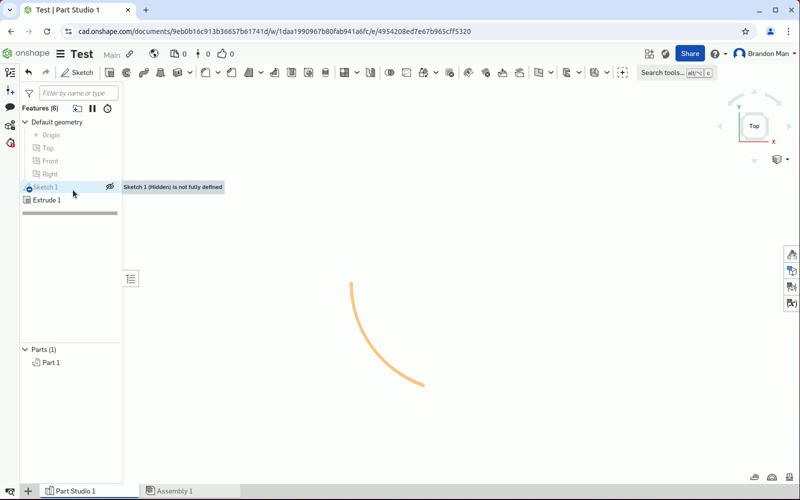
click(73, 189)
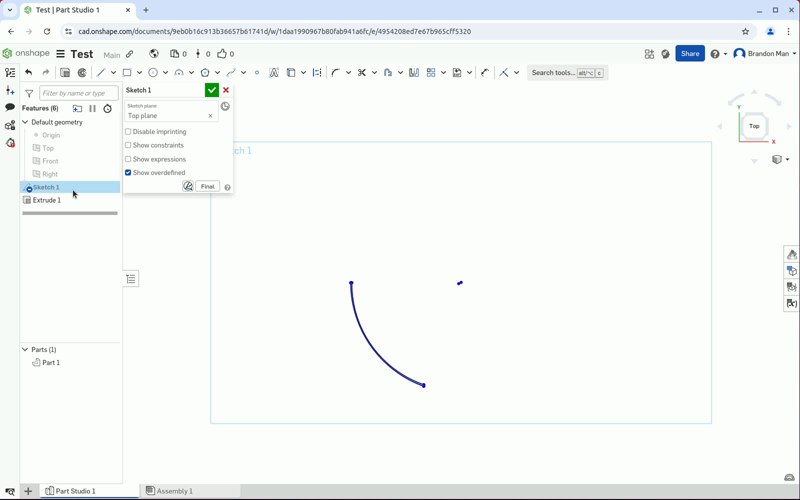
mouse_move(229, 92)
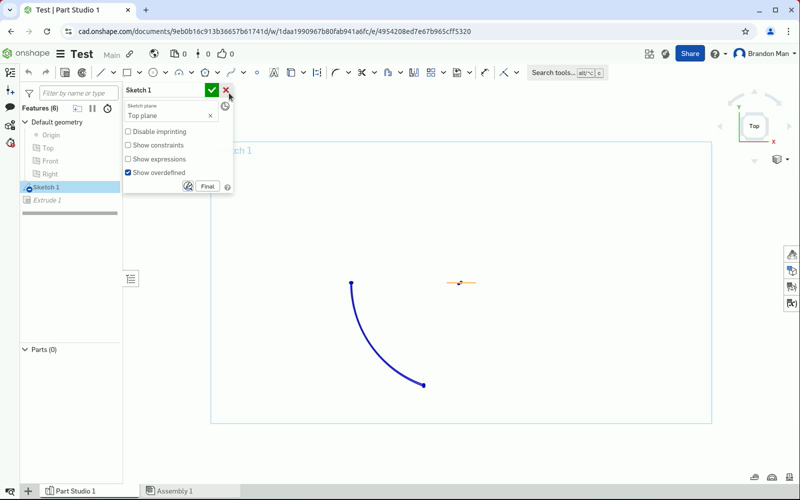
click(229, 92)
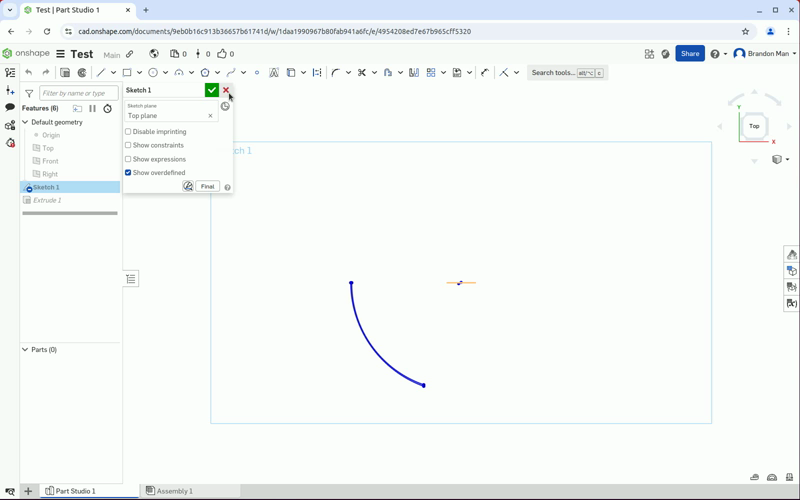
key(shift+s)
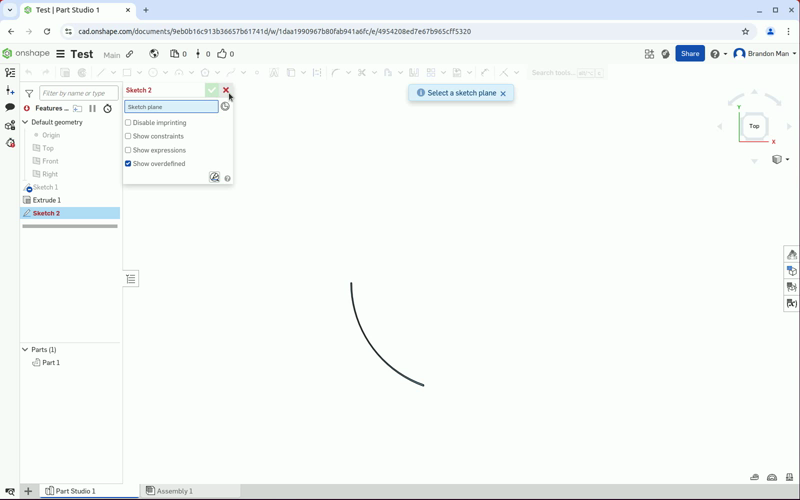
mouse_move(73, 150)
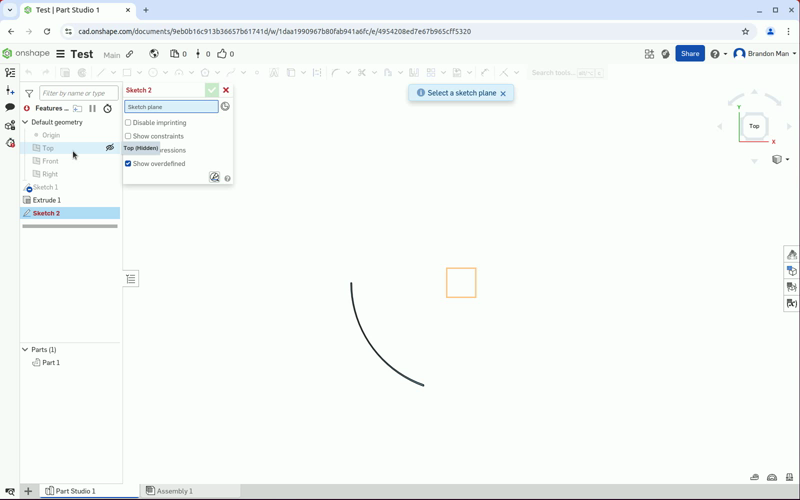
click(73, 150)
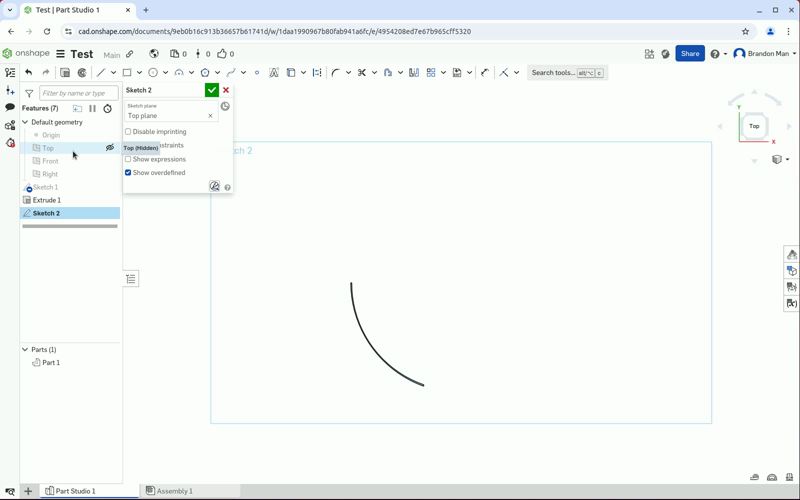
mouse_move(73, 352)
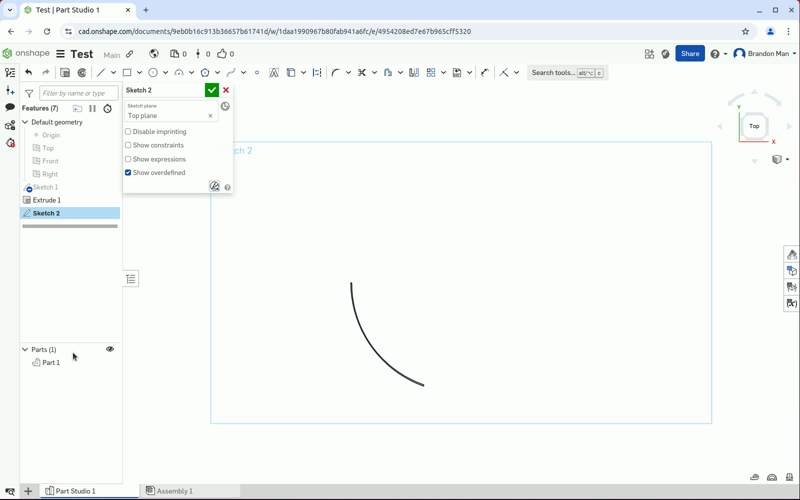
key(y)
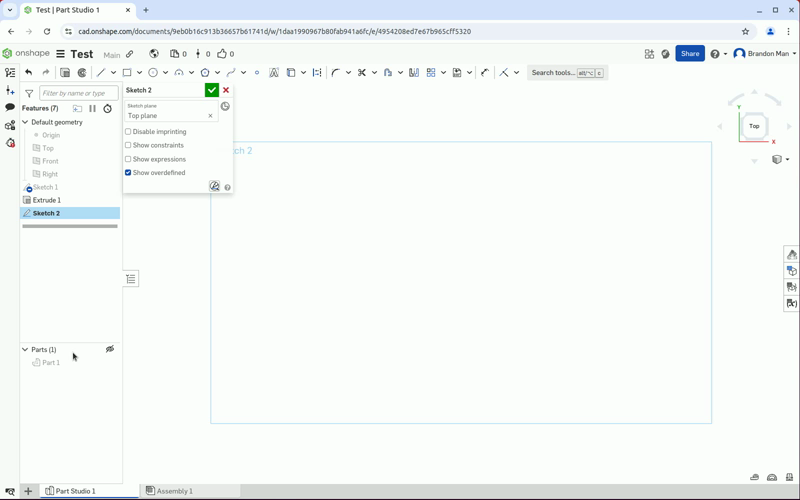
key(l)
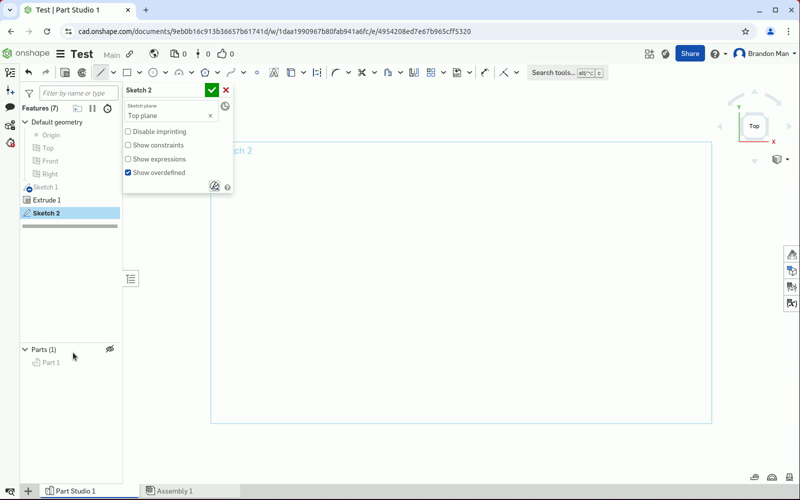
key_down(shift)
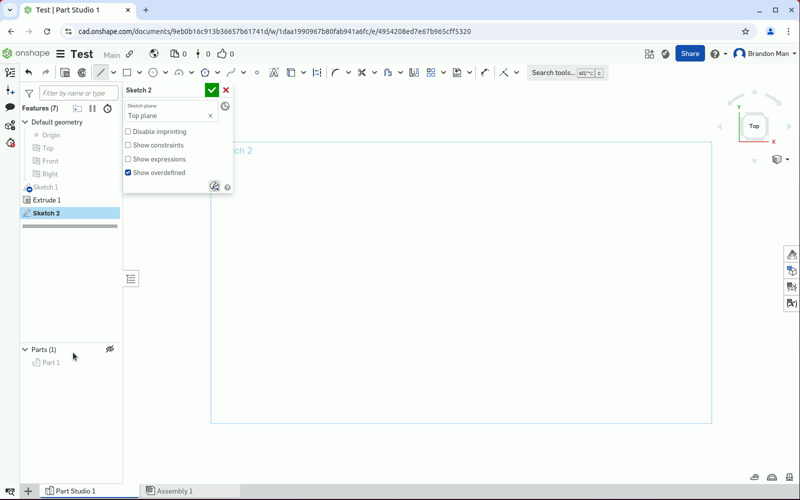
mouse_move(423, 386)
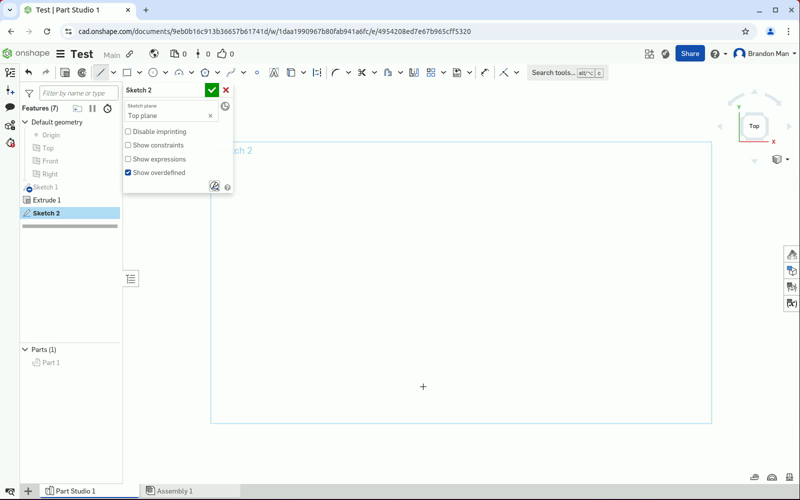
click(423, 386)
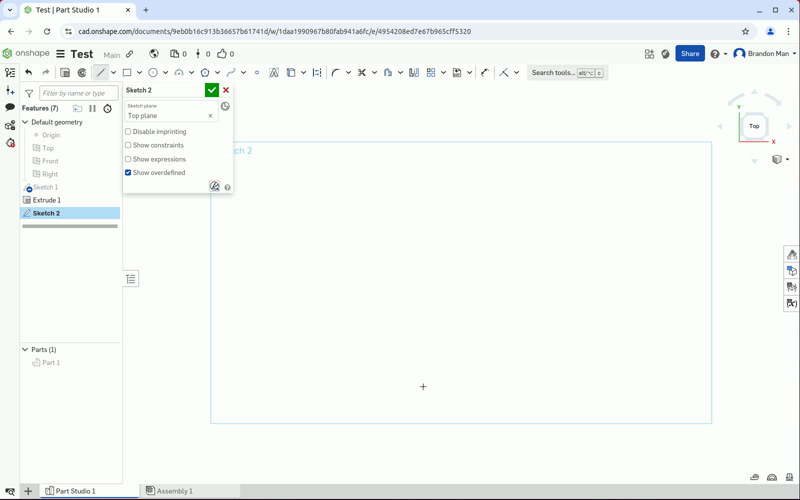
key_up(shift)
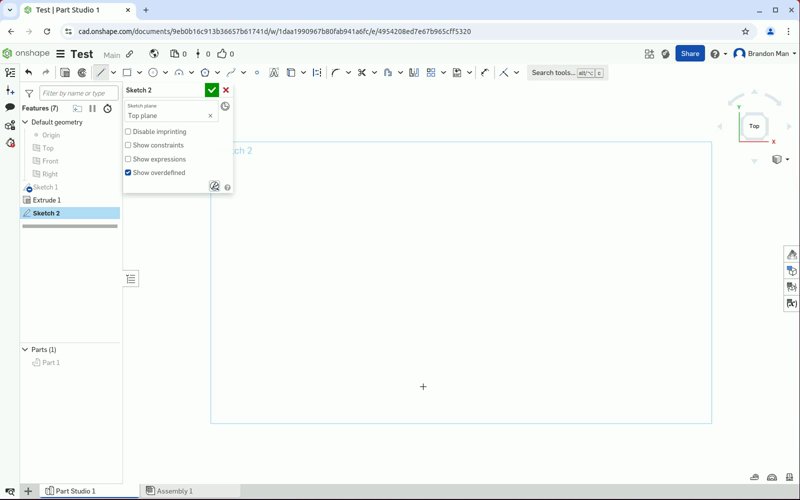
key_down(shift)
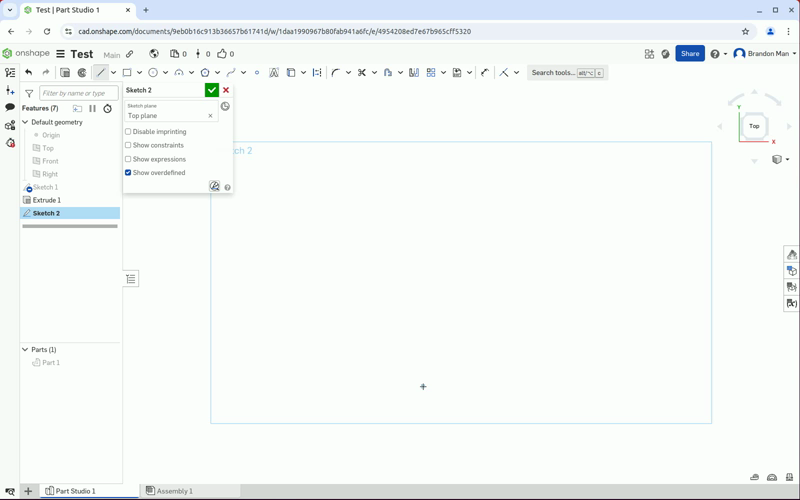
mouse_move(453, 386)
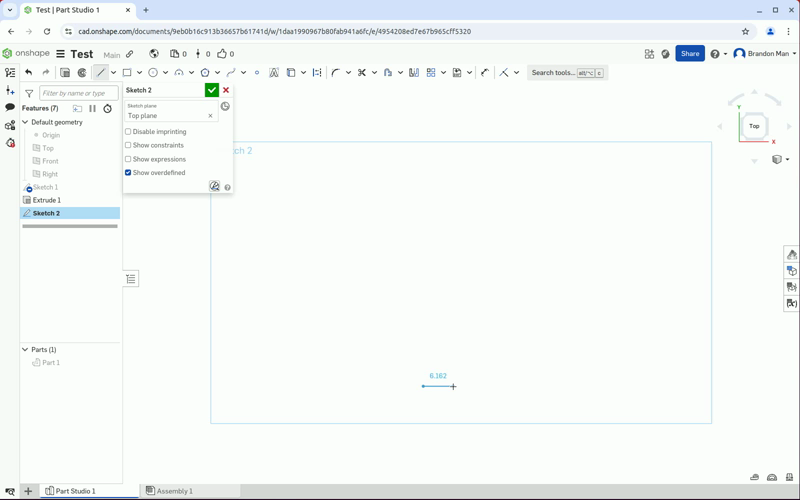
mouse_move(452, 395)
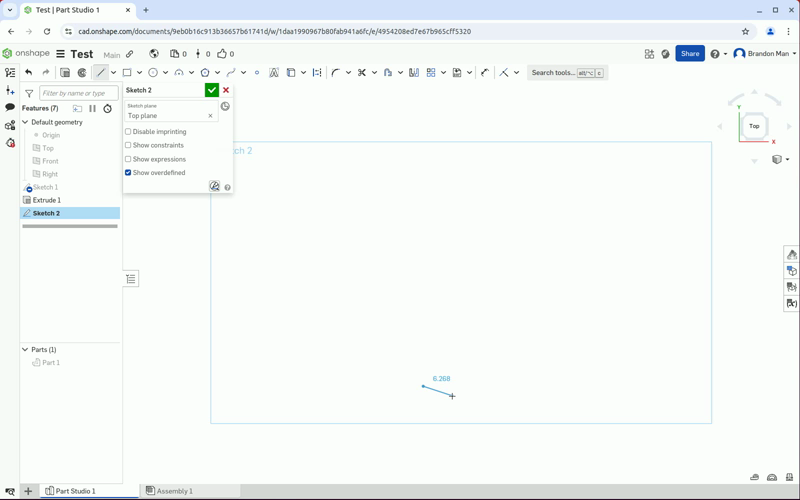
click(452, 395)
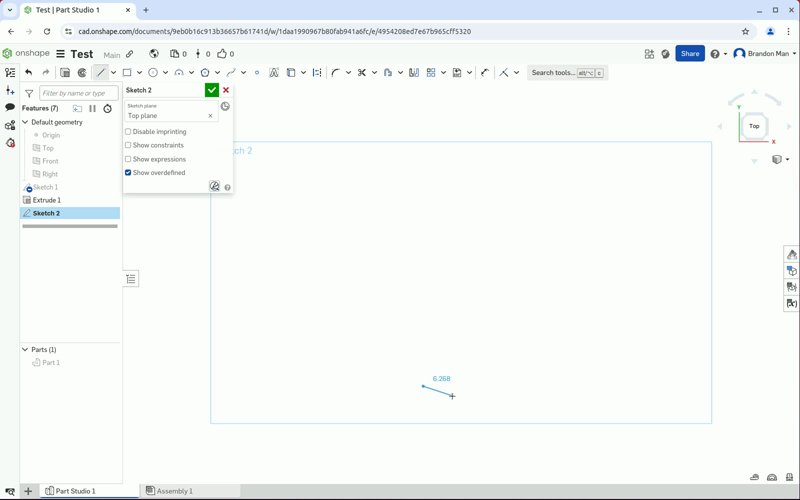
key_up(shift)
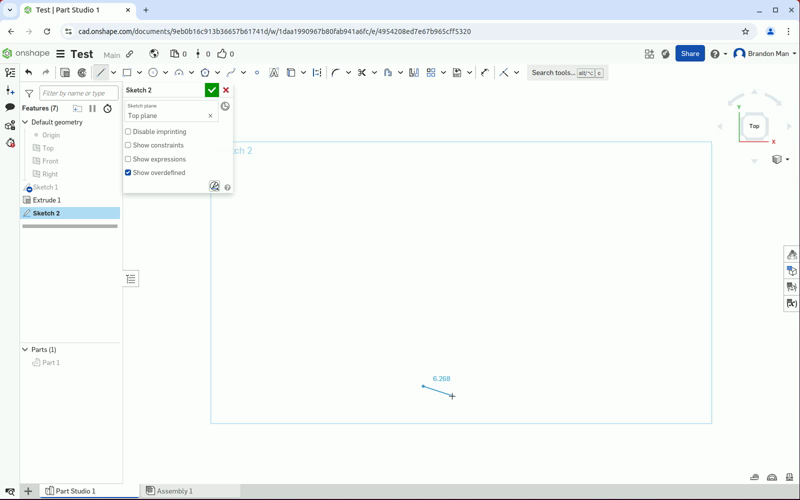
key_down(shift)
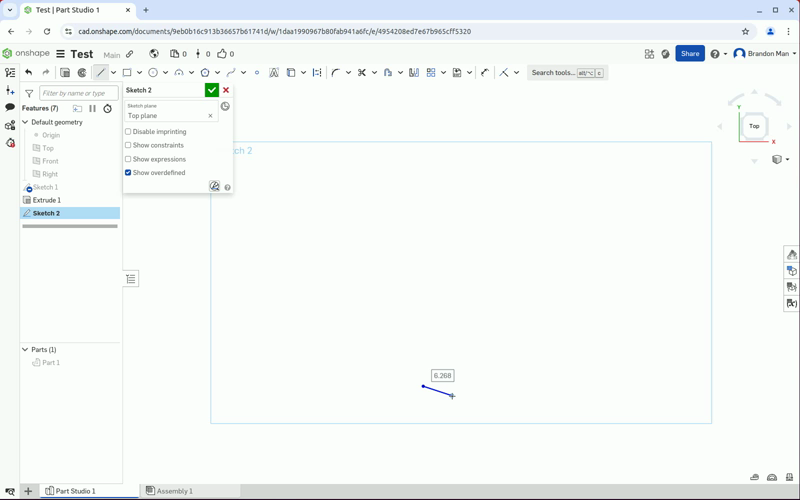
mouse_move(482, 395)
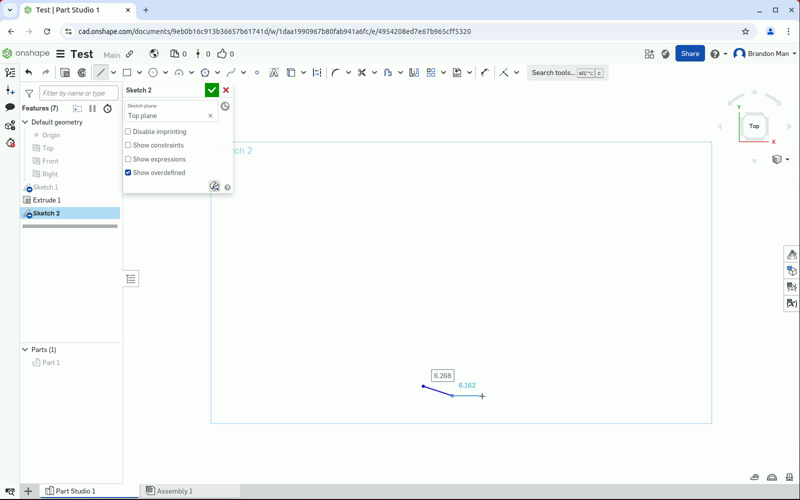
mouse_move(452, 394)
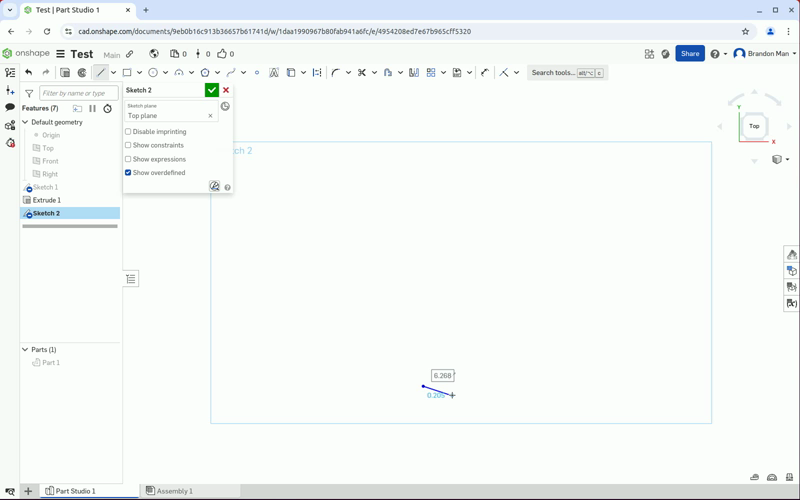
scroll(6)
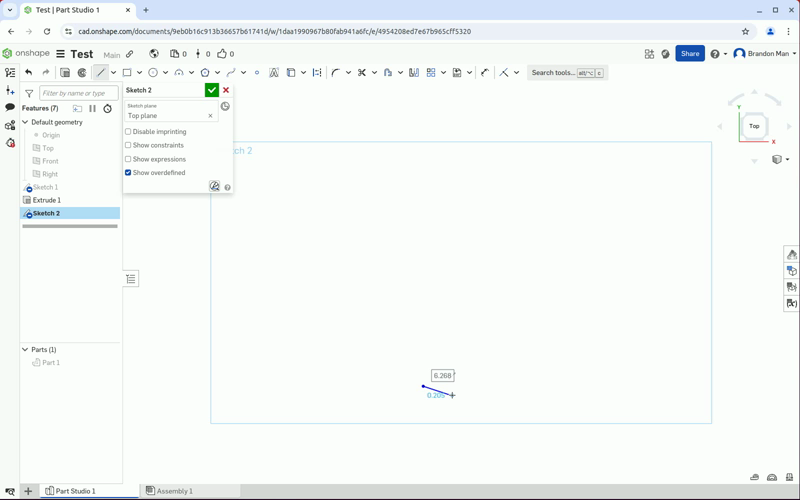
scroll(6)
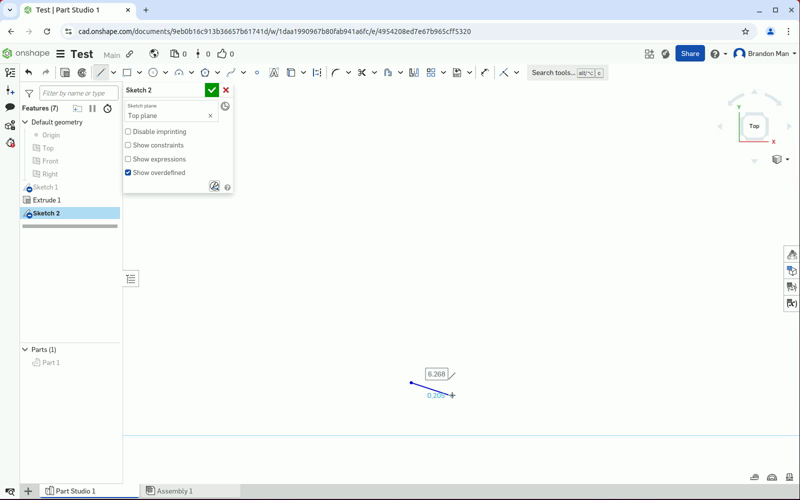
scroll(6)
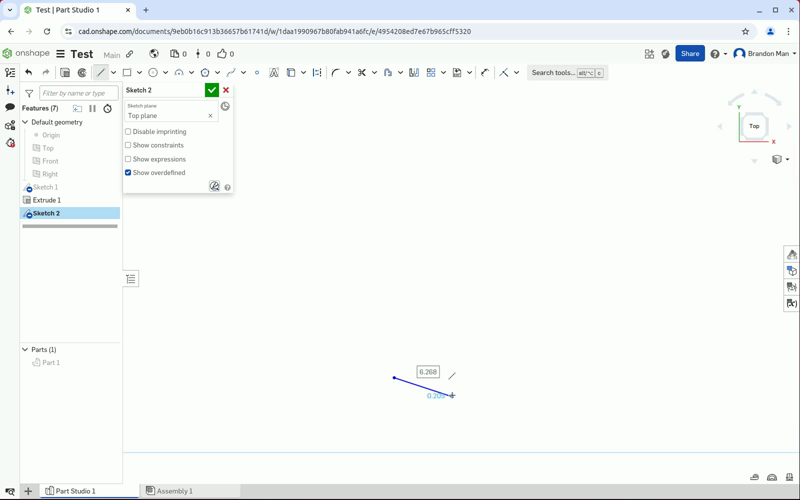
scroll(6)
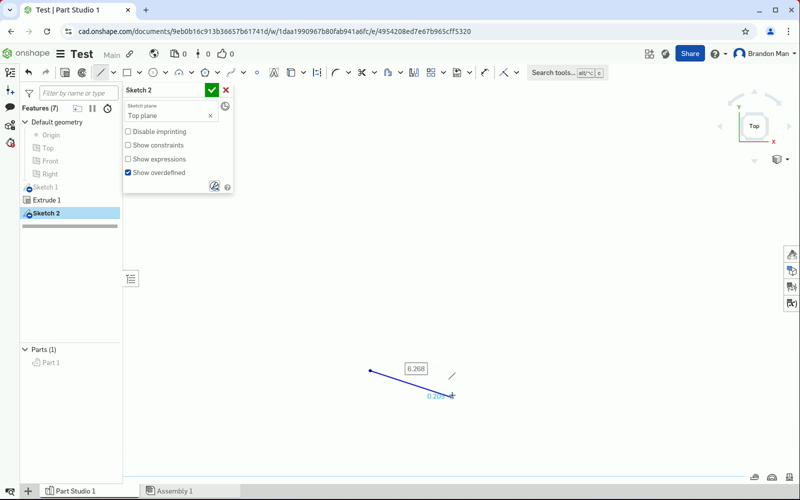
scroll(6)
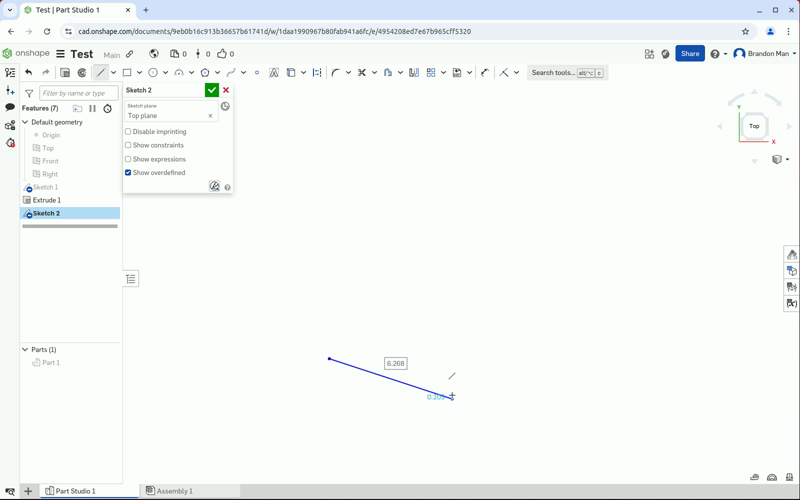
scroll(6)
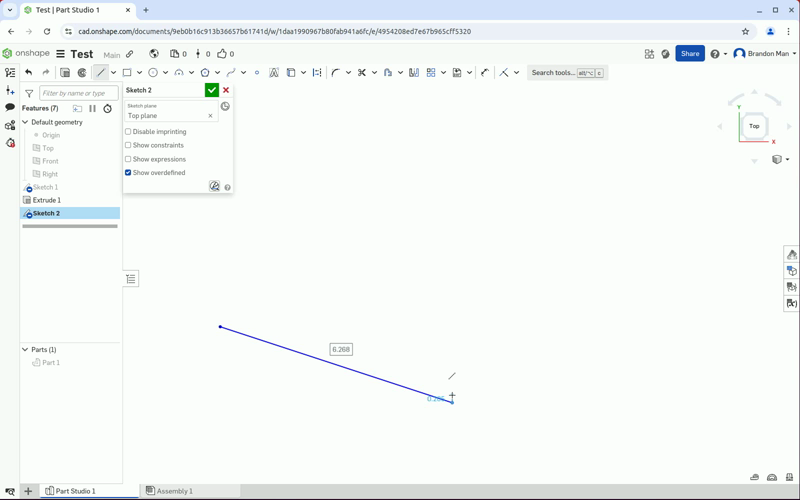
scroll(6)
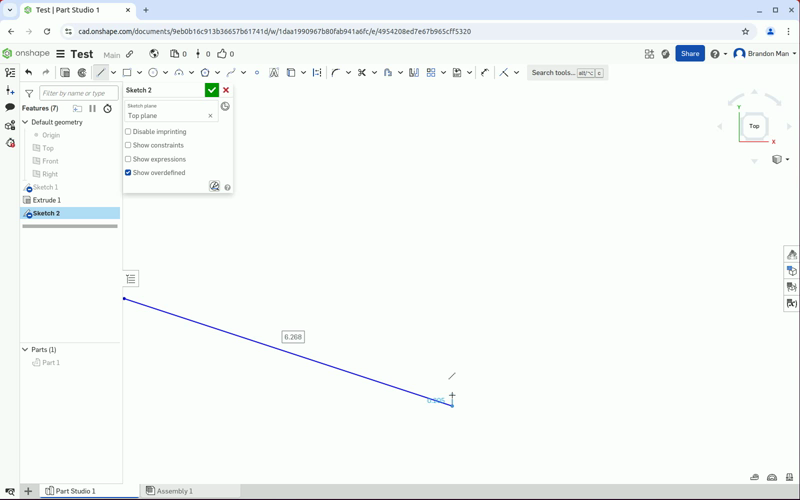
click(452, 394)
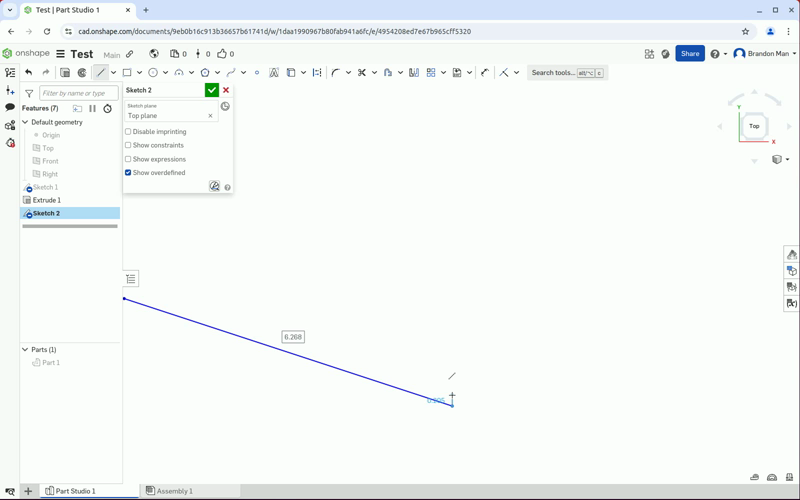
scroll(-6)
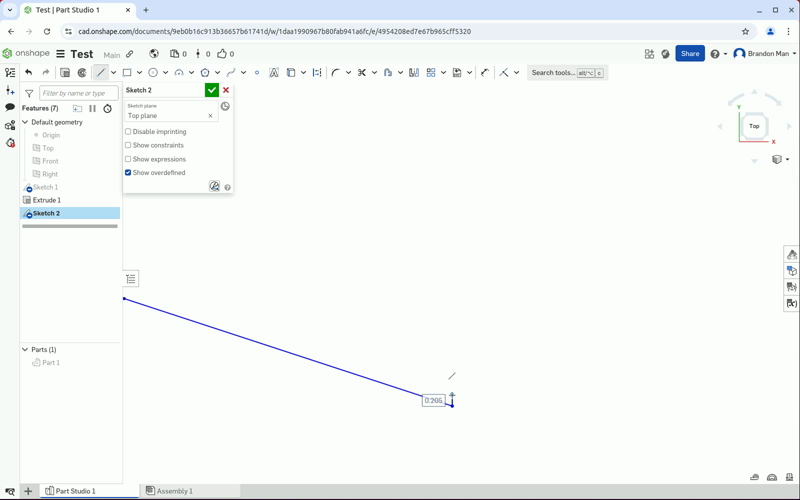
scroll(-6)
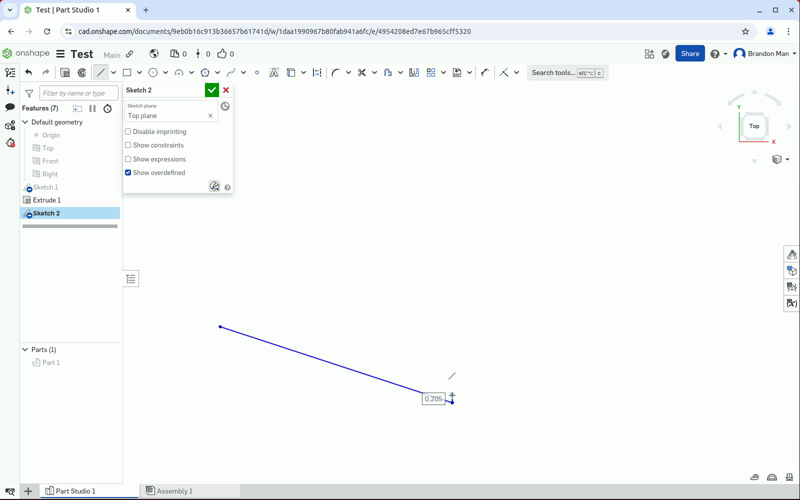
scroll(-6)
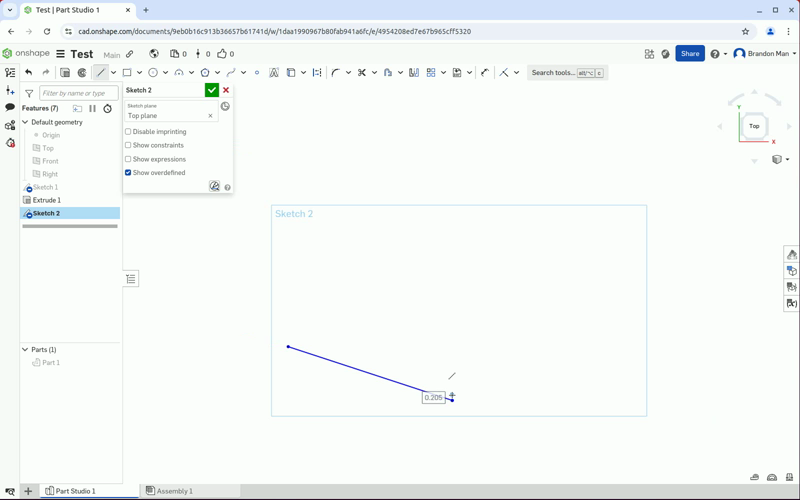
scroll(-6)
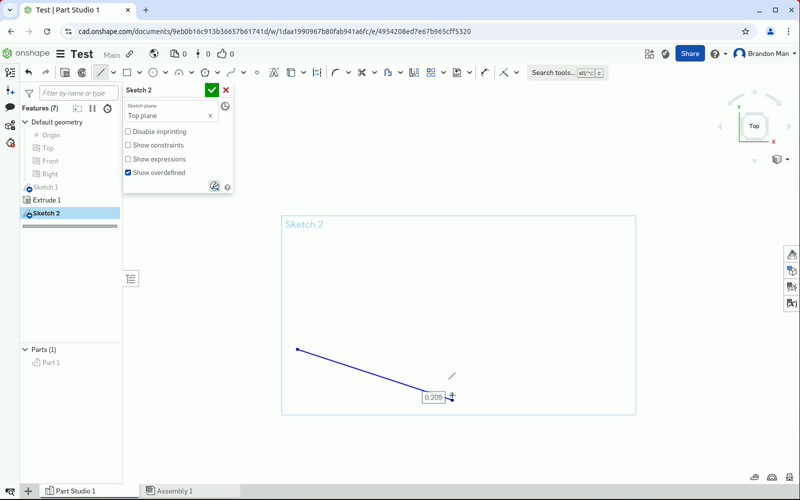
scroll(-6)
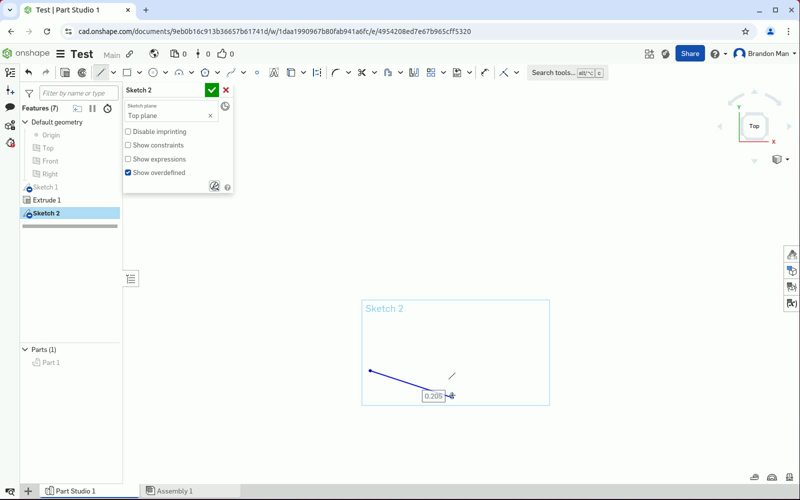
scroll(-6)
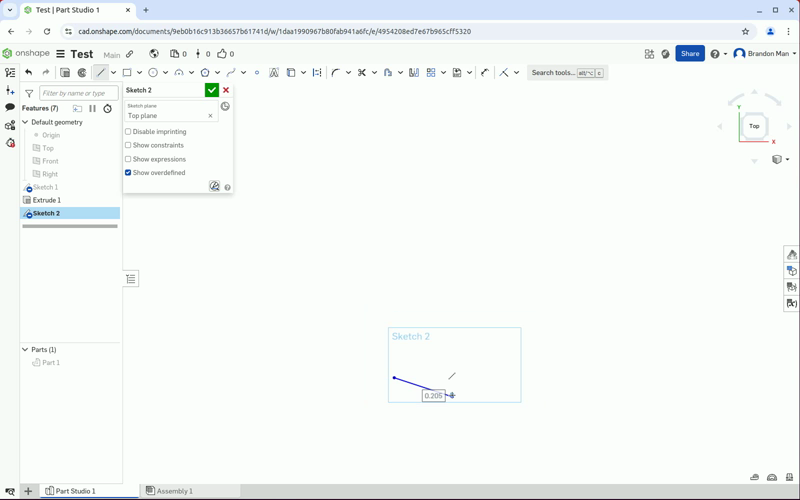
scroll(-6)
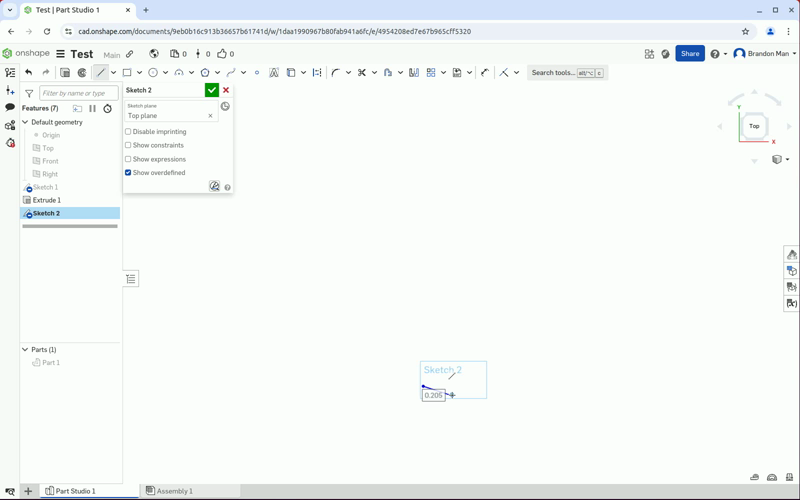
key_up(shift)
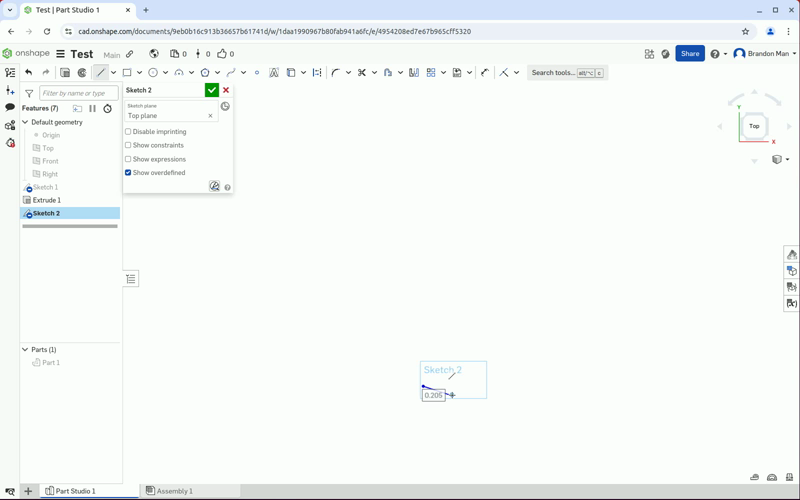
key_down(shift)
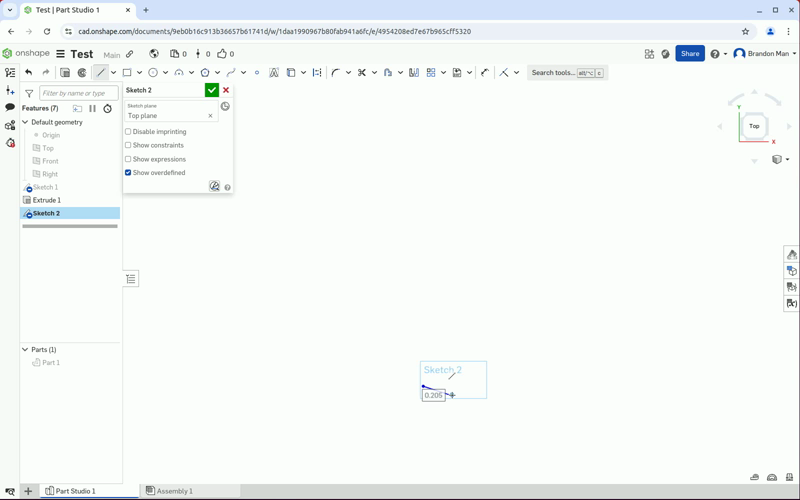
mouse_move(482, 394)
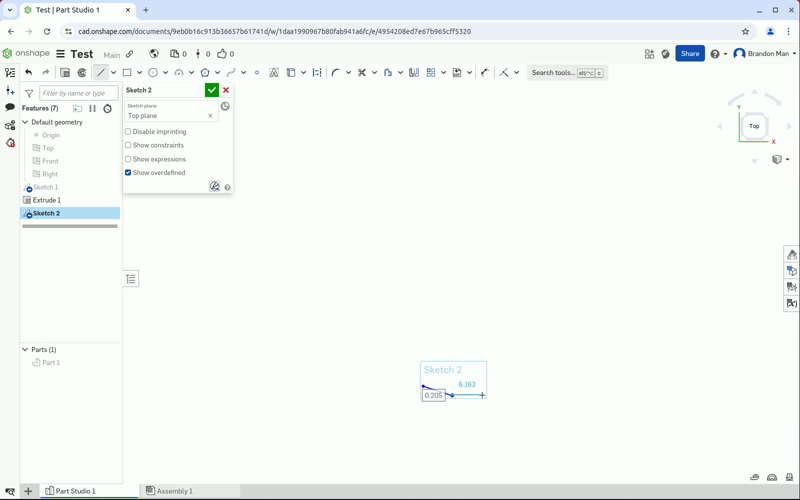
mouse_move(423, 385)
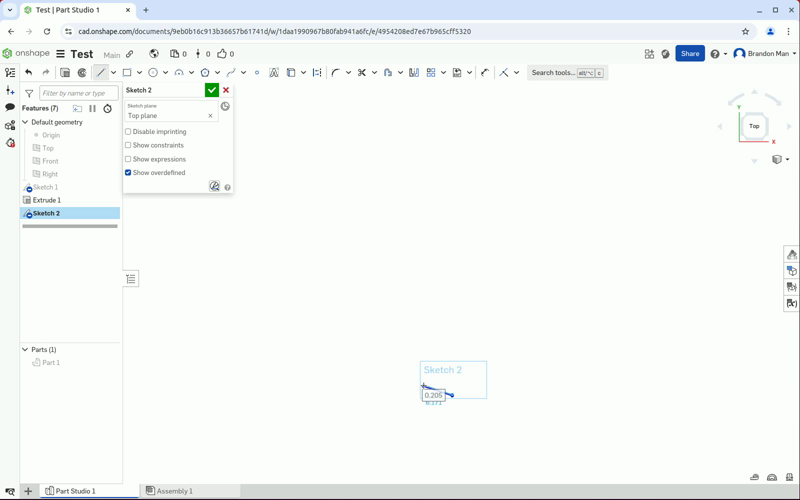
scroll(6)
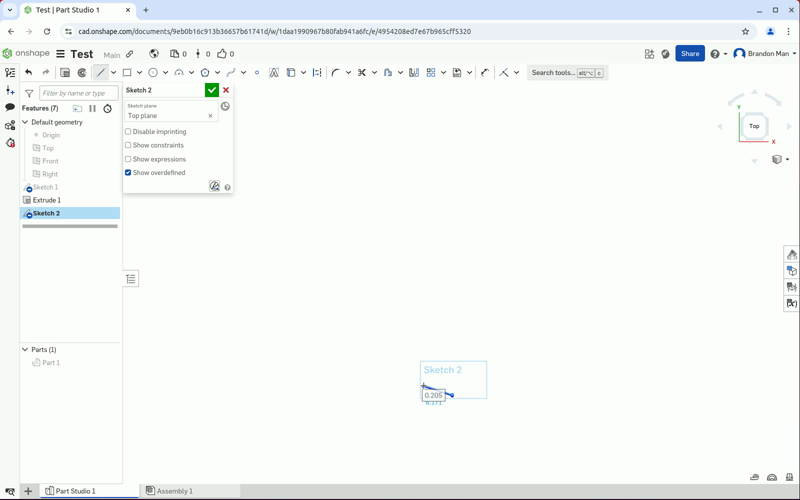
scroll(6)
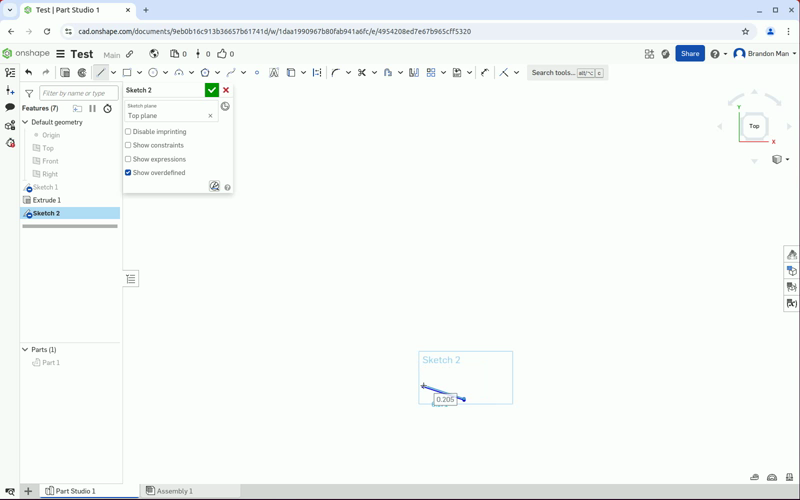
scroll(6)
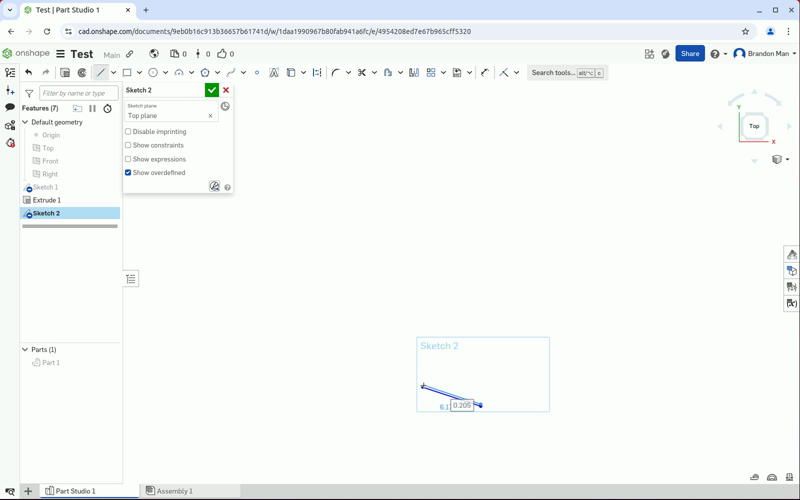
scroll(6)
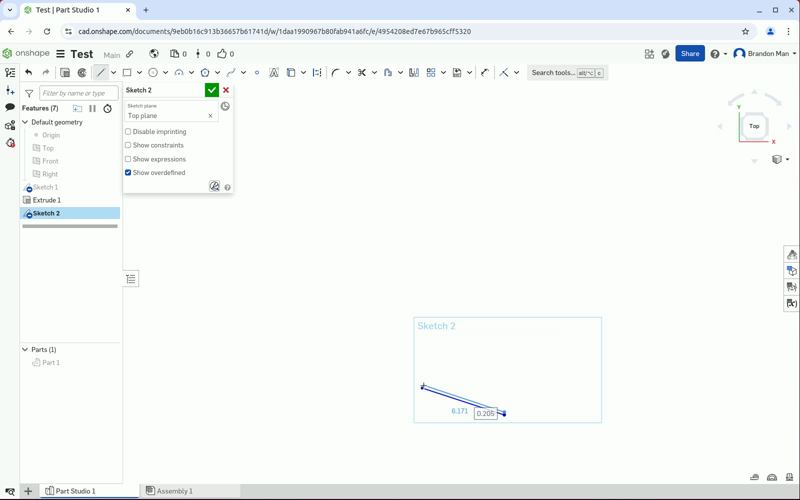
scroll(6)
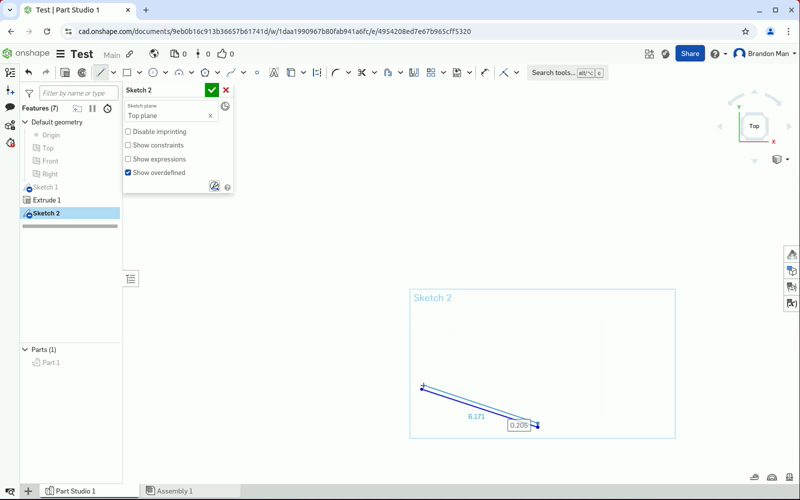
scroll(6)
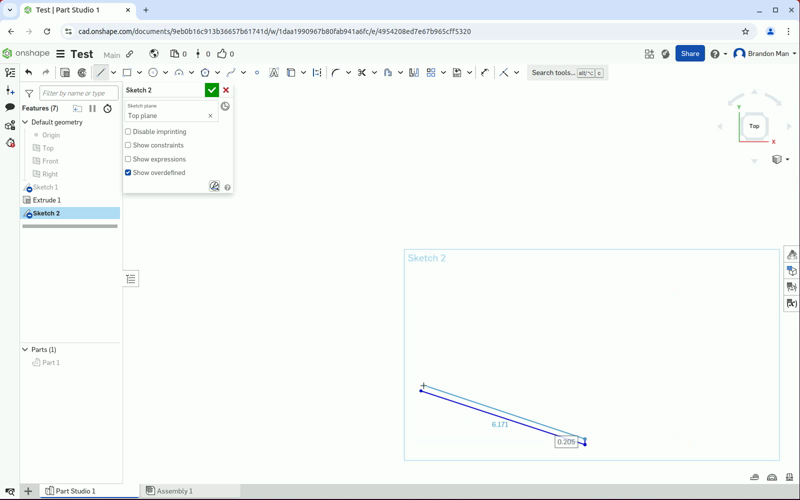
scroll(6)
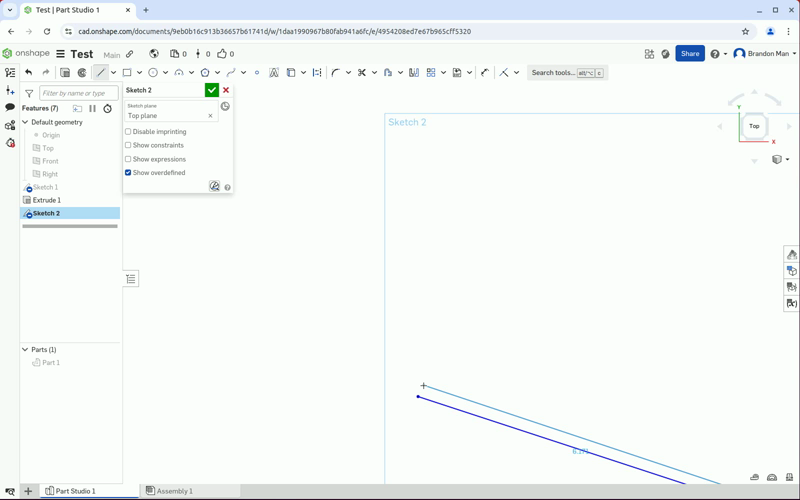
click(423, 385)
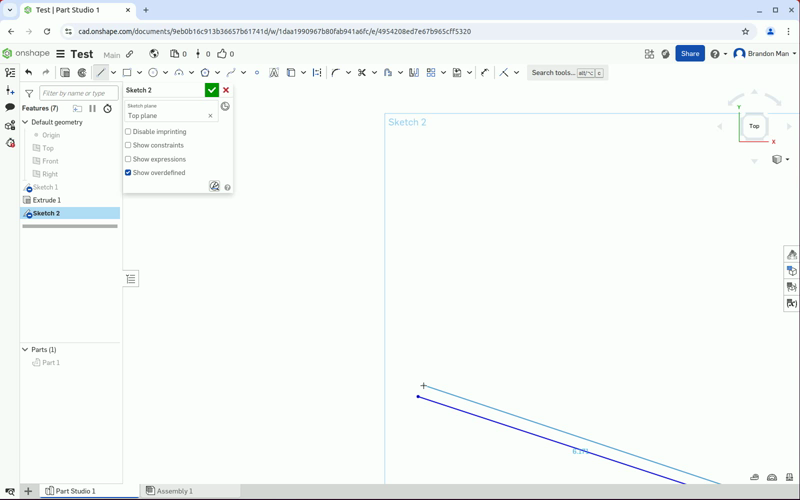
scroll(-6)
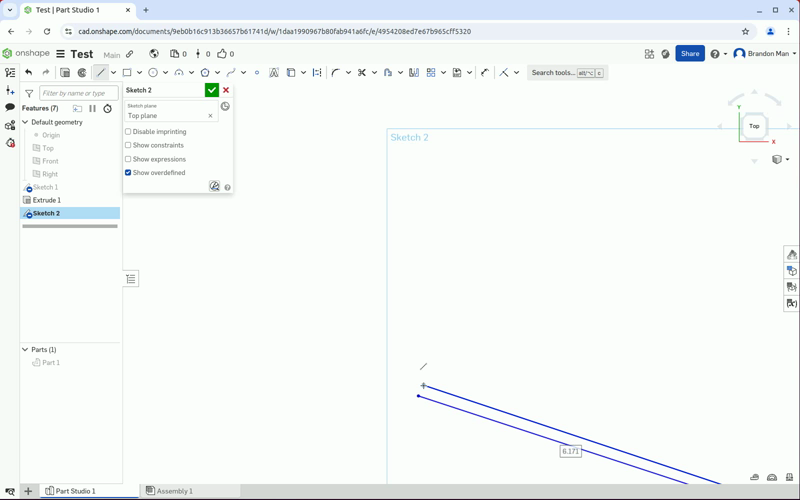
scroll(-6)
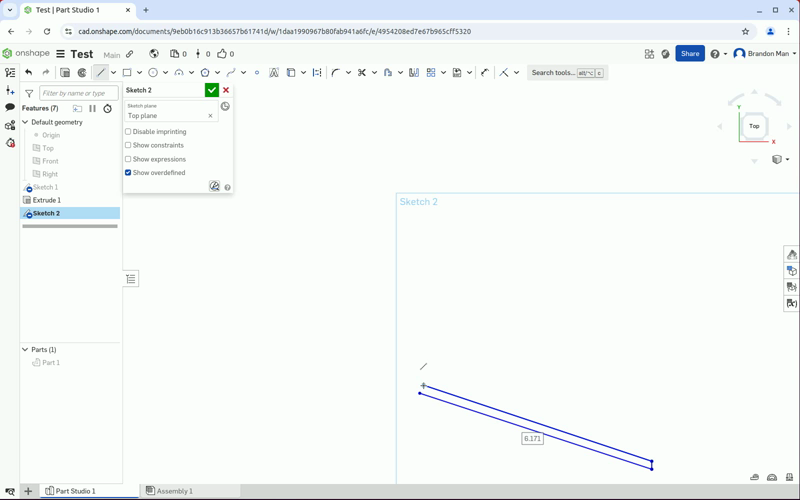
scroll(-6)
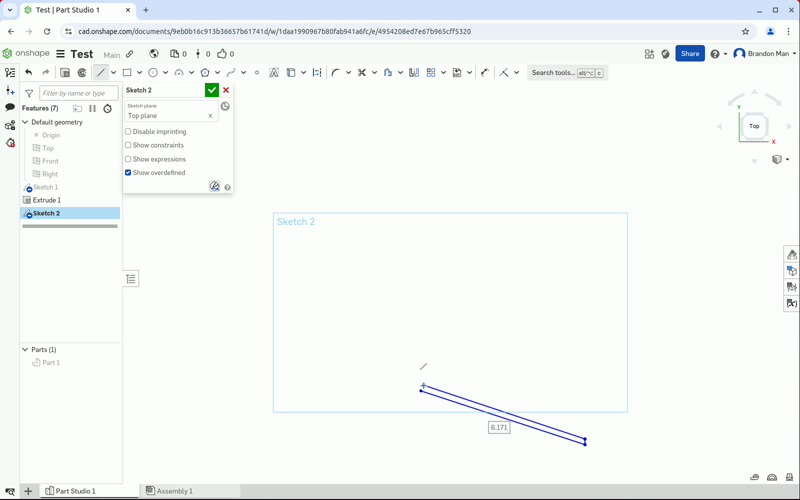
scroll(-6)
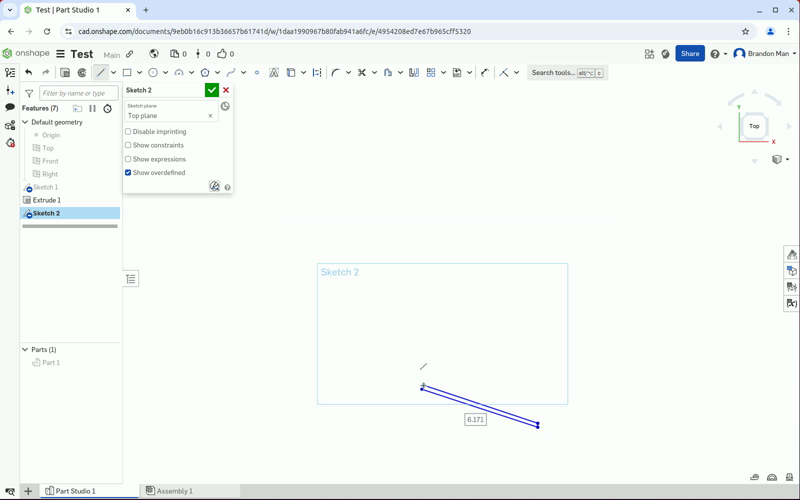
scroll(-6)
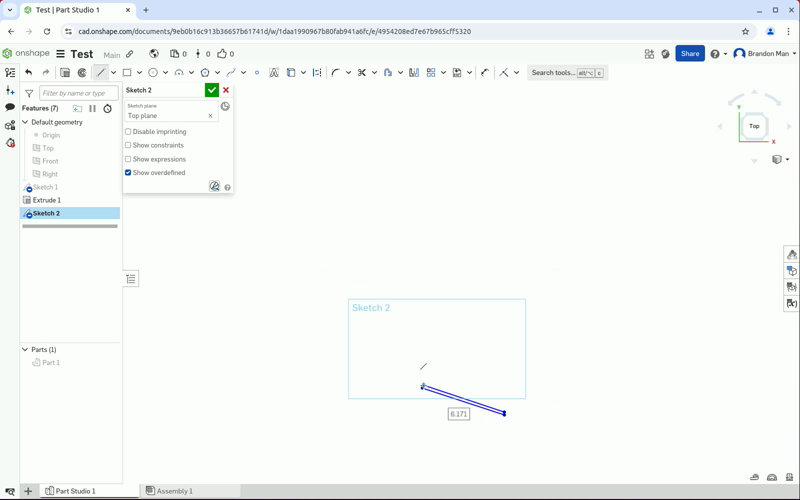
scroll(-6)
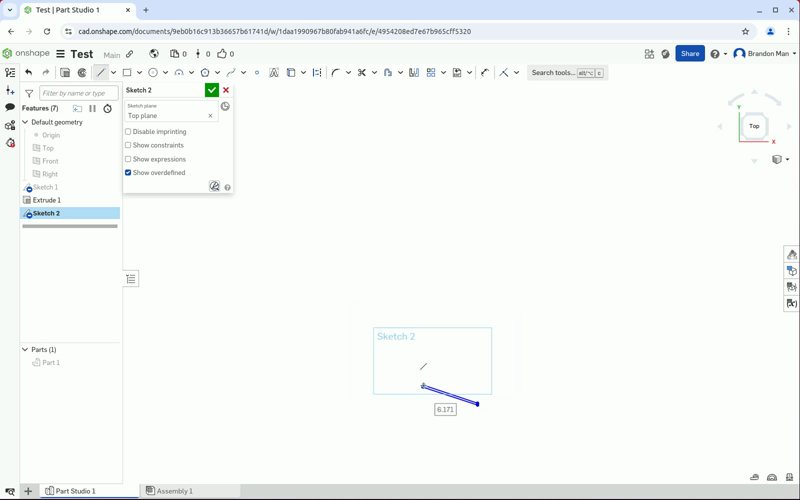
scroll(-6)
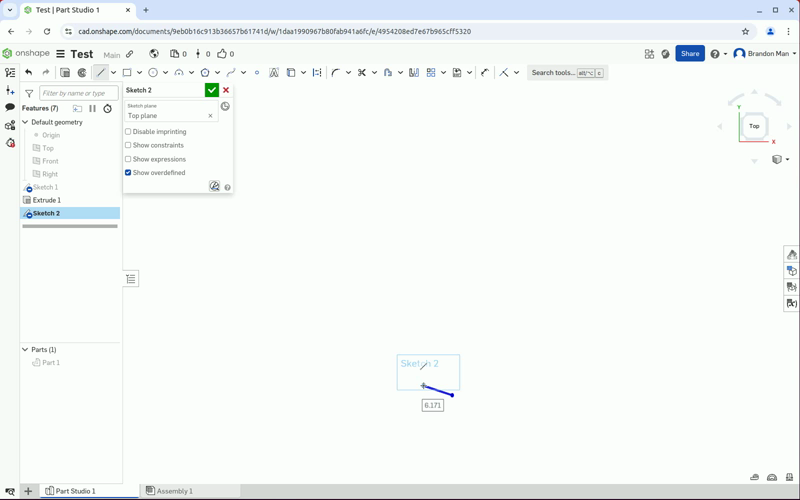
key_up(shift)
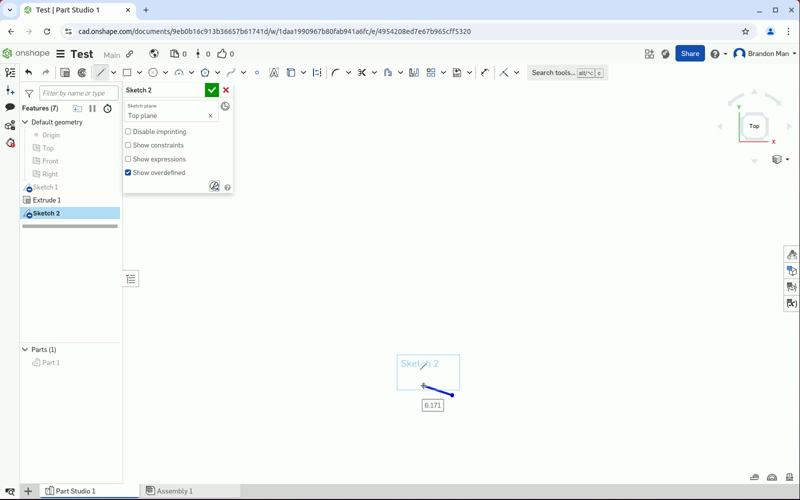
mouse_move(453, 385)
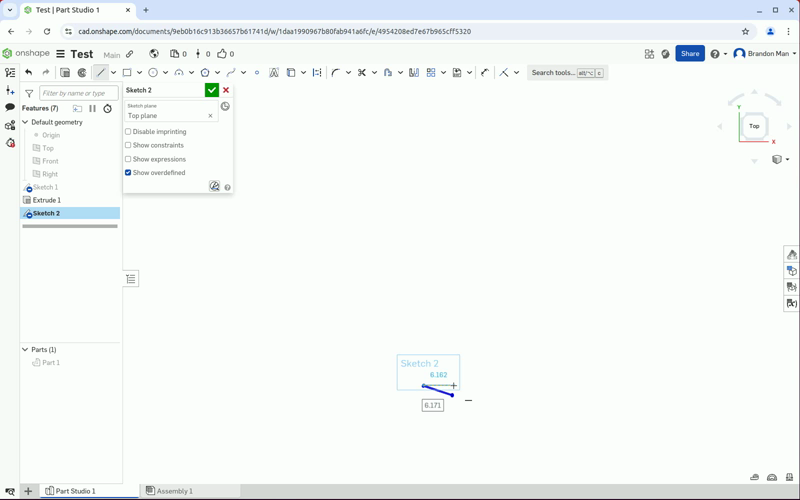
key_down(shift)
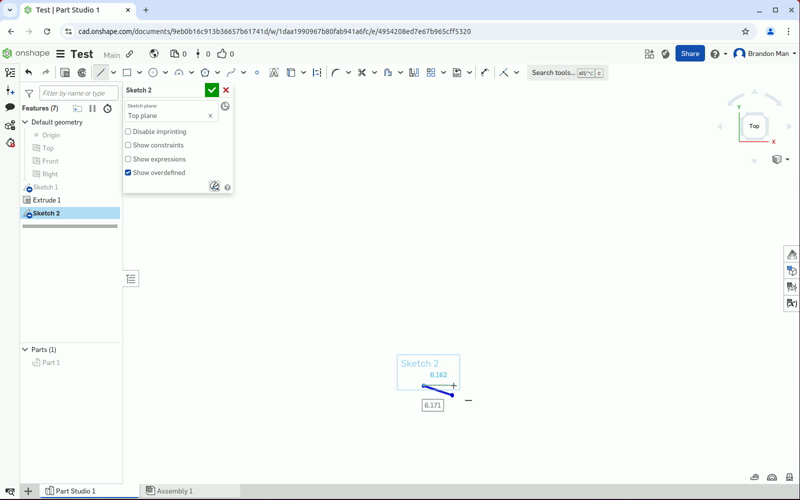
mouse_move(423, 386)
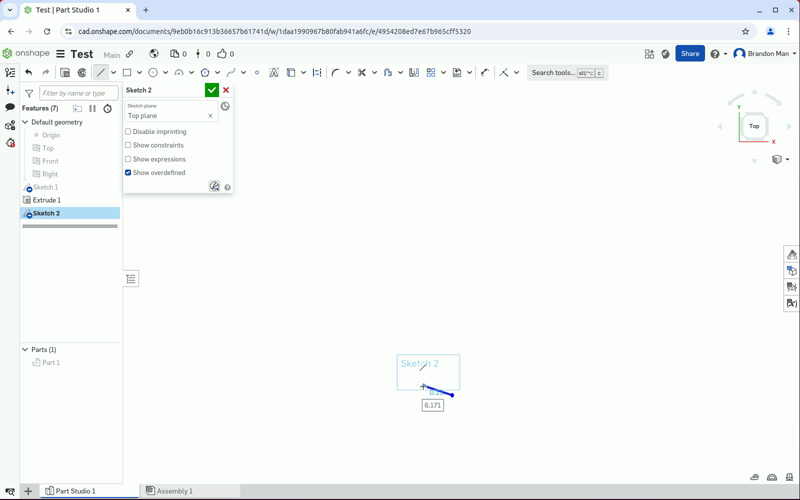
scroll(6)
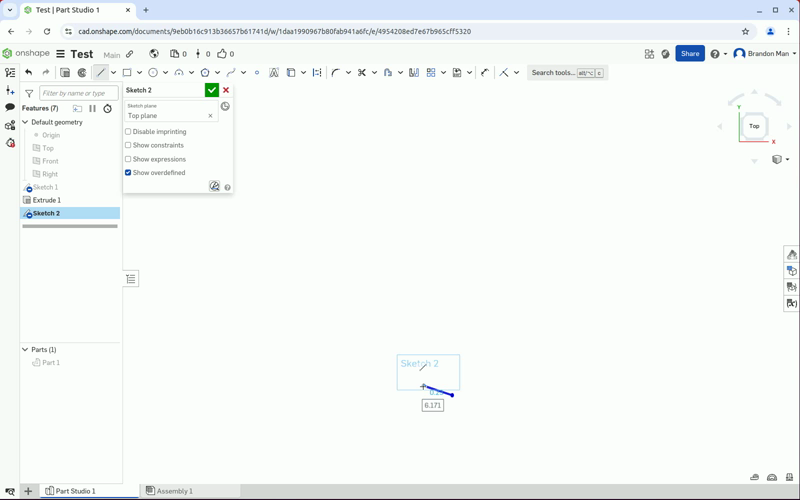
scroll(6)
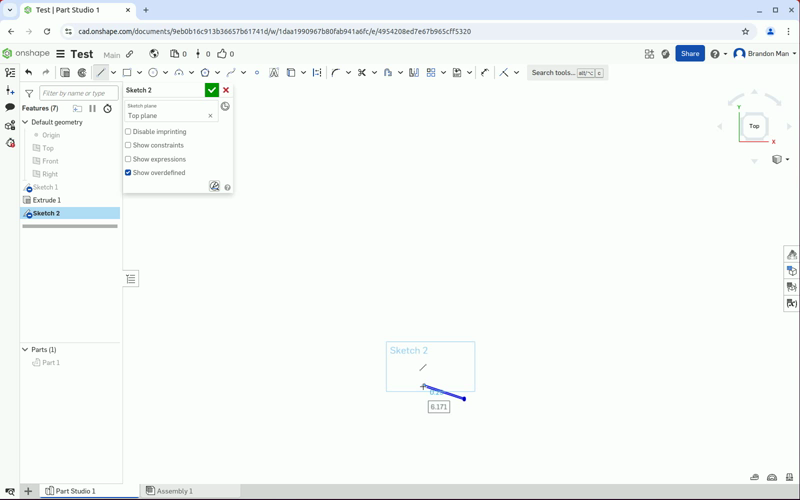
scroll(6)
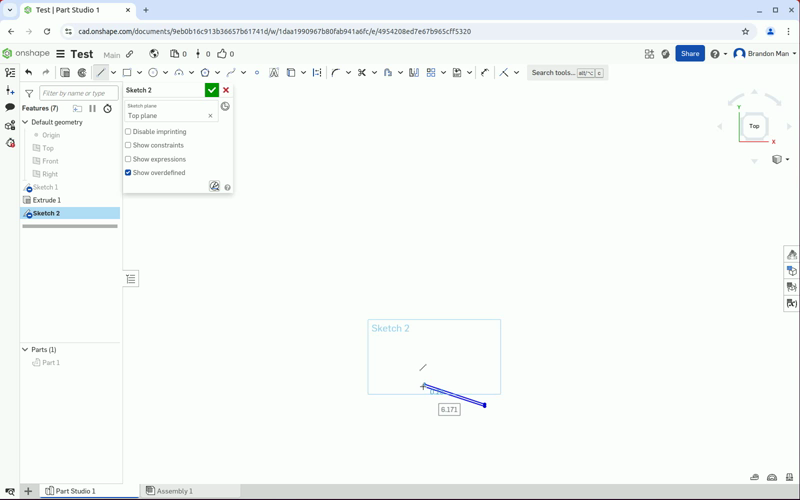
scroll(6)
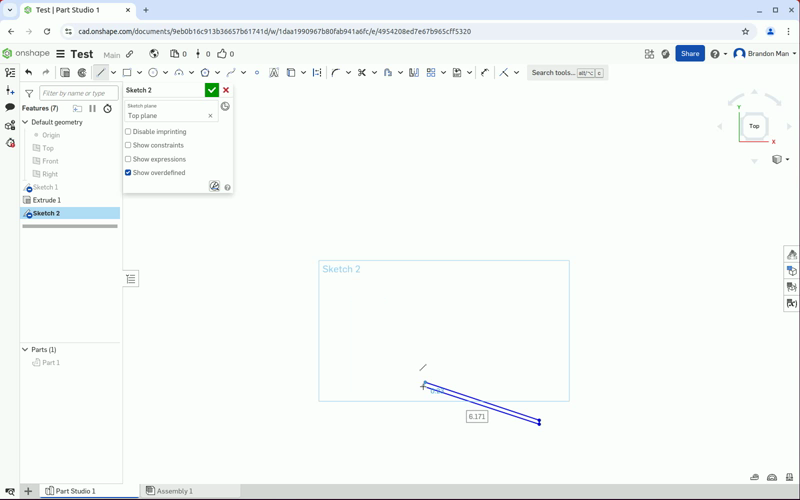
scroll(6)
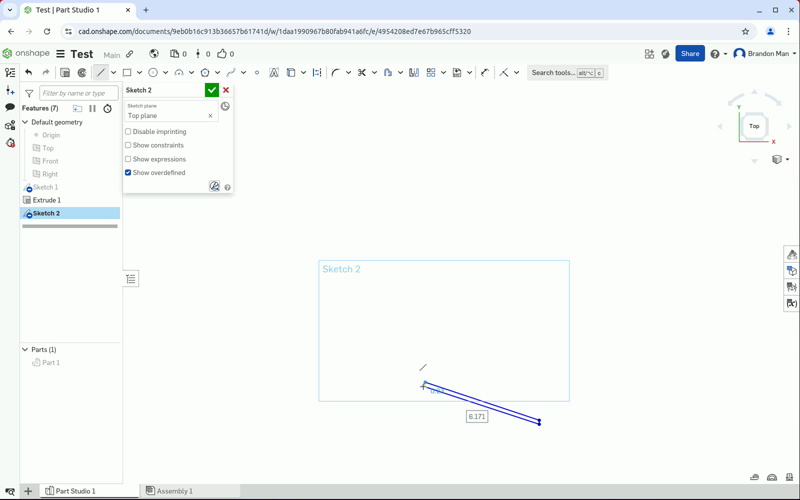
scroll(6)
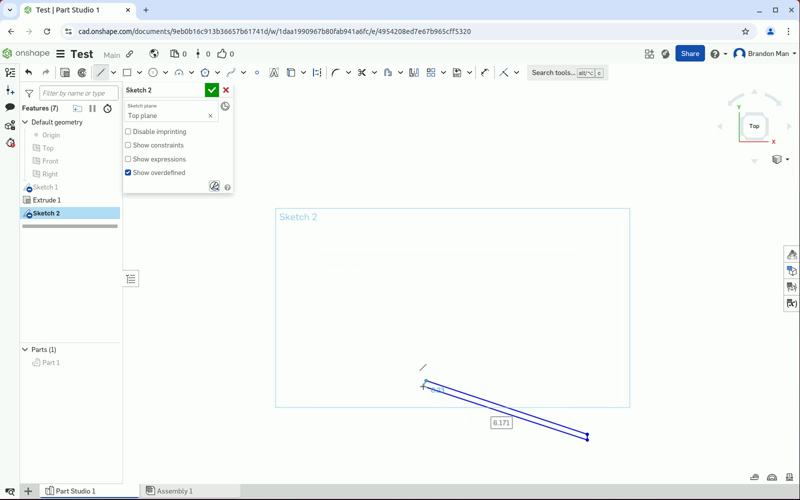
scroll(6)
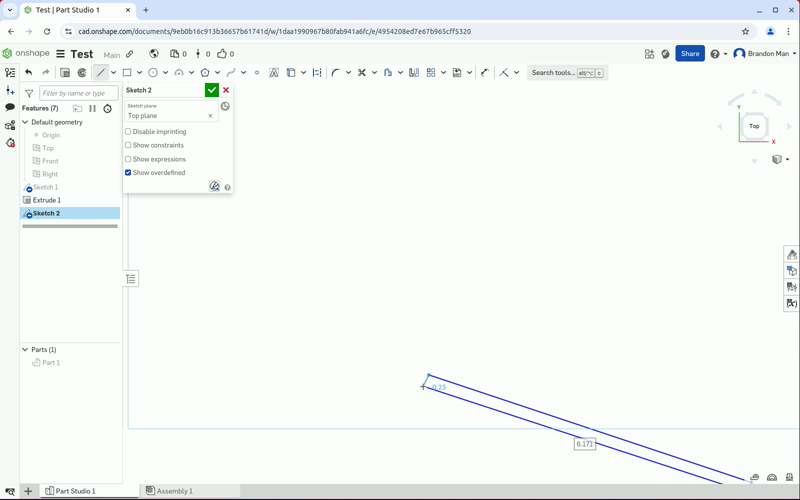
key_up(shift)
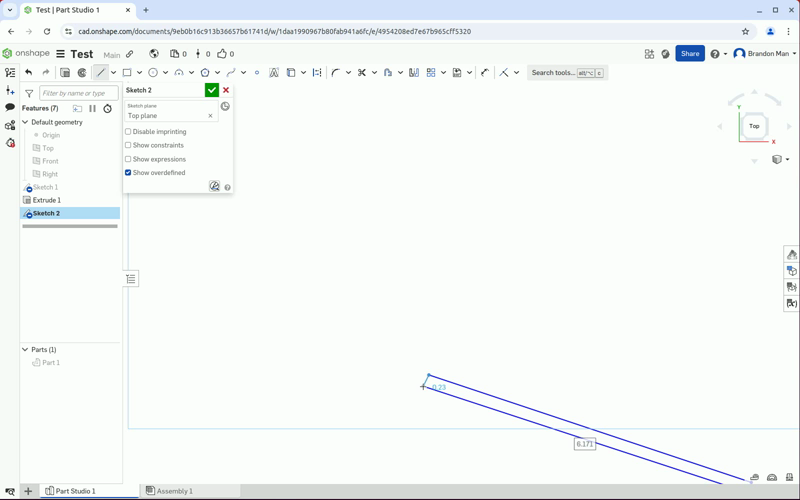
click(423, 386)
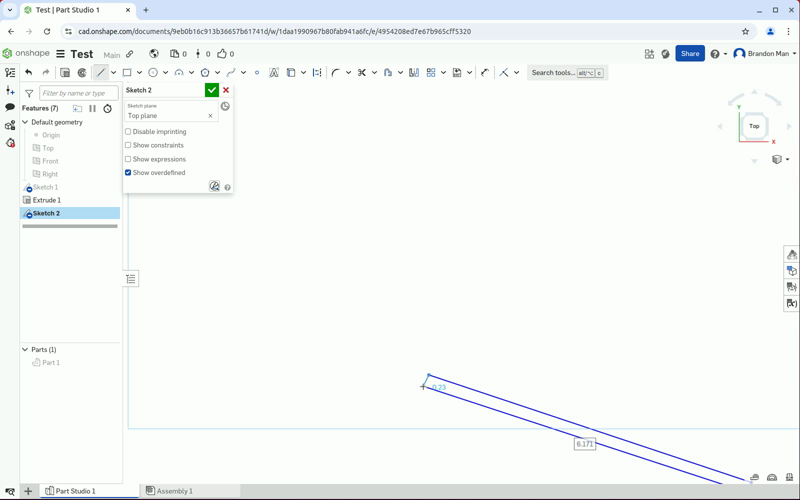
scroll(-6)
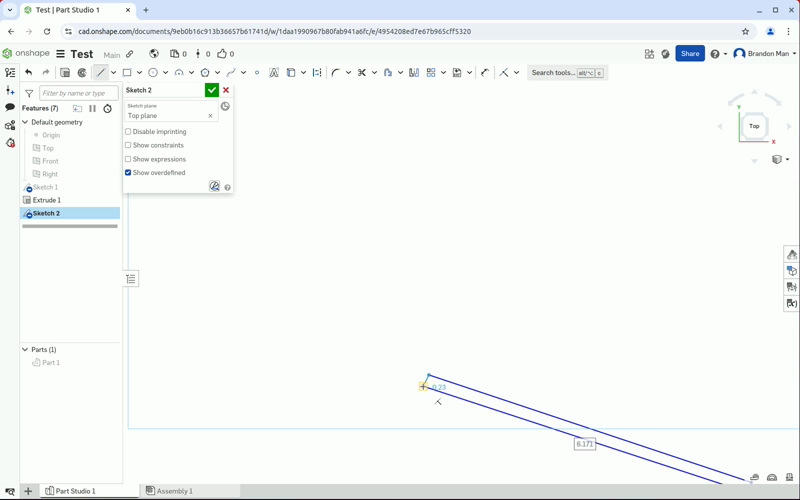
scroll(-6)
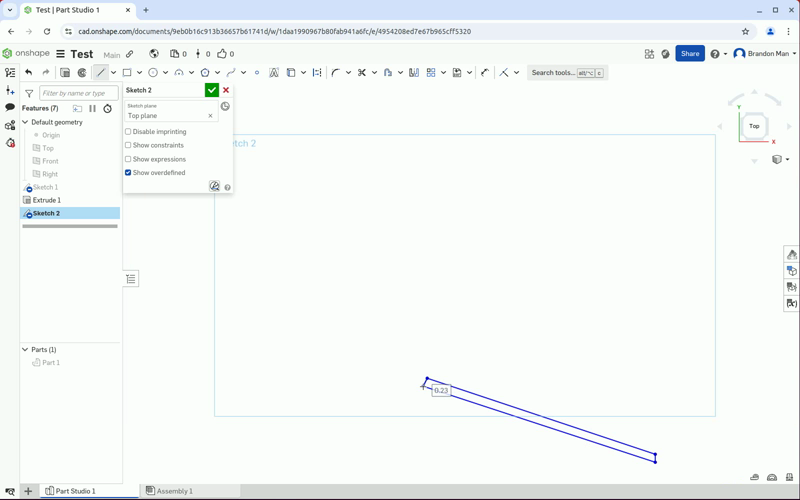
scroll(-6)
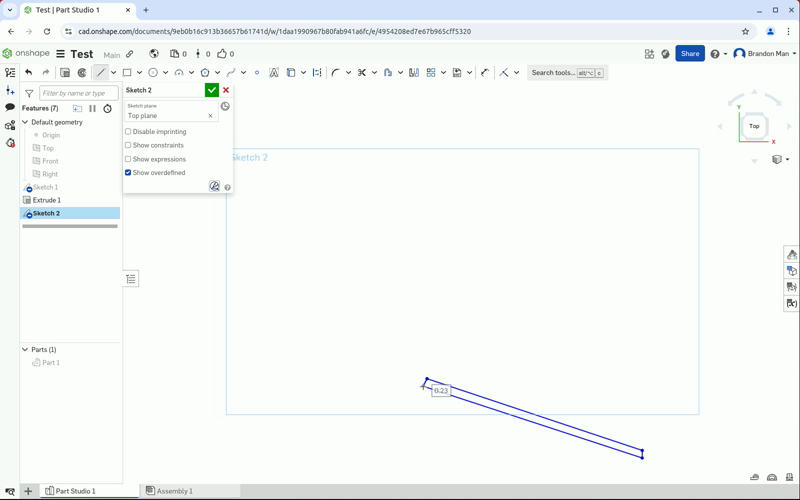
scroll(-6)
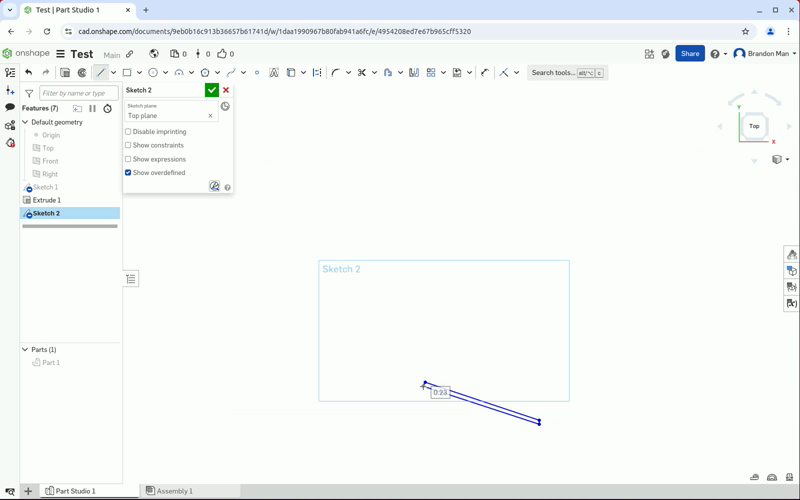
scroll(-6)
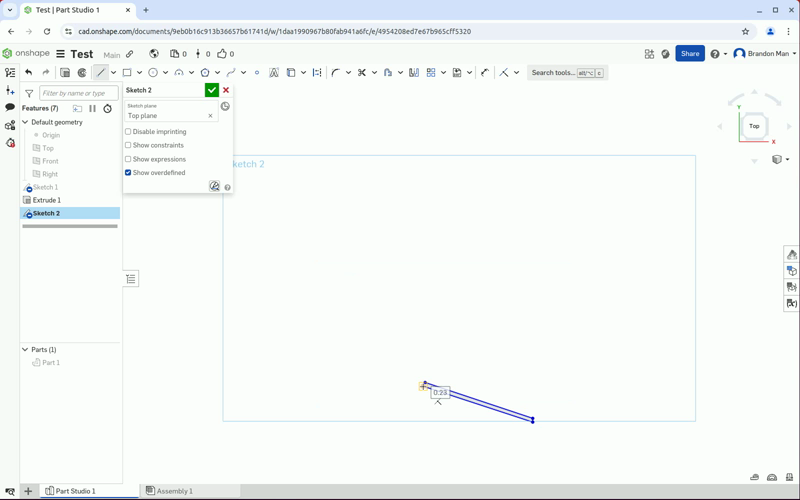
scroll(-6)
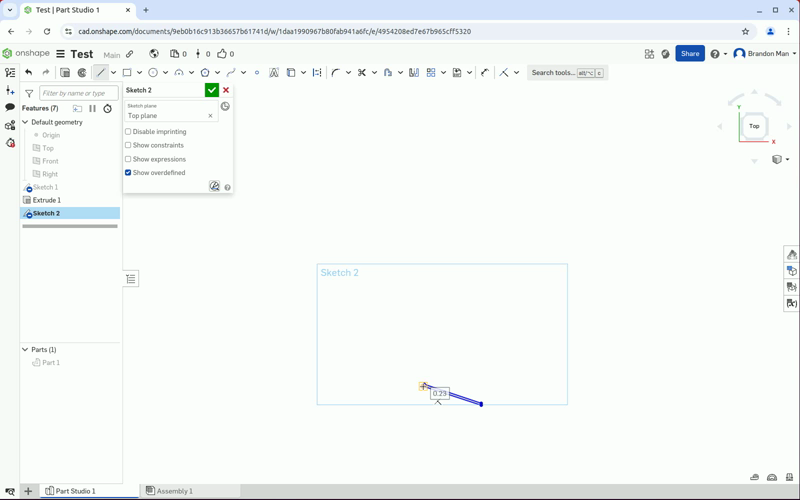
scroll(-6)
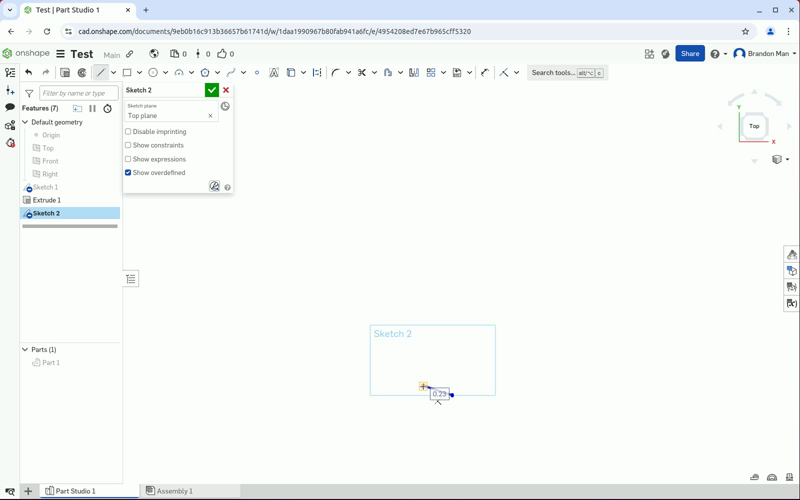
key(esc)
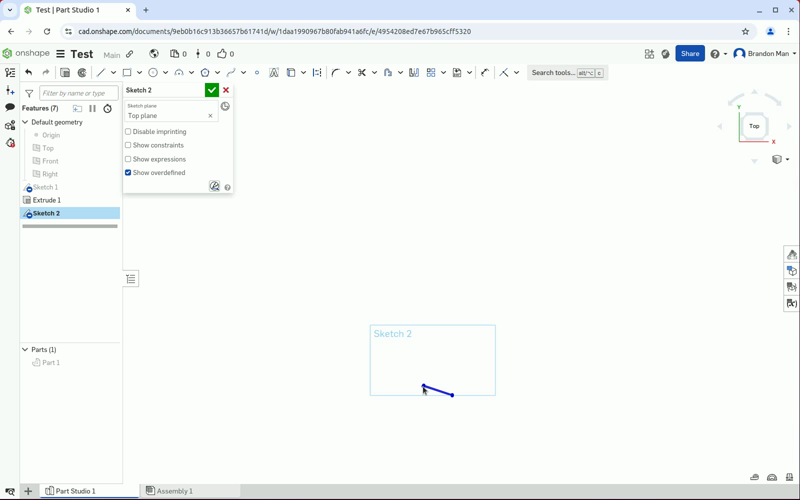
mouse_move(438, 390)
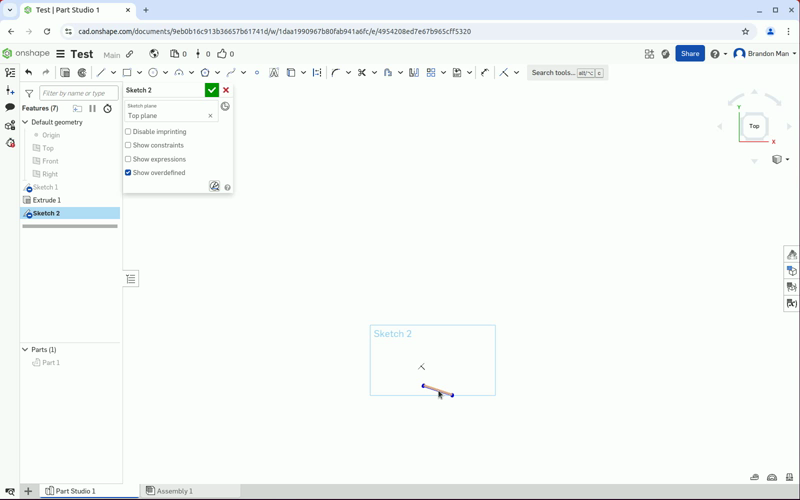
scroll(6)
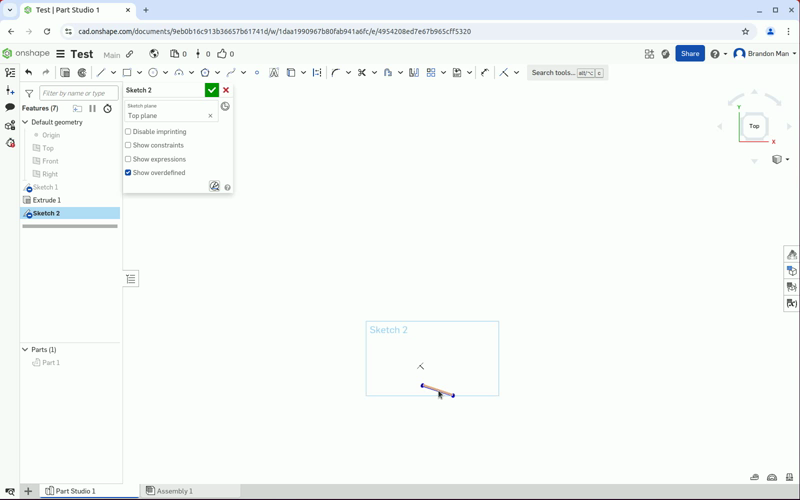
scroll(6)
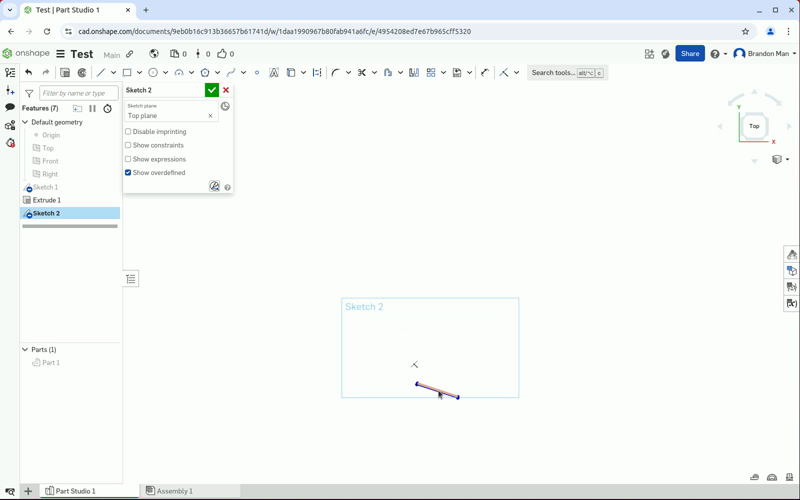
scroll(6)
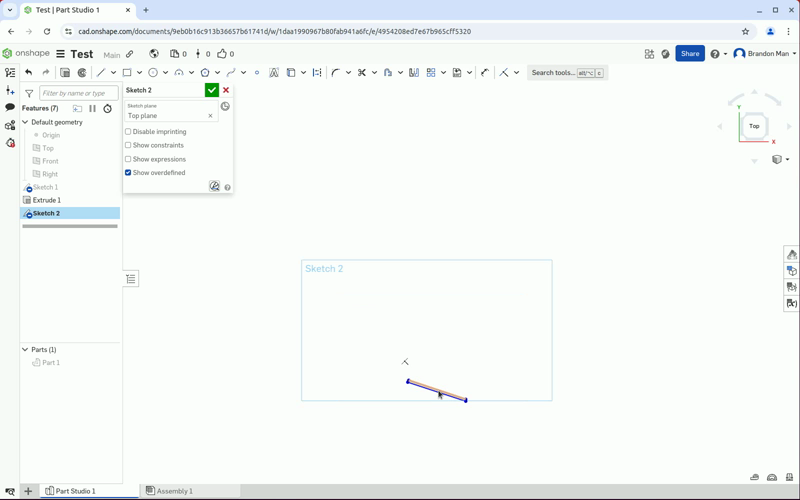
scroll(6)
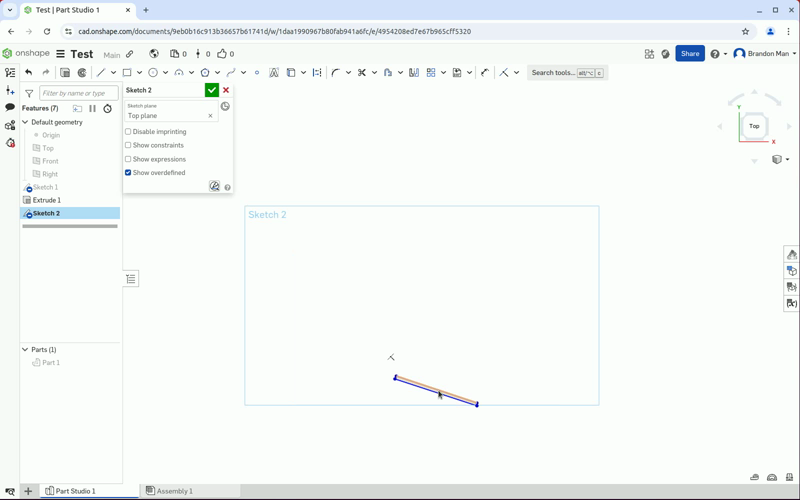
scroll(6)
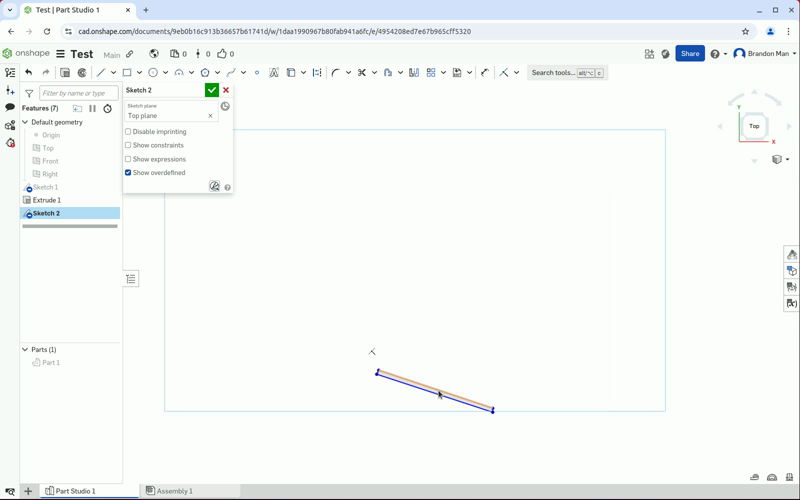
scroll(6)
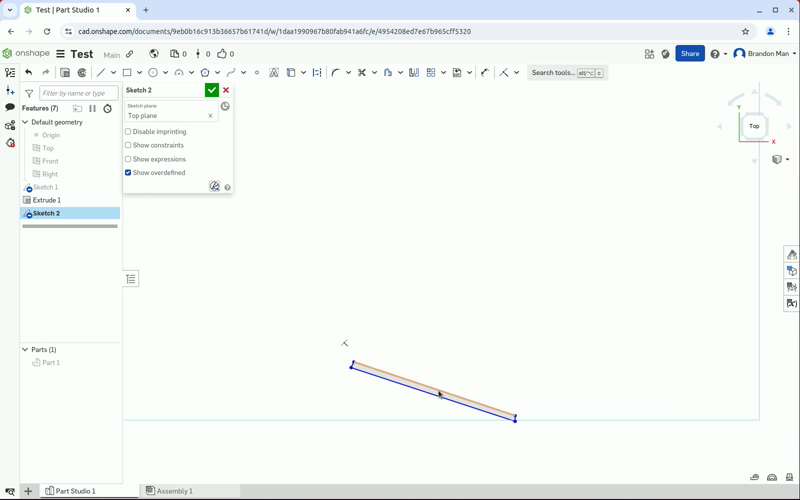
scroll(6)
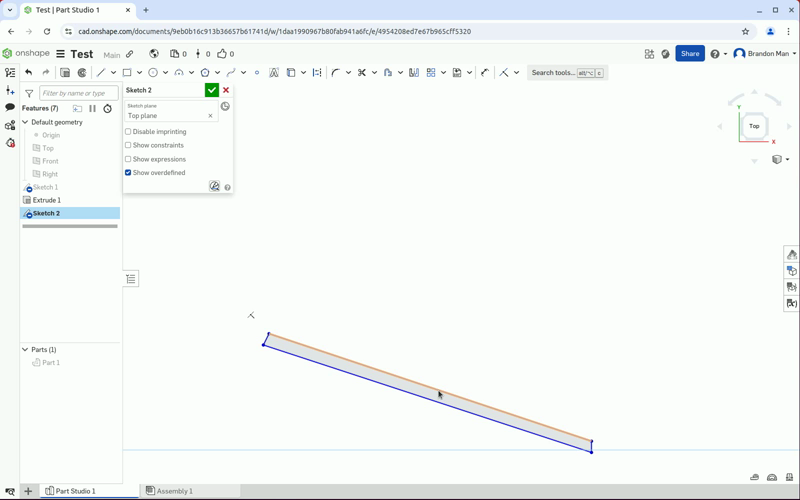
click(438, 390)
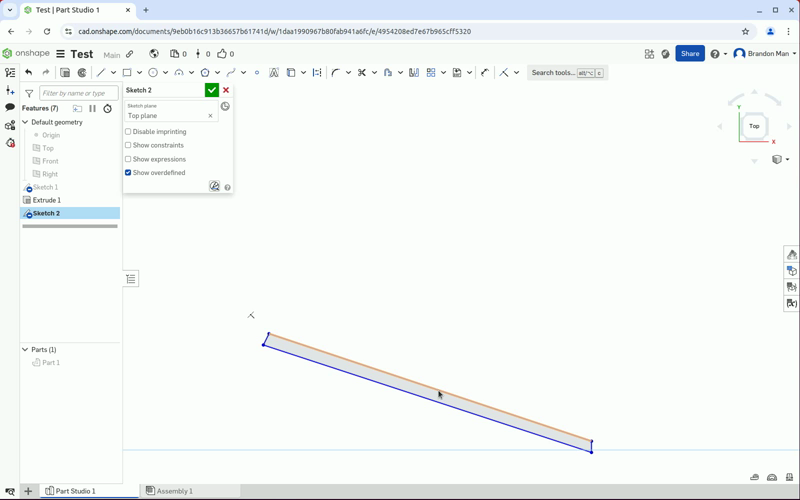
scroll(-6)
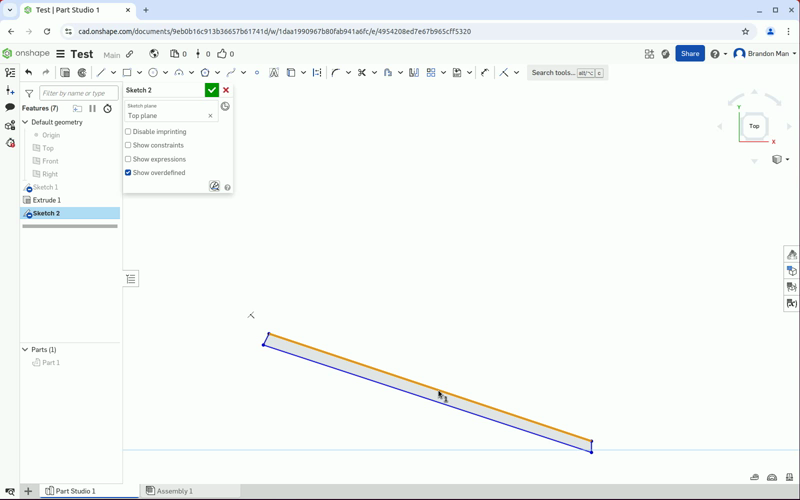
scroll(-6)
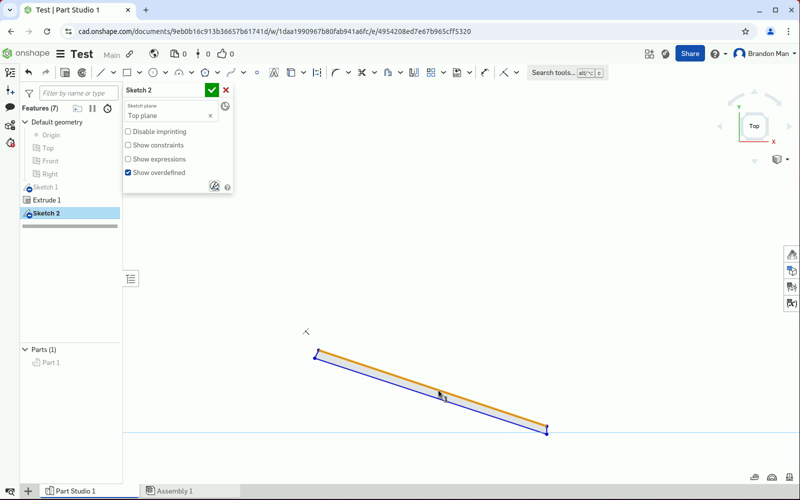
scroll(-6)
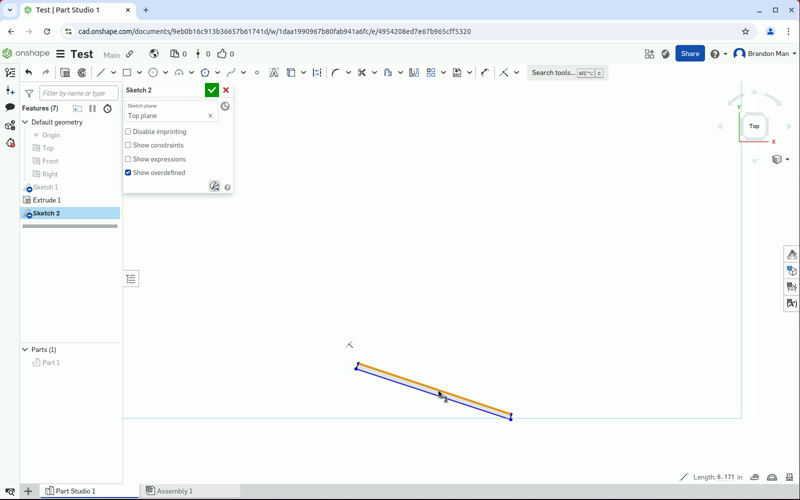
scroll(-6)
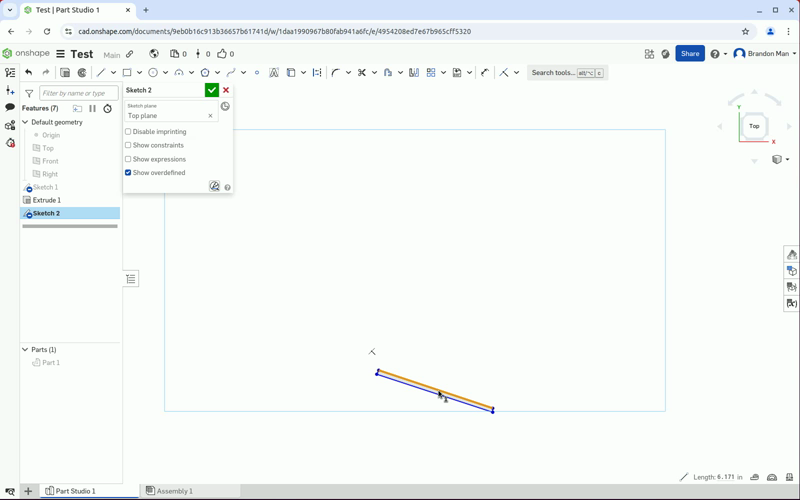
scroll(-6)
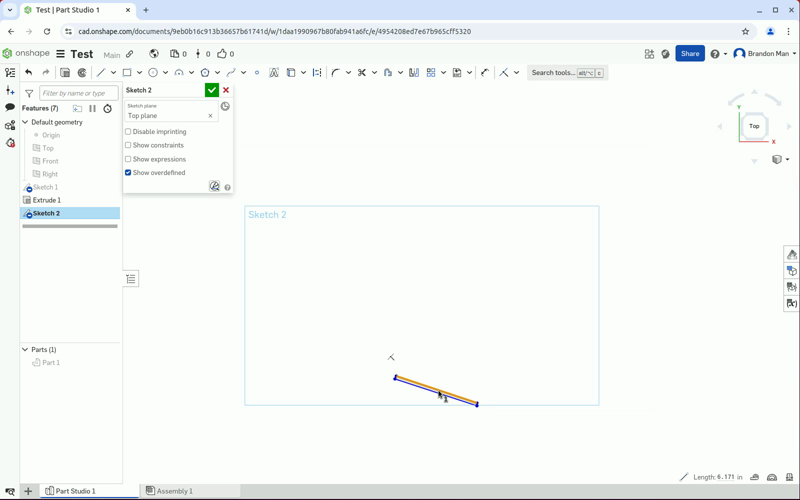
scroll(-6)
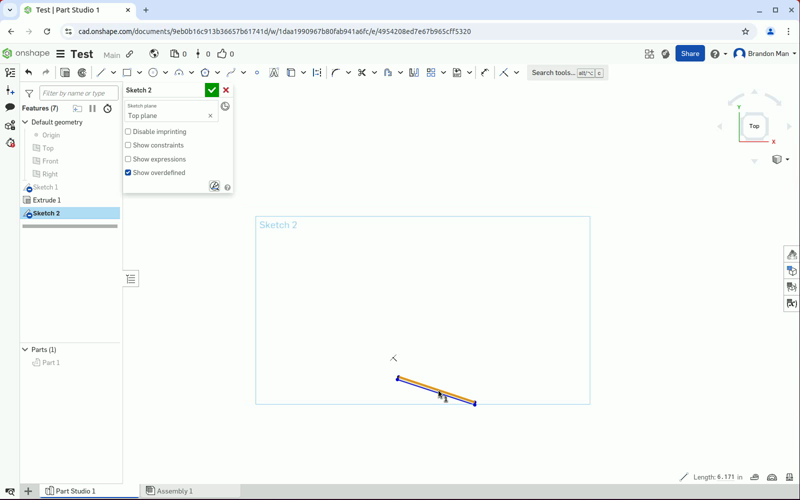
scroll(-6)
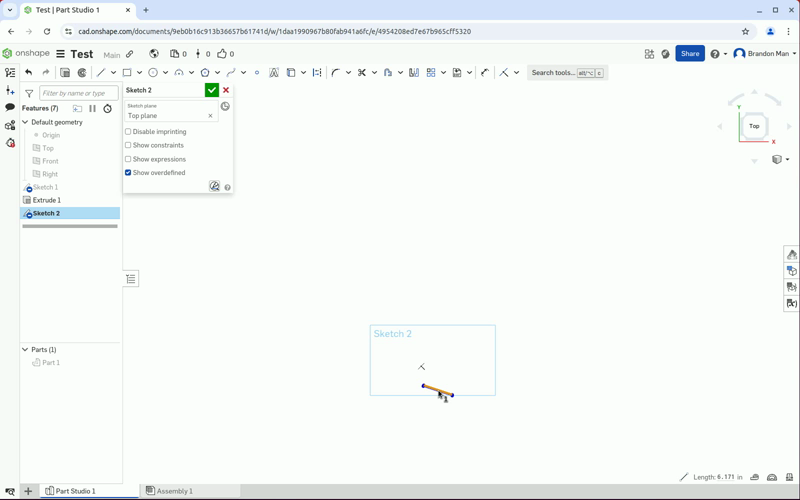
mouse_move(73, 352)
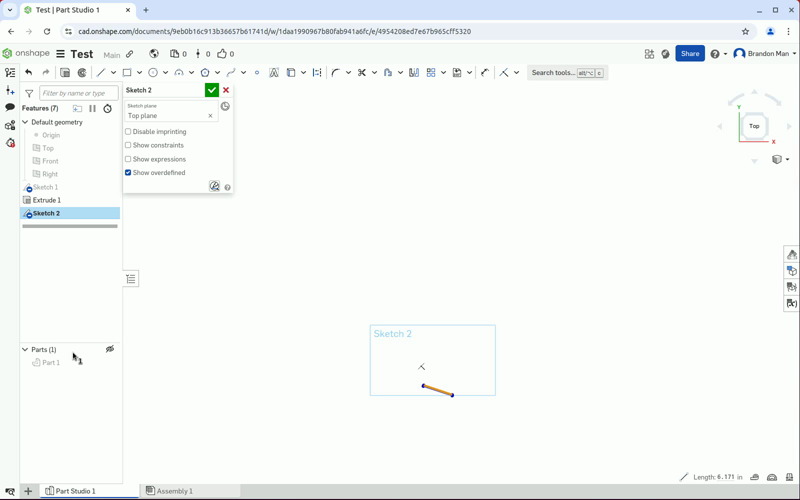
key(shift+y)
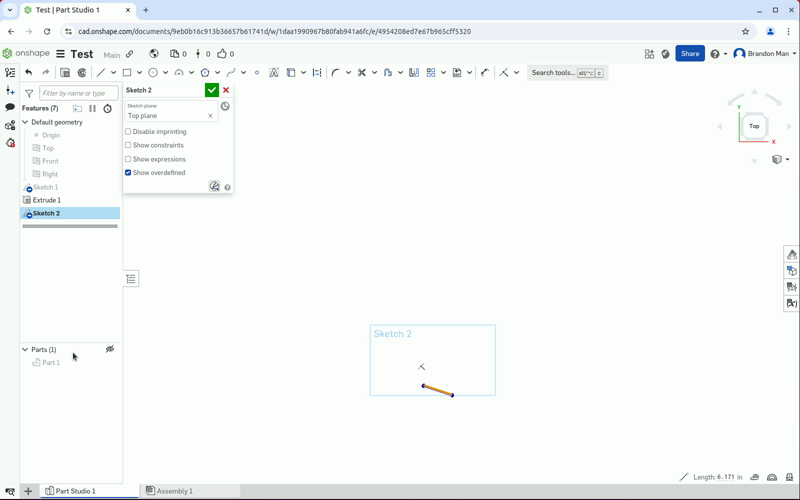
key(shift+e)
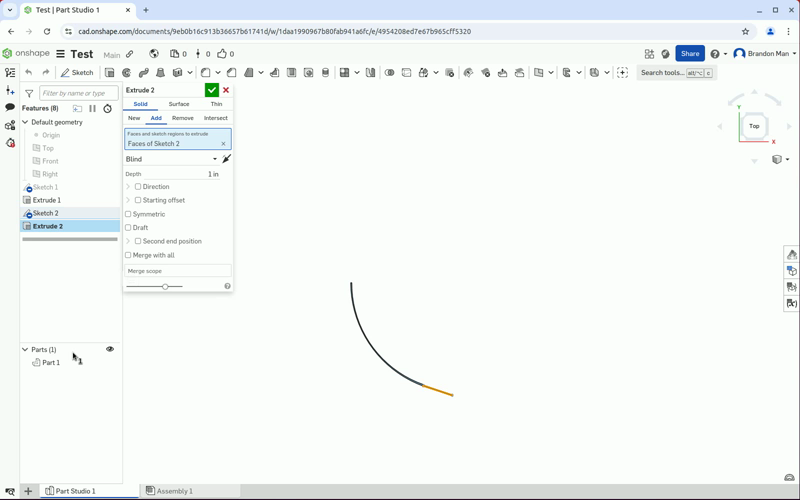
mouse_move(143, 106)
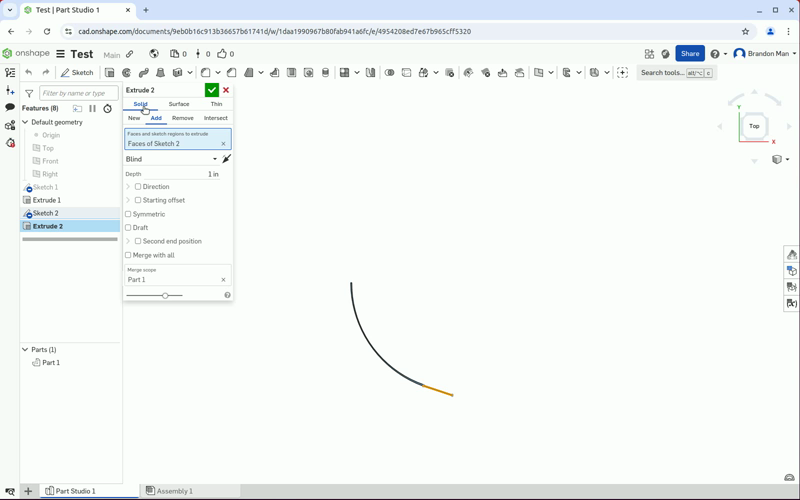
click(143, 106)
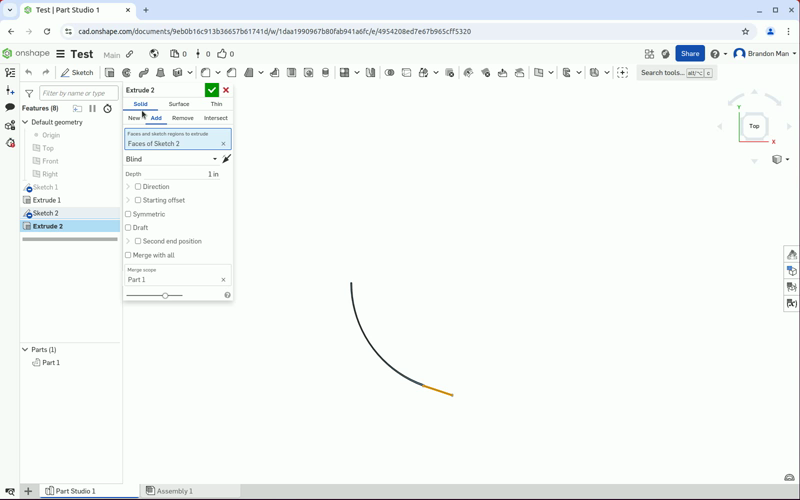
mouse_move(137, 120)
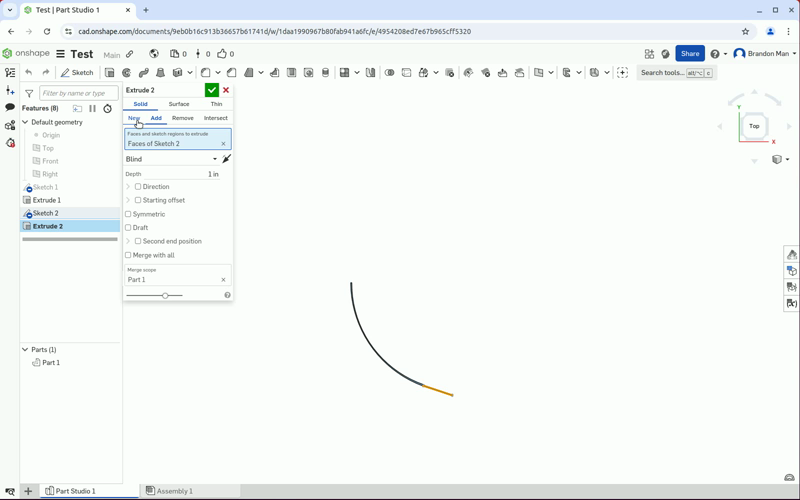
click(137, 120)
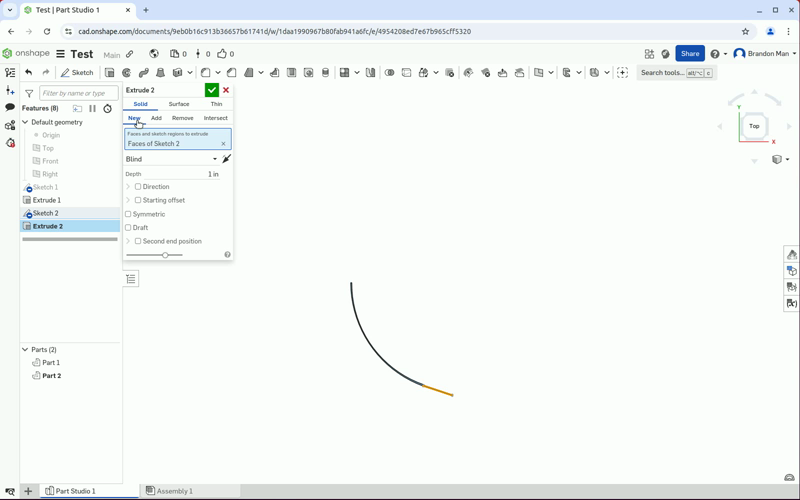
key(tab, 4)
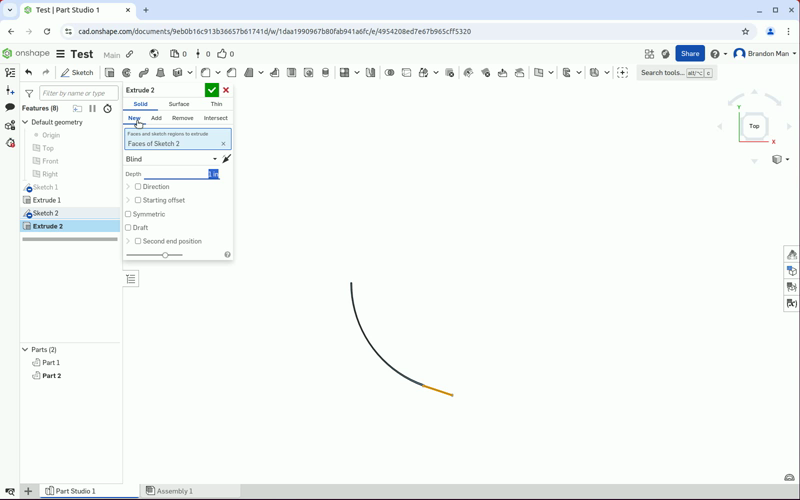
text(5.536)
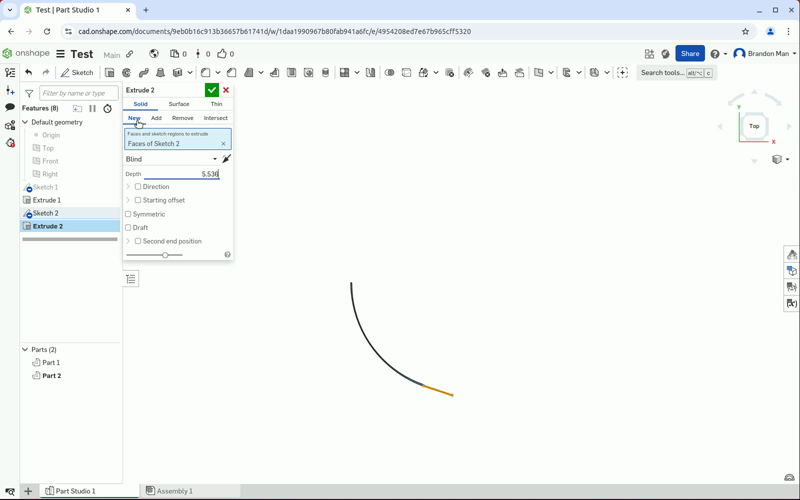
key(enter)
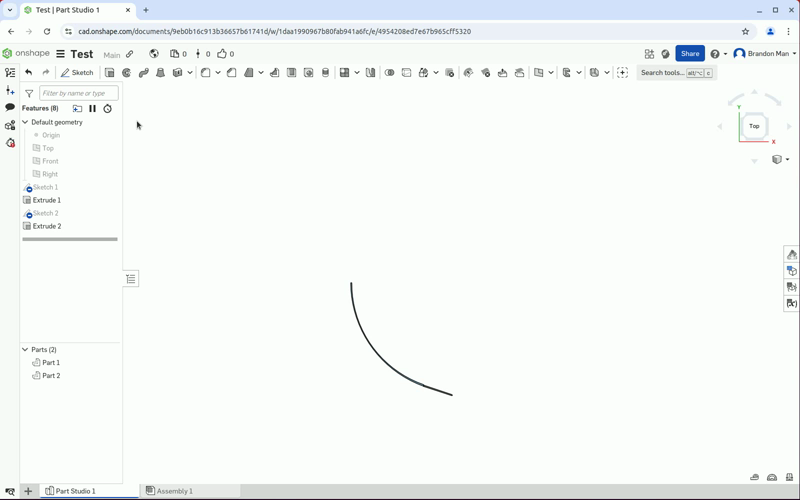
key(shift+h)
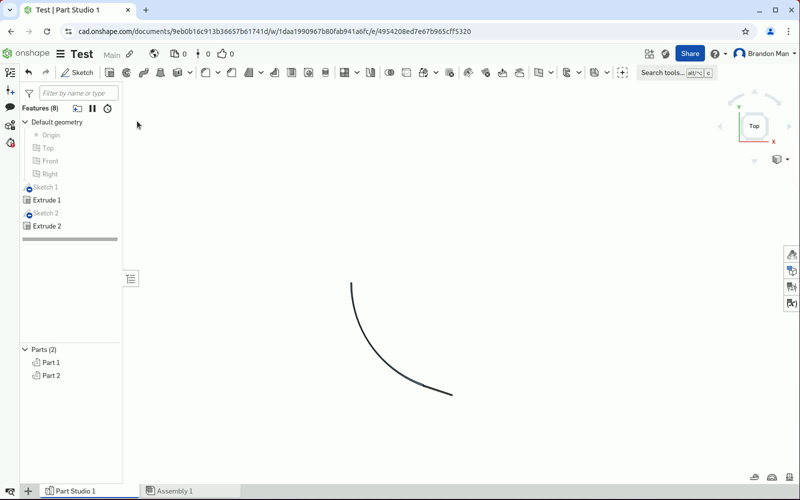
key(shift+h)
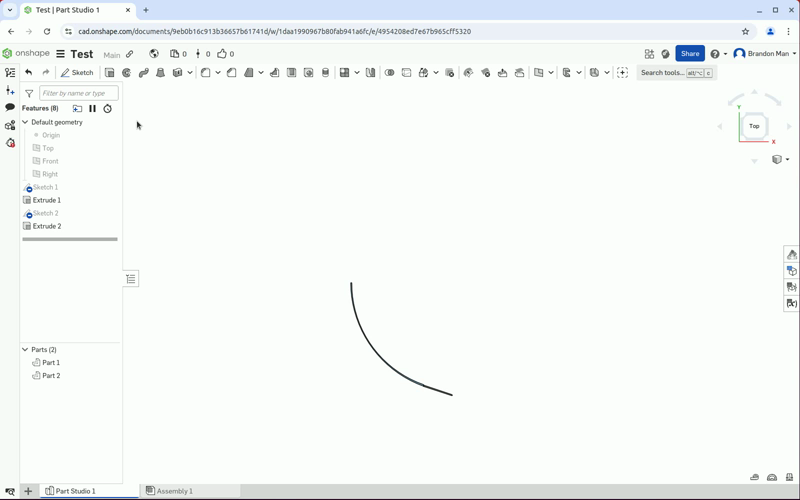
mouse_move(73, 189)
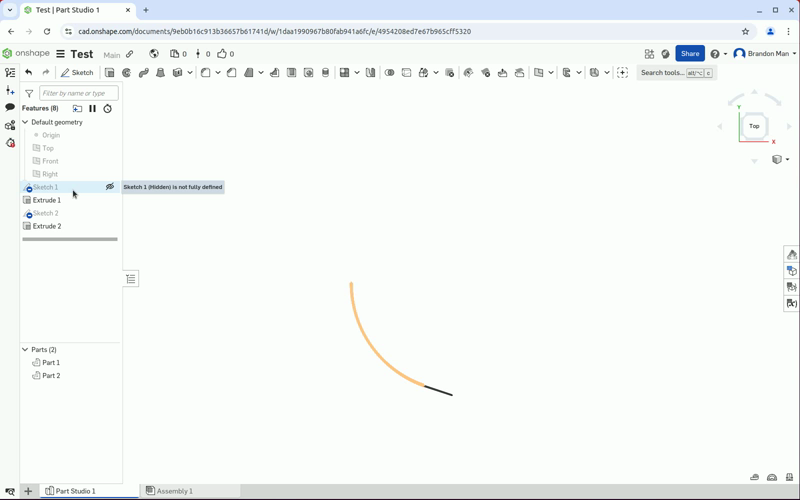
click(73, 189)
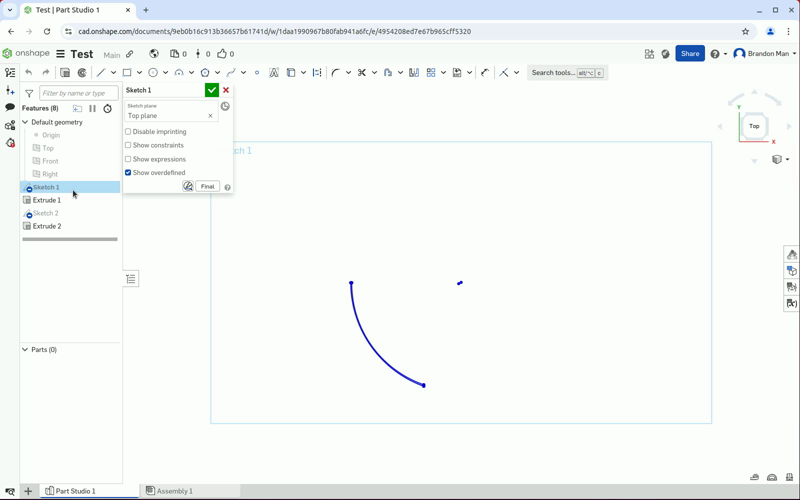
mouse_move(229, 92)
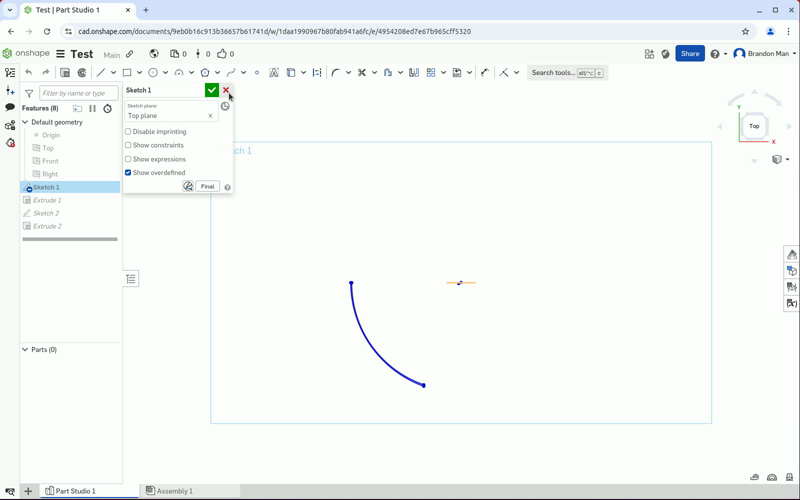
click(229, 92)
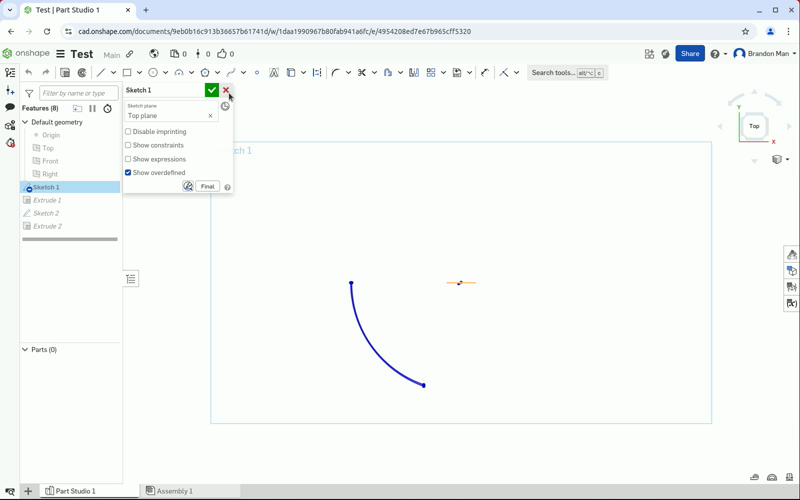
key(shift+s)
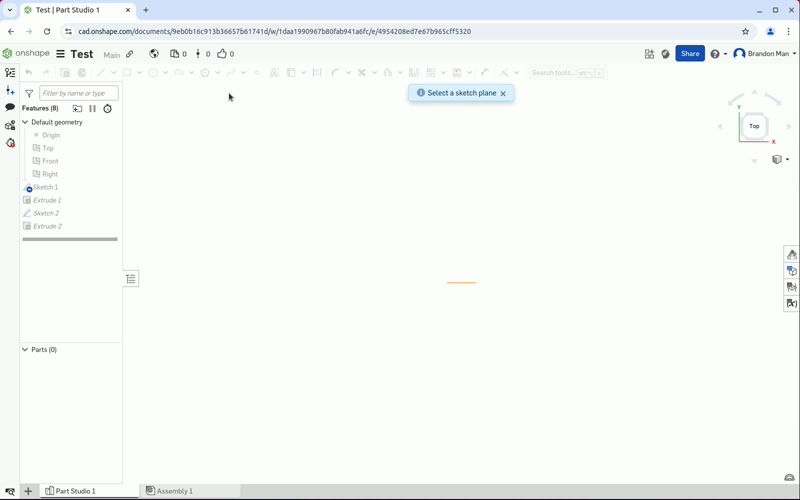
mouse_move(73, 150)
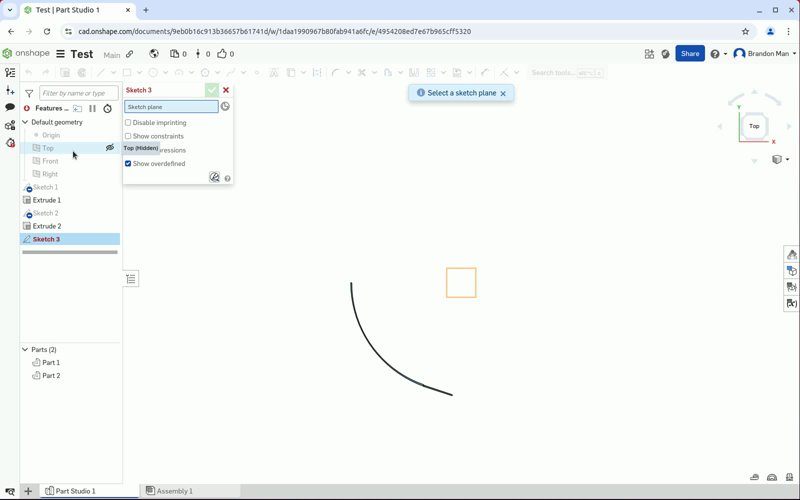
click(73, 150)
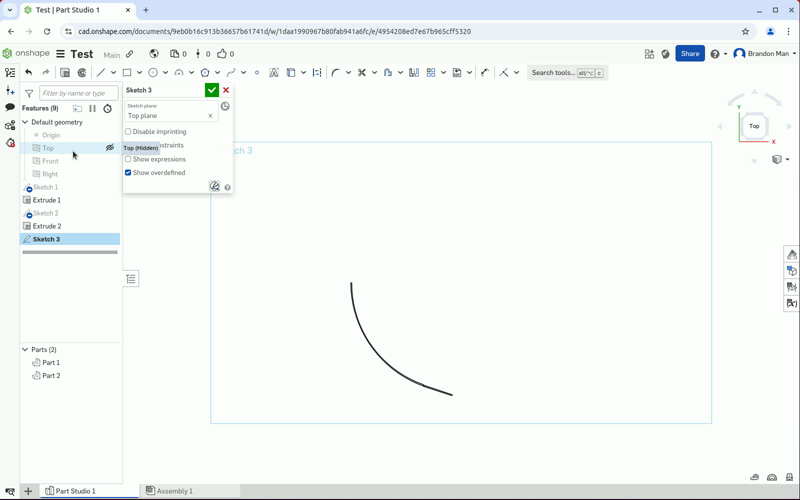
mouse_move(73, 352)
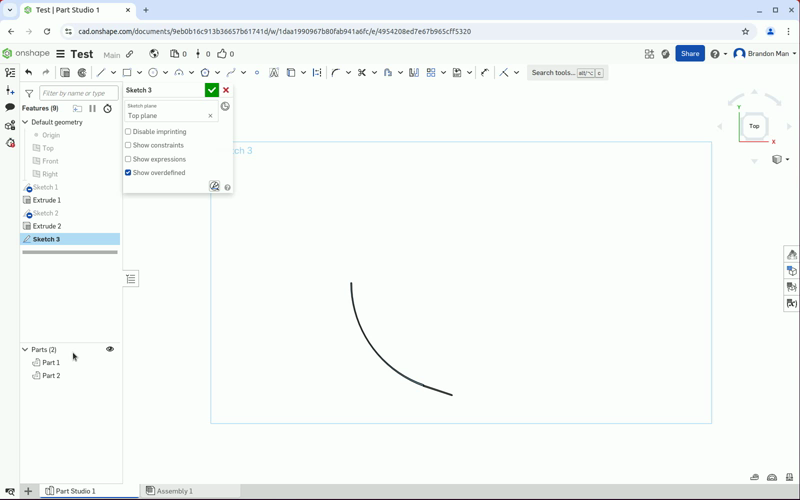
key(y)
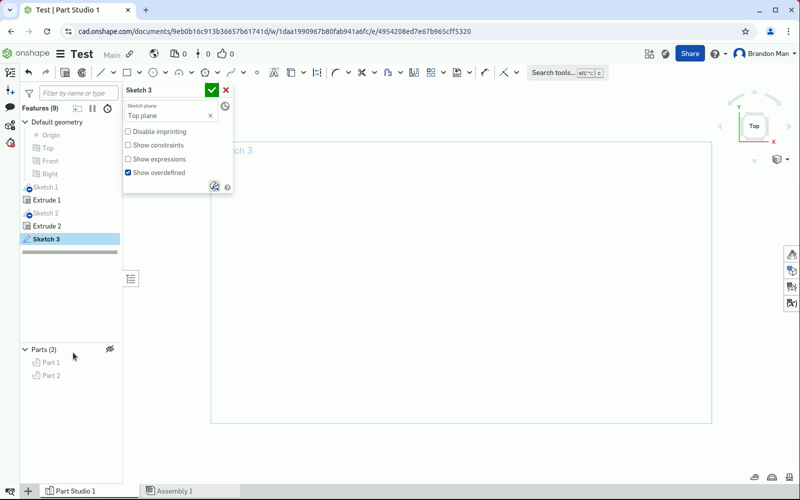
key(l)
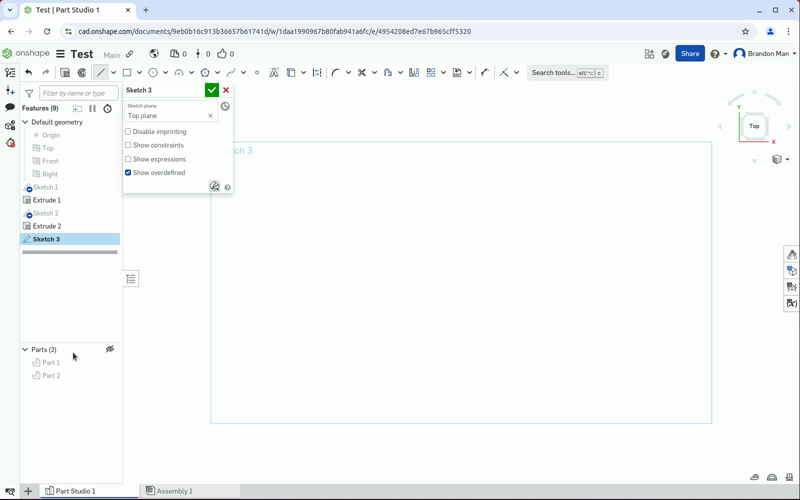
key_down(shift)
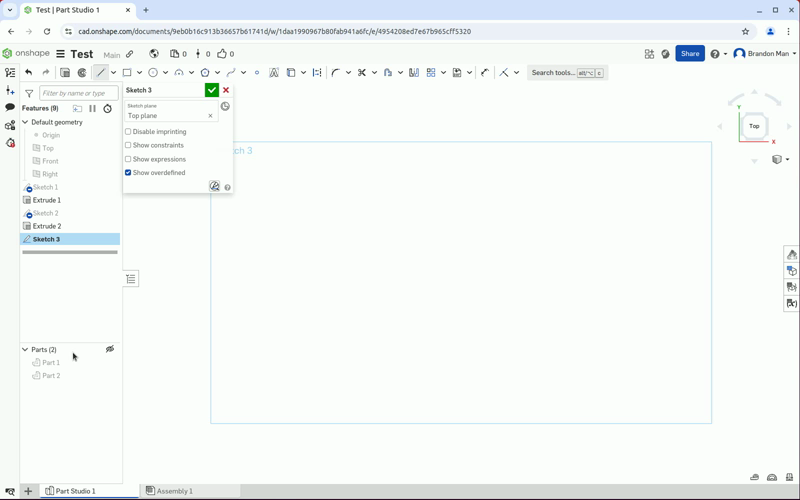
mouse_move(451, 395)
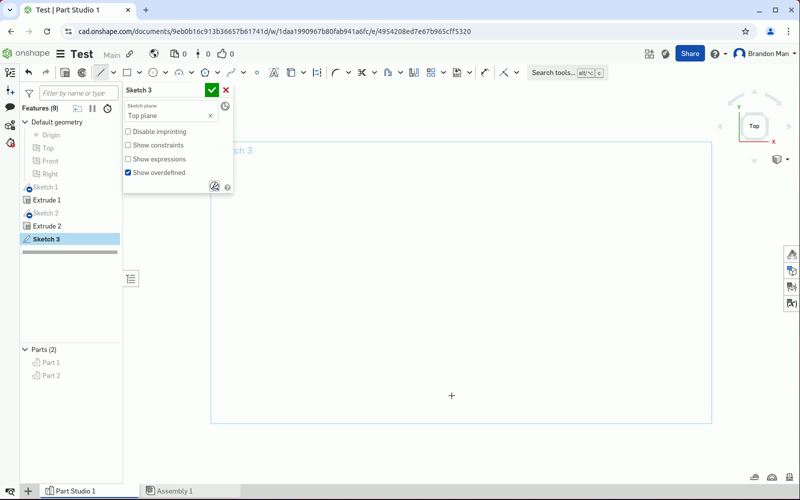
click(451, 395)
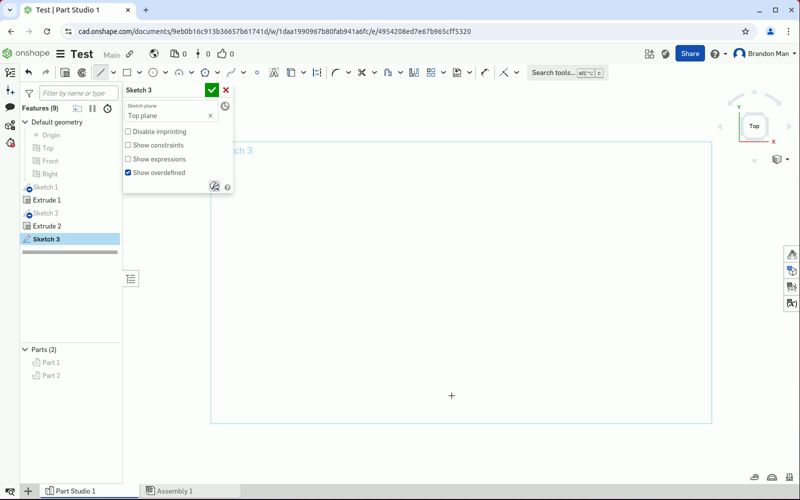
key_up(shift)
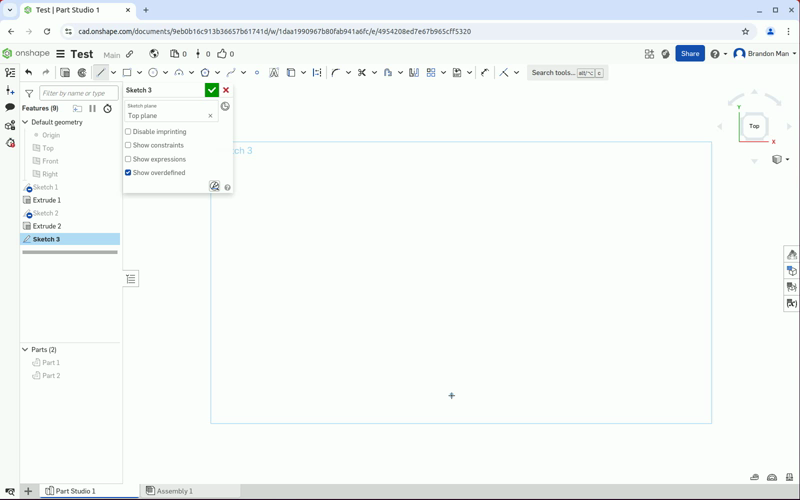
key_down(shift)
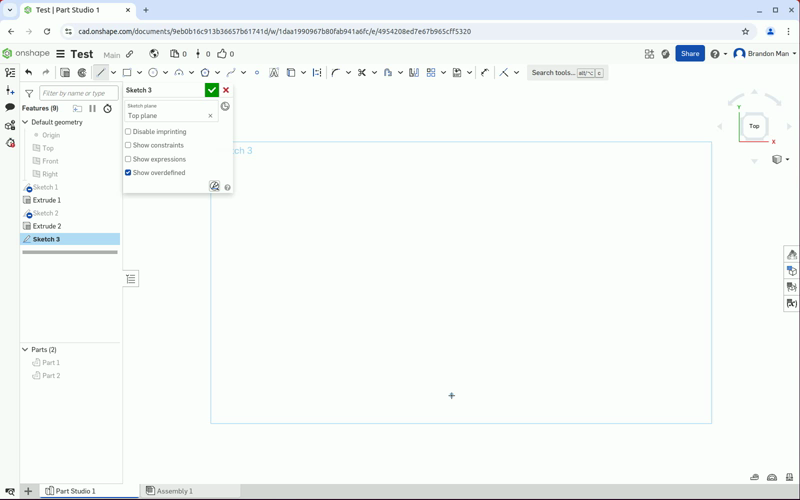
mouse_move(481, 395)
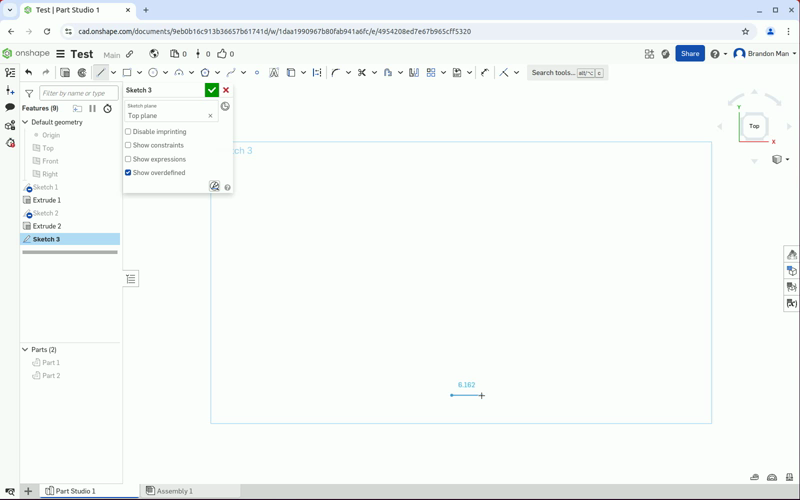
mouse_move(461, 395)
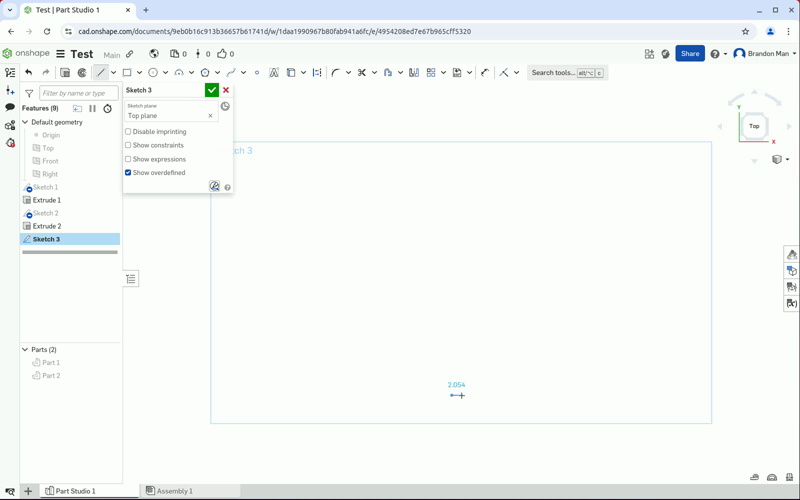
click(461, 395)
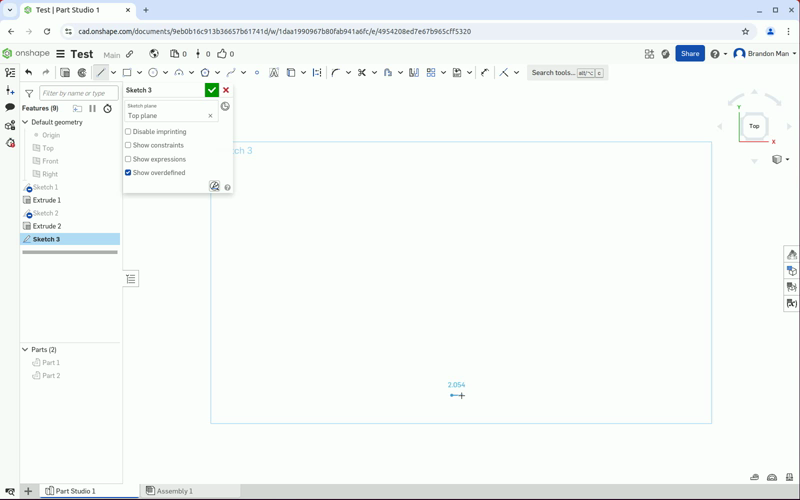
key_up(shift)
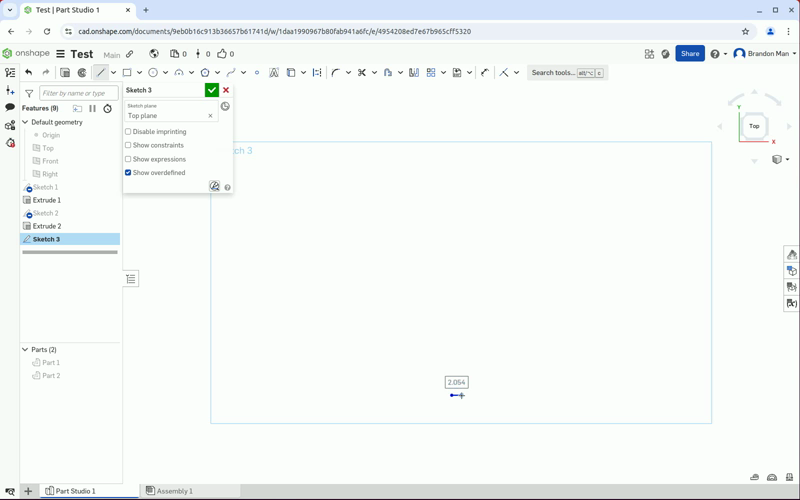
key_down(shift)
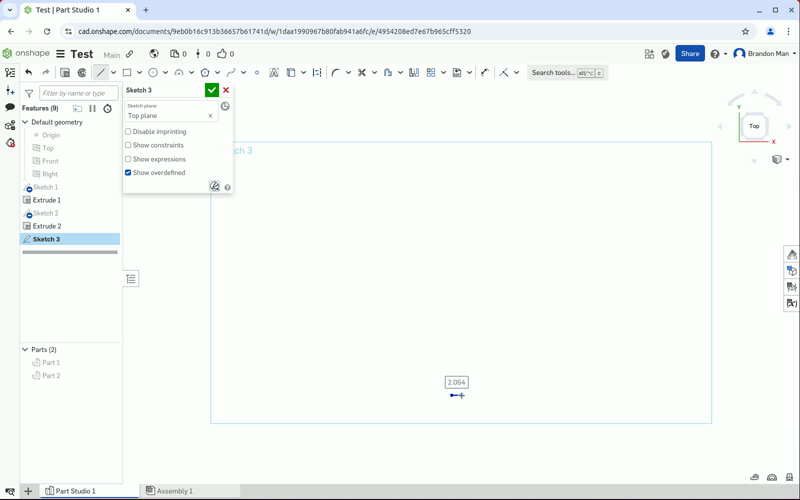
mouse_move(492, 395)
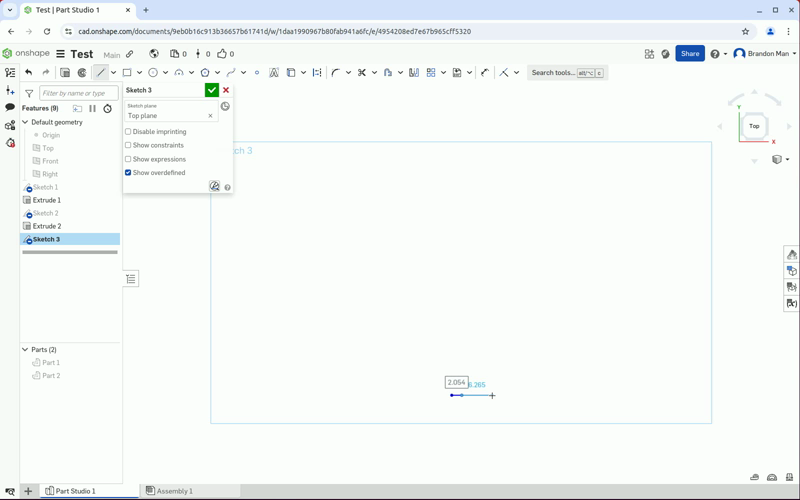
mouse_move(461, 394)
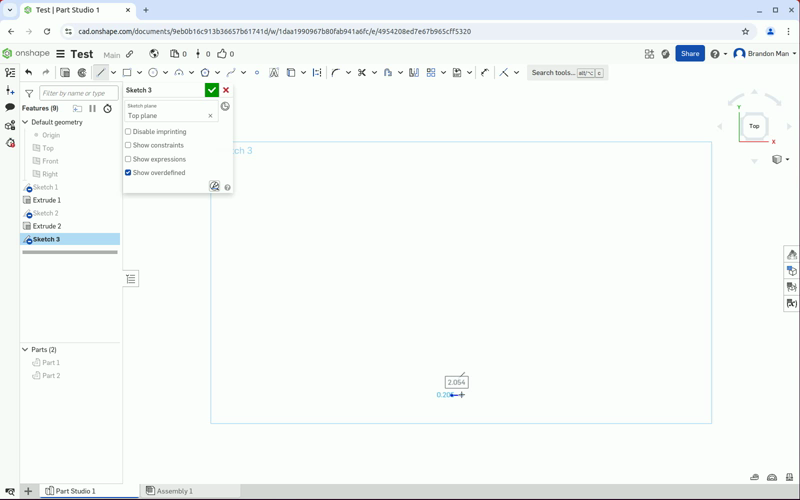
scroll(6)
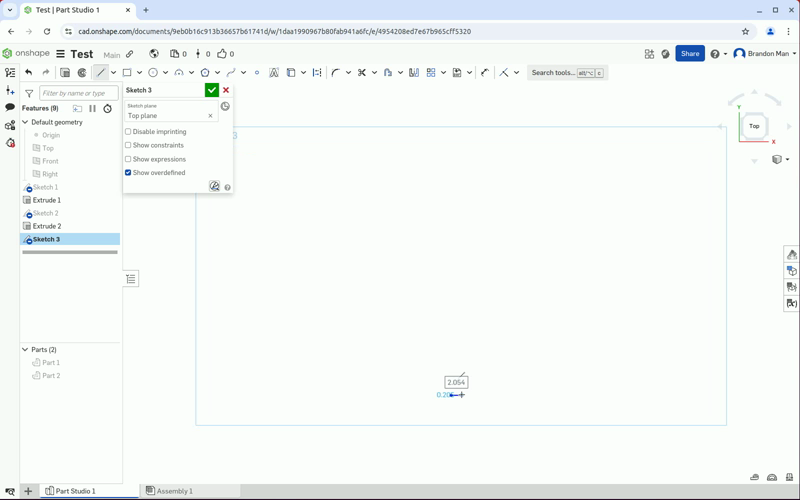
scroll(6)
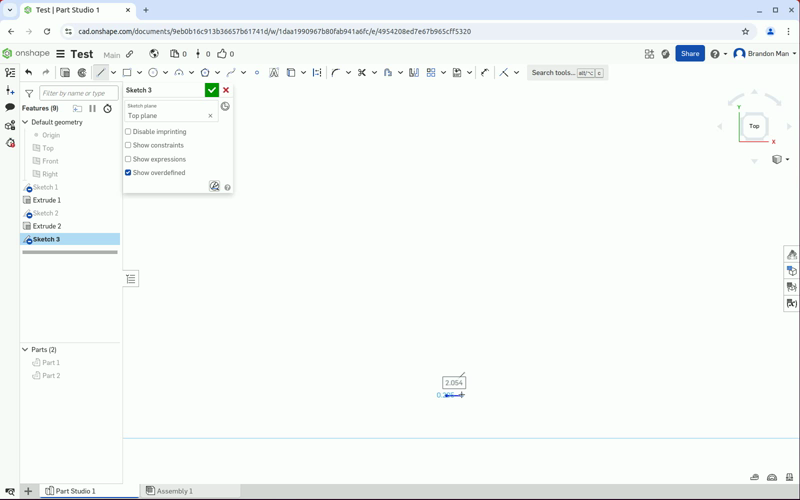
scroll(6)
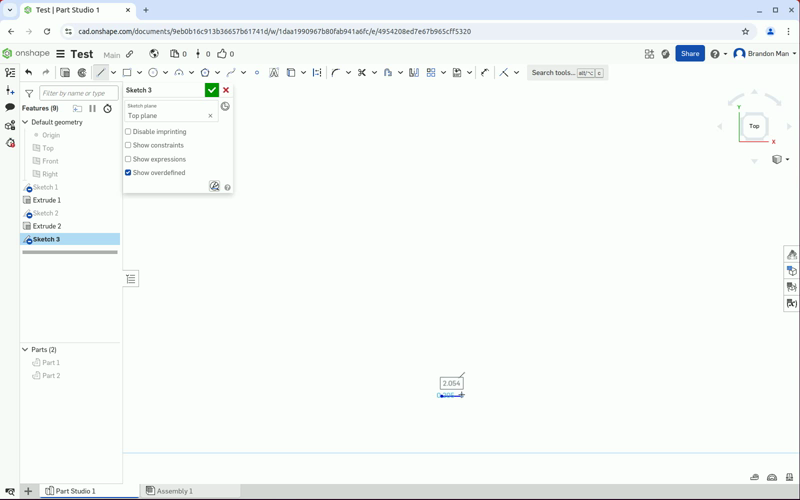
scroll(6)
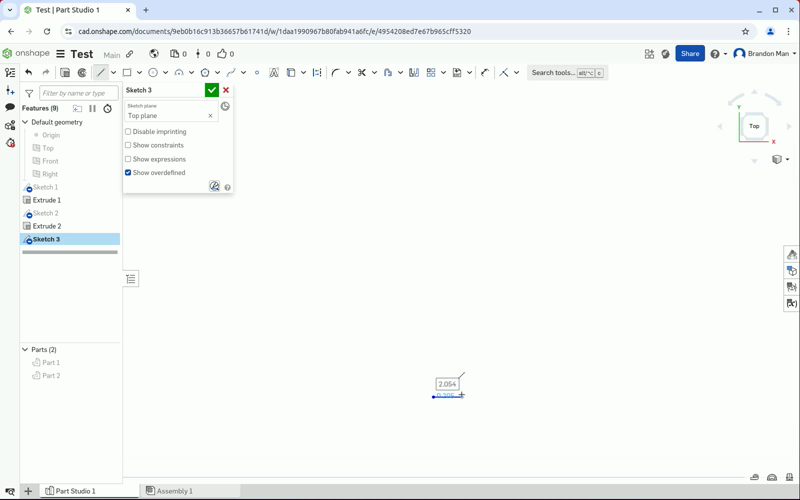
scroll(6)
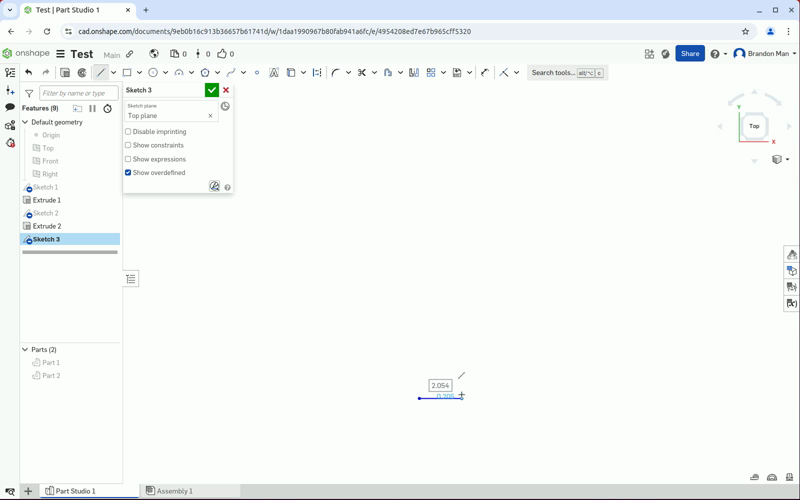
scroll(6)
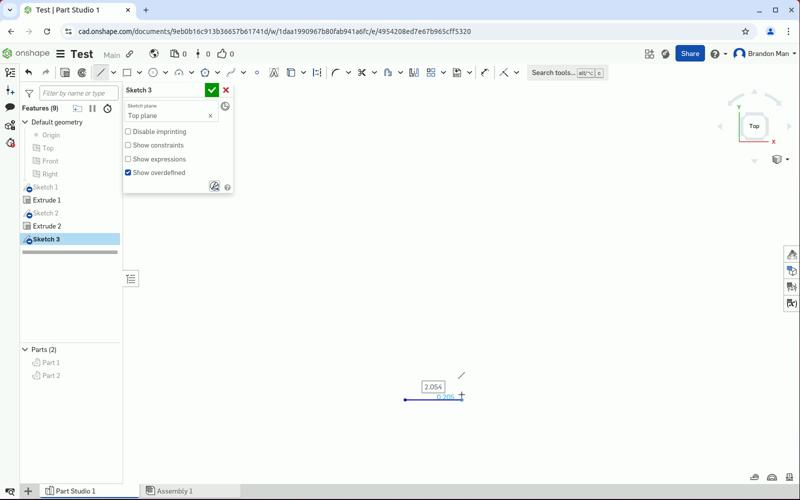
scroll(6)
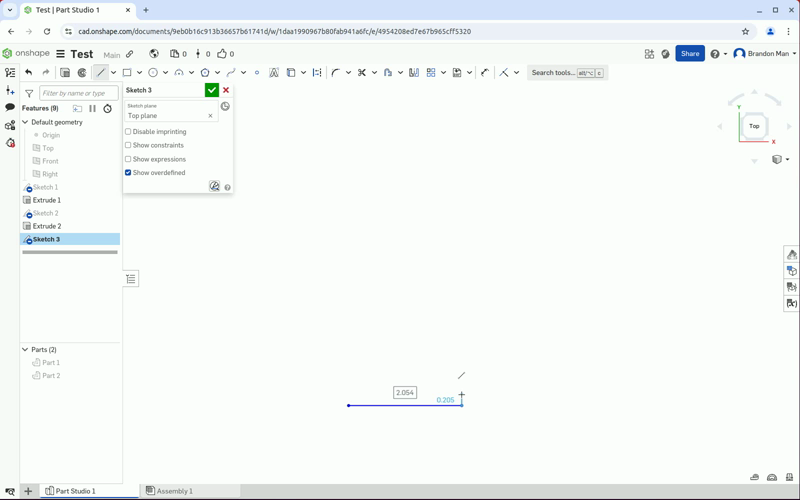
click(461, 394)
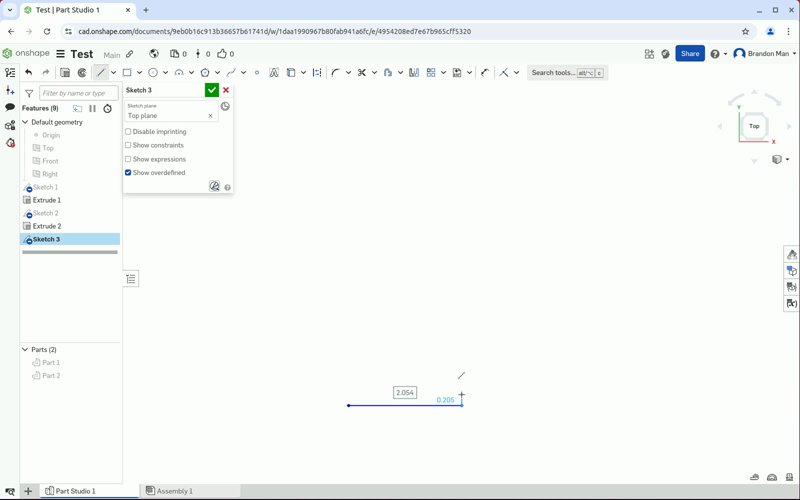
scroll(-6)
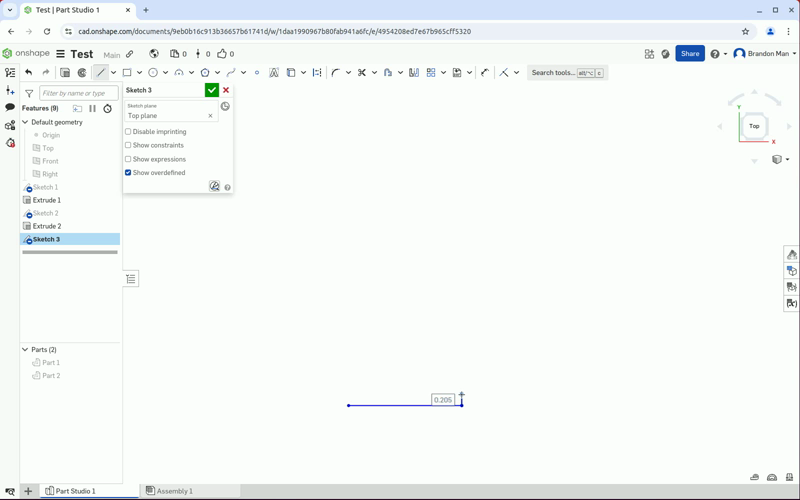
scroll(-6)
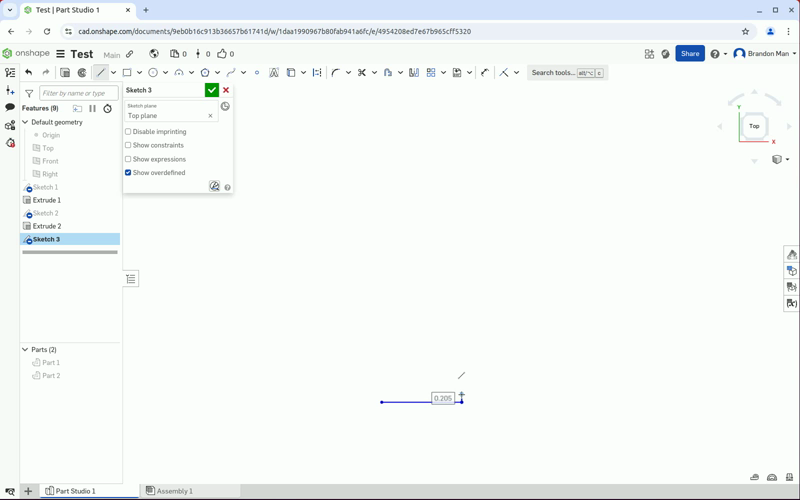
scroll(-6)
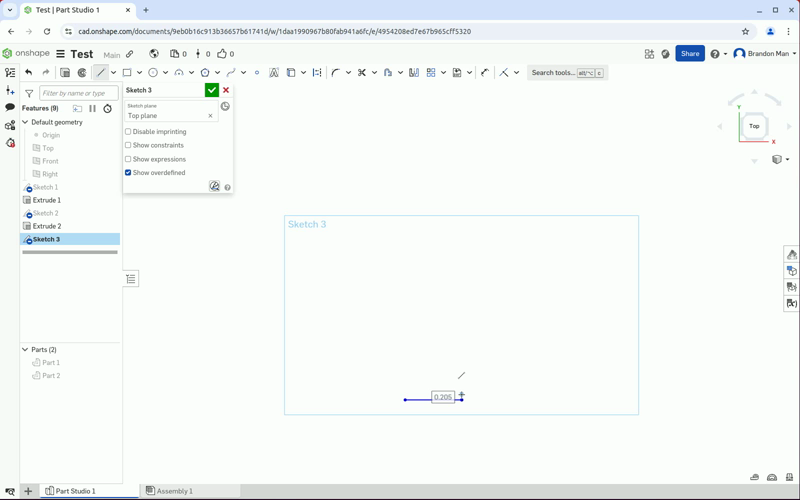
scroll(-6)
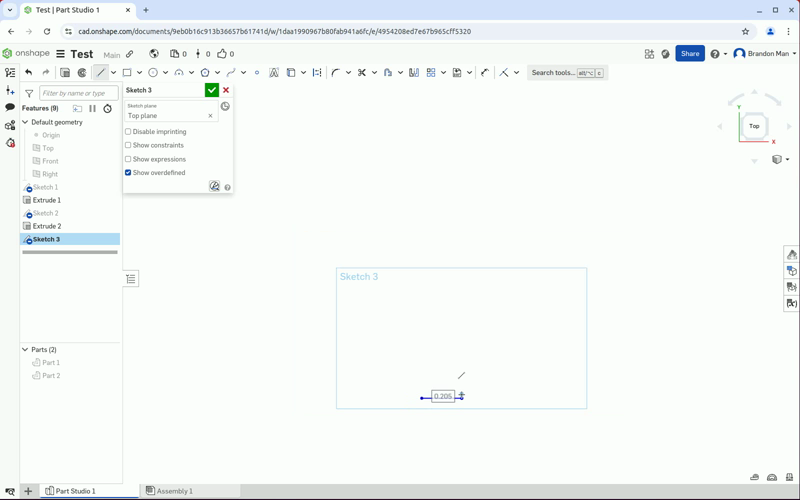
scroll(-6)
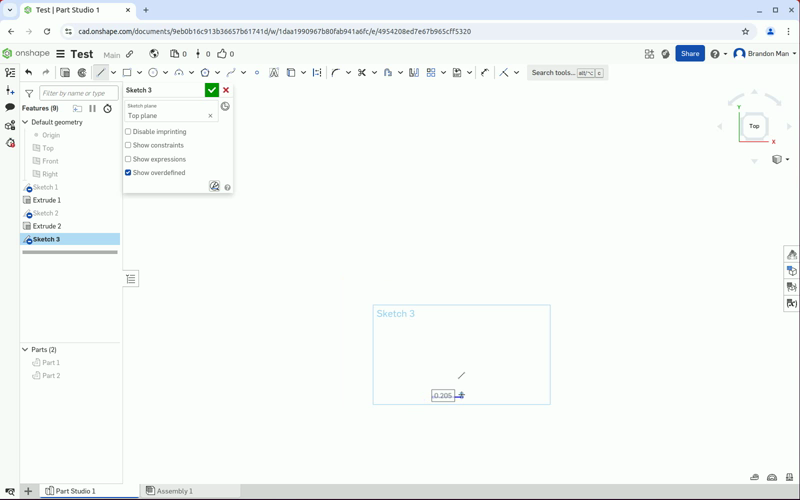
scroll(-6)
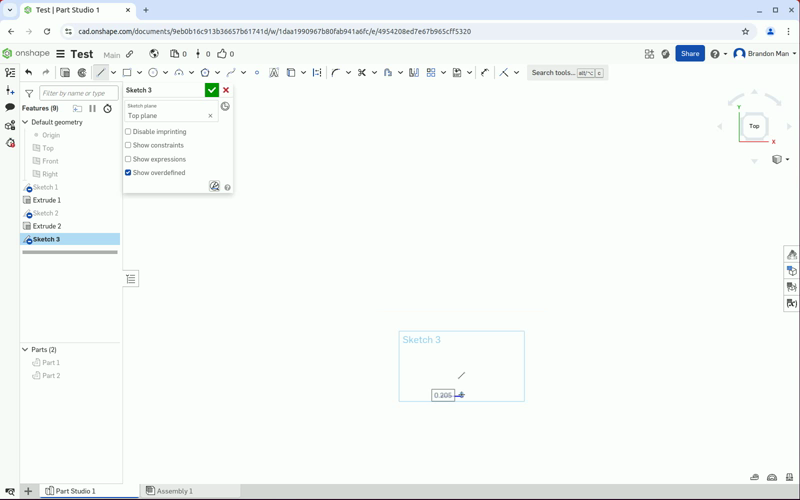
scroll(-6)
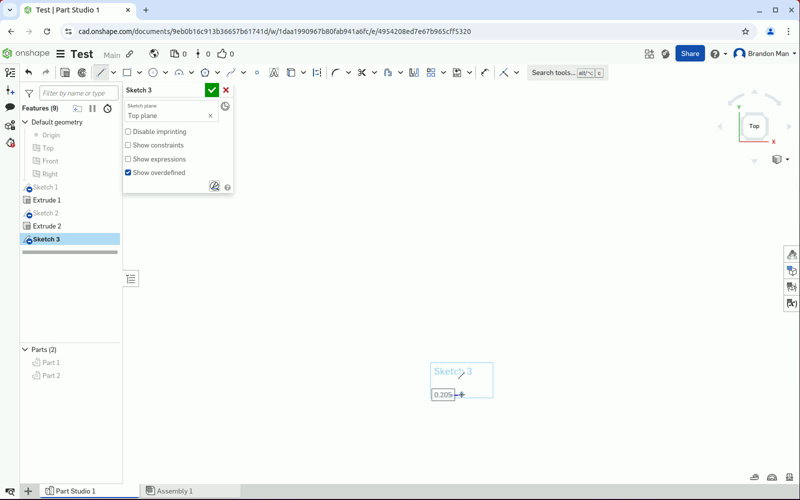
key_up(shift)
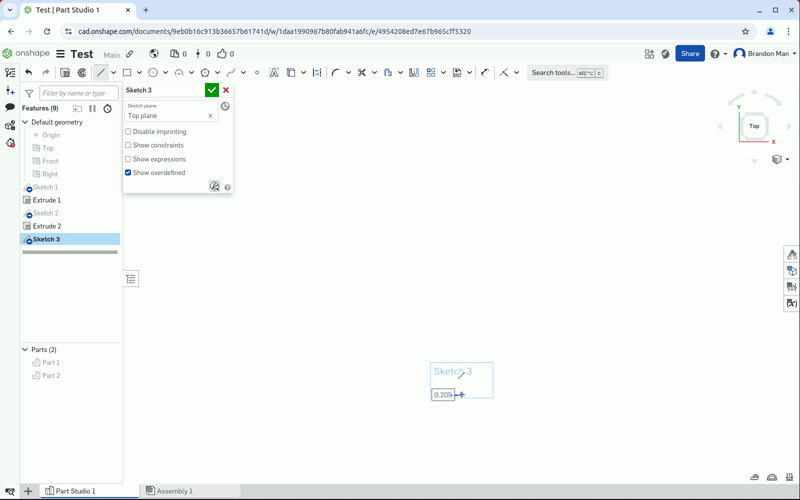
key_down(shift)
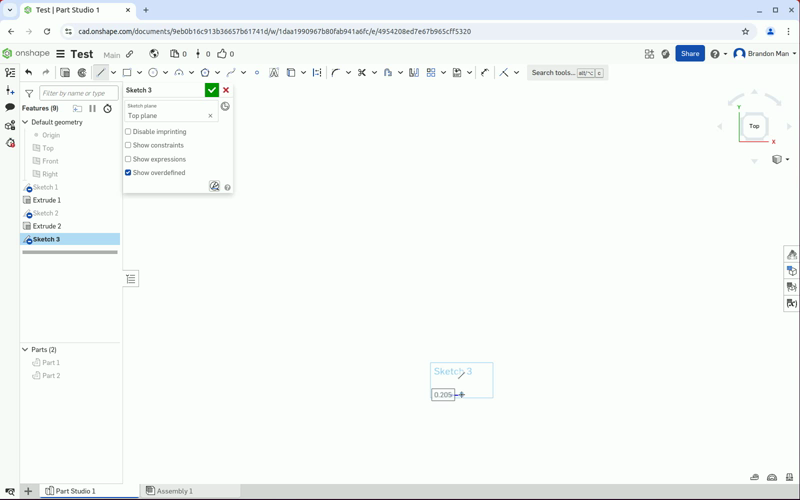
mouse_move(492, 394)
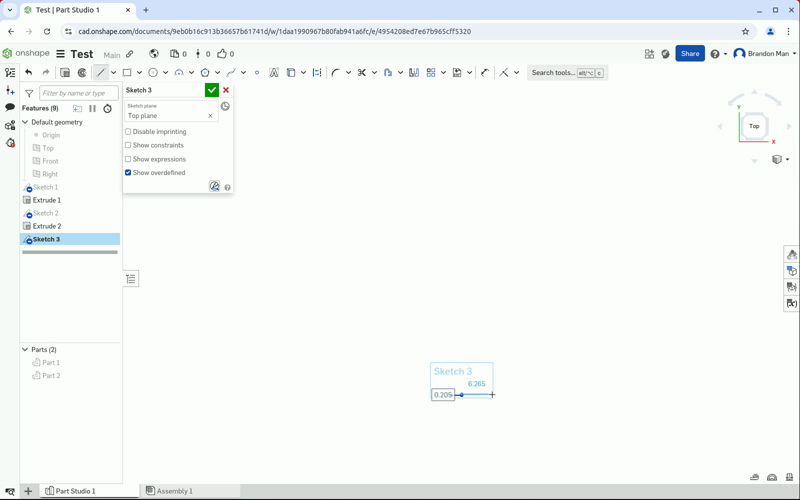
mouse_move(451, 394)
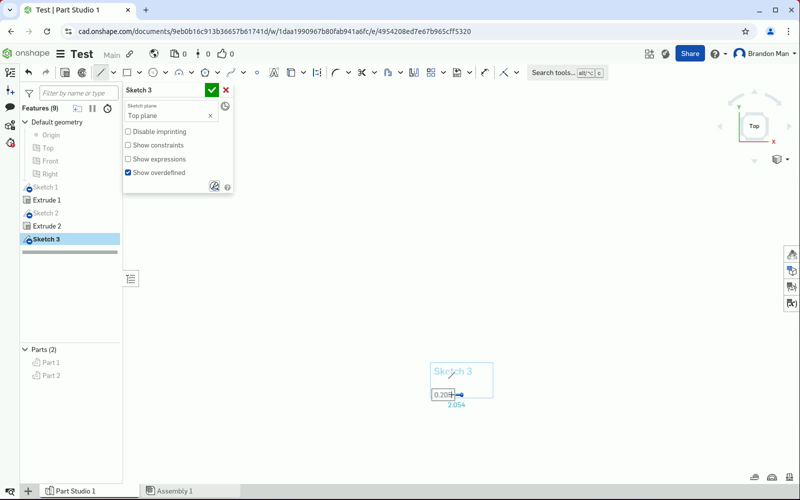
scroll(6)
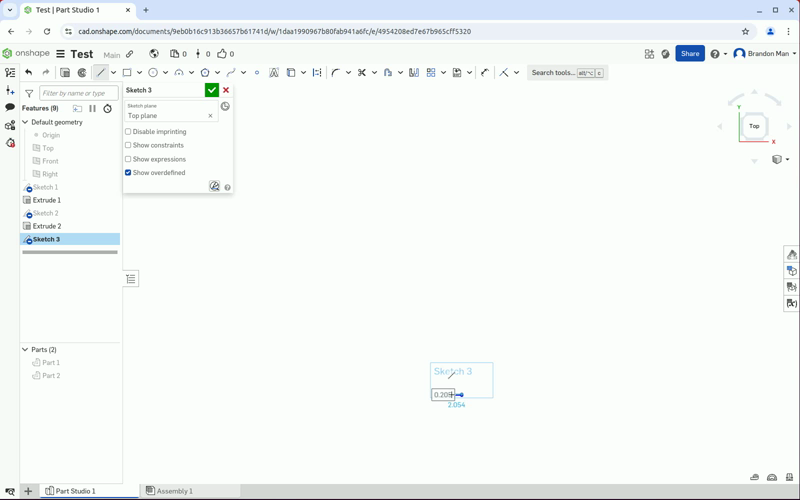
scroll(6)
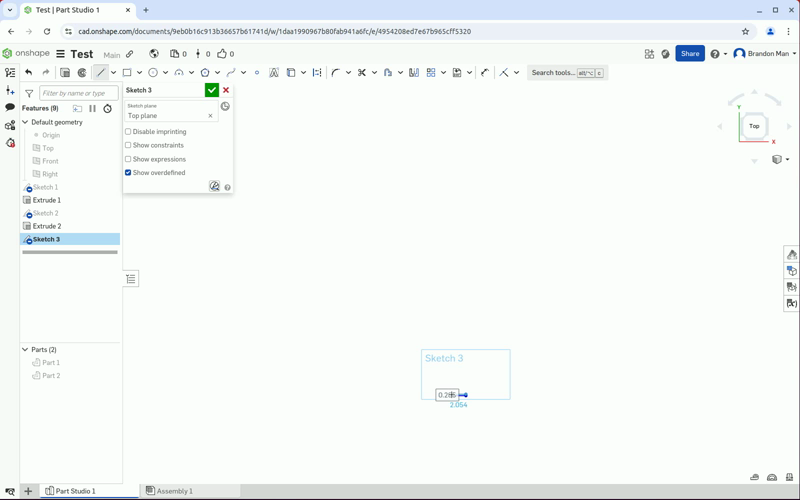
scroll(6)
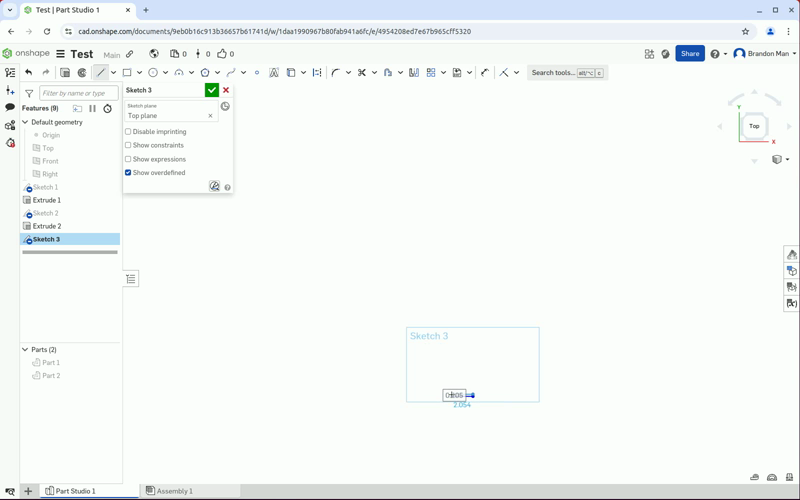
scroll(6)
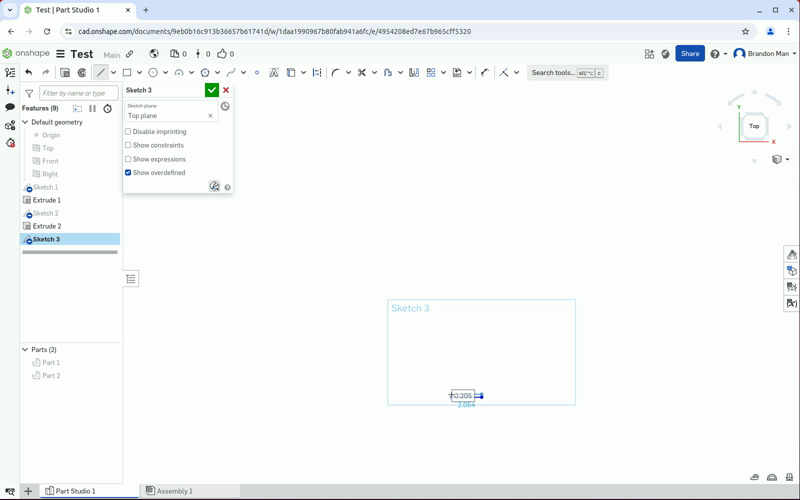
scroll(6)
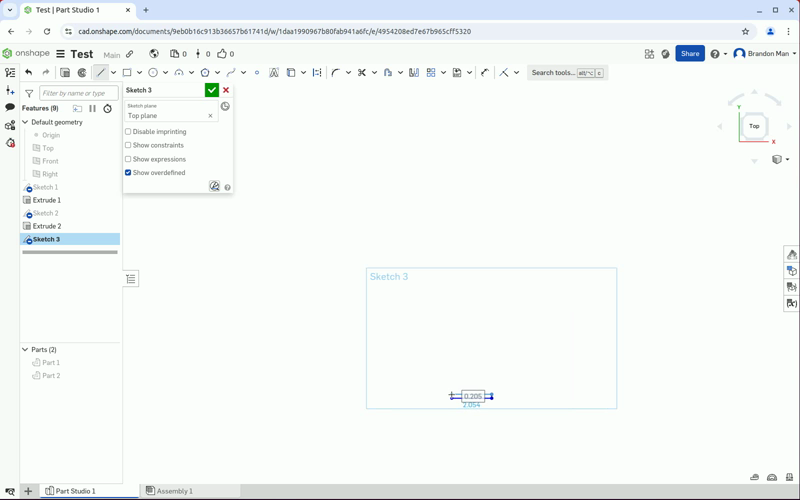
scroll(6)
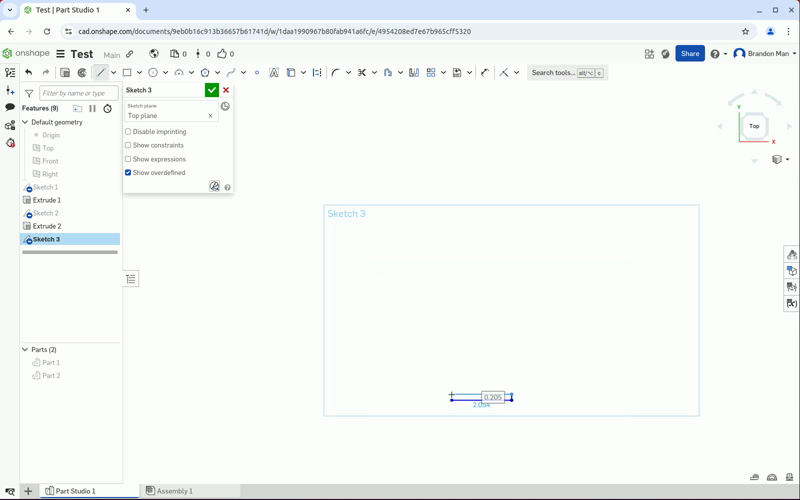
scroll(6)
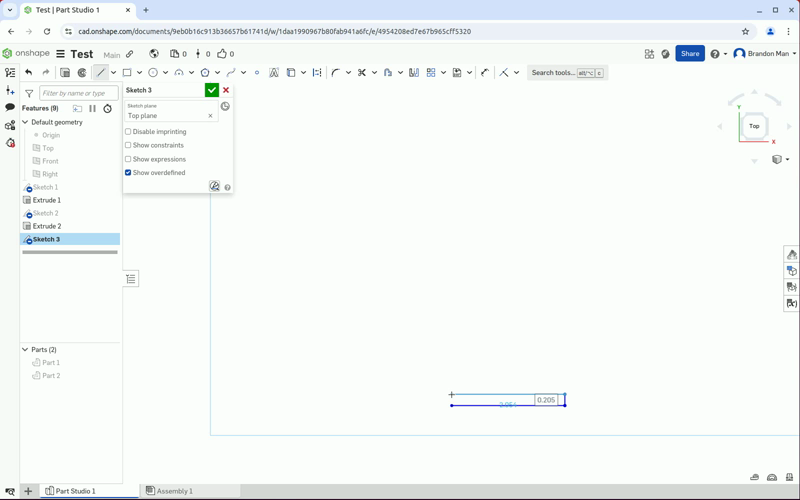
click(451, 394)
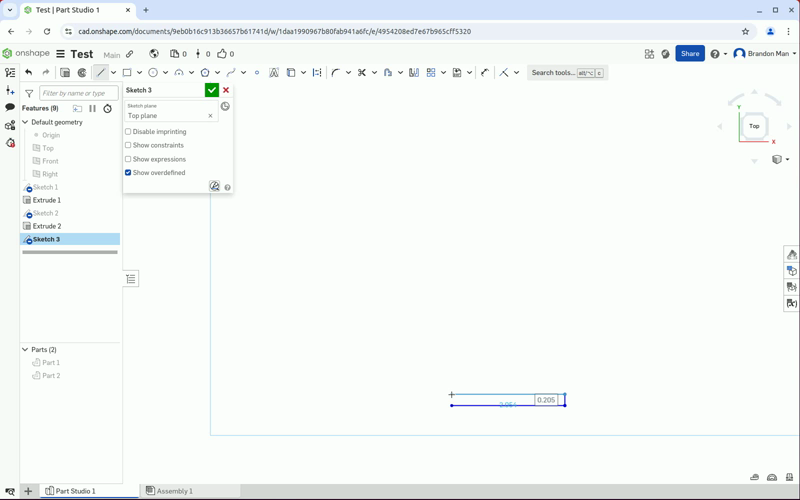
scroll(-6)
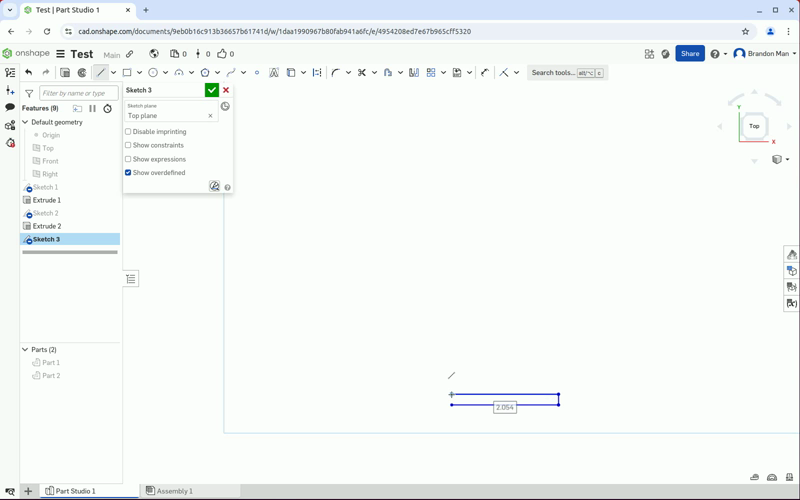
scroll(-6)
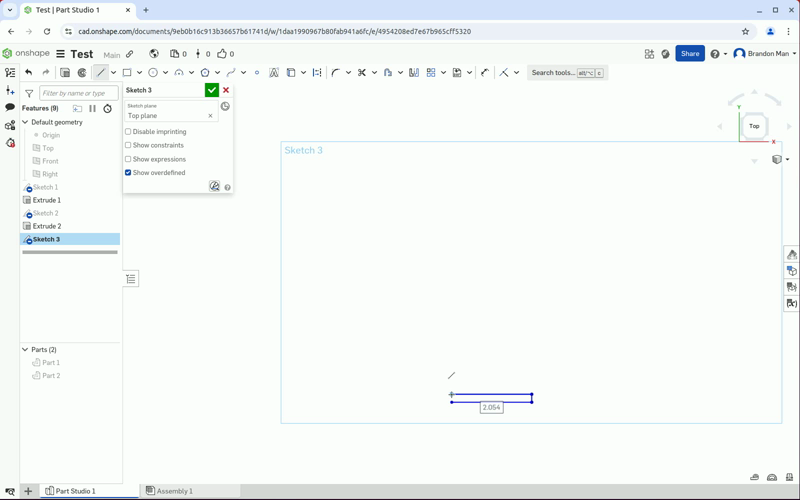
scroll(-6)
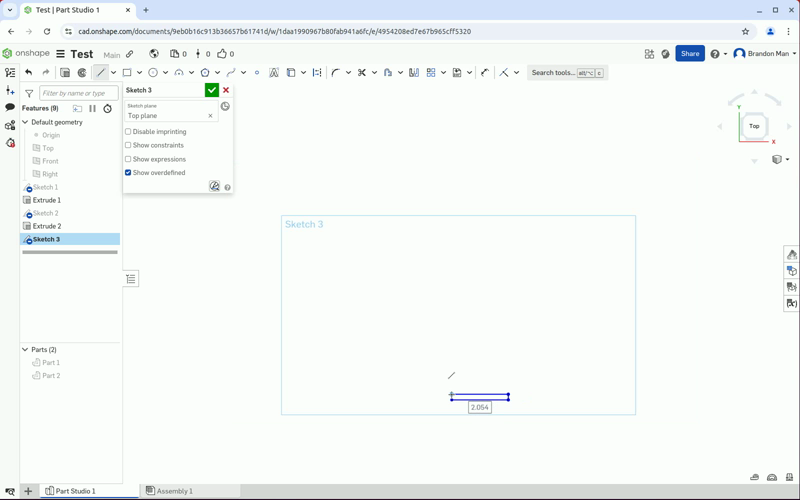
scroll(-6)
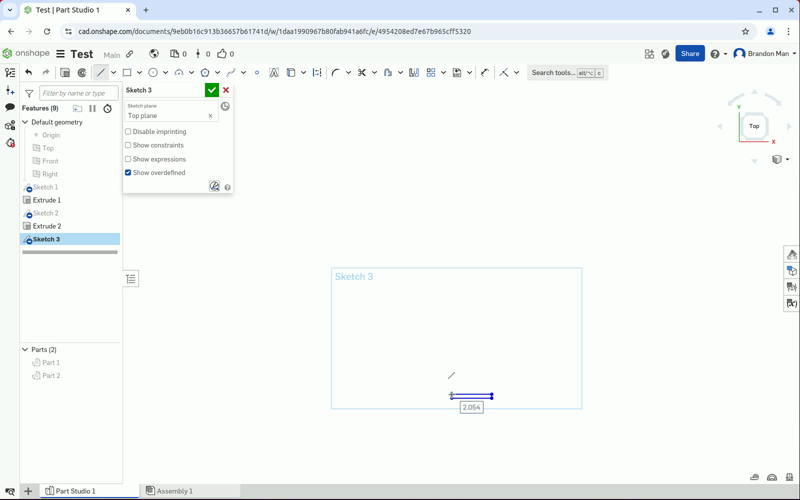
scroll(-6)
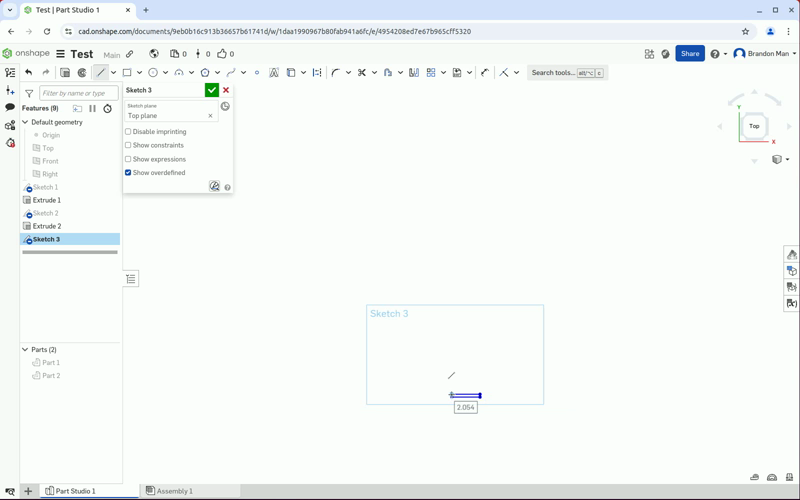
scroll(-6)
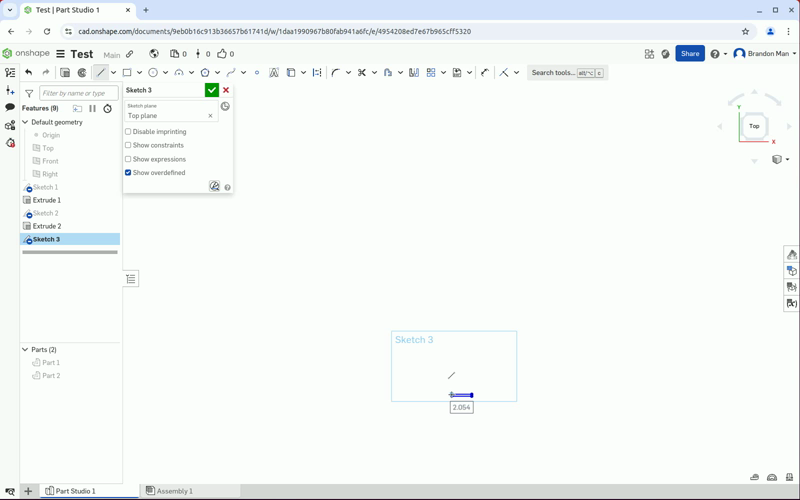
scroll(-6)
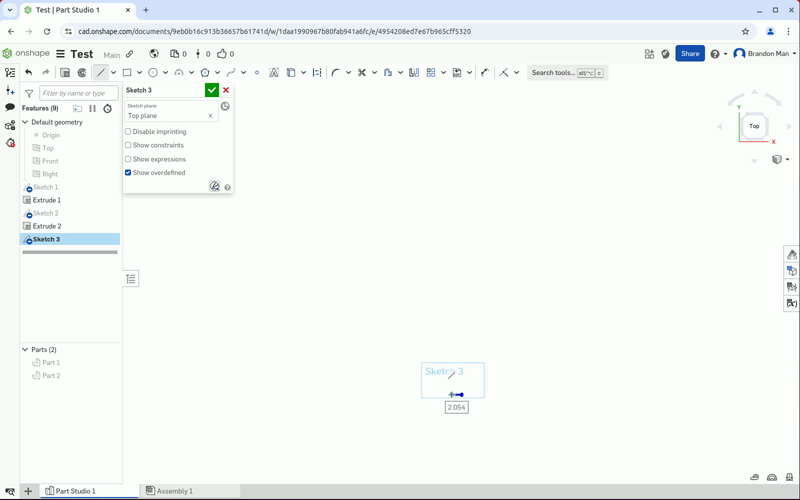
key_up(shift)
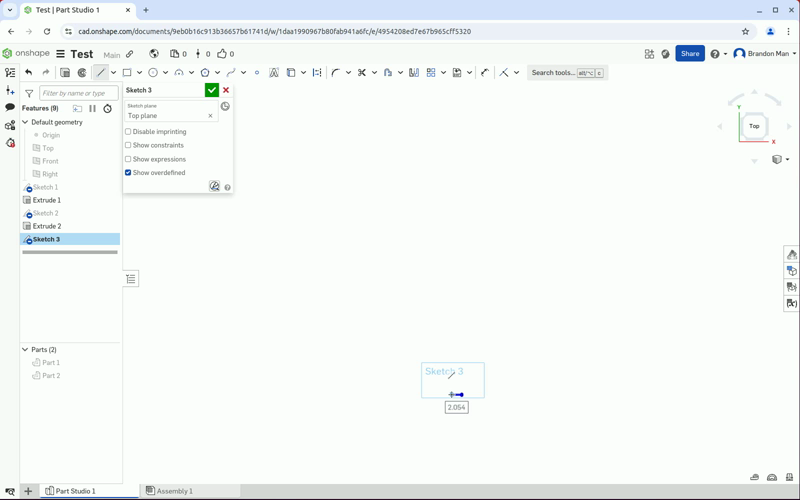
mouse_move(481, 394)
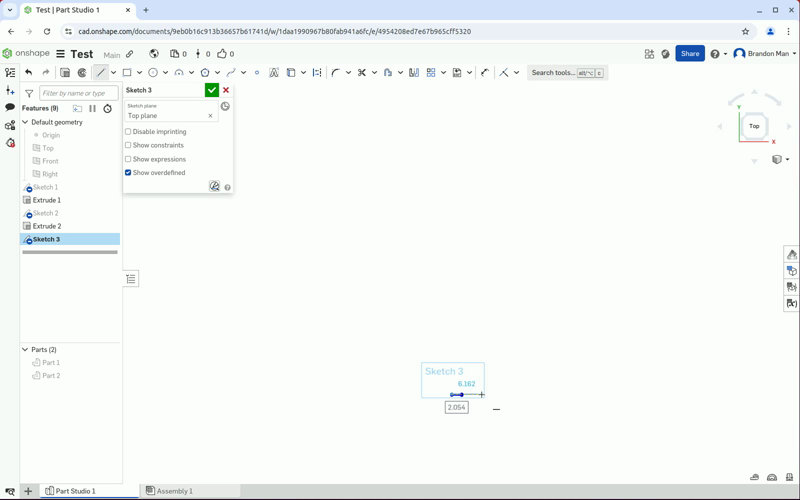
key_down(shift)
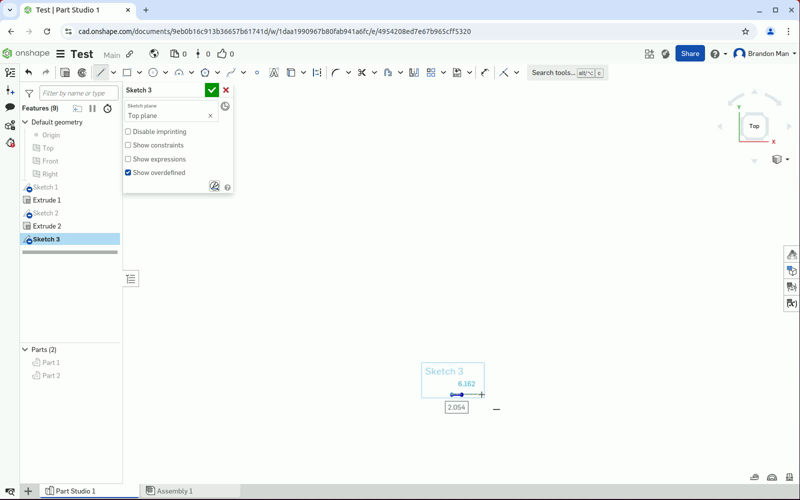
mouse_move(451, 395)
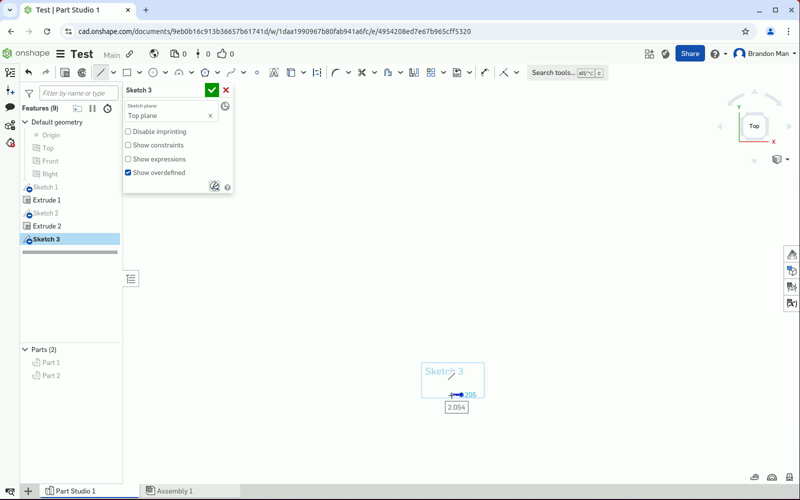
scroll(6)
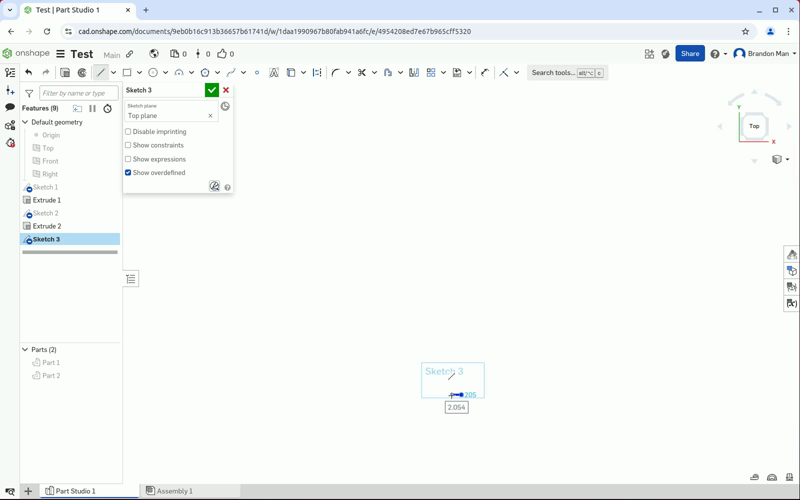
scroll(6)
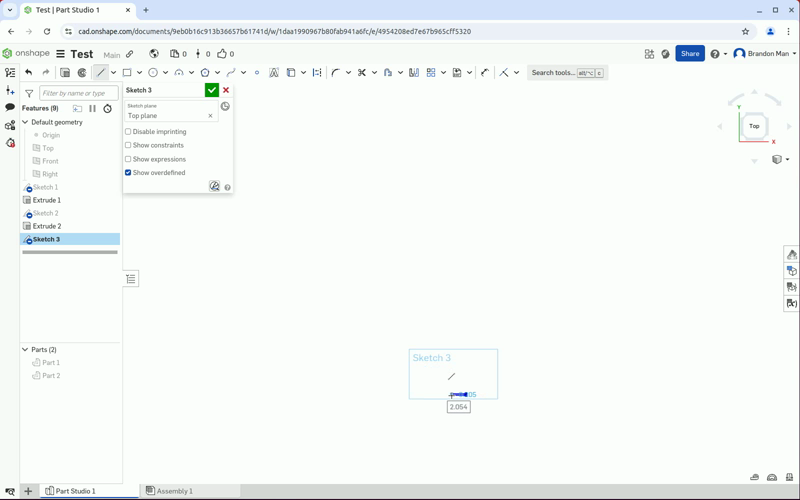
scroll(6)
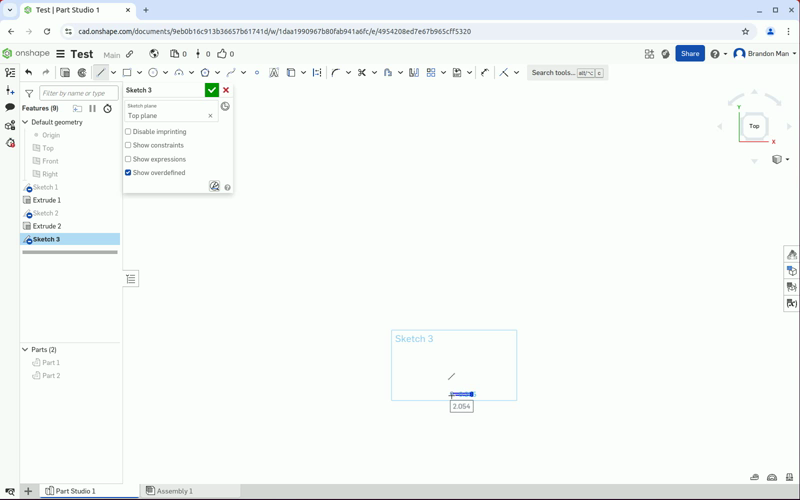
scroll(6)
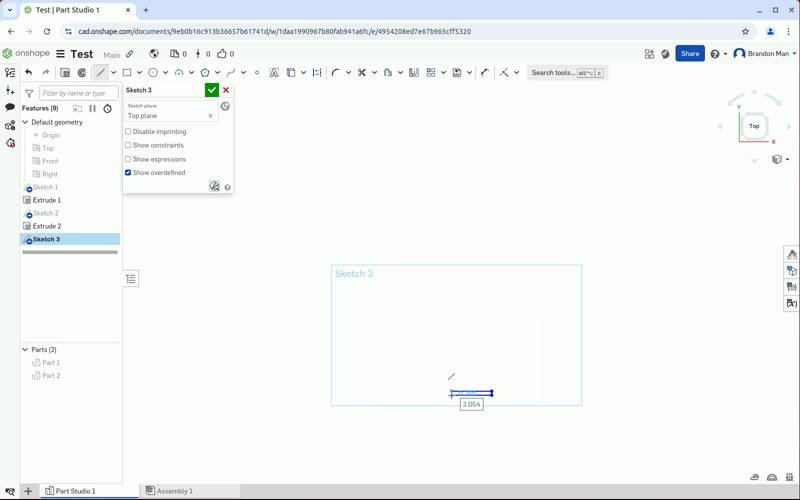
scroll(6)
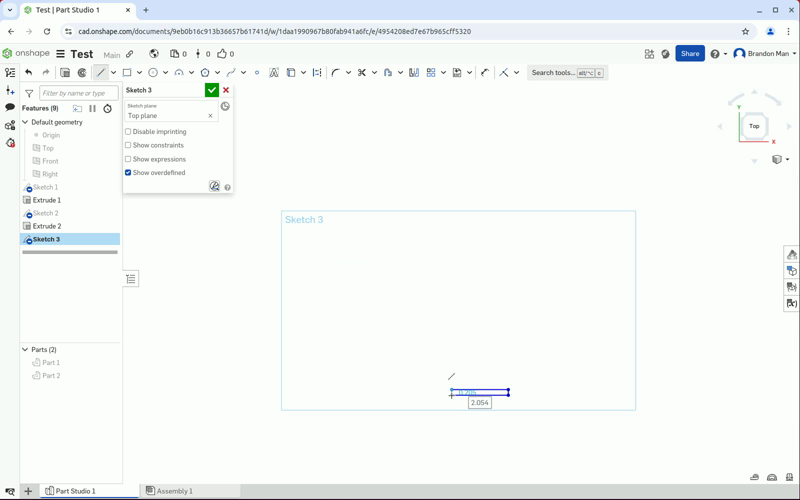
scroll(6)
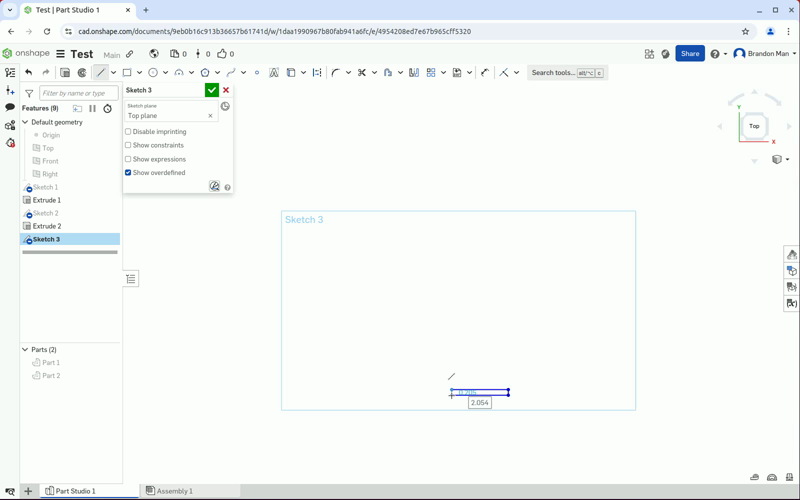
scroll(6)
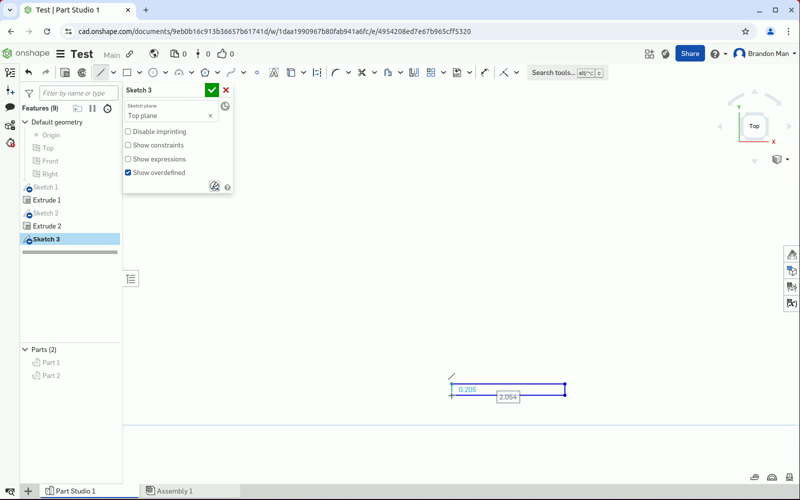
key_up(shift)
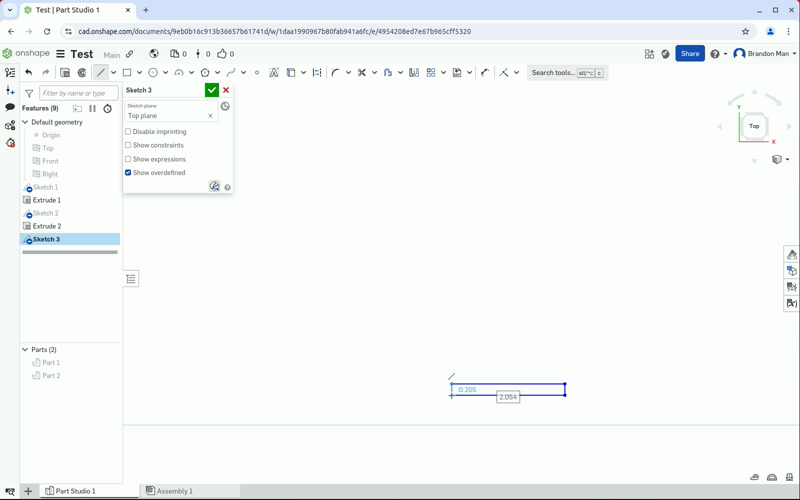
click(451, 395)
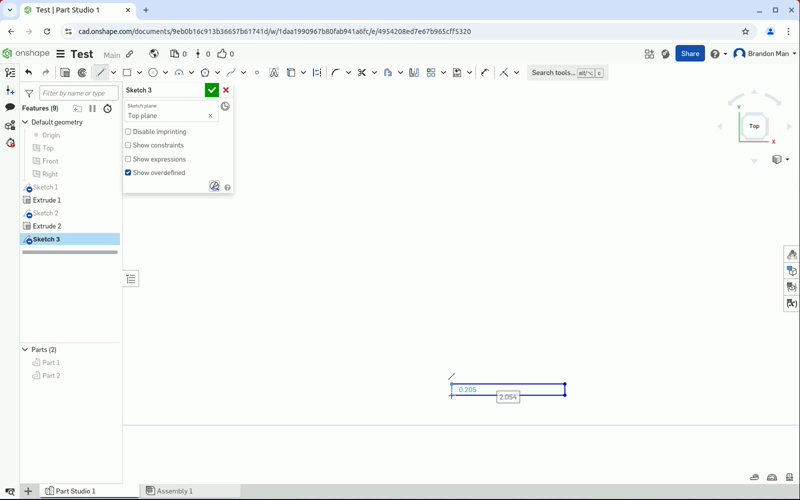
scroll(-6)
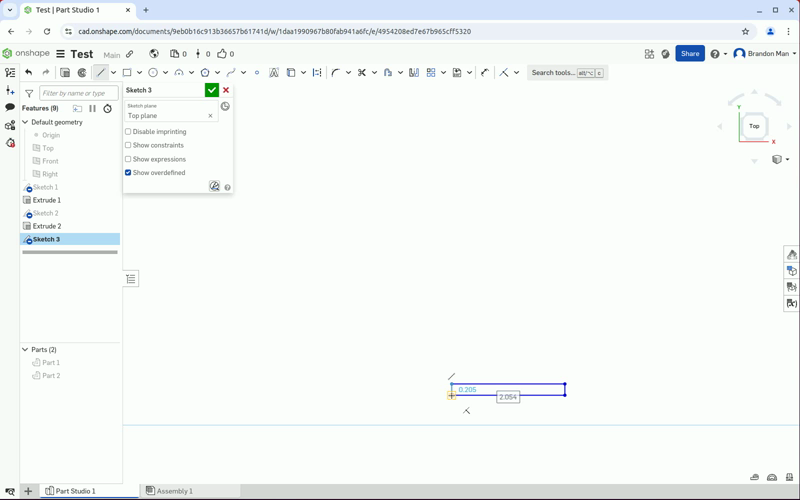
scroll(-6)
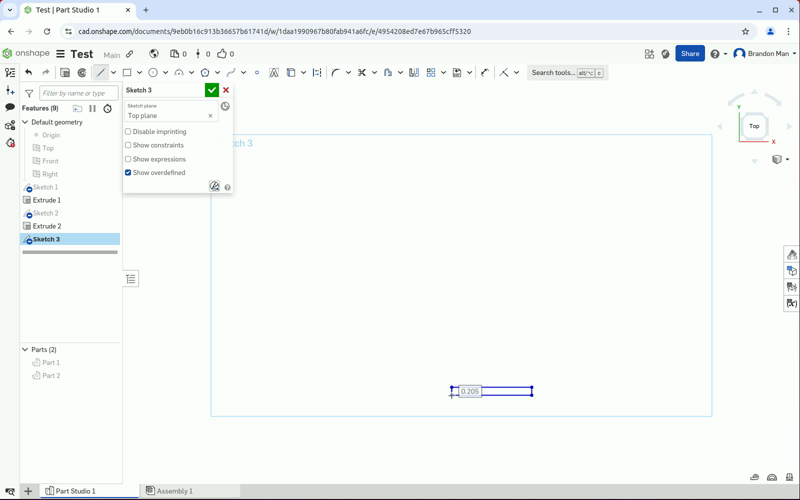
scroll(-6)
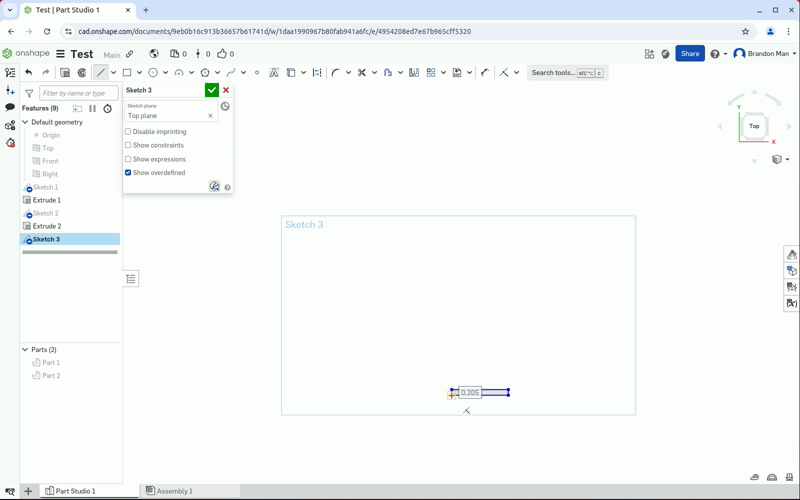
scroll(-6)
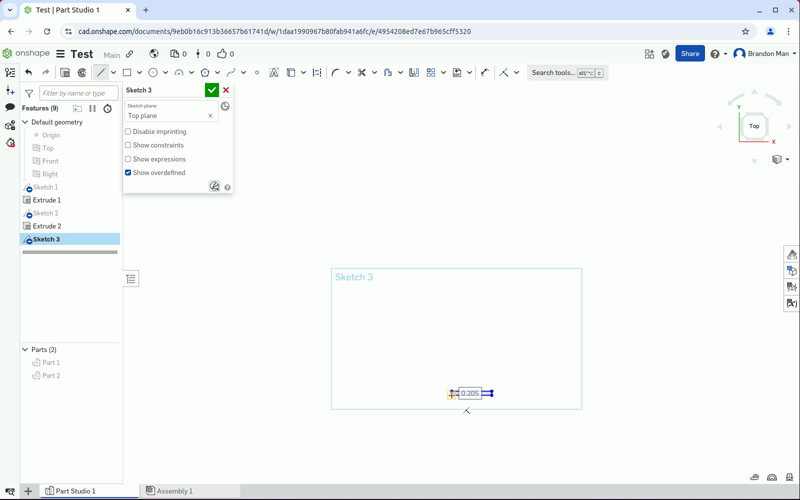
scroll(-6)
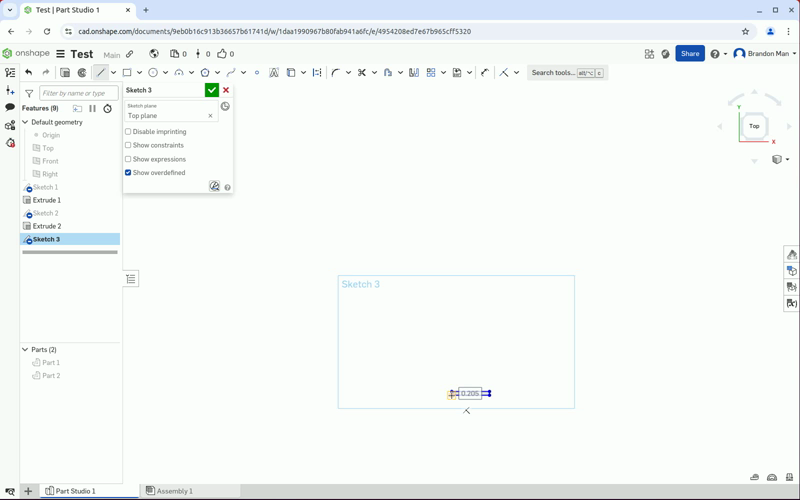
scroll(-6)
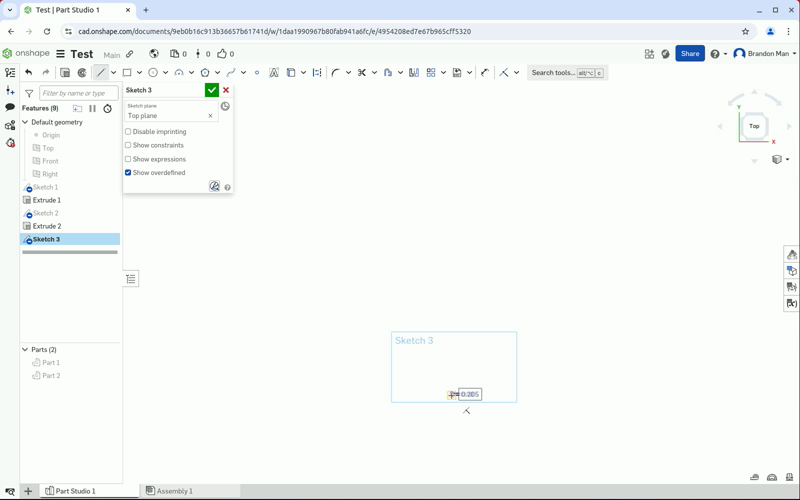
scroll(-6)
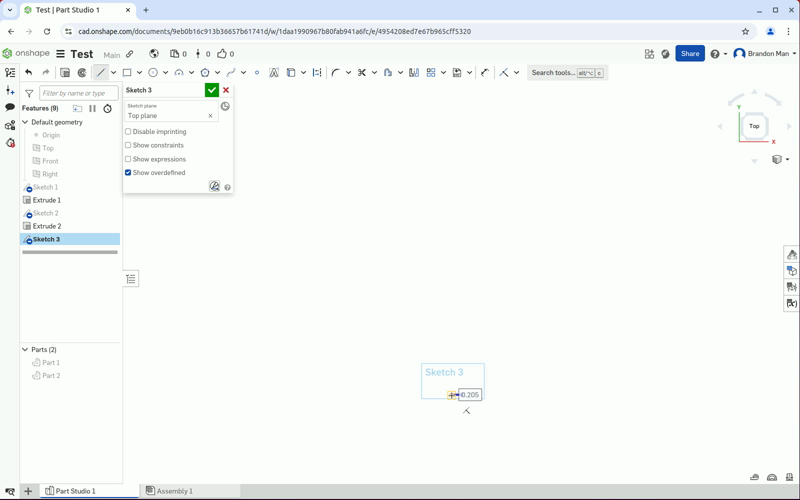
key(esc)
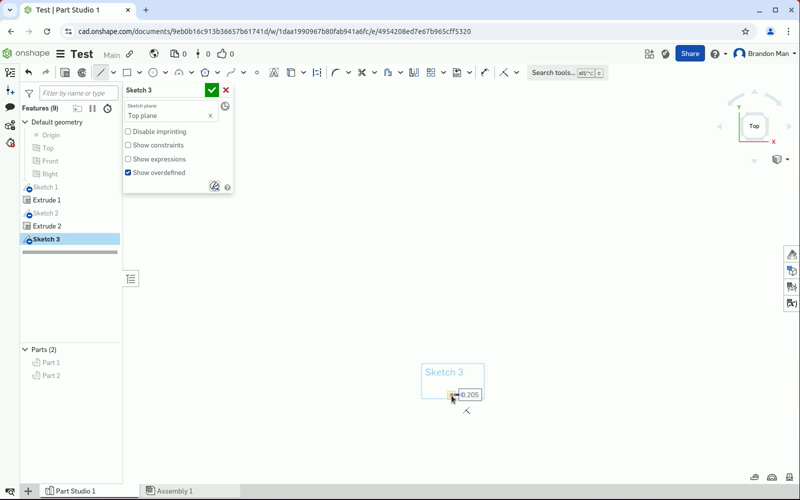
mouse_move(458, 394)
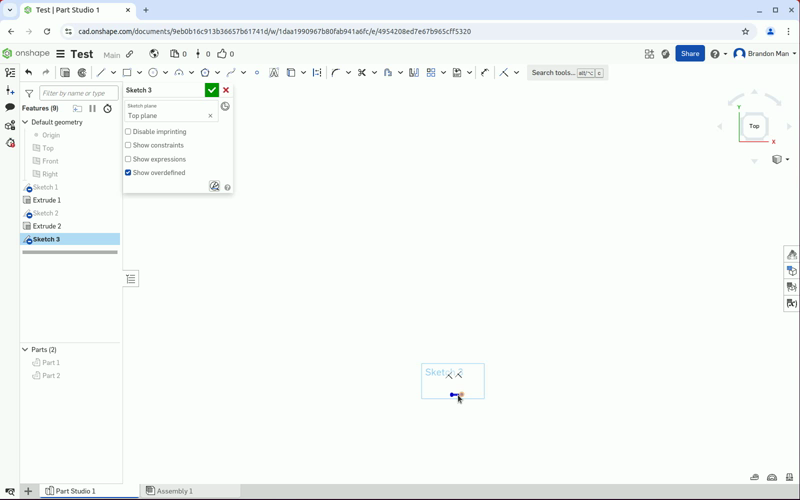
scroll(6)
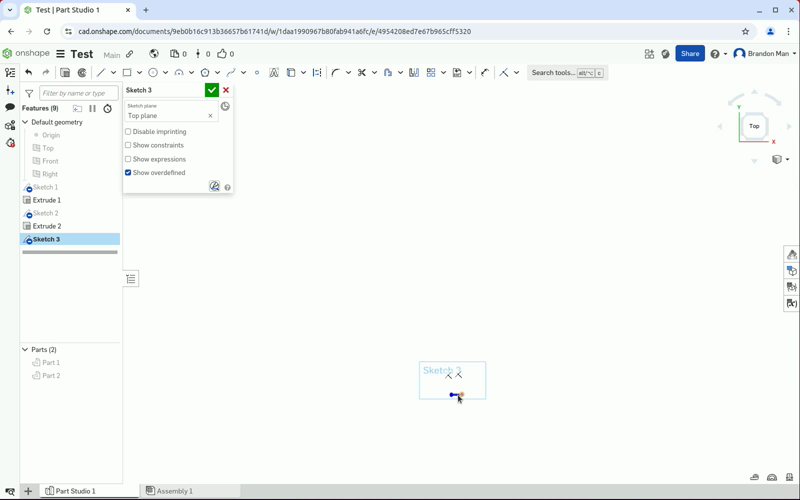
scroll(6)
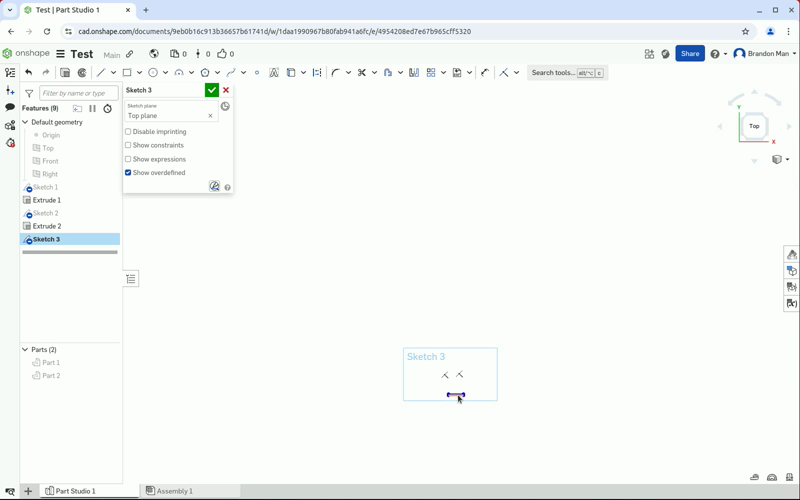
scroll(6)
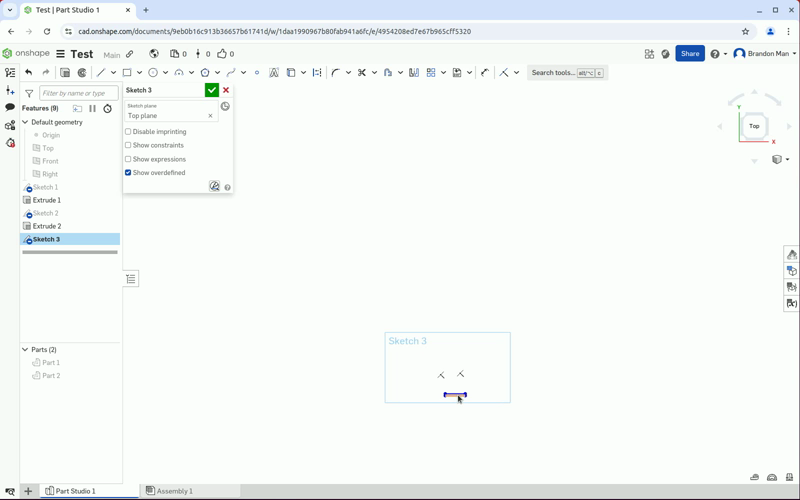
scroll(6)
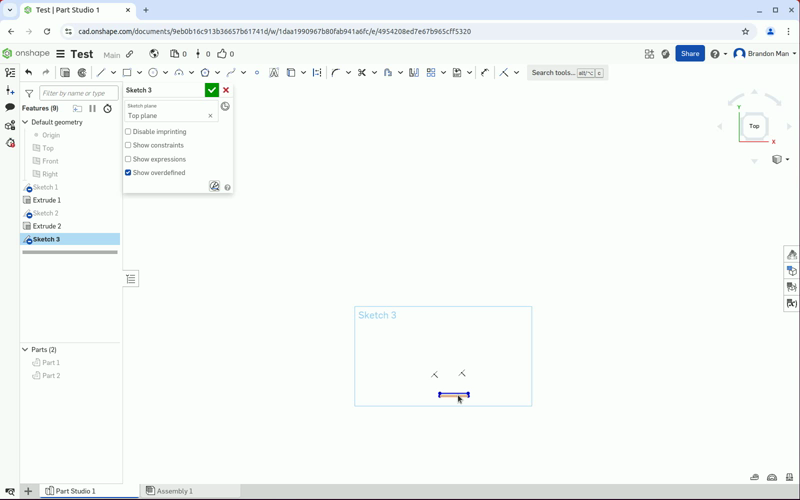
scroll(6)
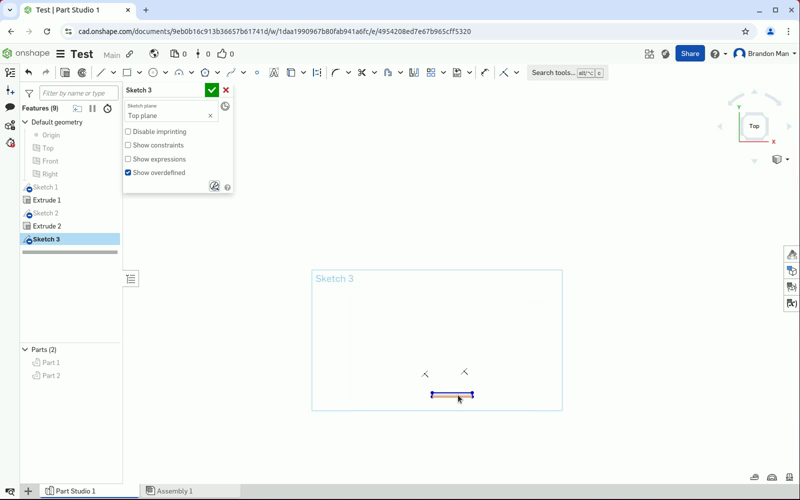
scroll(6)
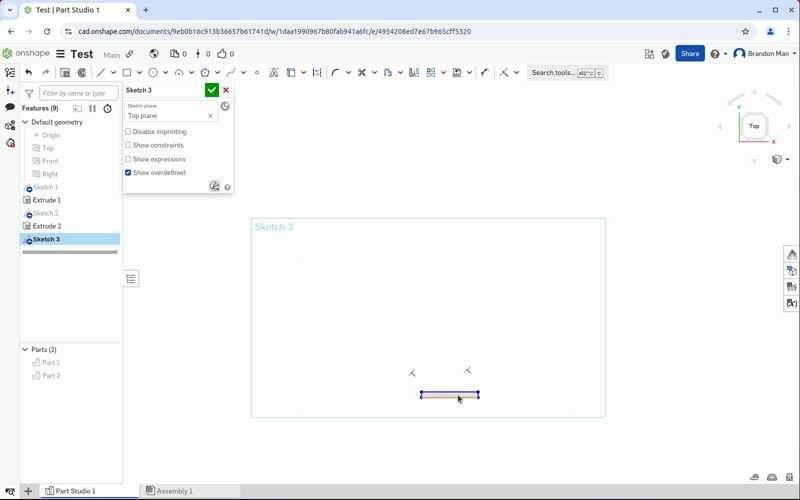
scroll(6)
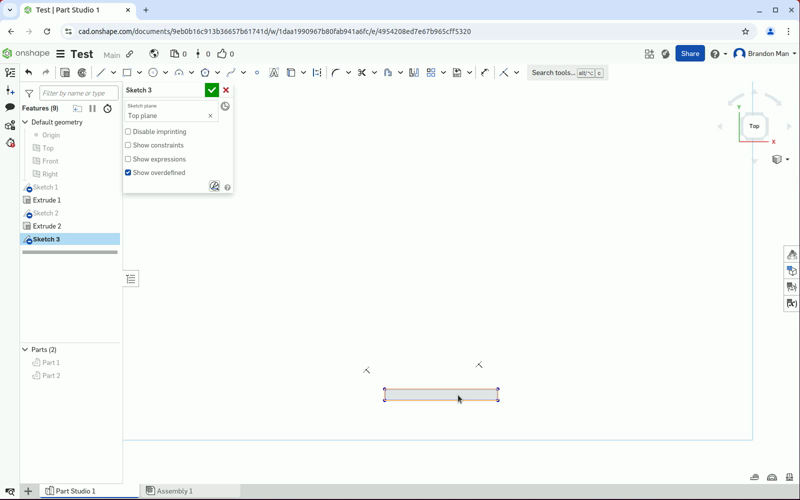
click(458, 394)
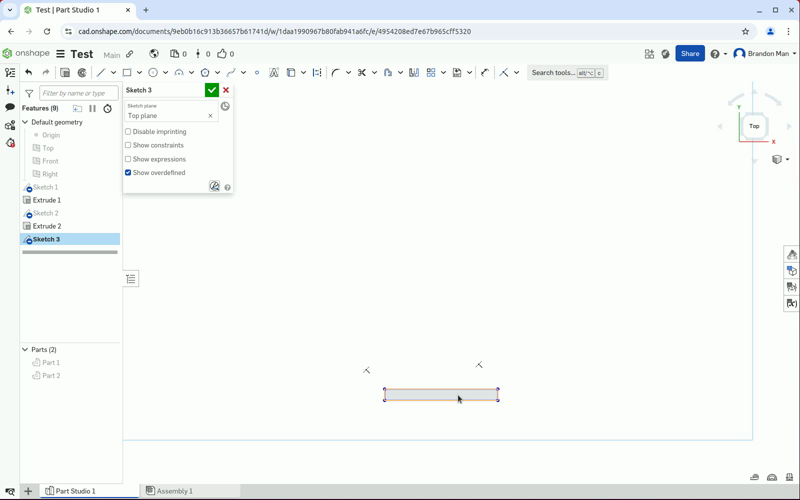
scroll(-6)
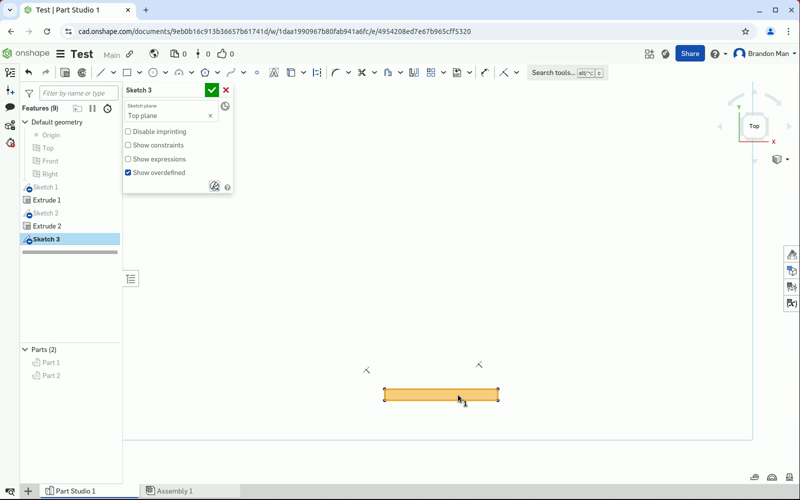
scroll(-6)
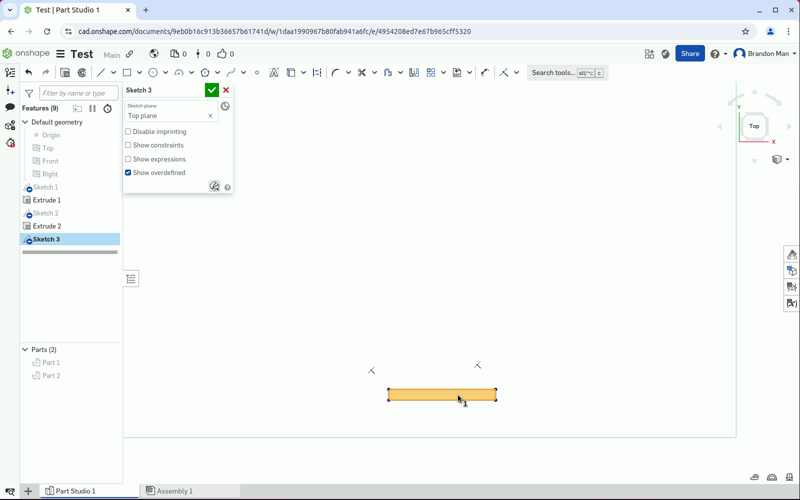
scroll(-6)
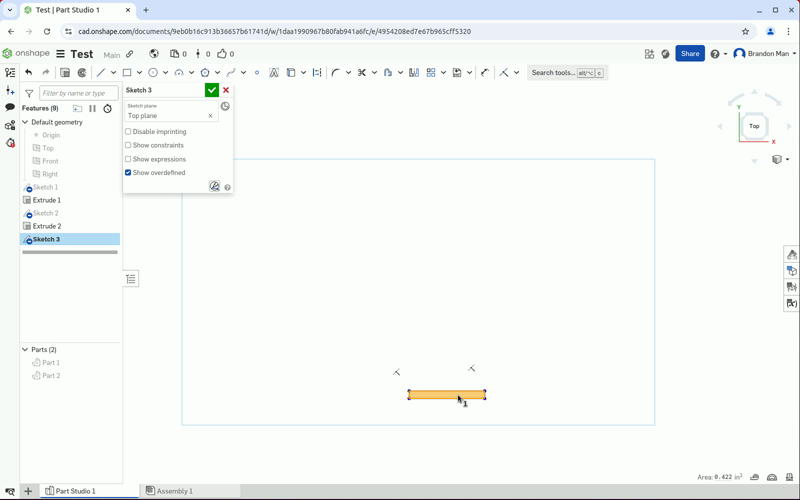
scroll(-6)
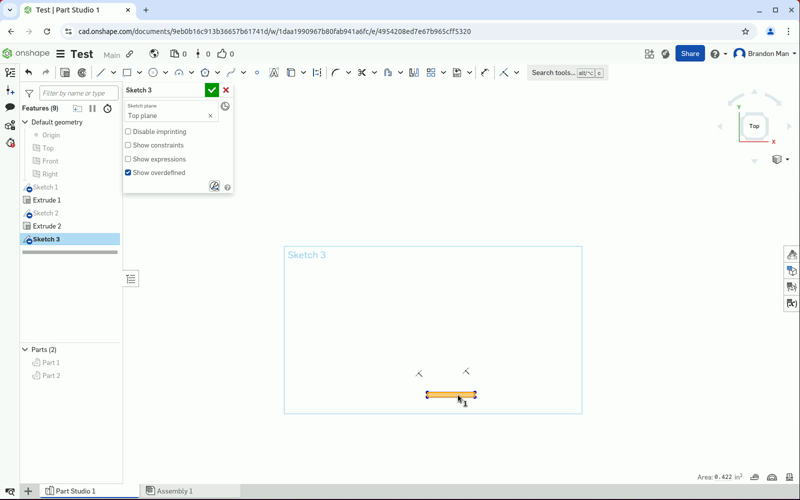
scroll(-6)
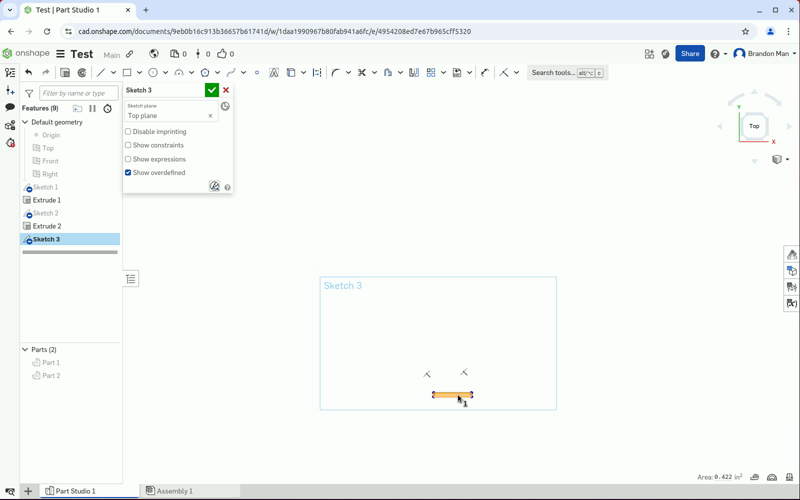
scroll(-6)
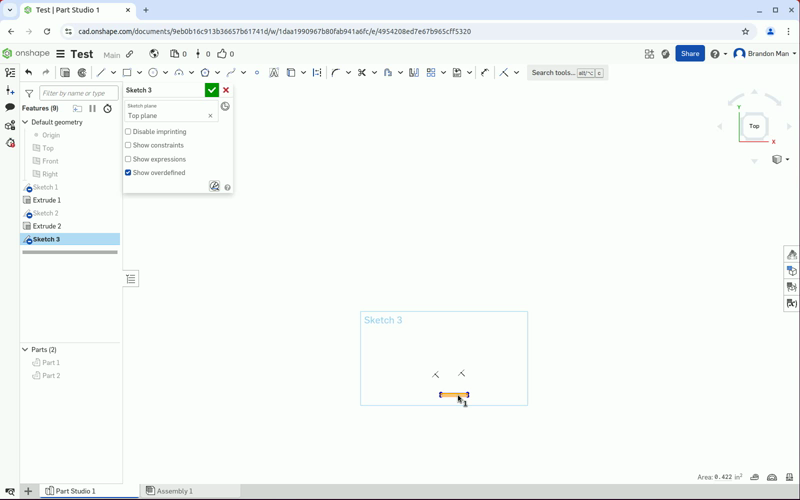
scroll(-6)
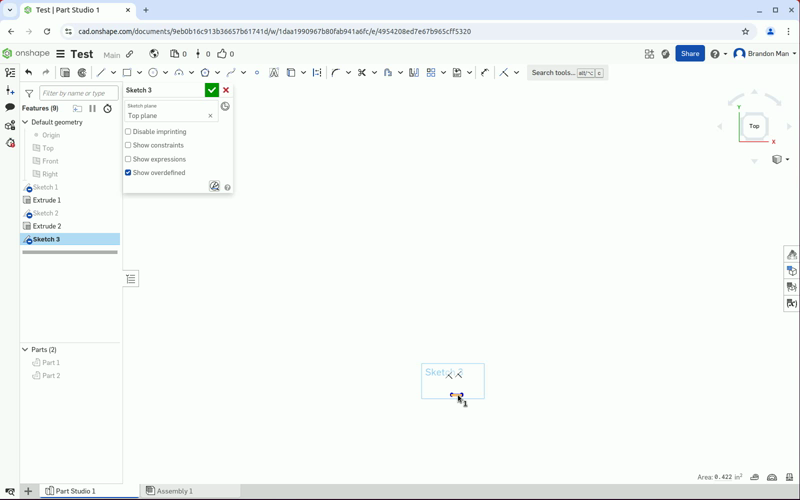
mouse_move(73, 352)
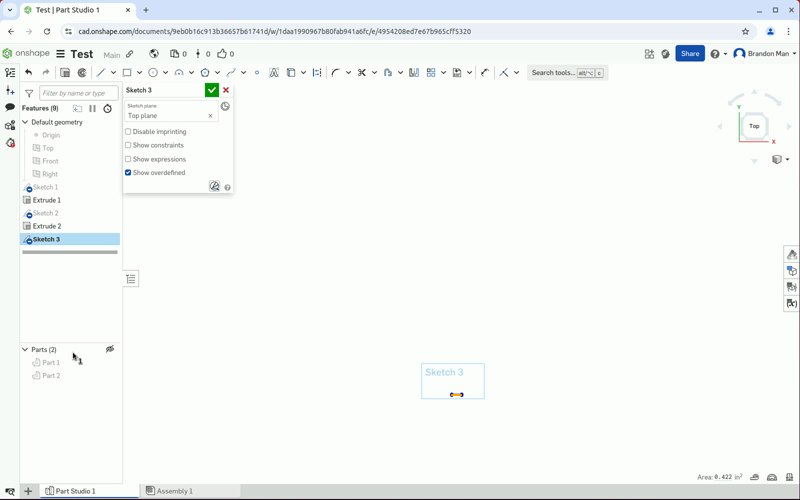
key(shift+y)
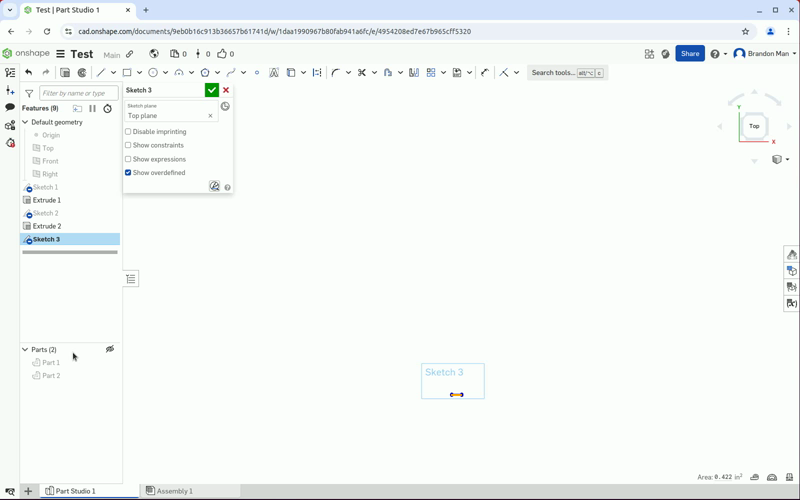
key(shift+e)
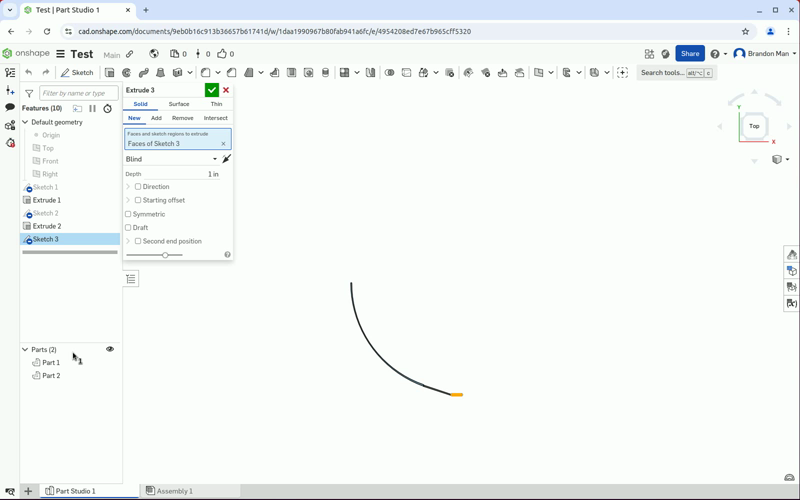
mouse_move(143, 106)
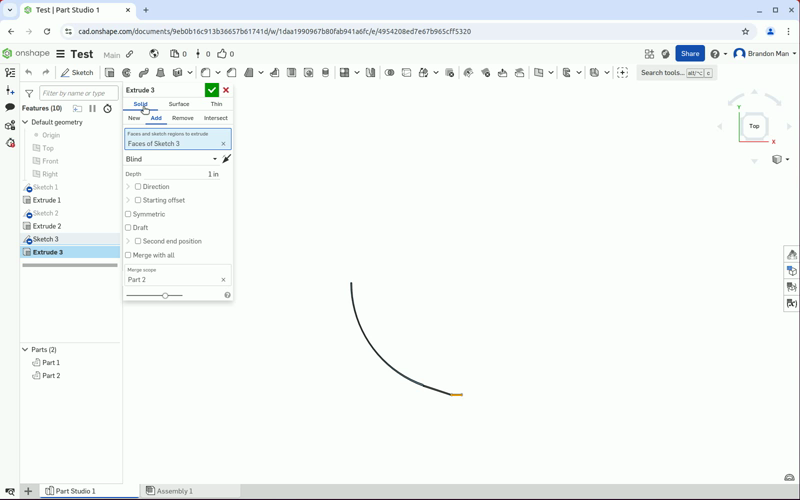
click(143, 106)
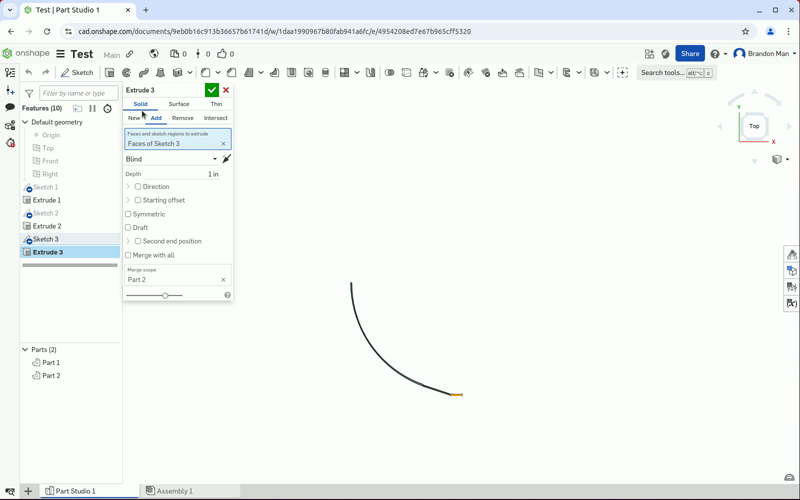
mouse_move(137, 120)
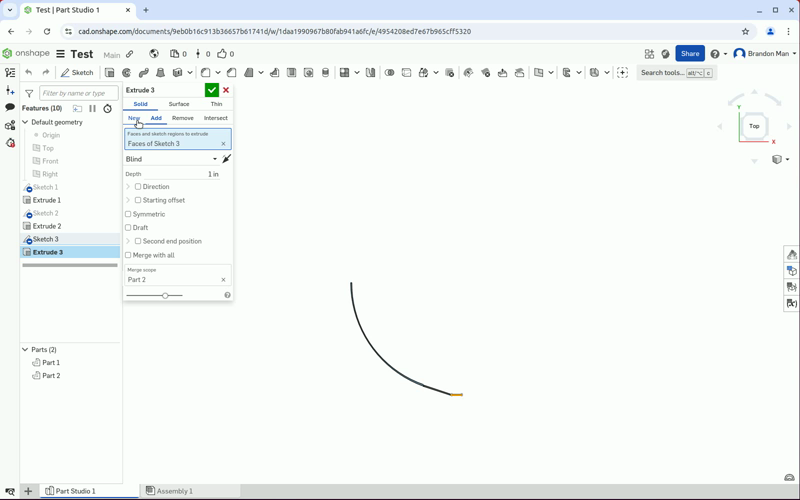
click(137, 120)
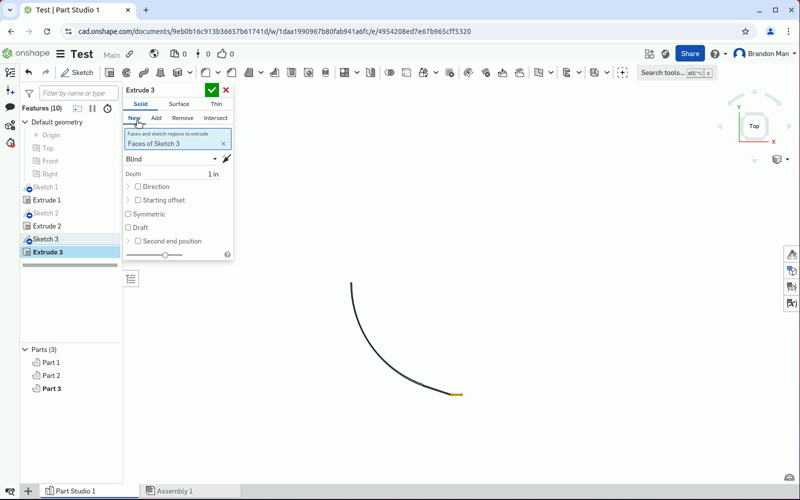
key(tab, 4)
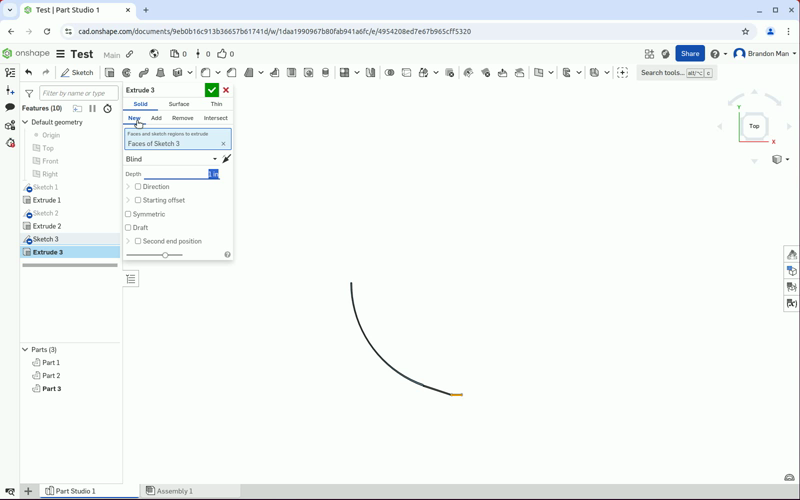
text(5.536)
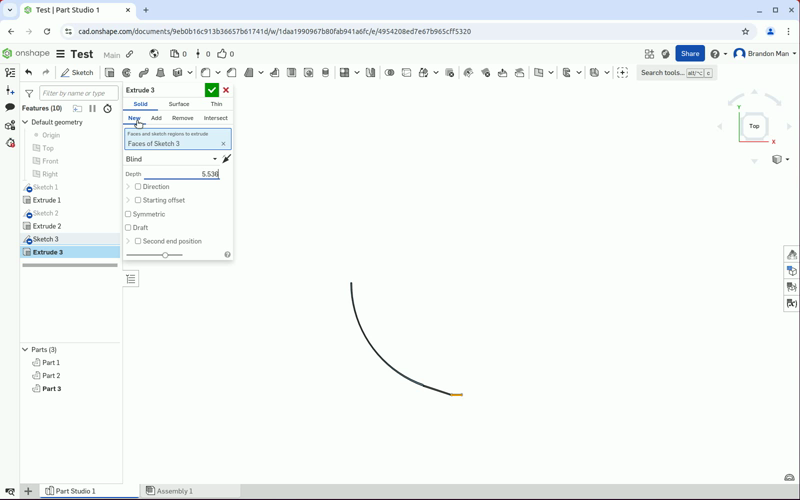
key(enter)
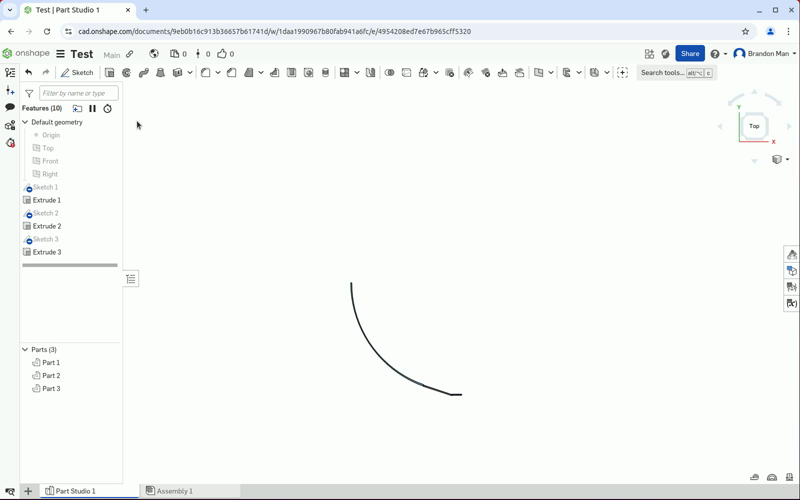
key(shift+h)
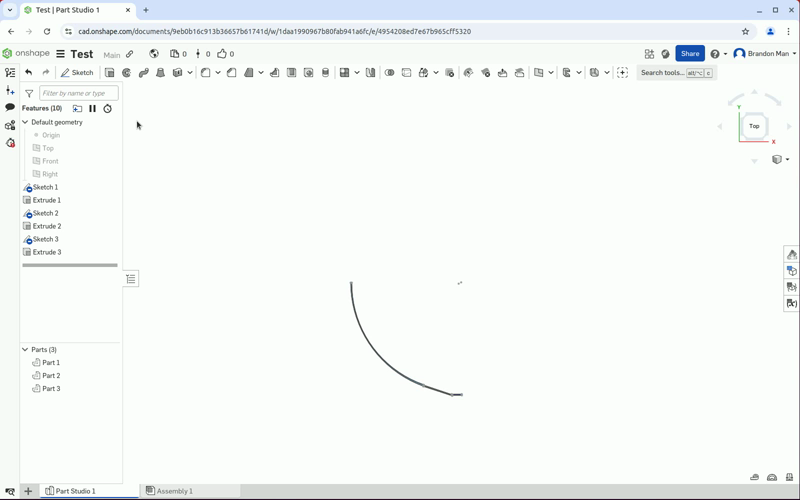
key(shift+h)
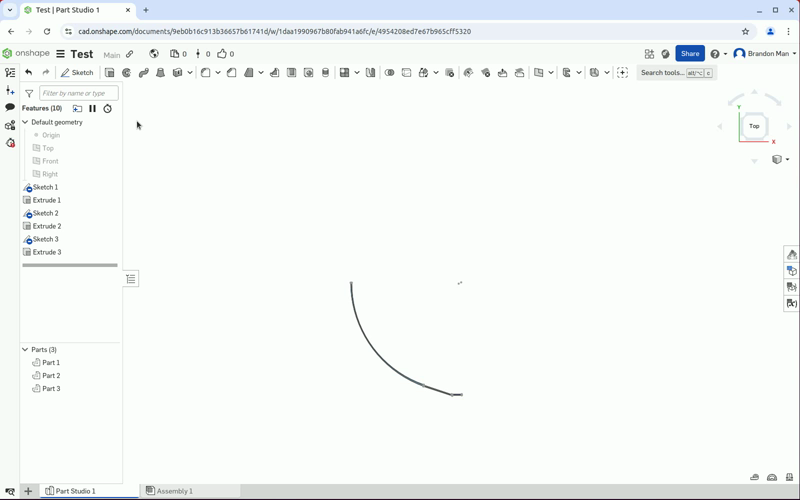
key(shift+7)
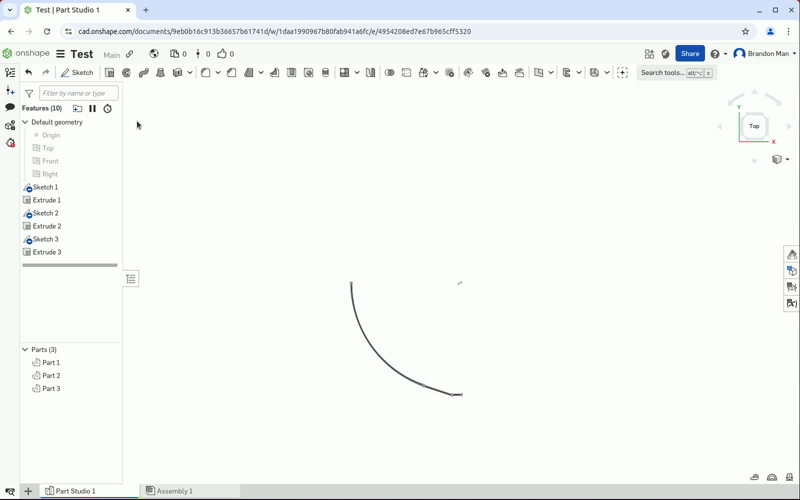
key(up, 3)
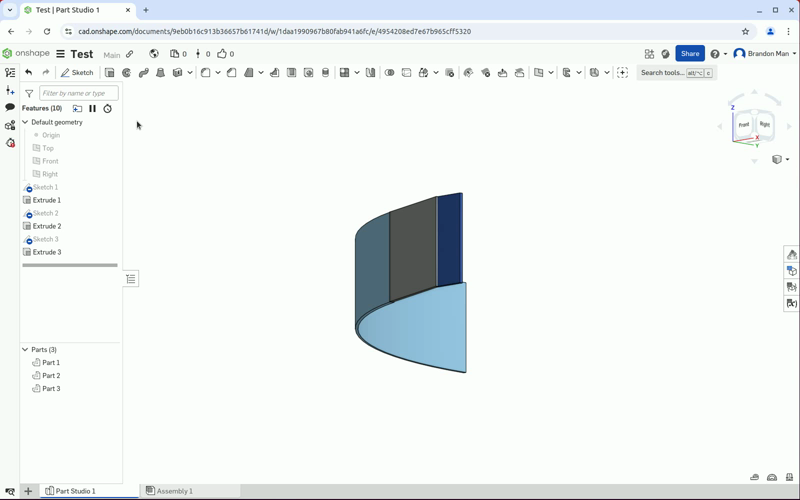
key(left, 3)
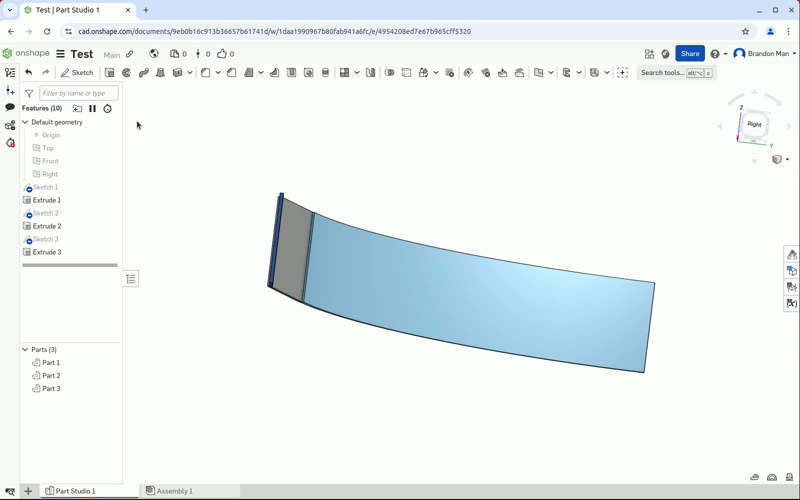
key(right, 3)
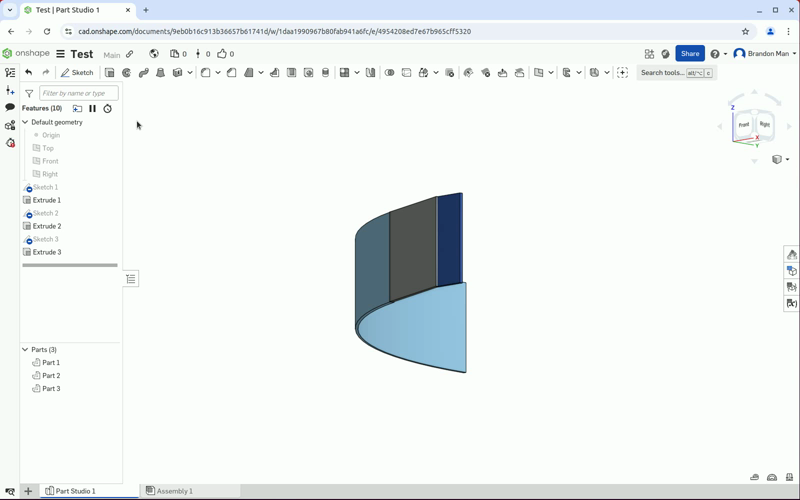
key(down, 3)
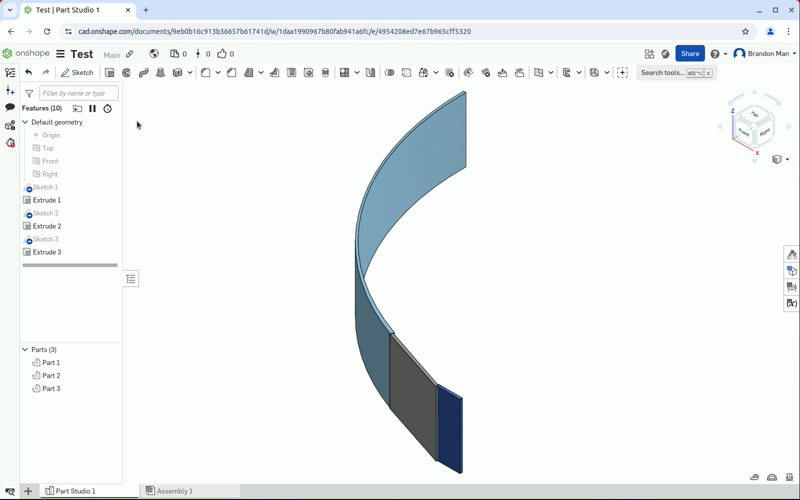
mouse_move(73, 189)
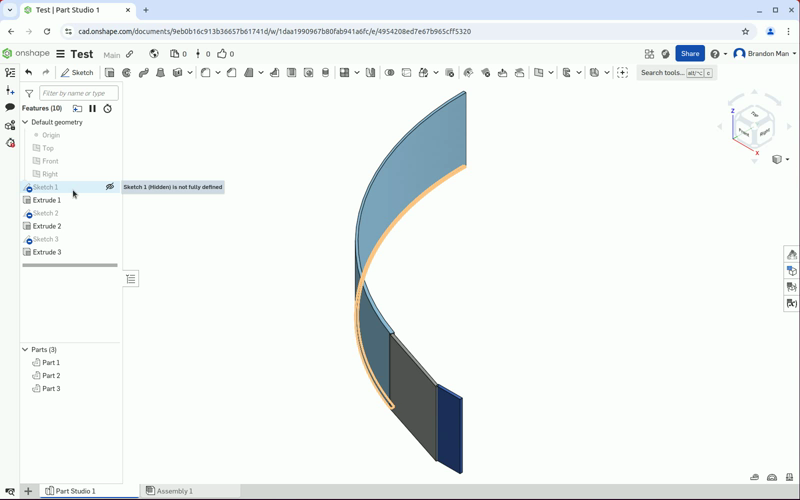
click(73, 189)